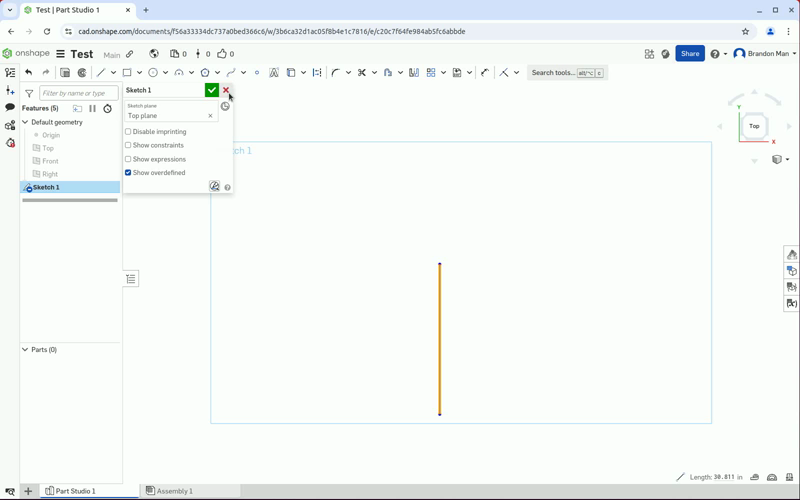
key(shift+h)
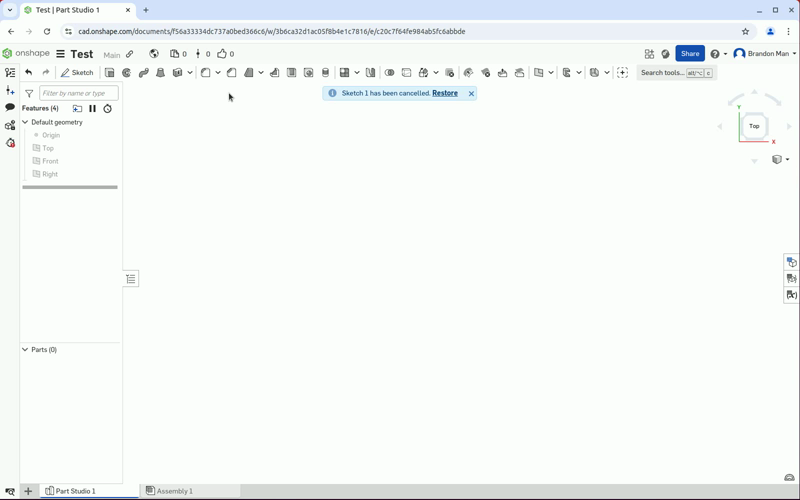
mouse_move(73, 352)
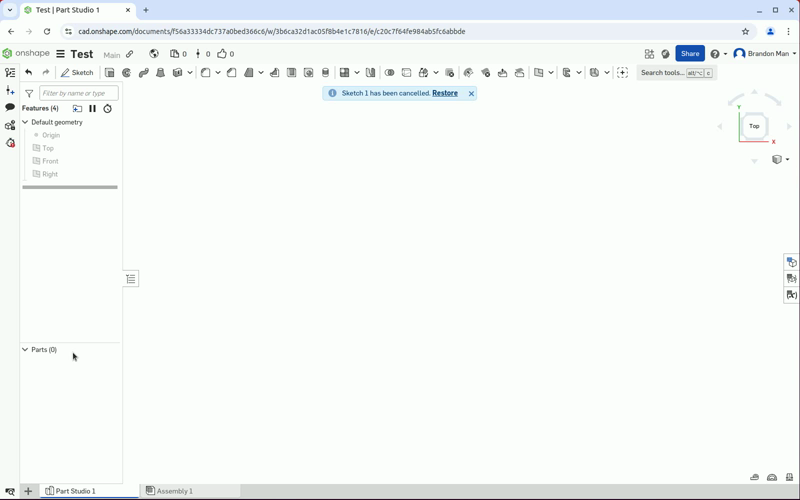
key(y)
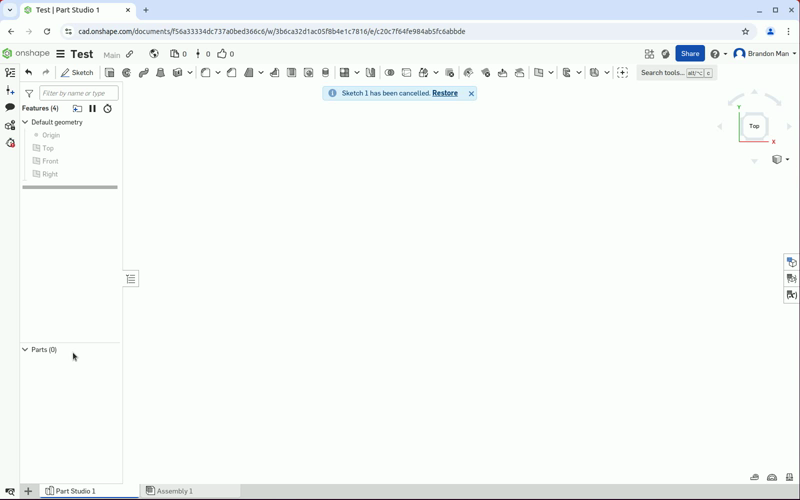
key(shift+p)
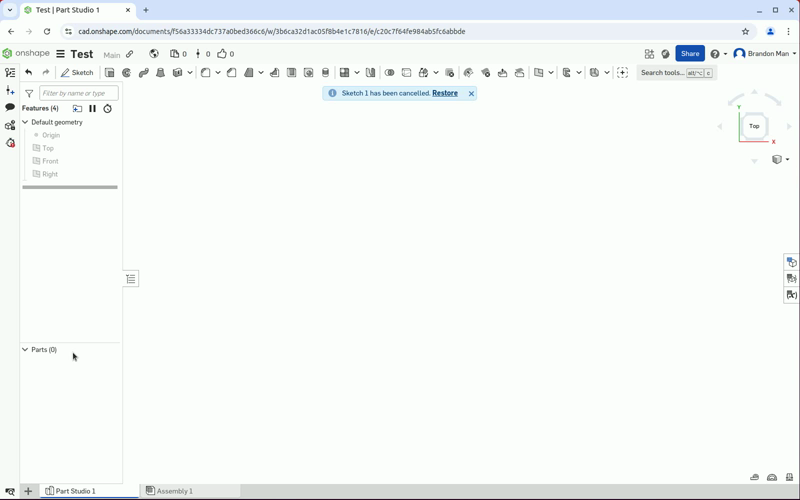
key(space)
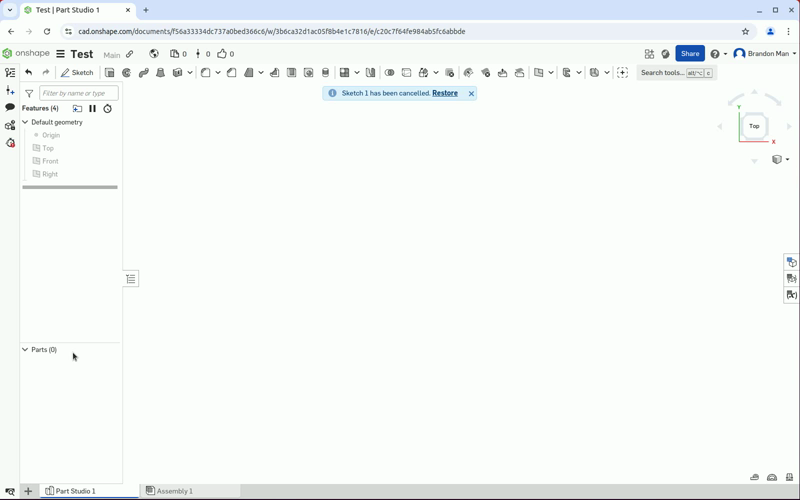
key_down(shift)
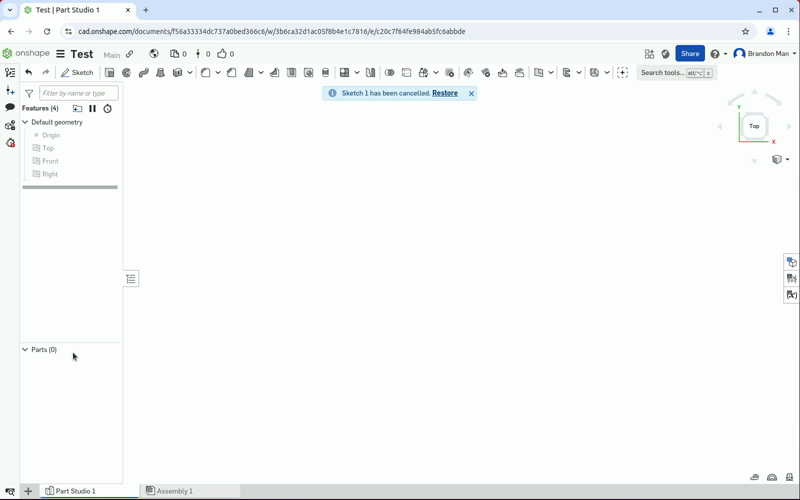
key(up)
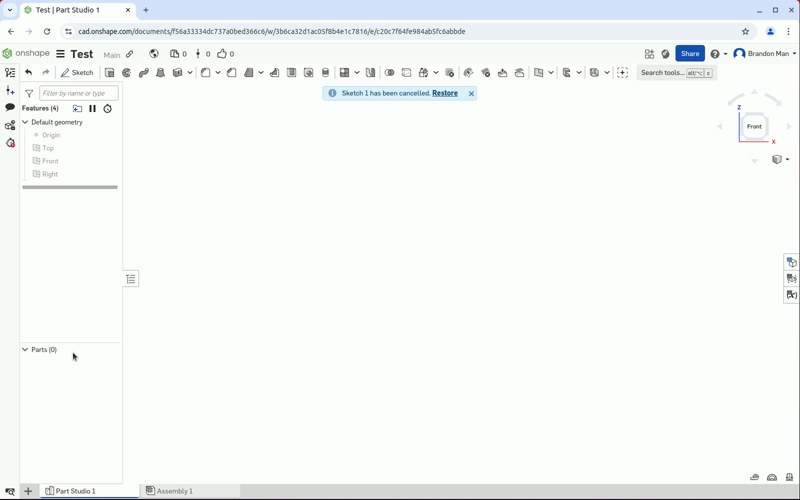
key_up(shift)
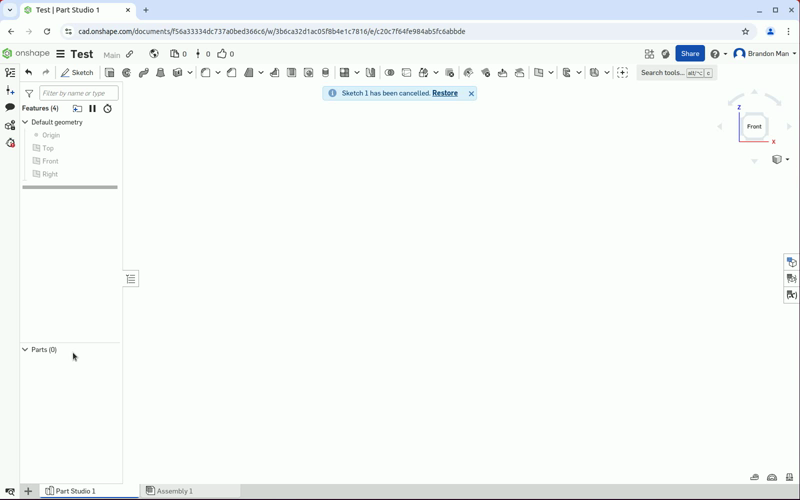
mouse_move(73, 352)
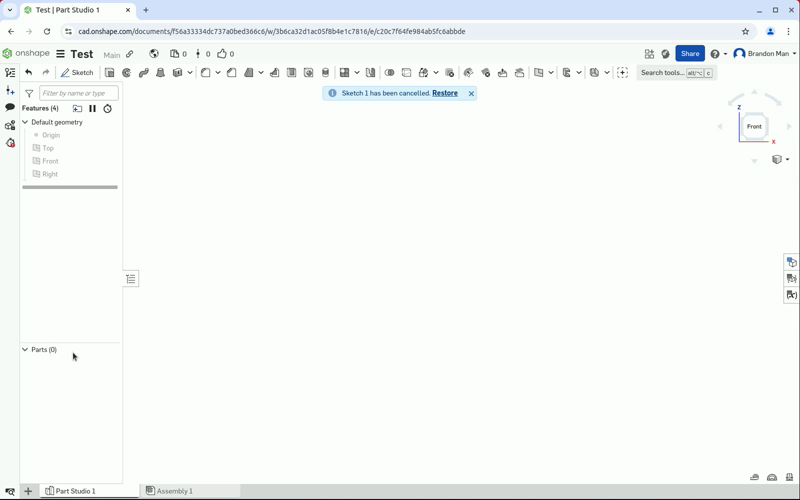
key(shift+y)
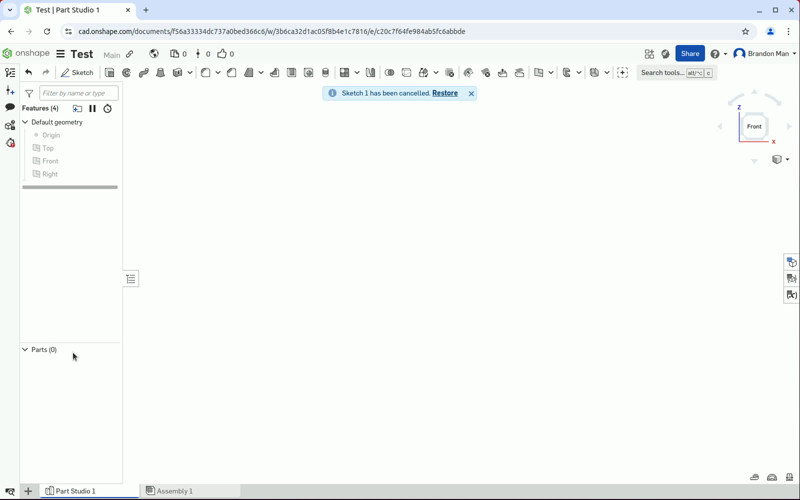
key(shift+s)
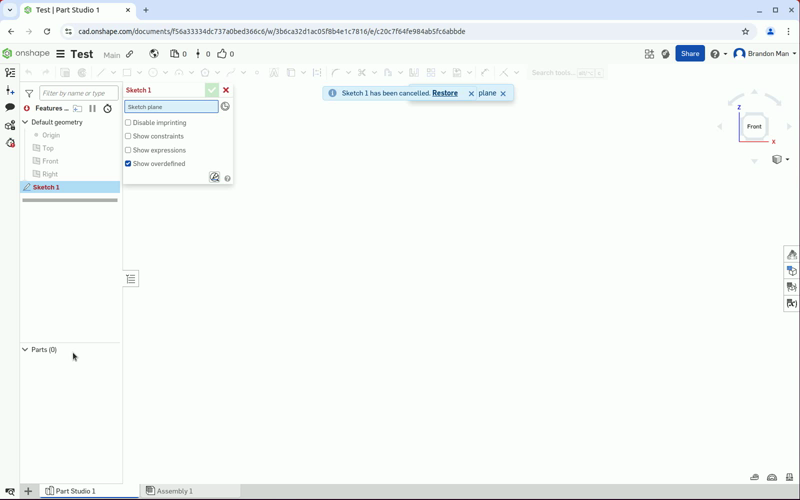
mouse_move(73, 163)
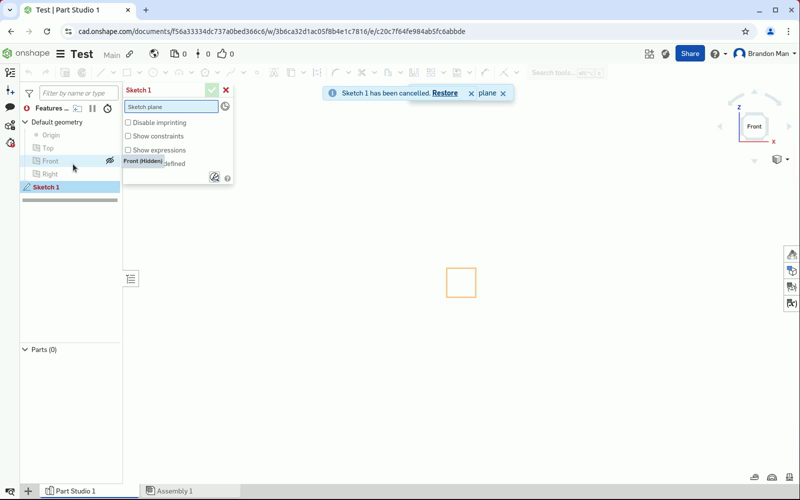
click(73, 163)
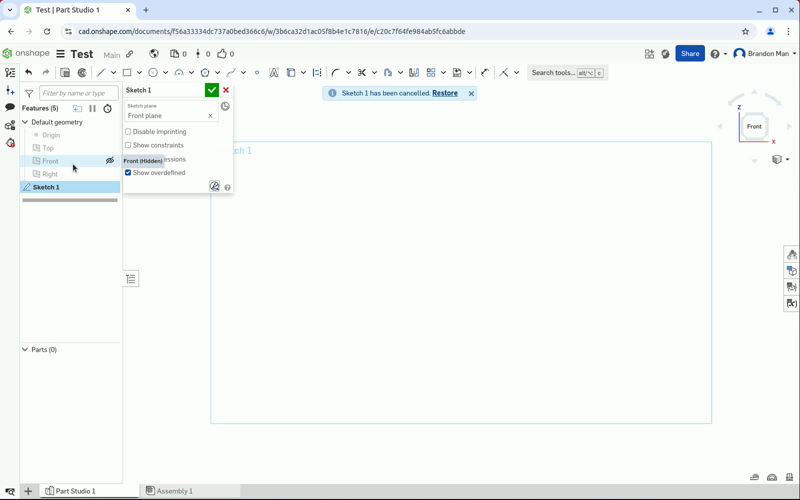
mouse_move(73, 352)
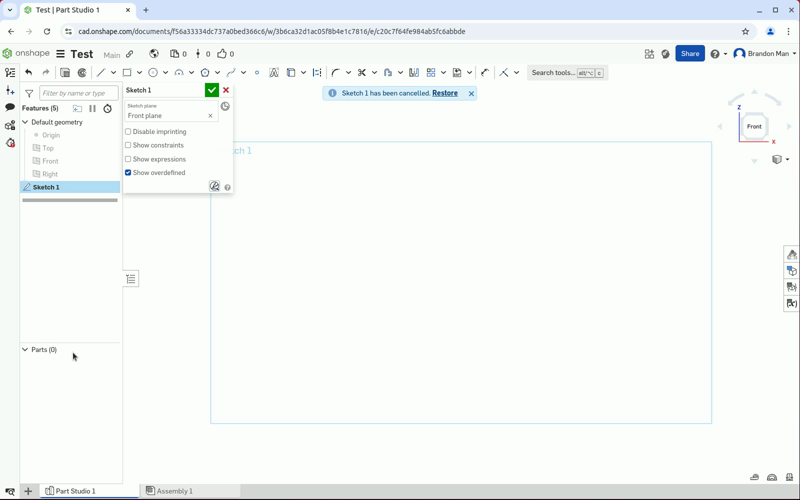
key(y)
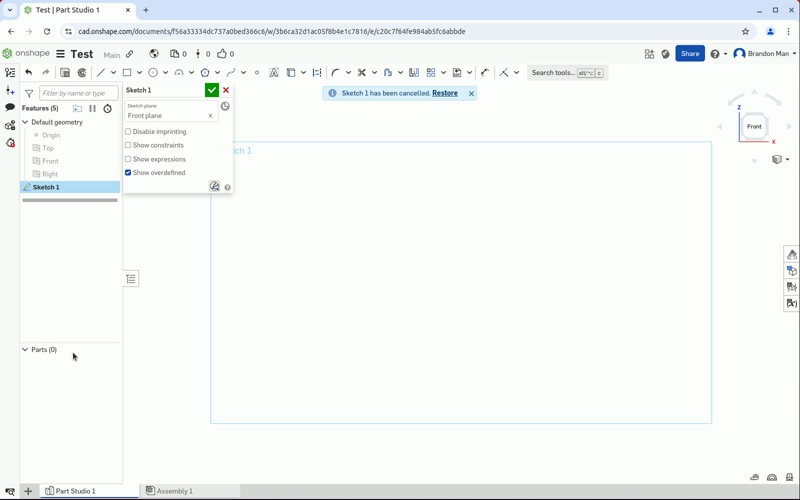
key(c)
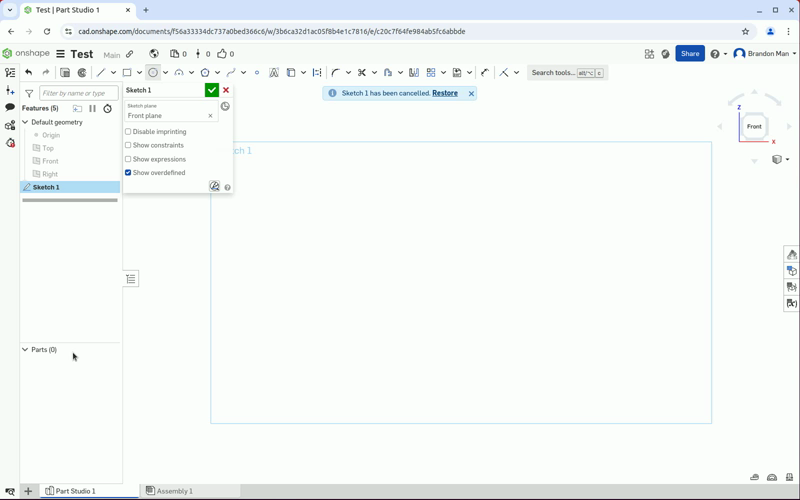
key_down(shift)
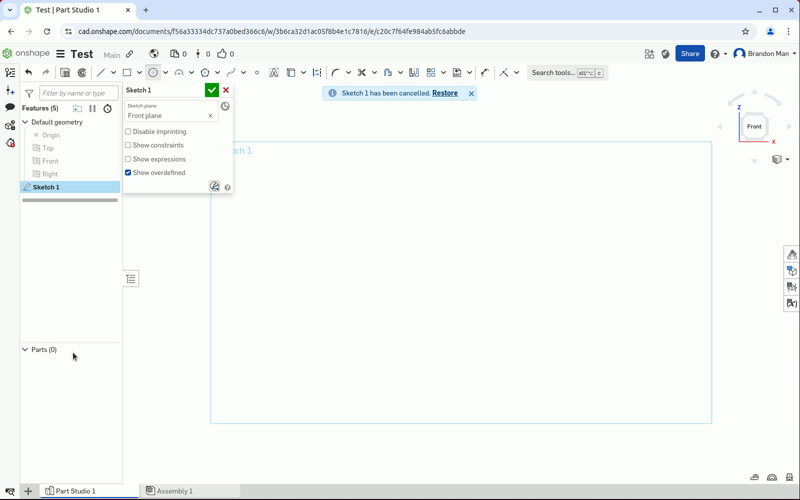
mouse_move(461, 282)
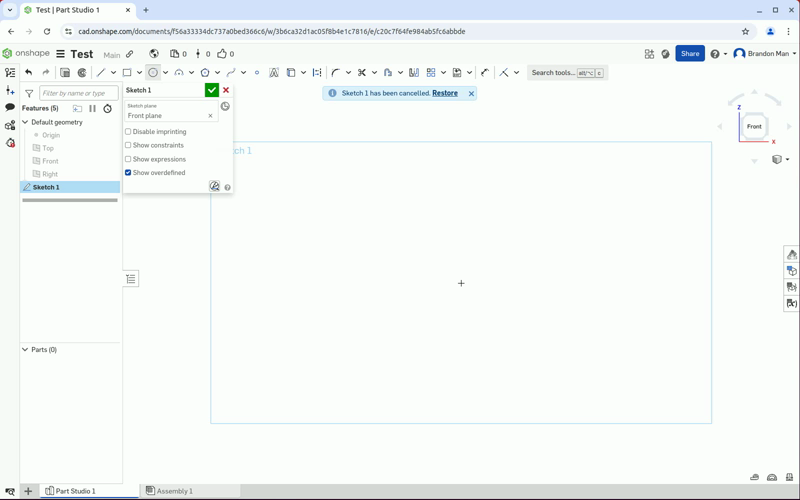
click(461, 282)
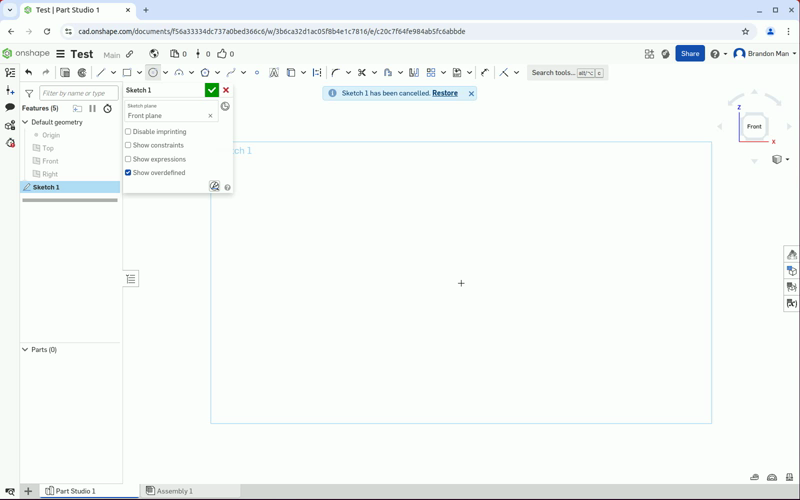
key_up(shift)
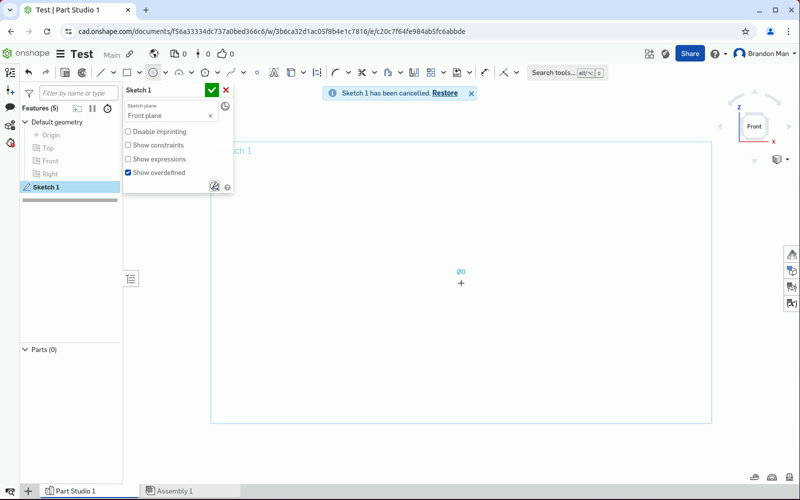
mouse_move(476, 282)
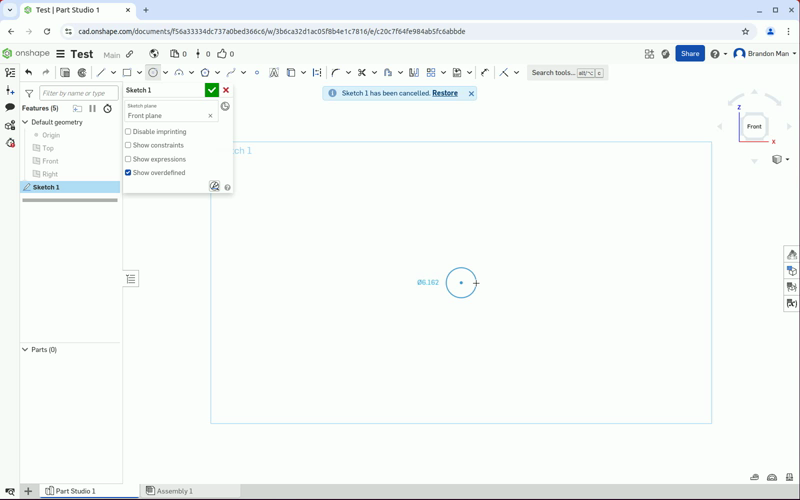
click(476, 282)
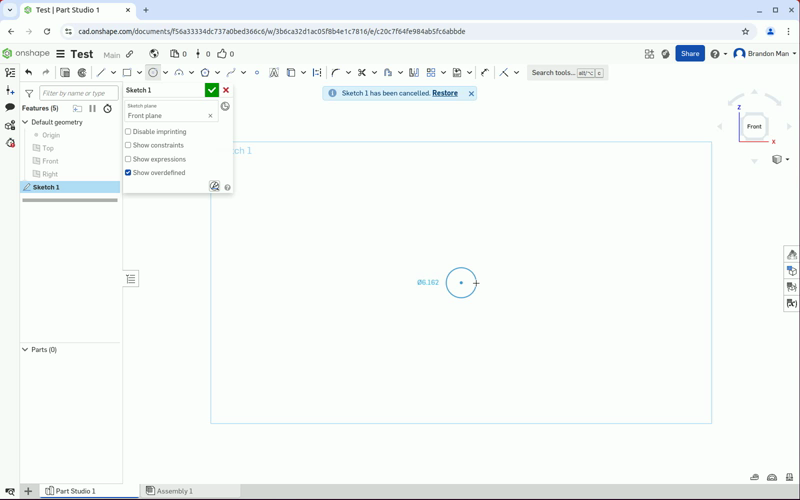
key(esc)
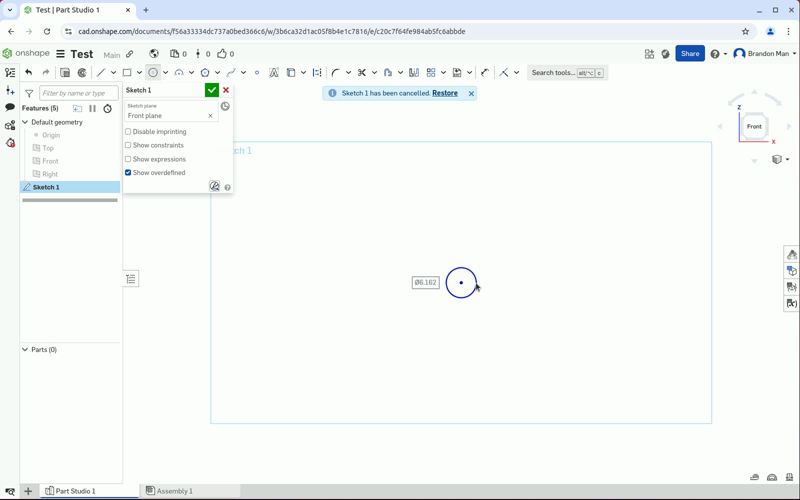
mouse_move(467, 269)
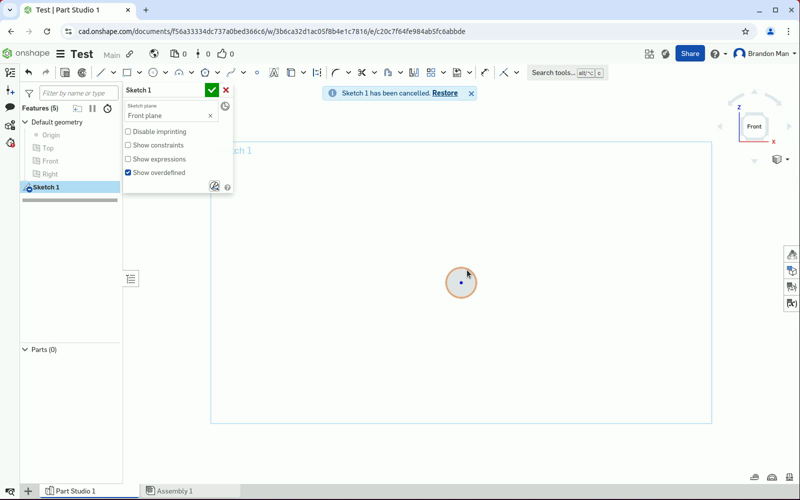
scroll(6)
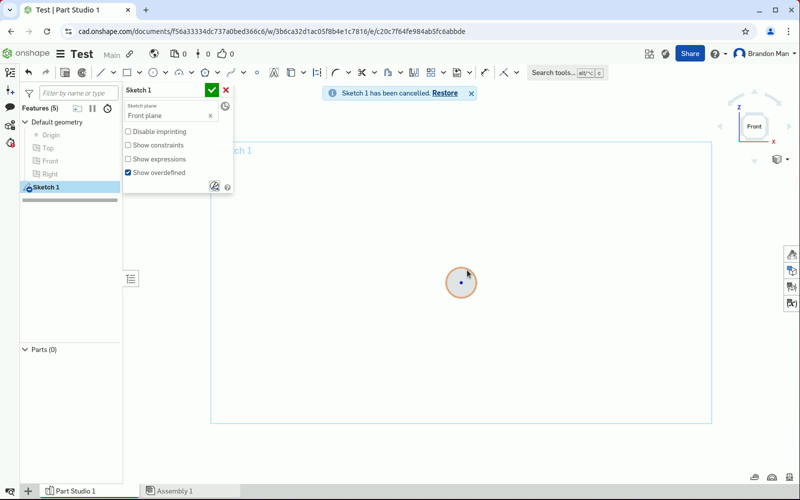
scroll(6)
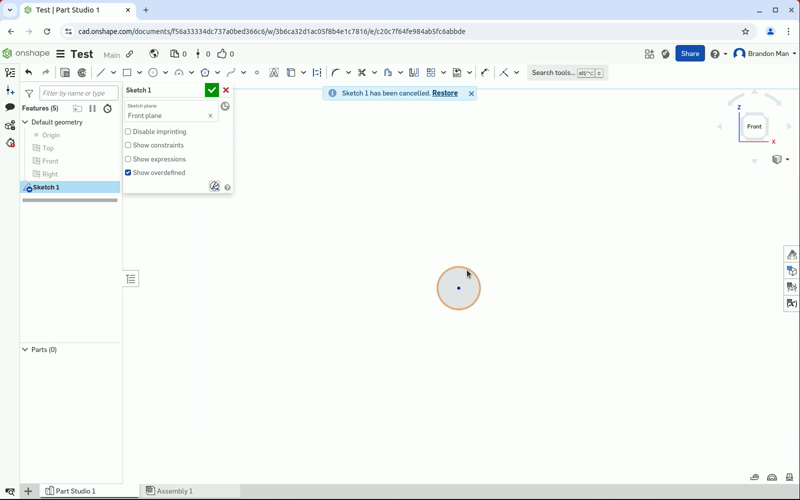
scroll(6)
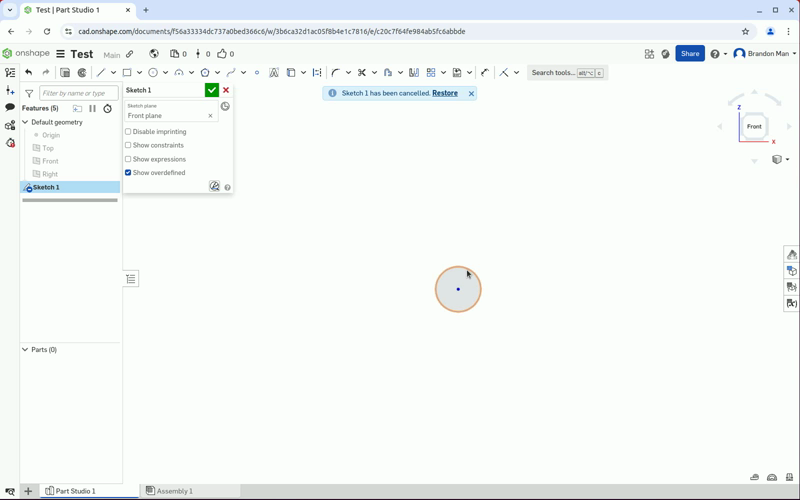
scroll(6)
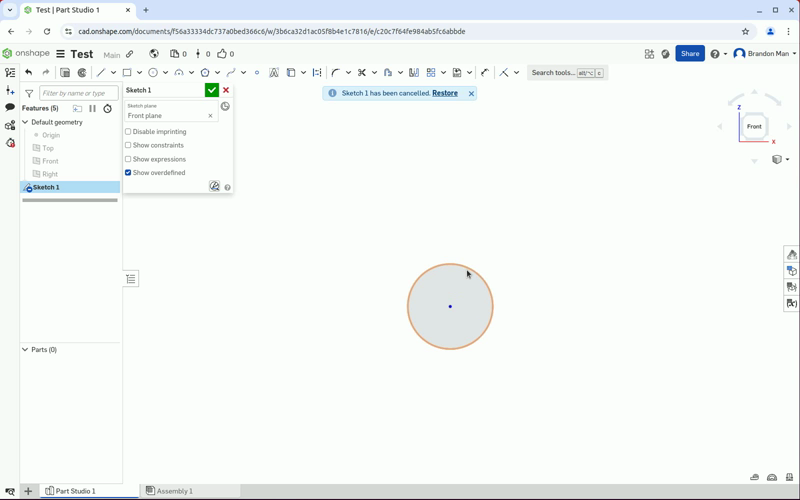
scroll(6)
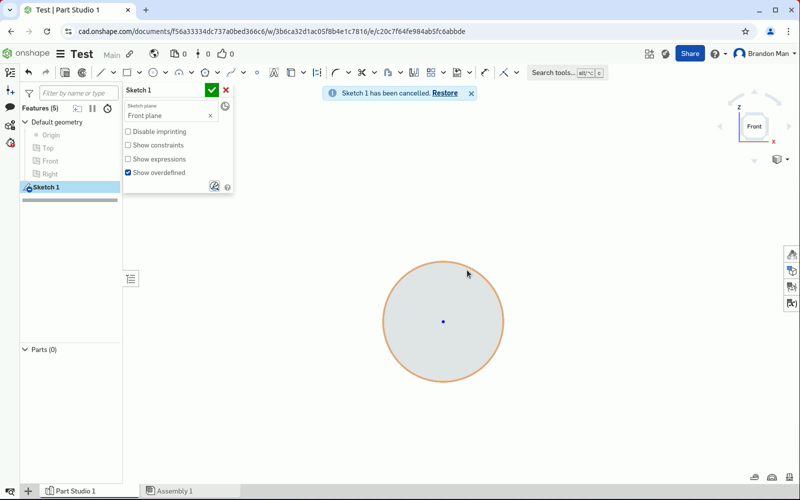
scroll(6)
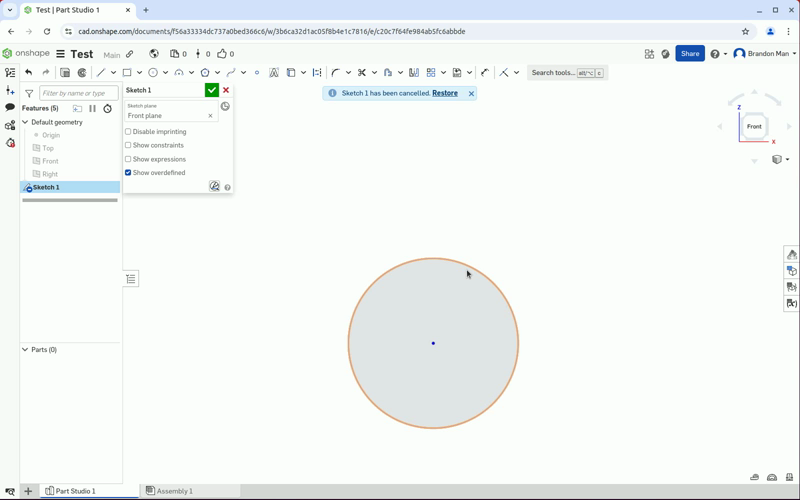
scroll(6)
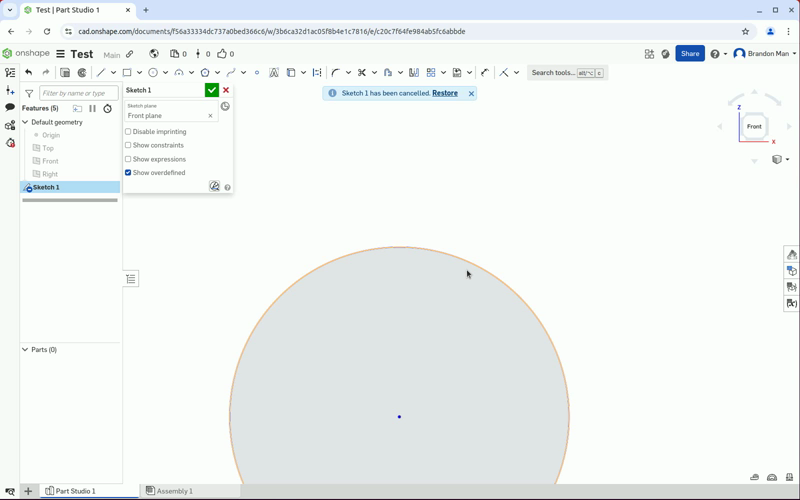
click(467, 269)
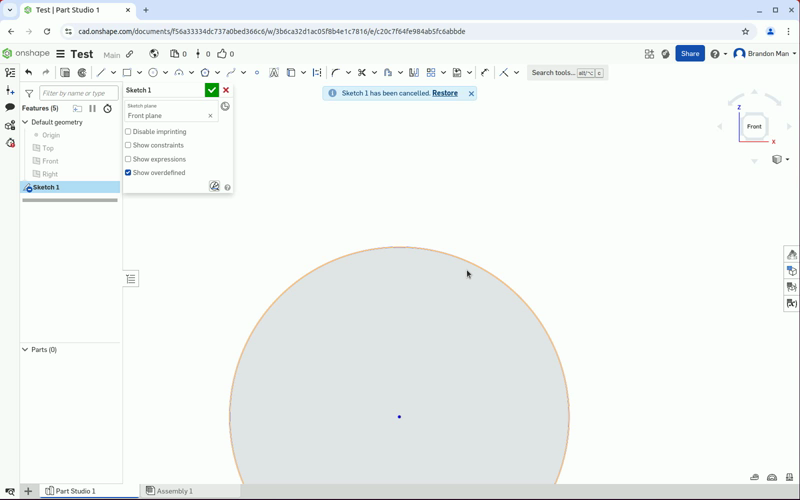
scroll(-6)
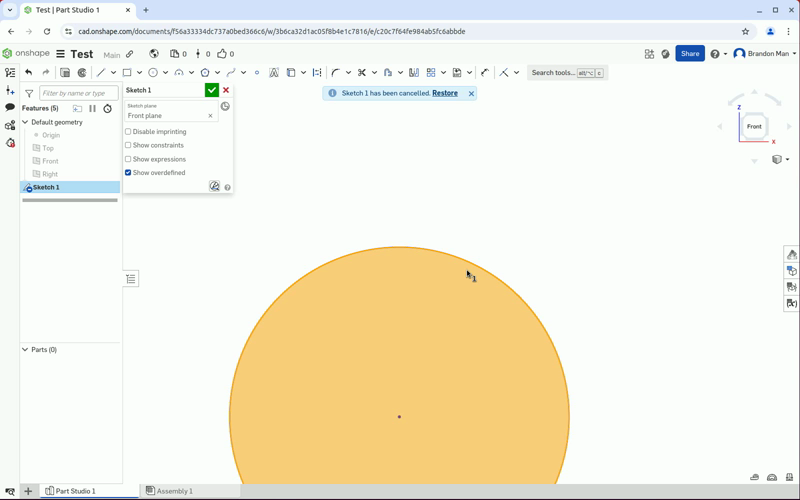
scroll(-6)
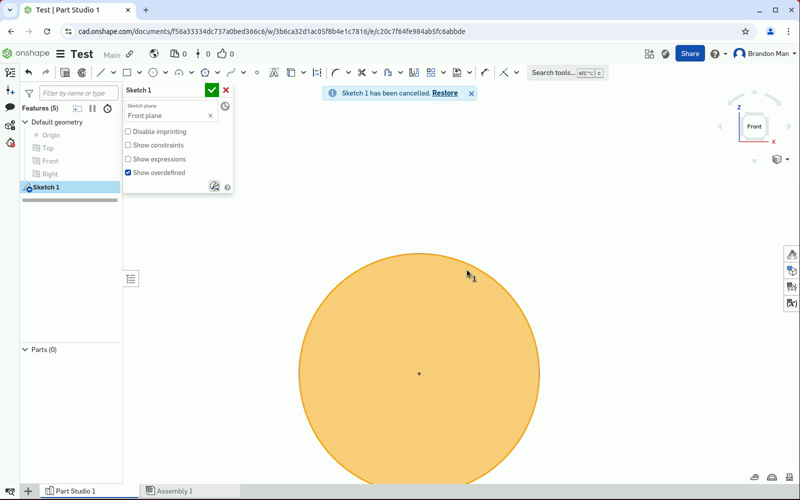
scroll(-6)
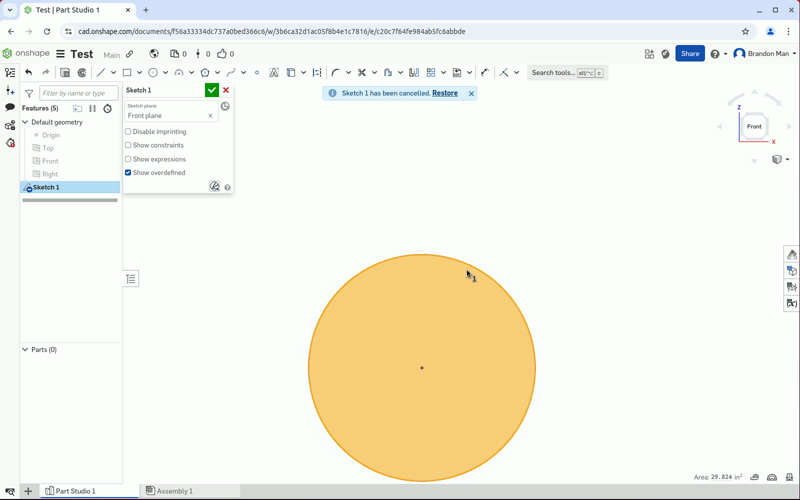
scroll(-6)
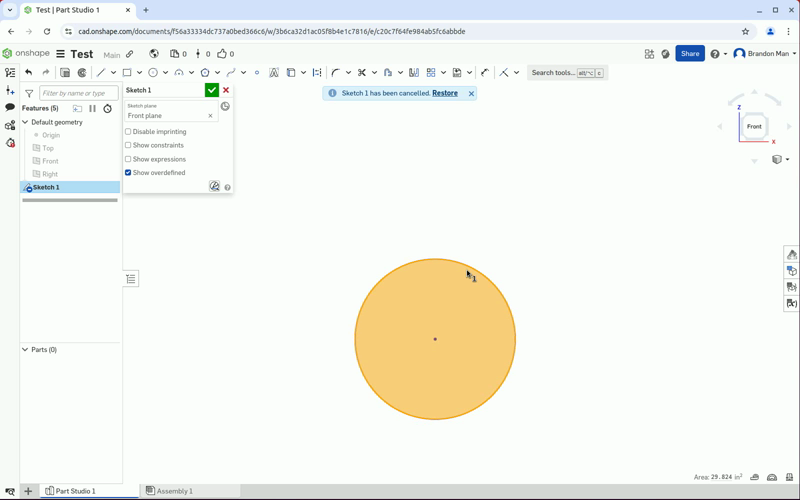
scroll(-6)
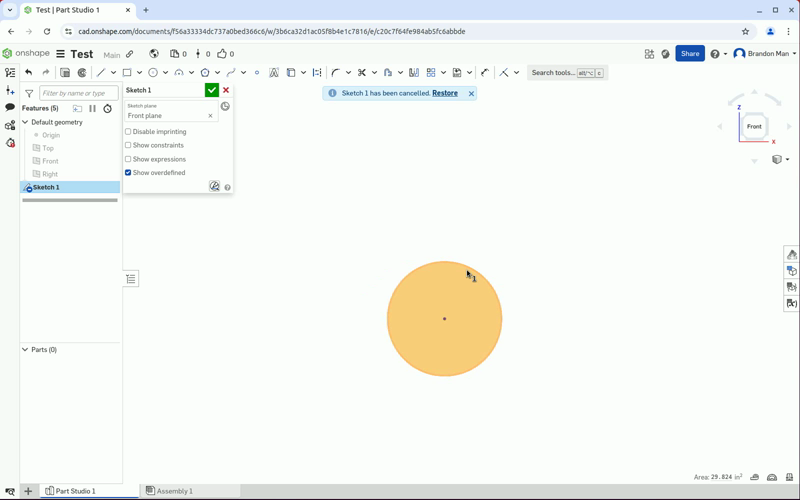
scroll(-6)
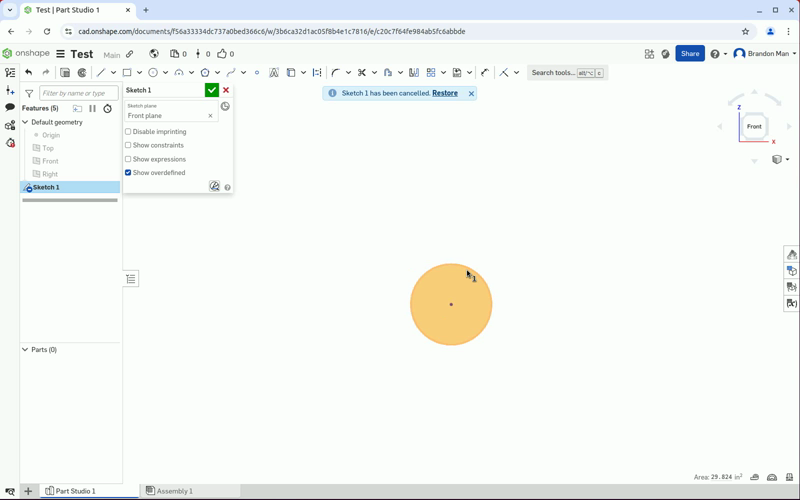
scroll(-6)
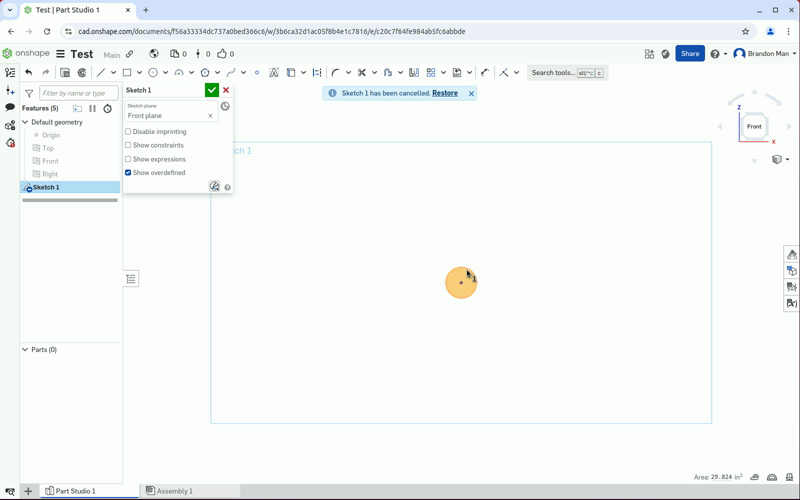
mouse_move(73, 352)
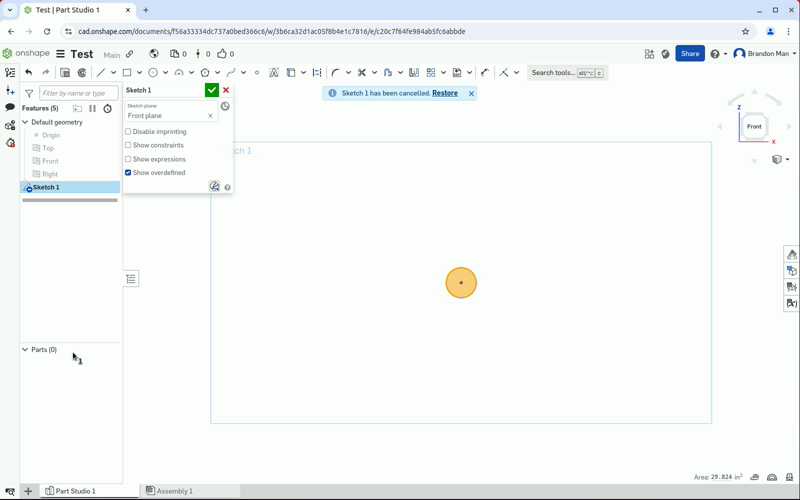
key(shift+y)
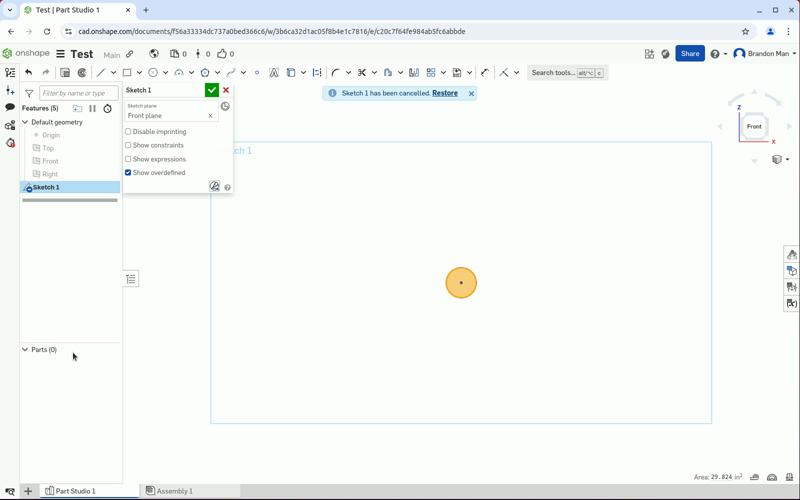
key(shift+e)
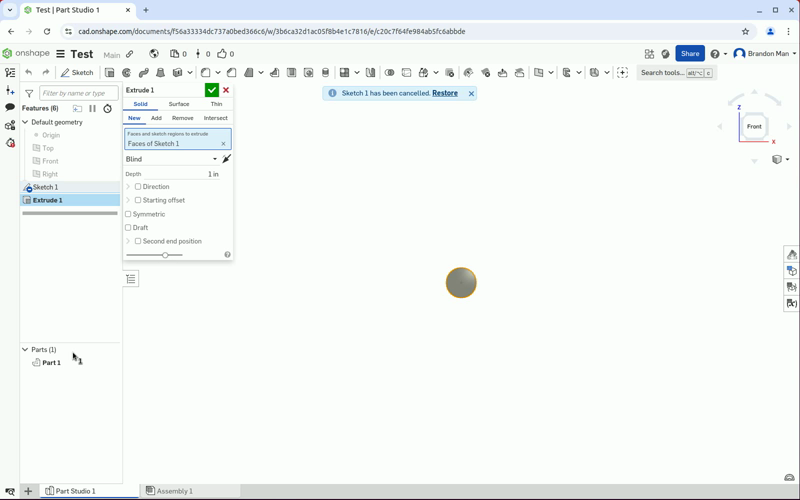
mouse_move(143, 106)
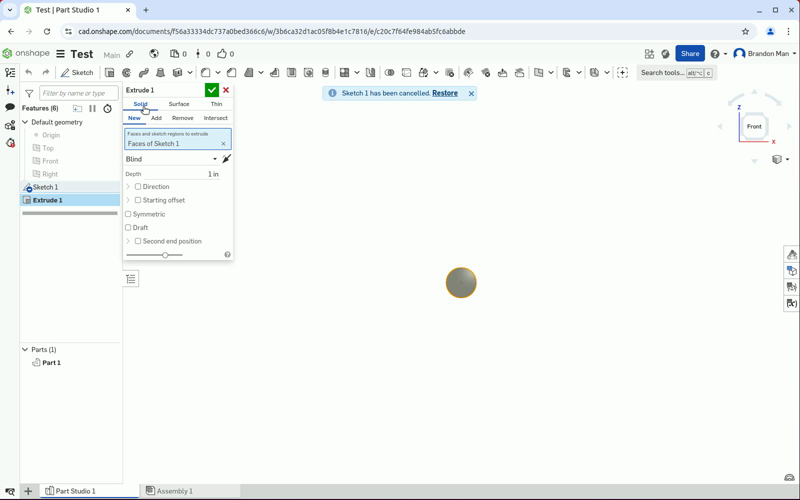
click(143, 106)
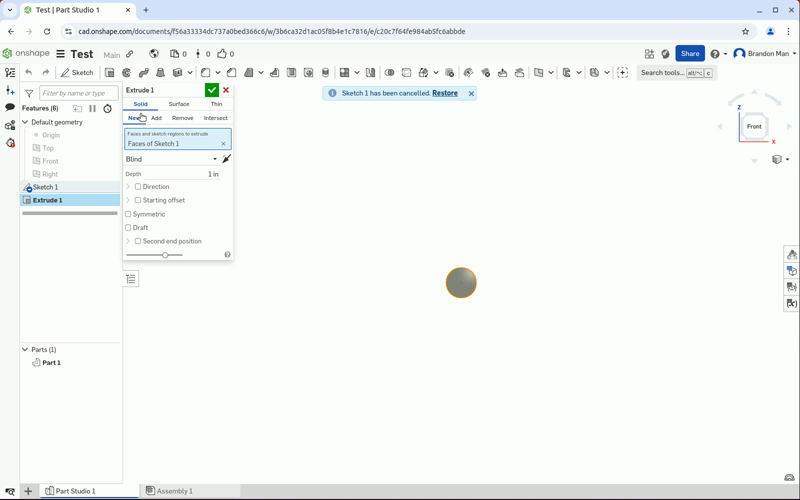
mouse_move(137, 120)
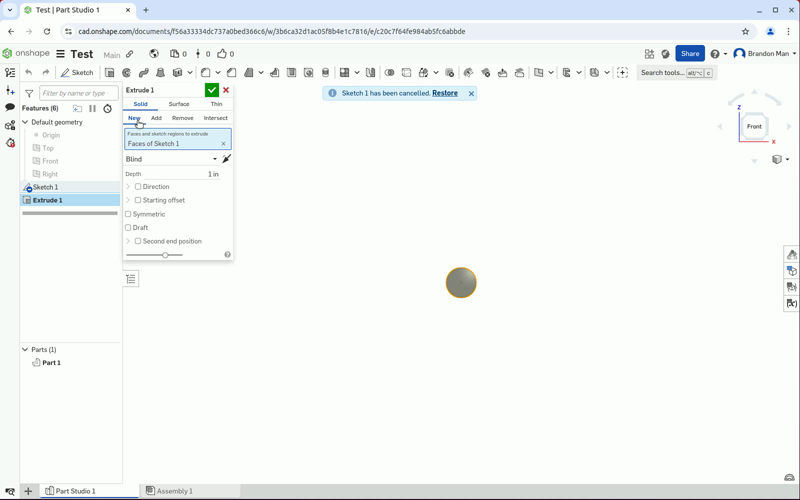
click(137, 120)
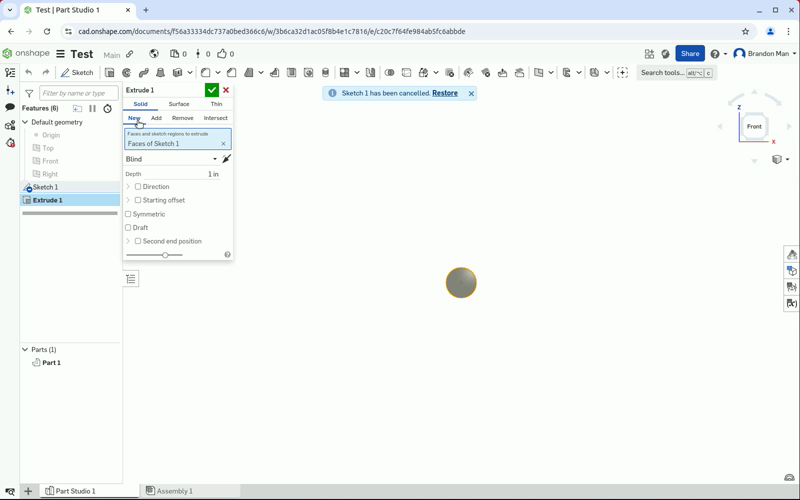
key(tab, 4)
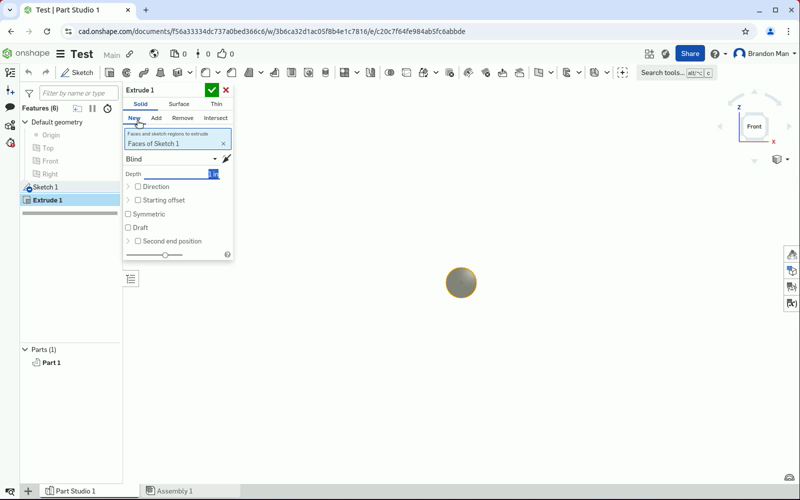
text(23.108)
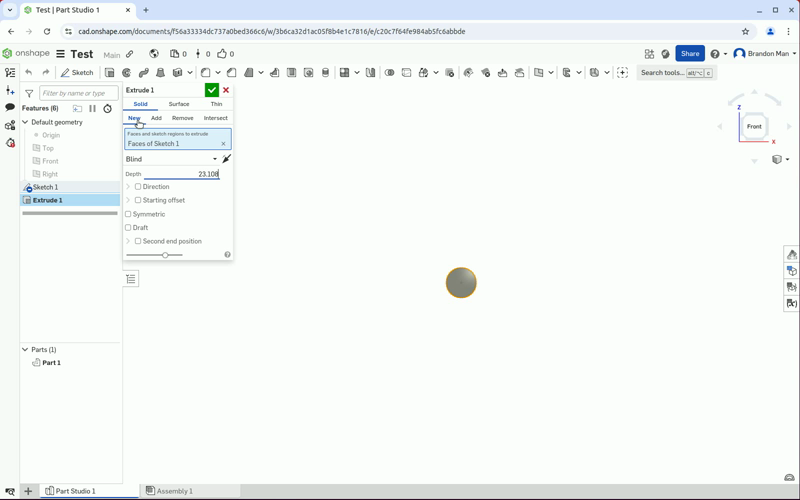
key(enter)
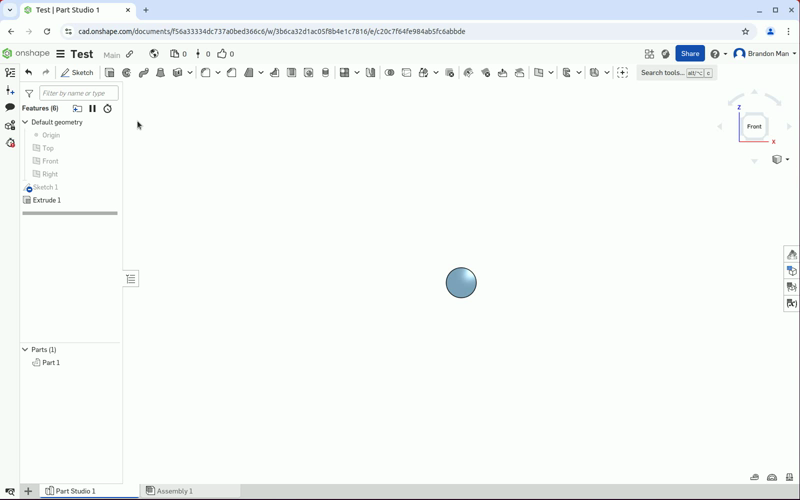
key(shift+h)
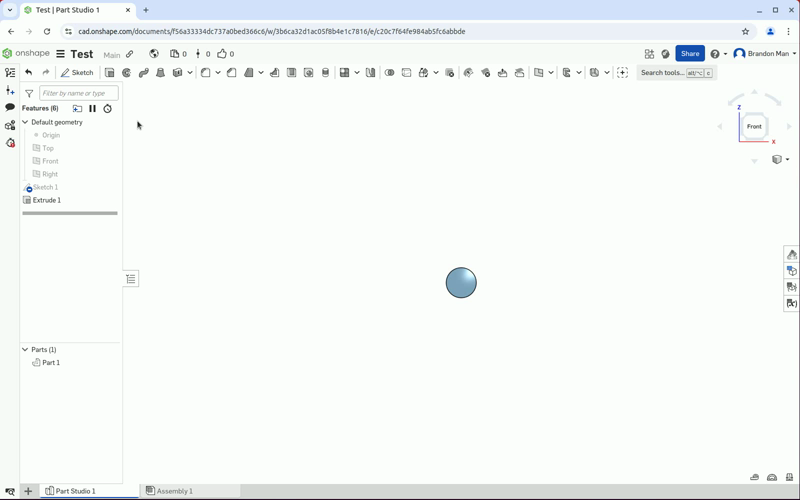
key(shift+h)
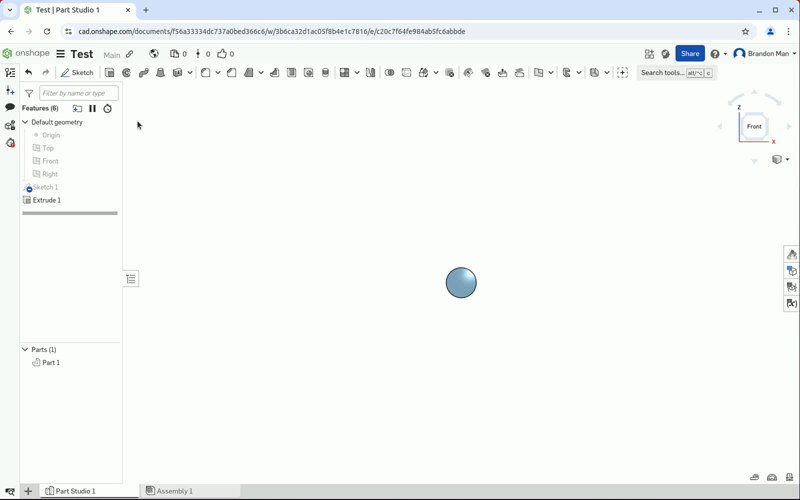
mouse_move(73, 189)
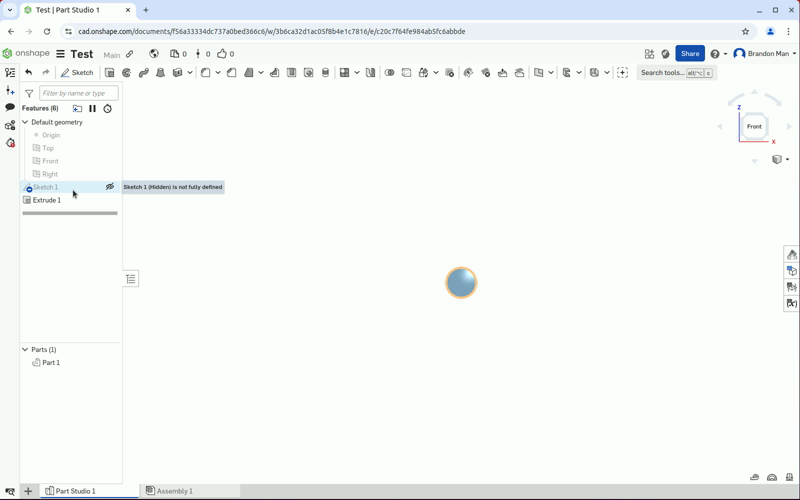
click(73, 189)
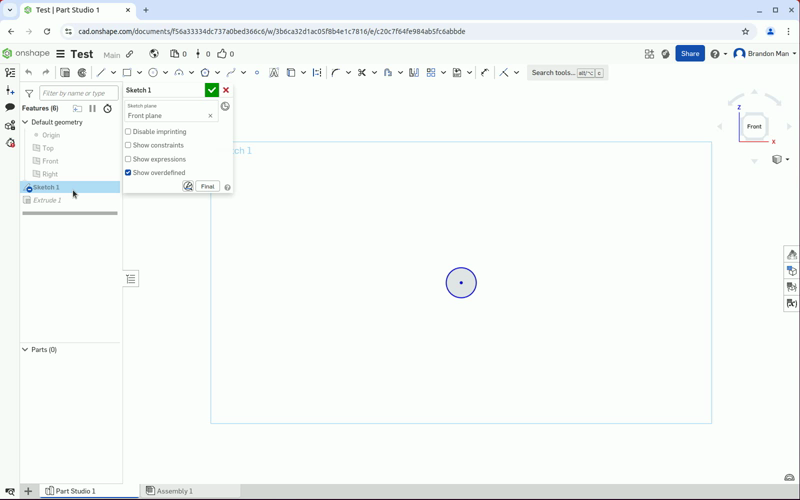
mouse_move(229, 92)
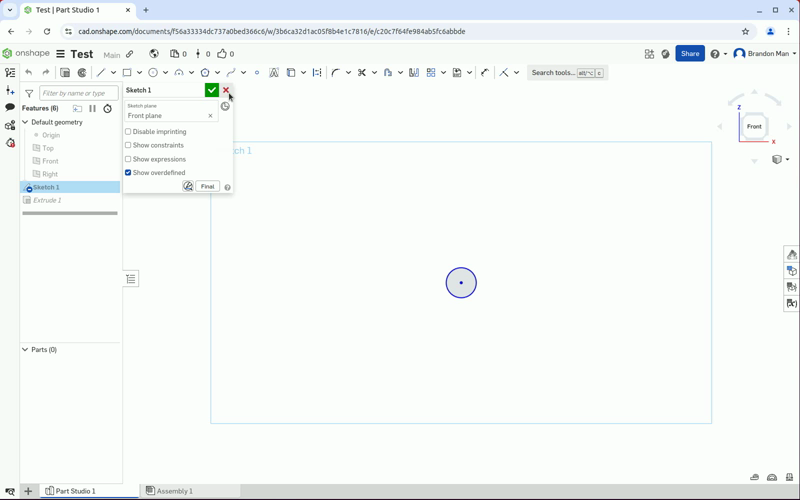
click(229, 92)
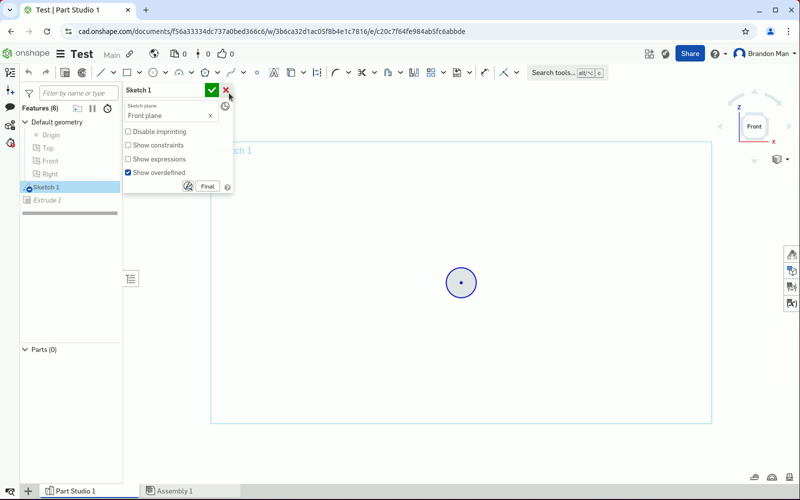
key(shift+s)
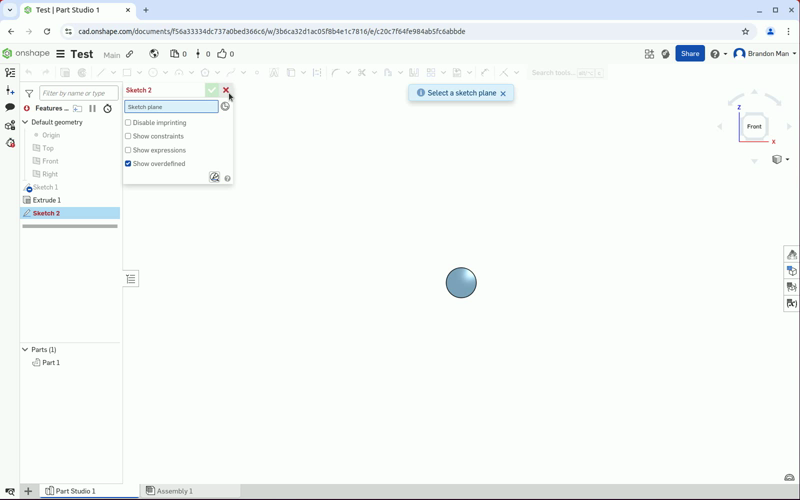
mouse_move(73, 163)
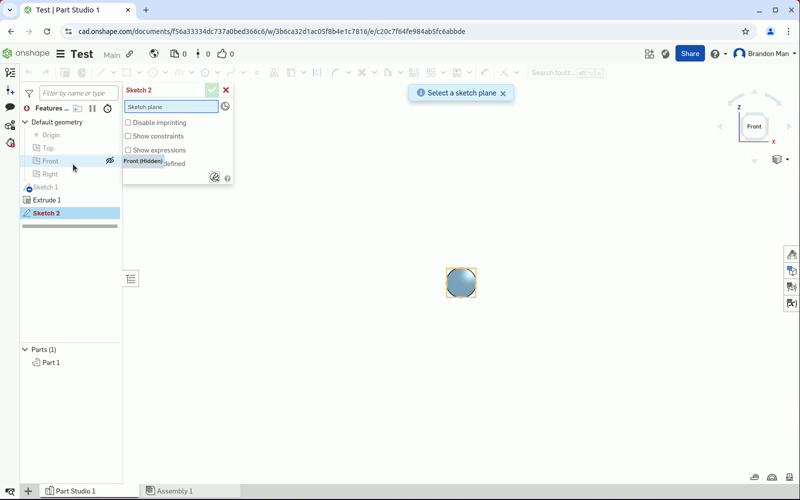
click(73, 163)
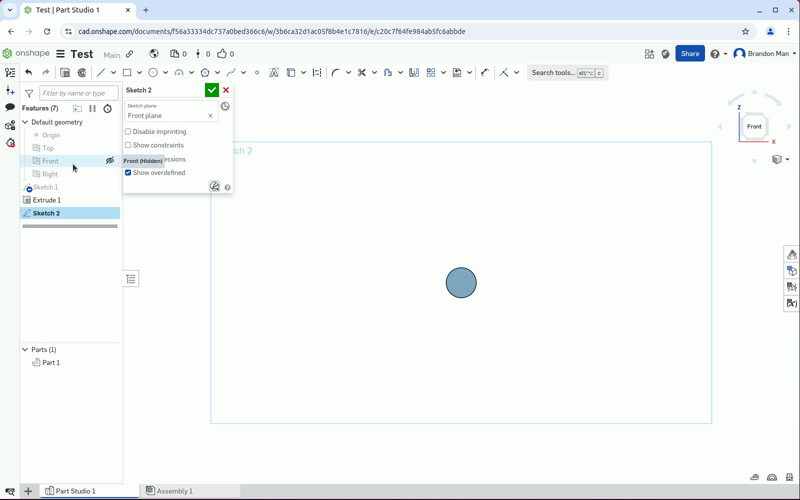
mouse_move(73, 352)
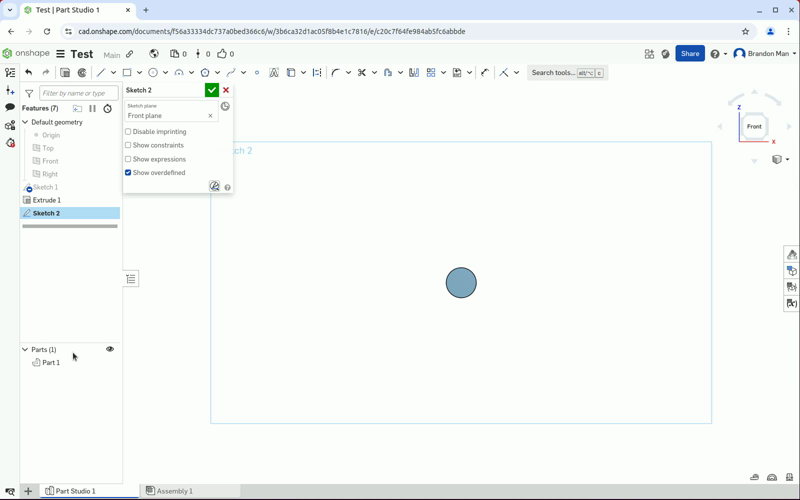
key(y)
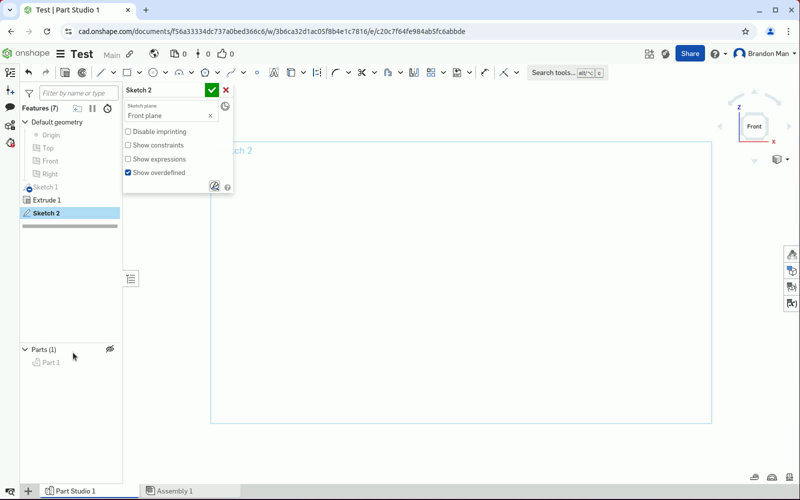
key(l)
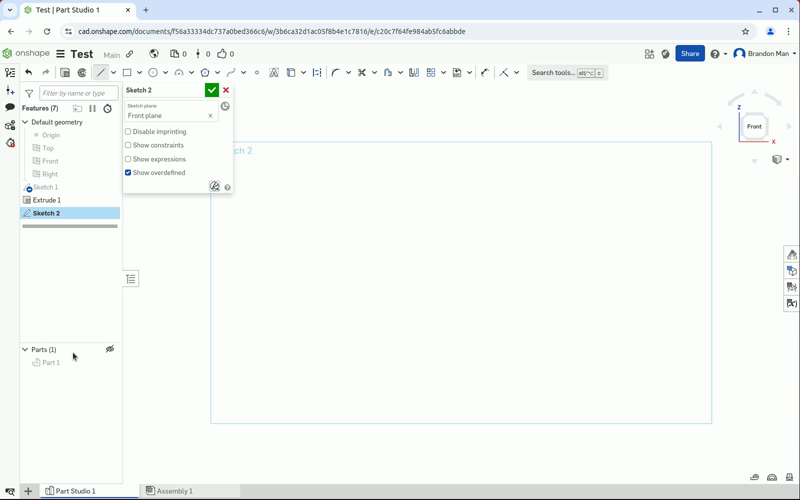
key_down(shift)
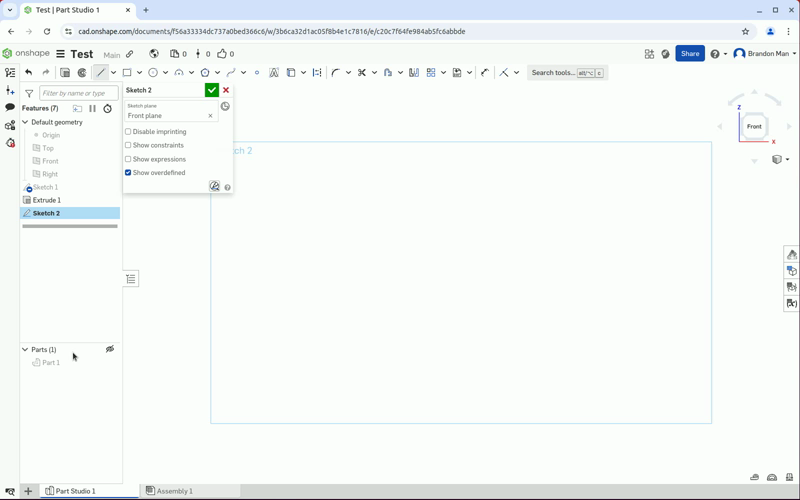
mouse_move(438, 285)
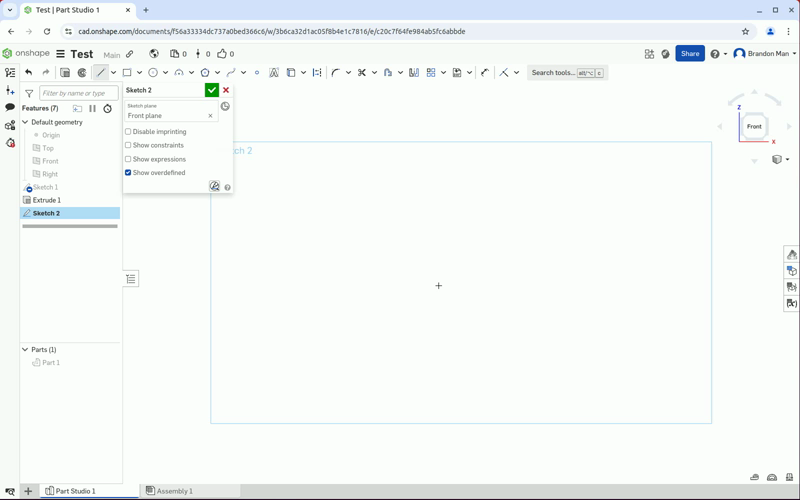
click(438, 285)
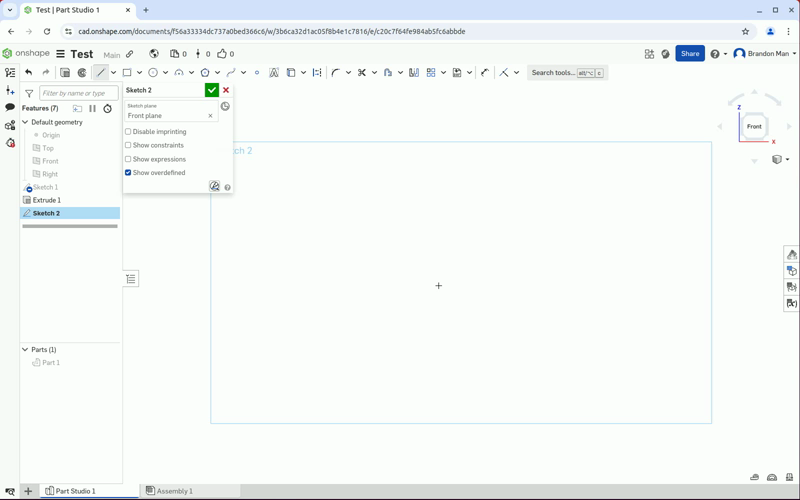
key_up(shift)
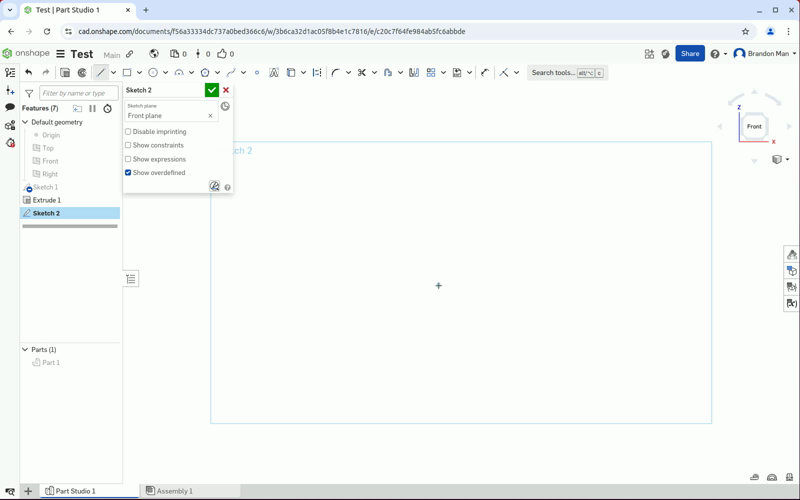
key_down(shift)
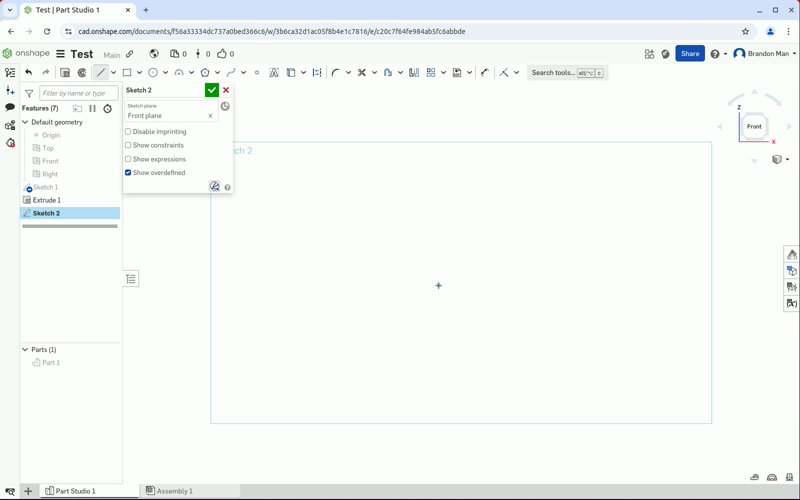
mouse_move(468, 285)
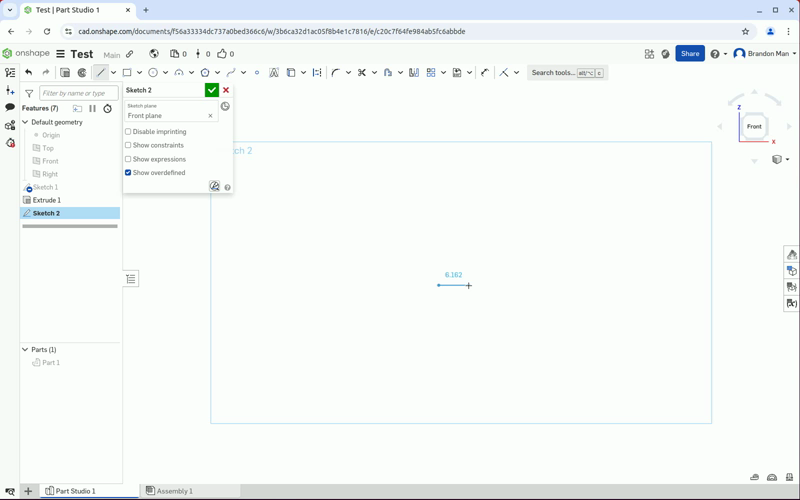
mouse_move(440, 299)
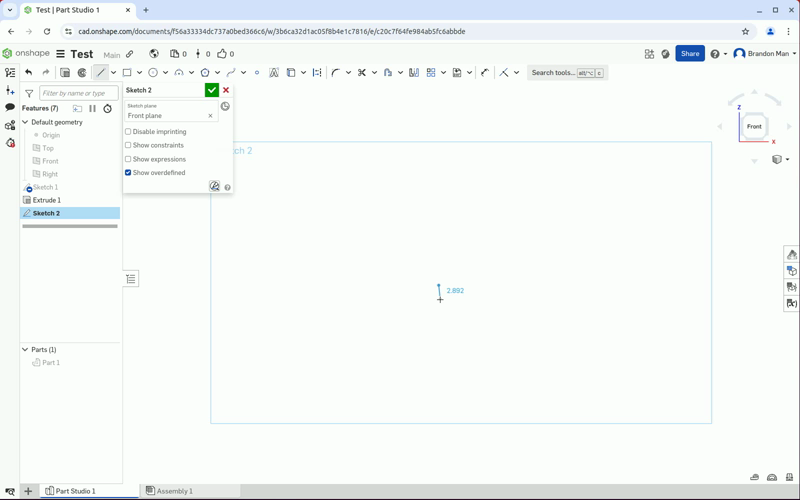
click(440, 299)
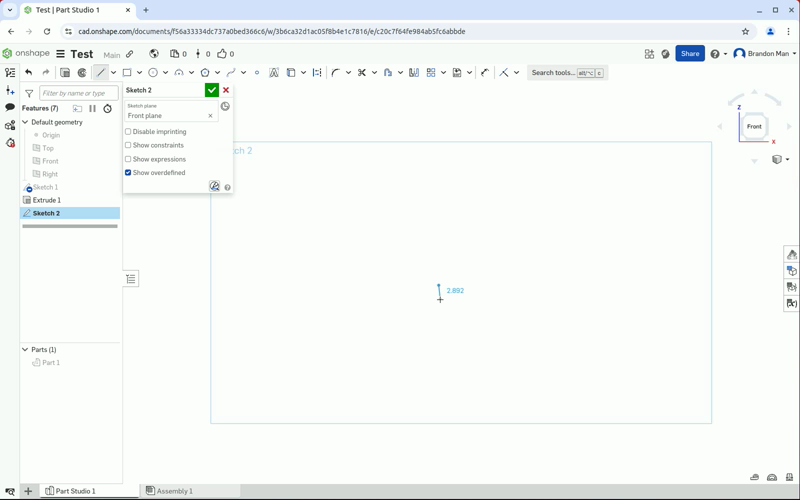
key_up(shift)
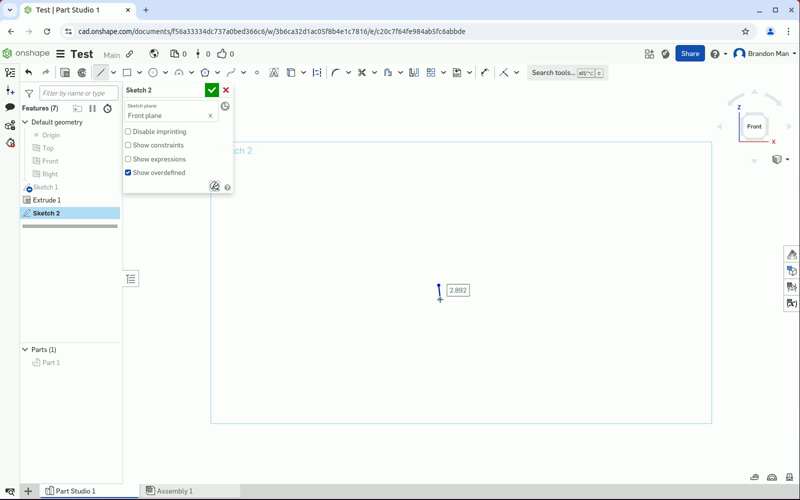
key_down(shift)
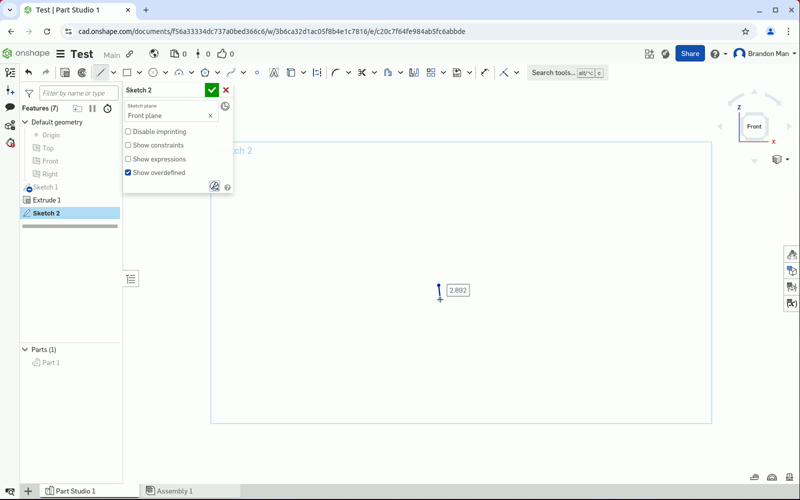
mouse_move(470, 299)
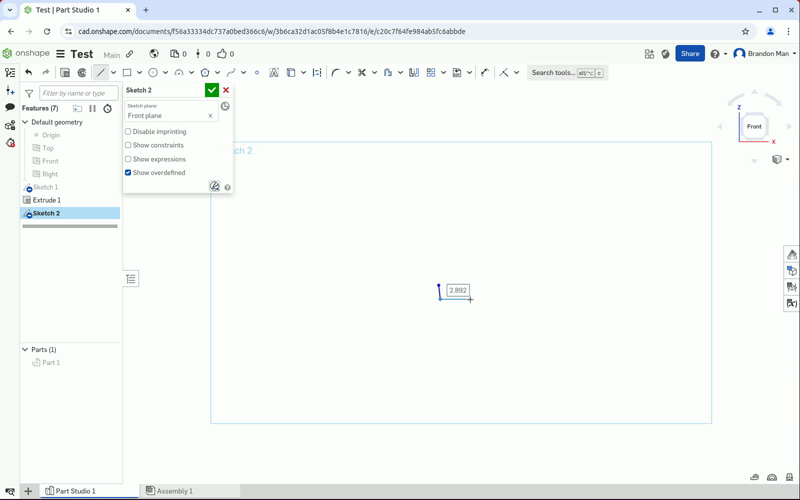
mouse_move(453, 305)
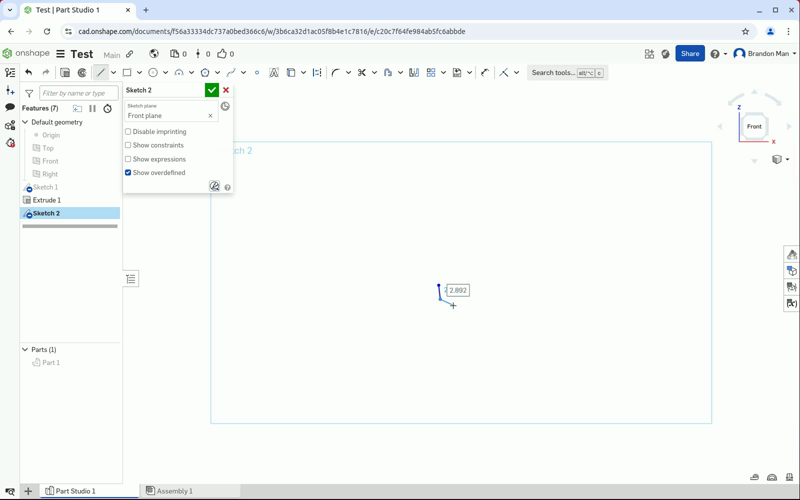
click(453, 305)
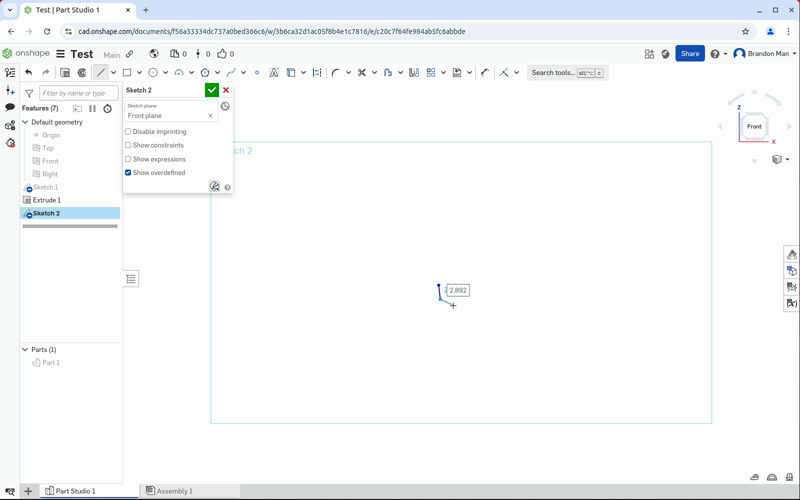
key_up(shift)
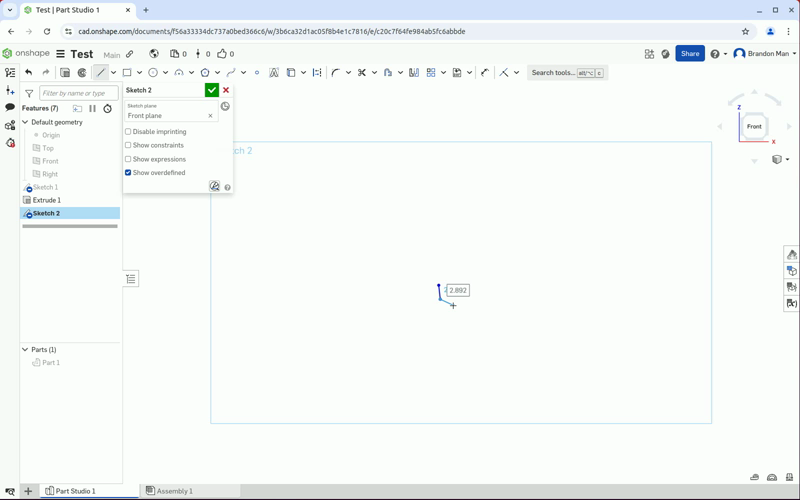
key(esc)
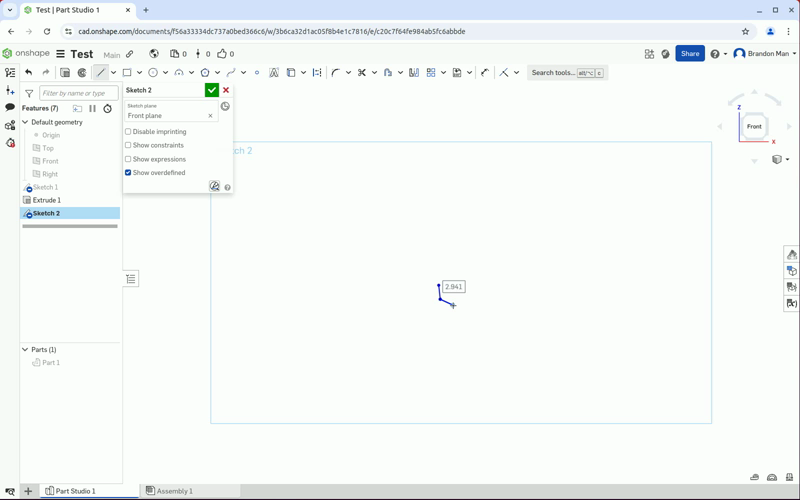
key(a)
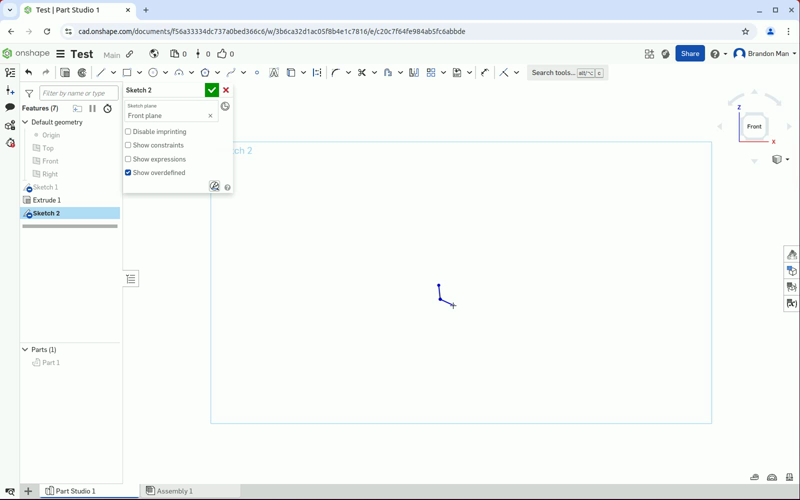
mouse_move(453, 305)
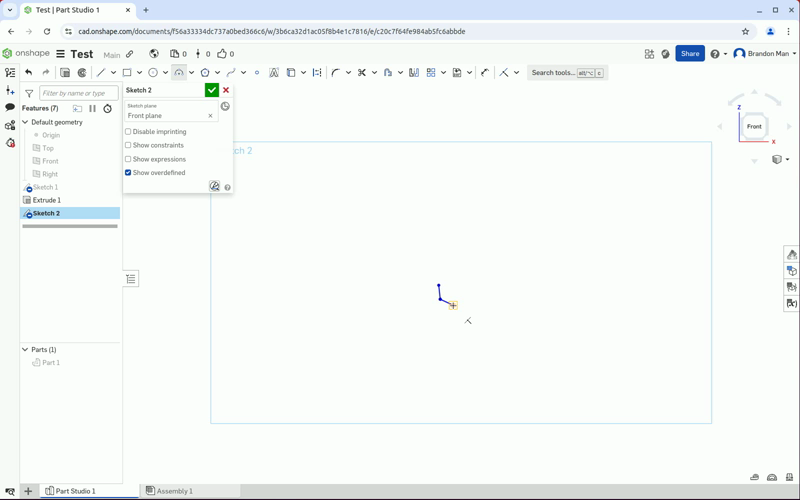
click(453, 305)
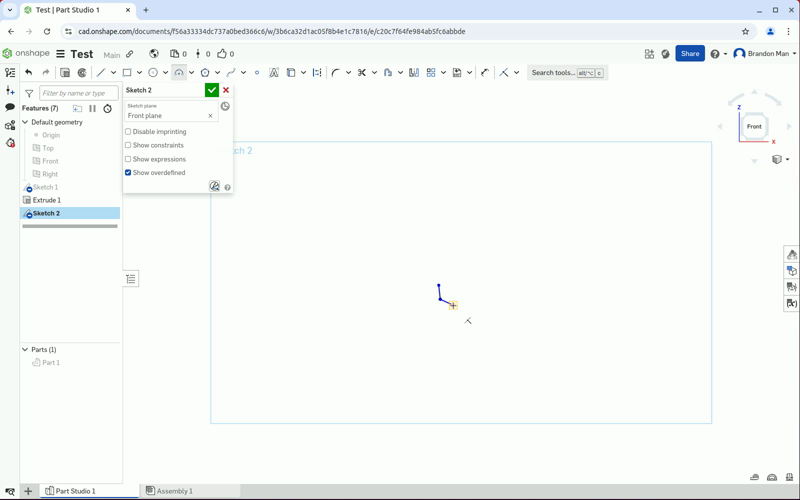
mouse_move(438, 285)
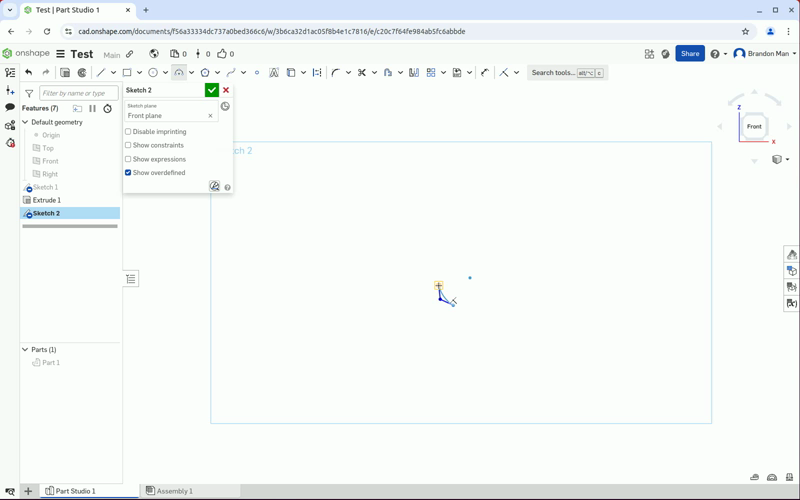
click(438, 285)
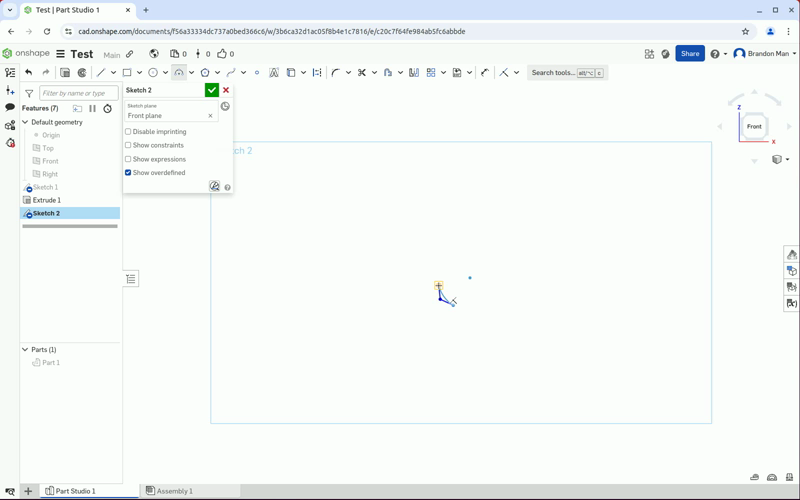
key_down(shift)
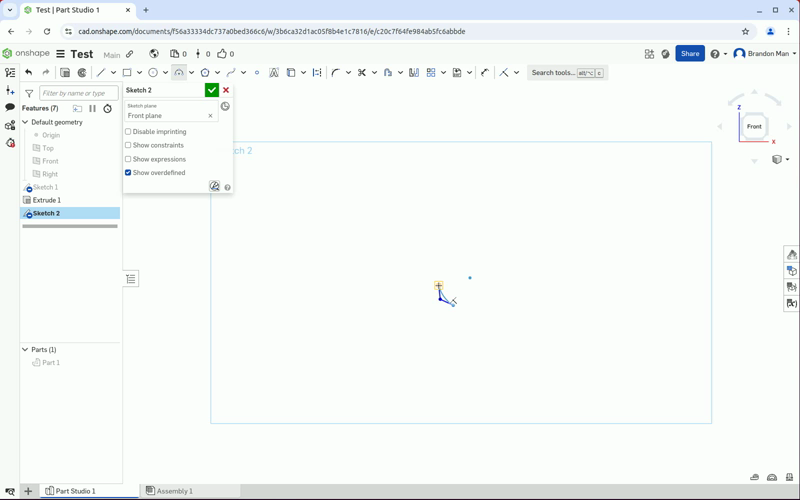
mouse_move(443, 297)
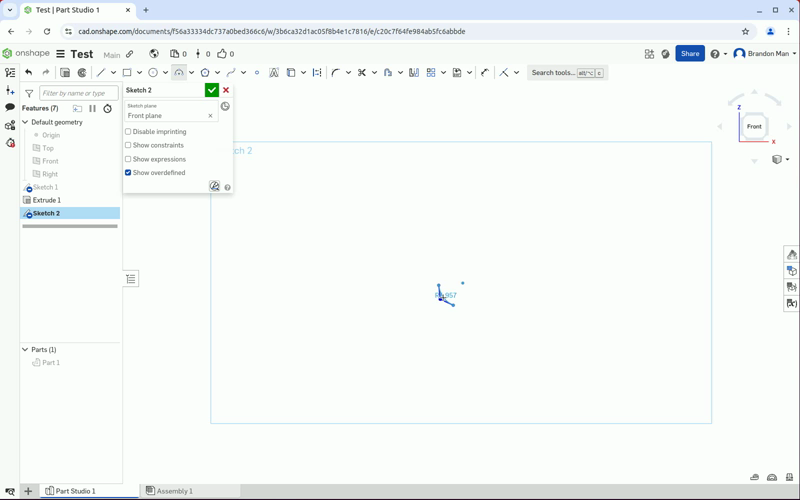
scroll(6)
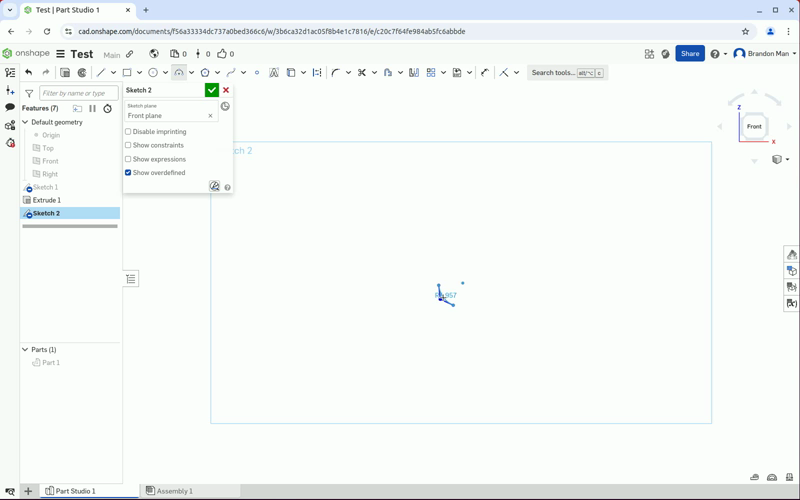
scroll(6)
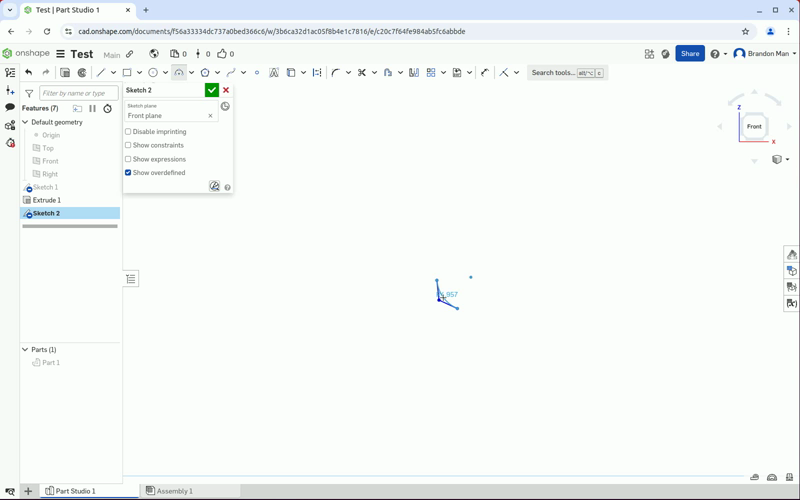
scroll(6)
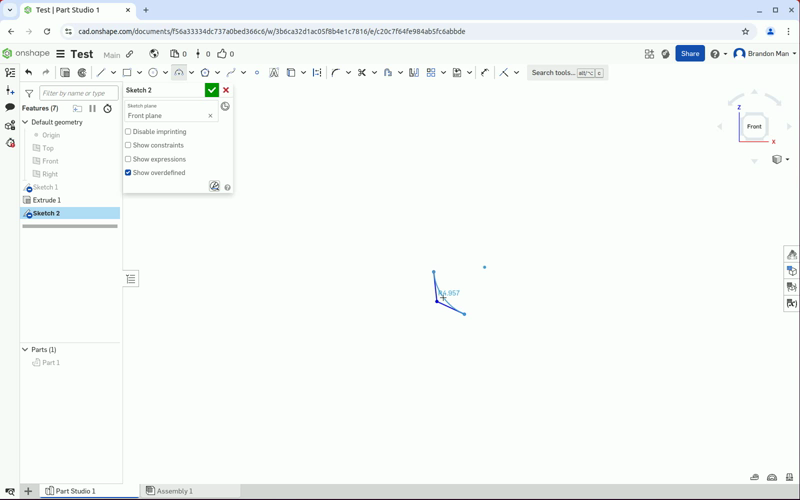
scroll(6)
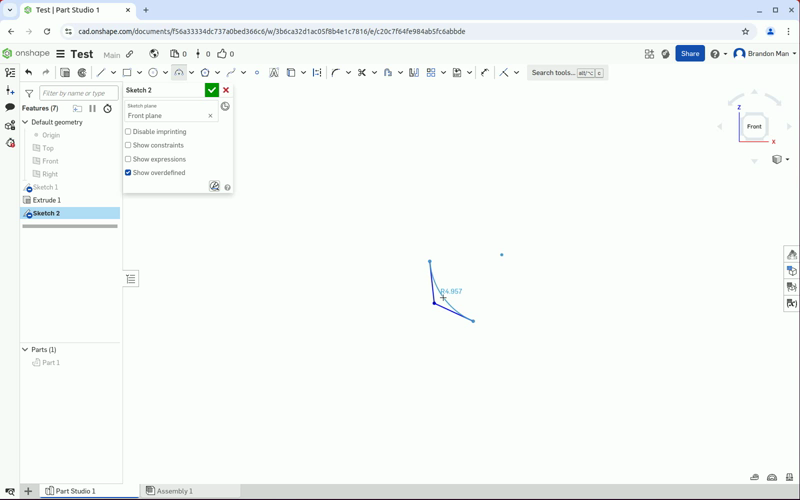
scroll(6)
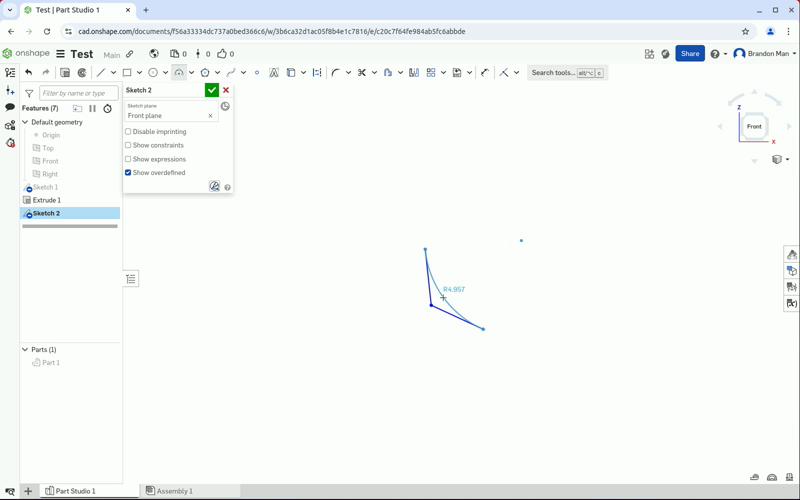
scroll(6)
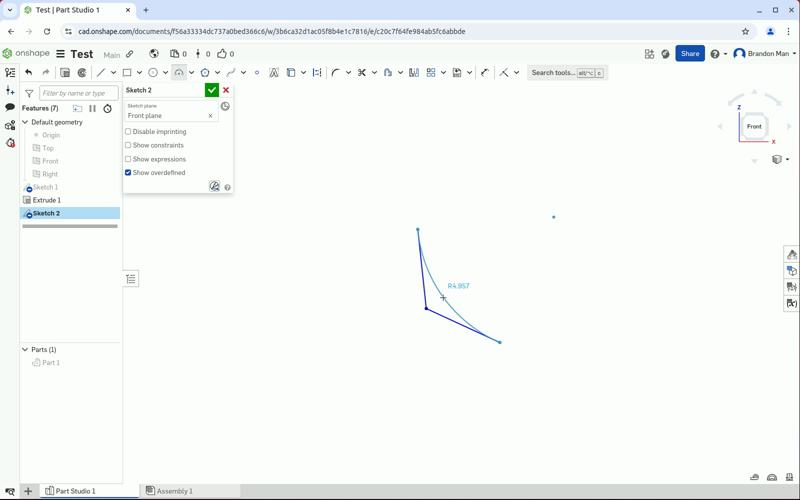
scroll(6)
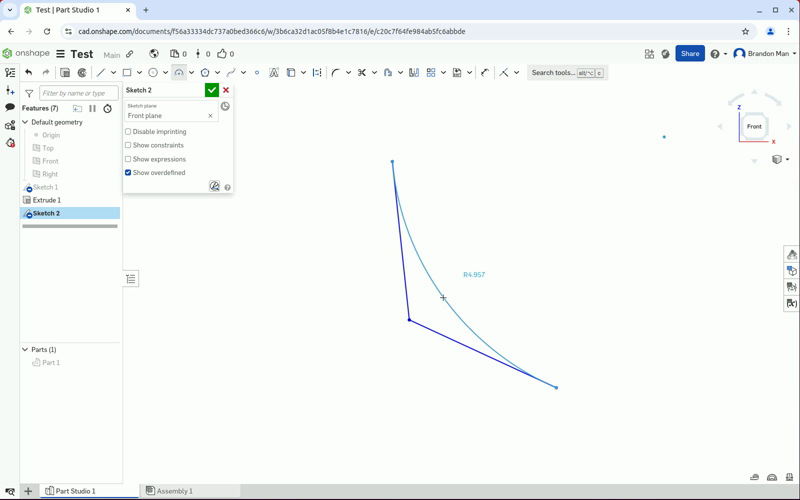
click(443, 297)
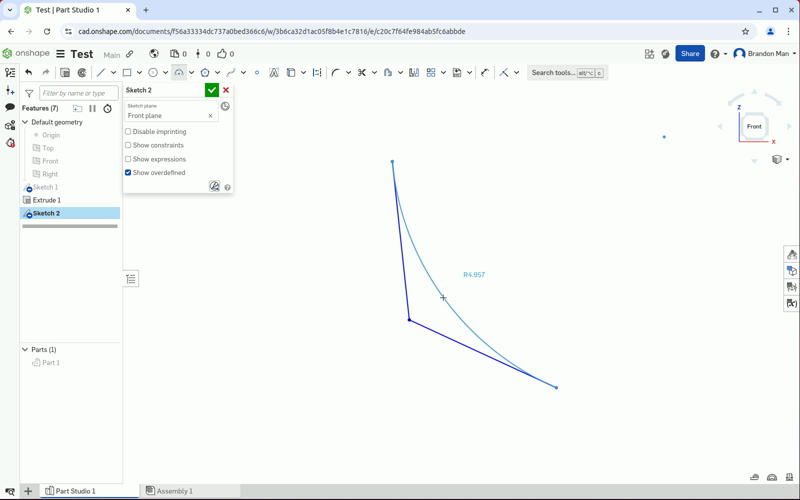
scroll(-6)
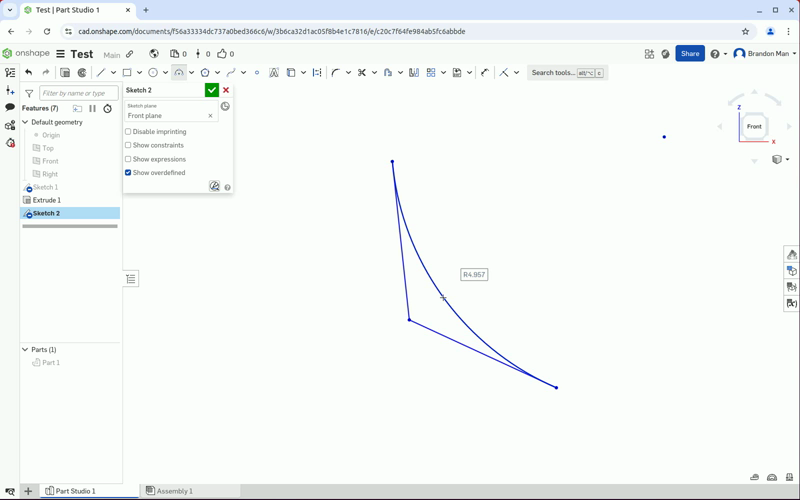
scroll(-6)
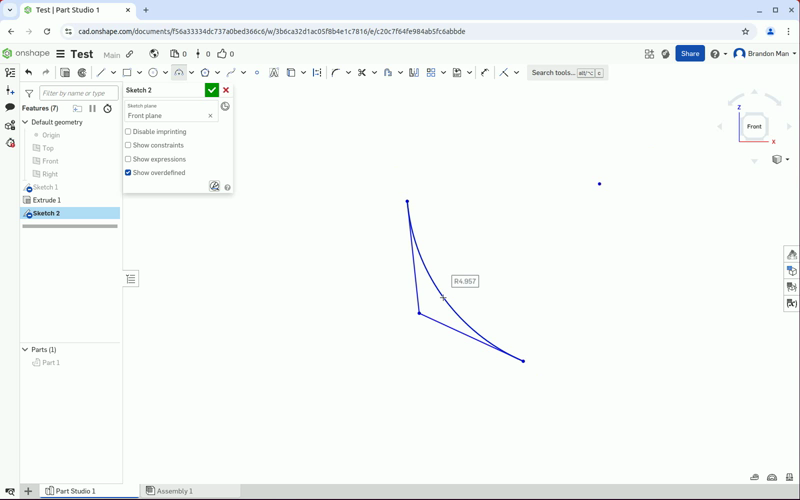
scroll(-6)
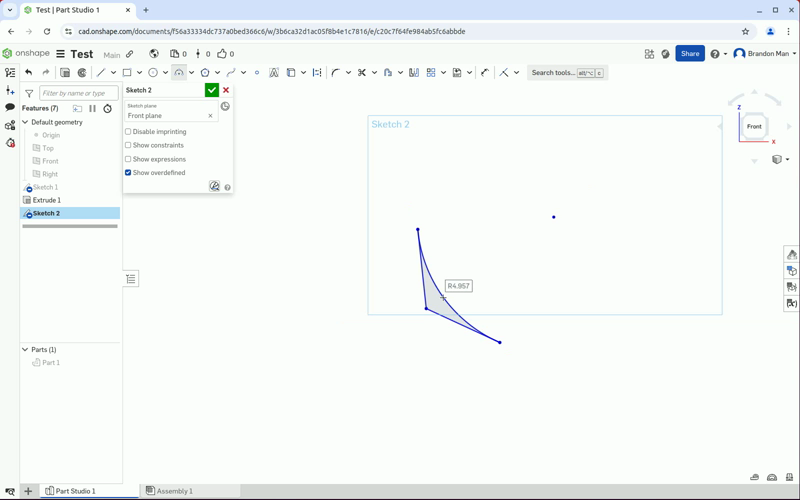
scroll(-6)
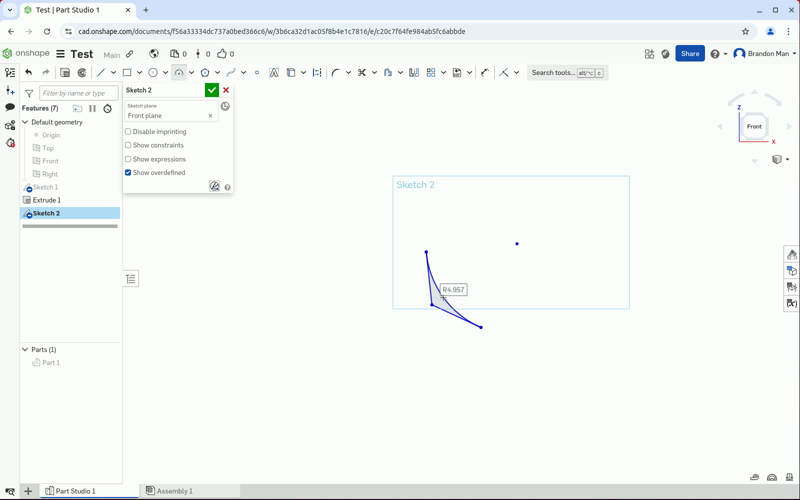
scroll(-6)
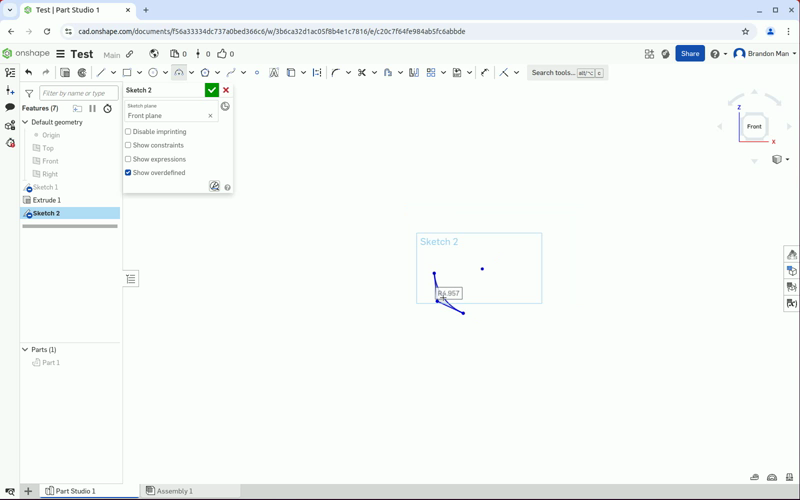
scroll(-6)
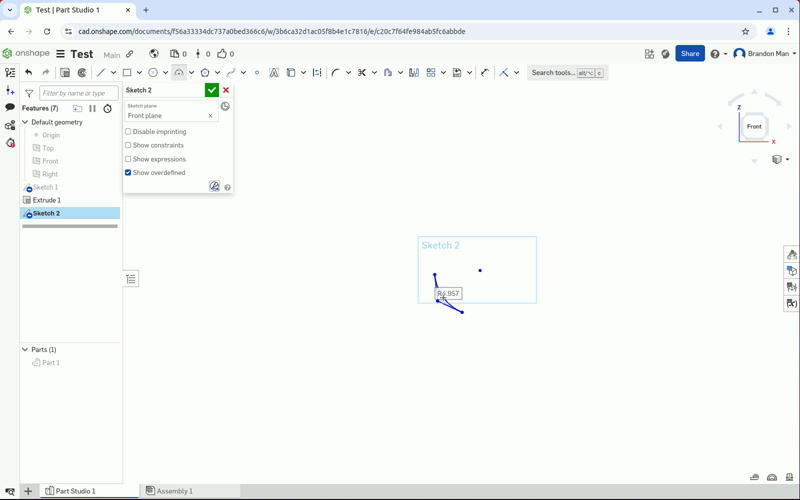
scroll(-6)
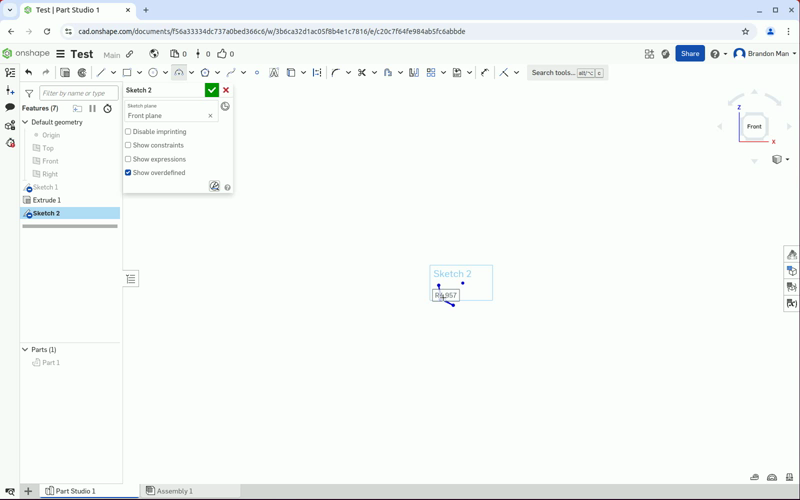
key_up(shift)
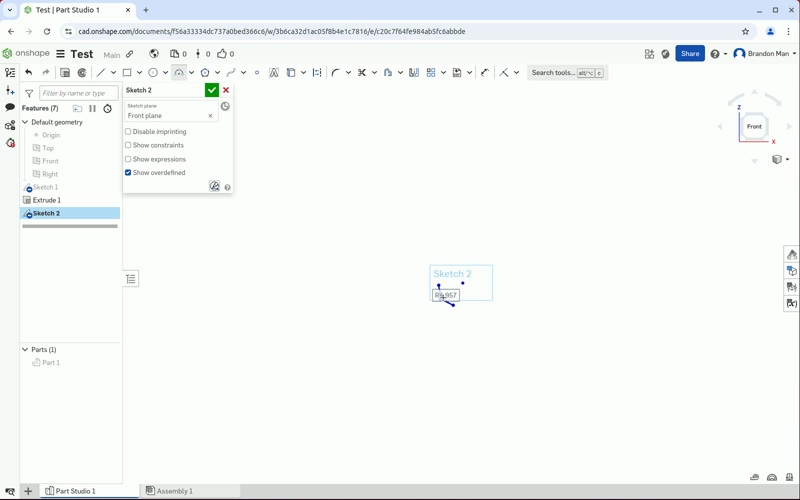
key(esc)
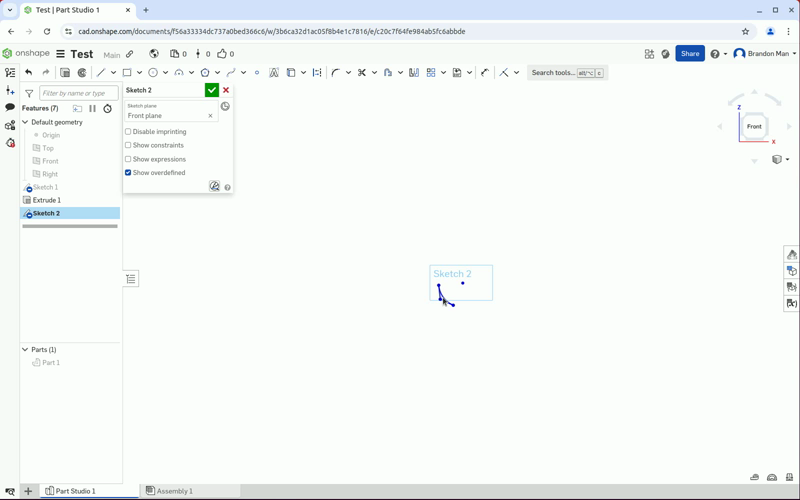
mouse_move(441, 295)
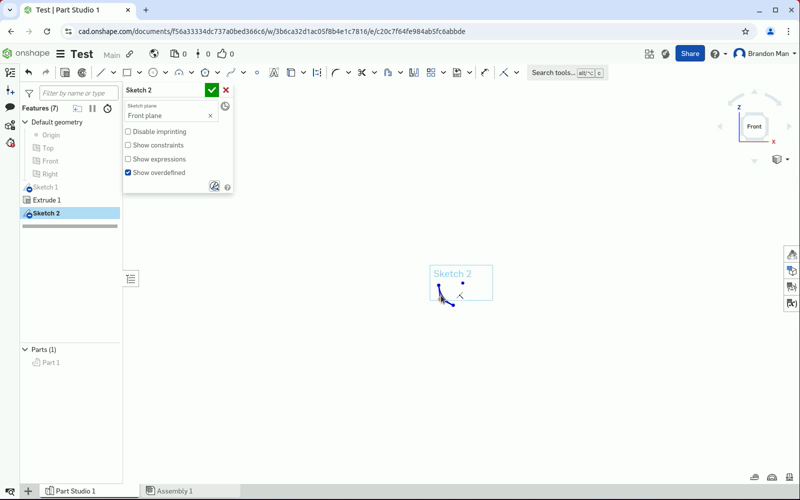
scroll(6)
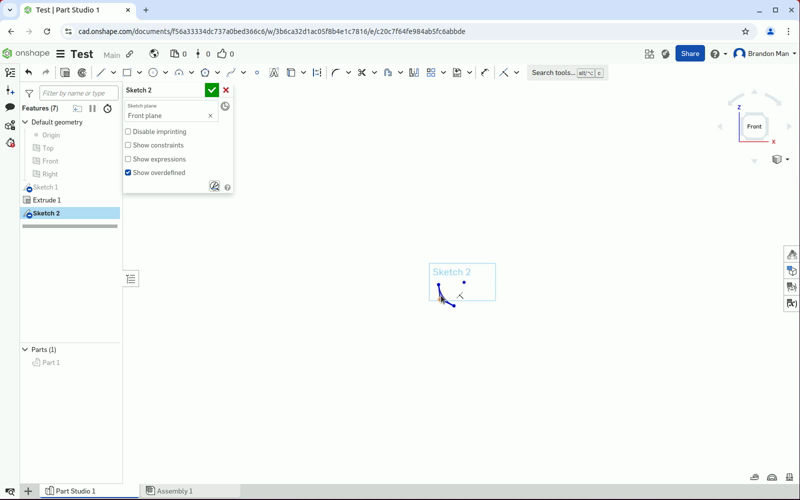
scroll(6)
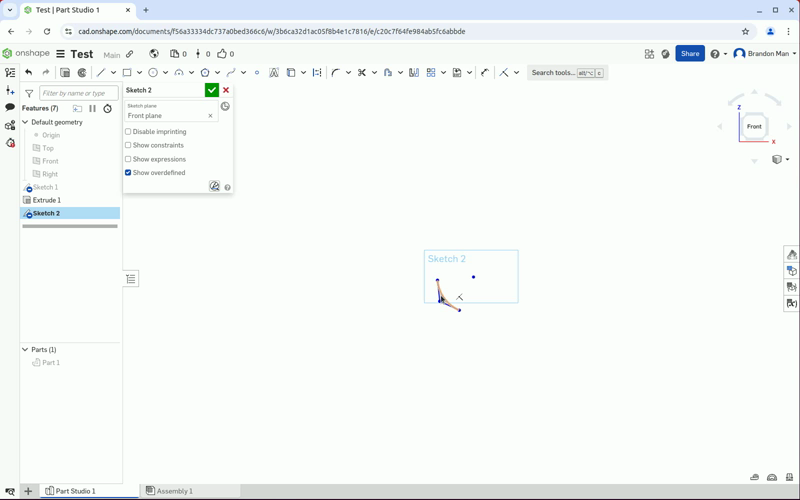
scroll(6)
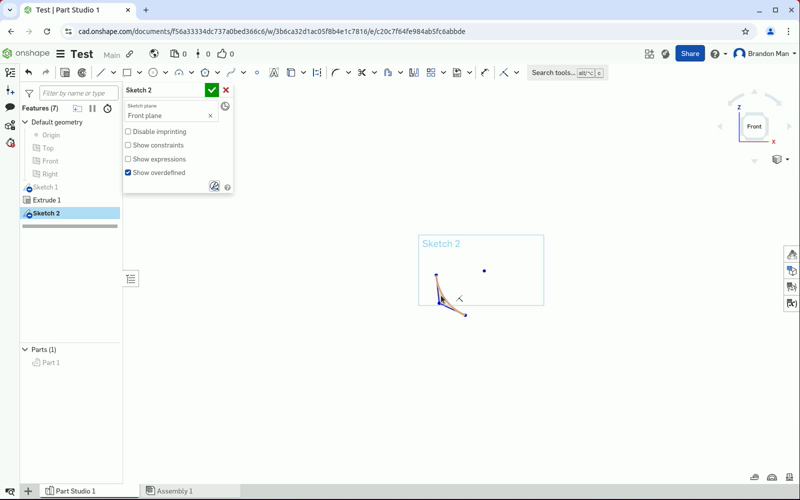
scroll(6)
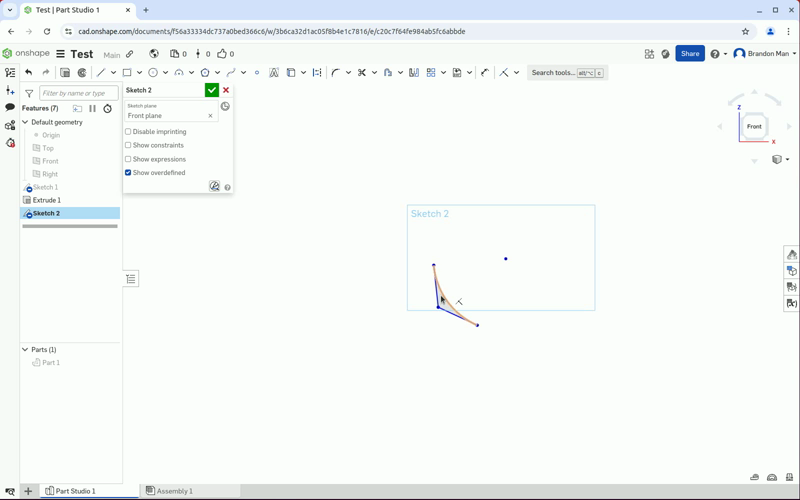
scroll(6)
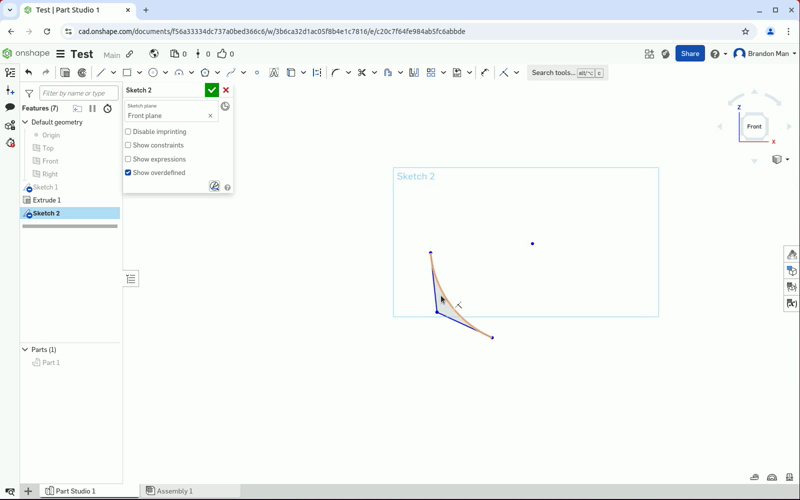
scroll(6)
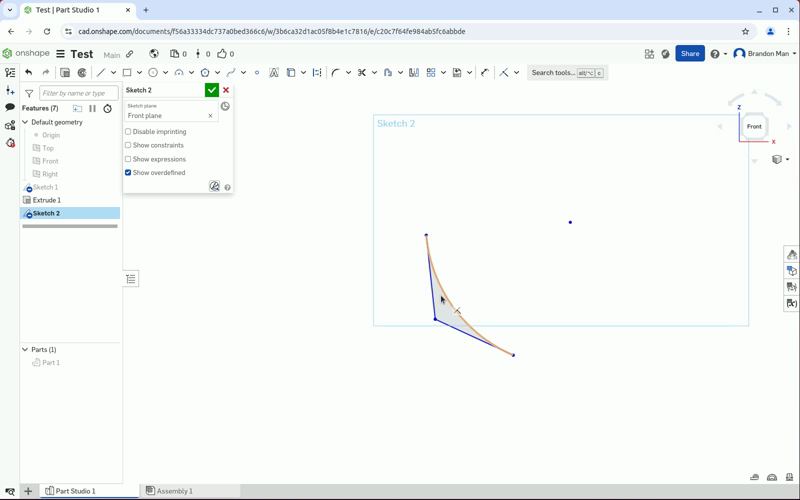
scroll(6)
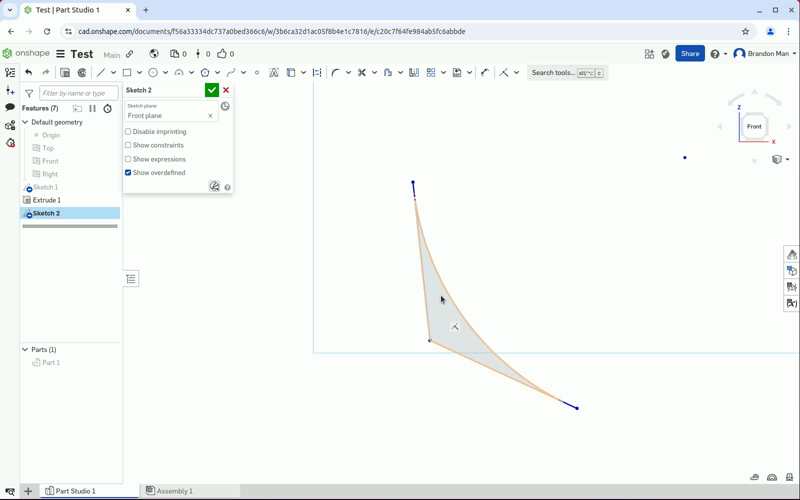
click(441, 295)
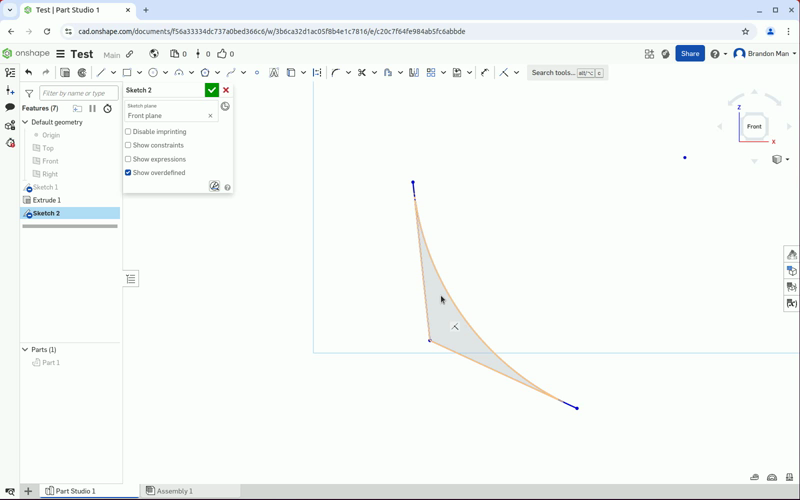
scroll(-6)
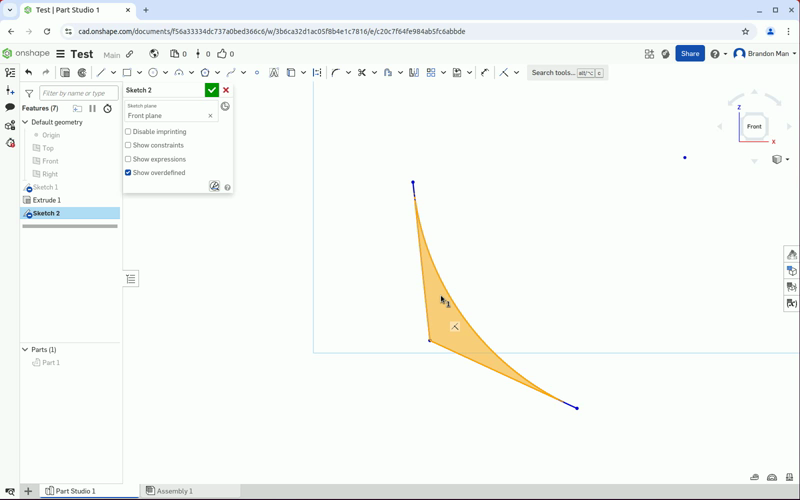
scroll(-6)
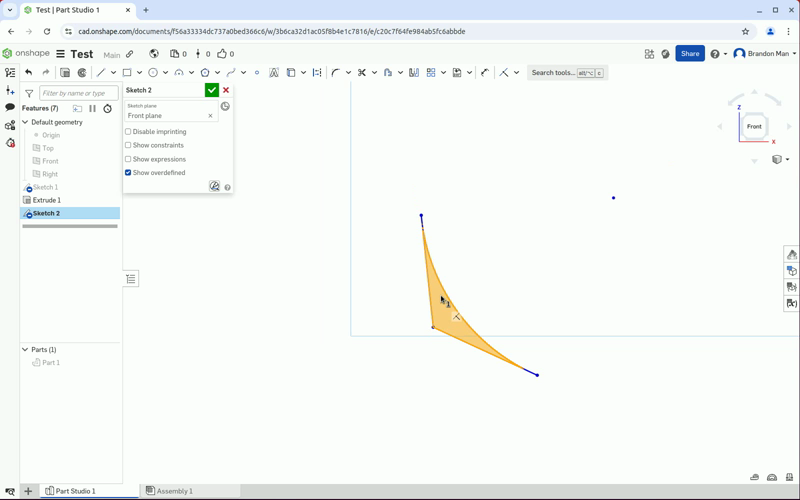
scroll(-6)
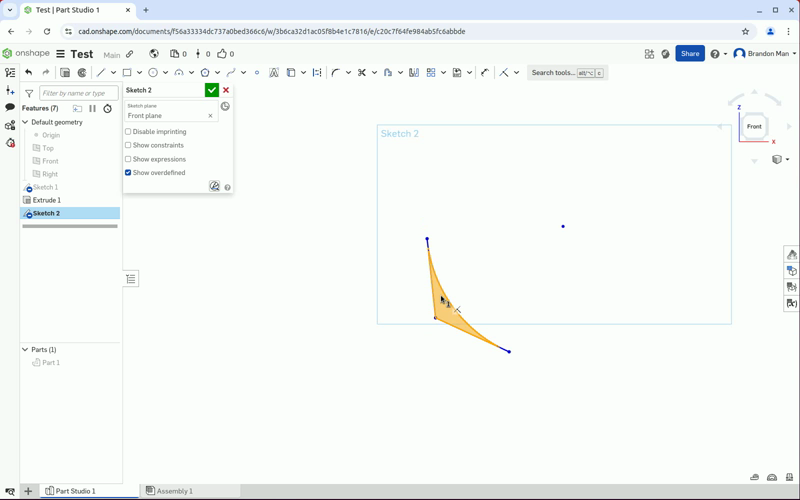
scroll(-6)
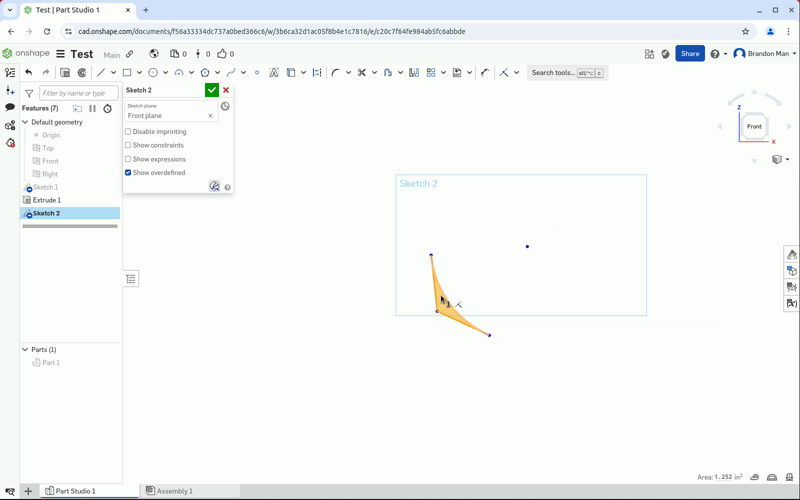
scroll(-6)
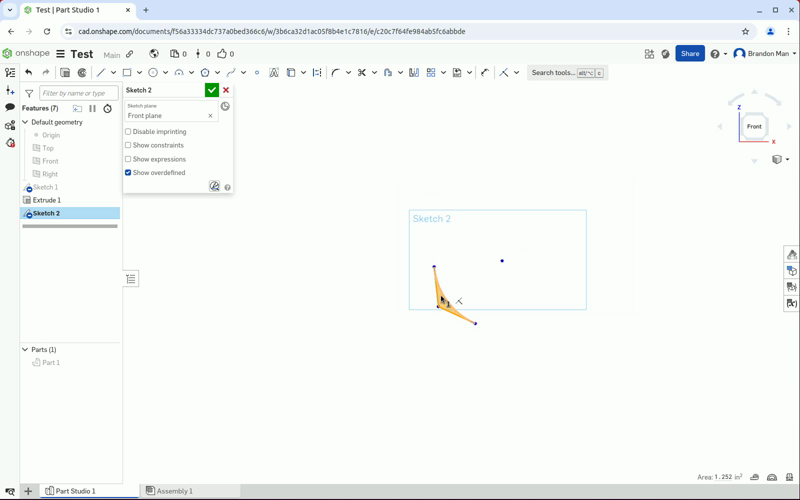
scroll(-6)
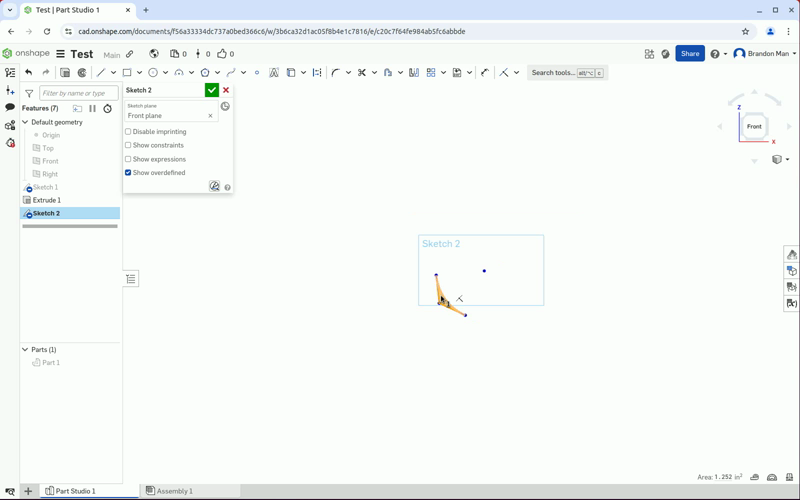
scroll(-6)
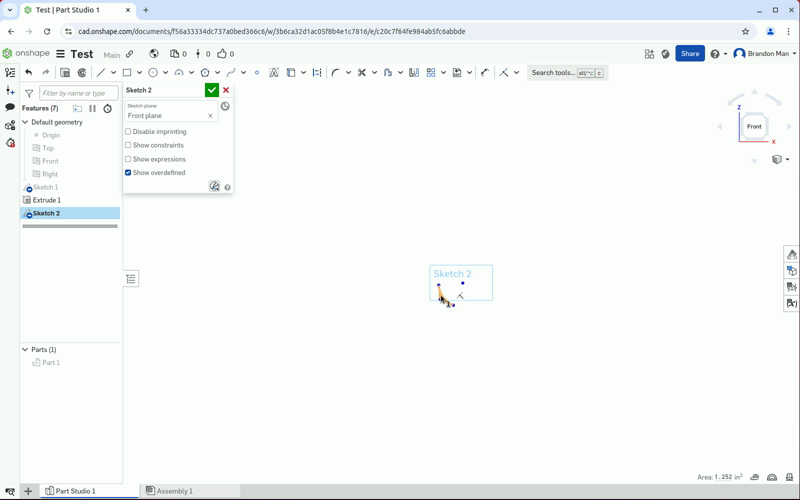
mouse_move(73, 352)
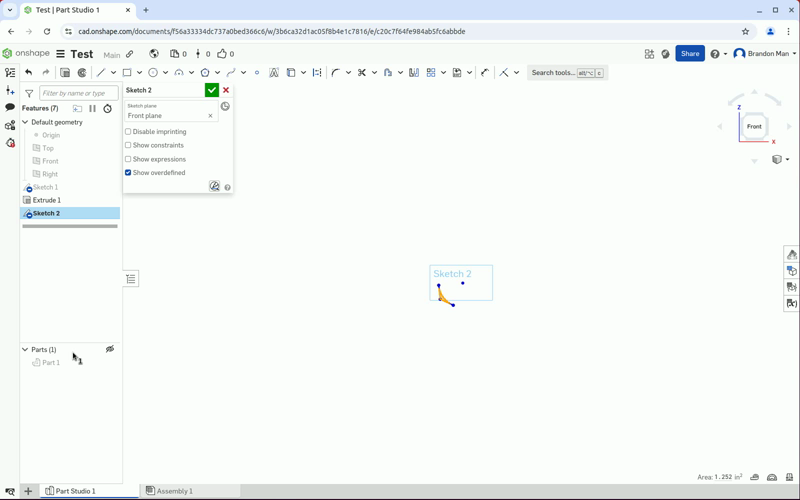
key(shift+y)
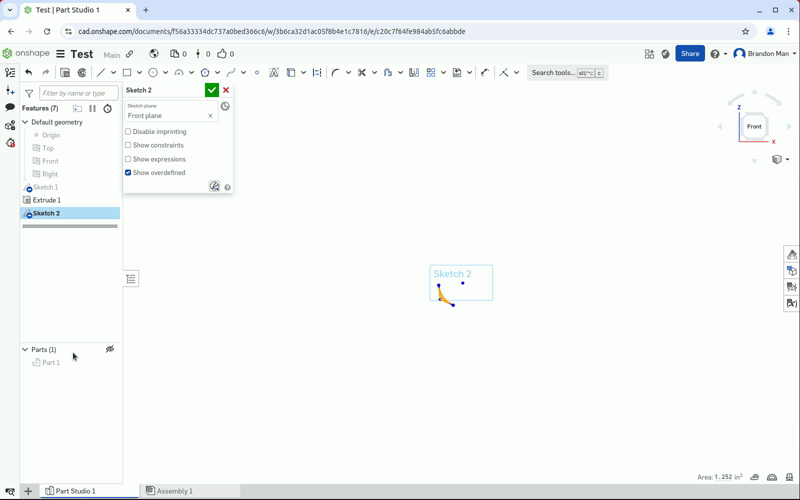
key(shift+e)
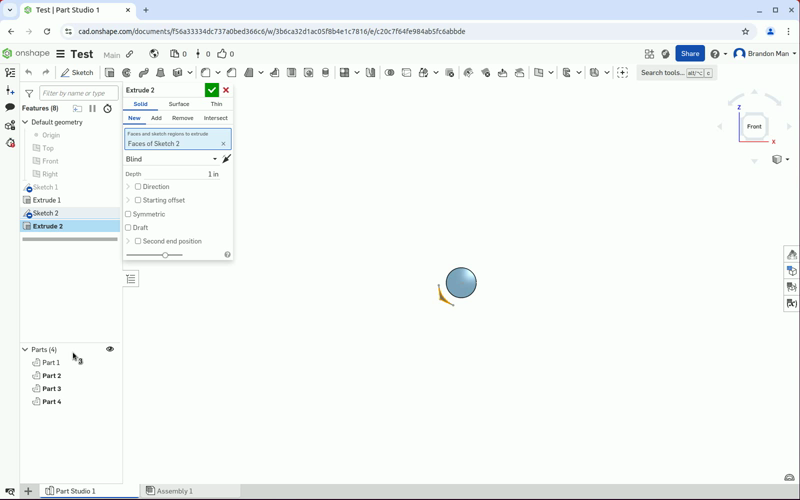
mouse_move(143, 106)
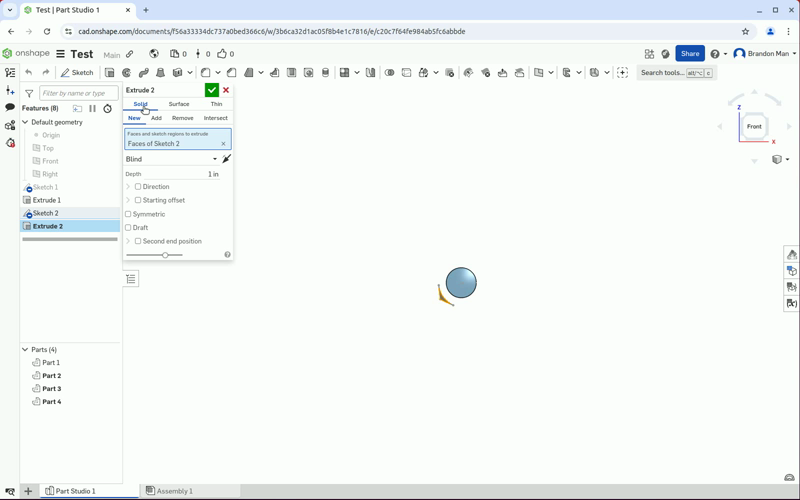
click(143, 106)
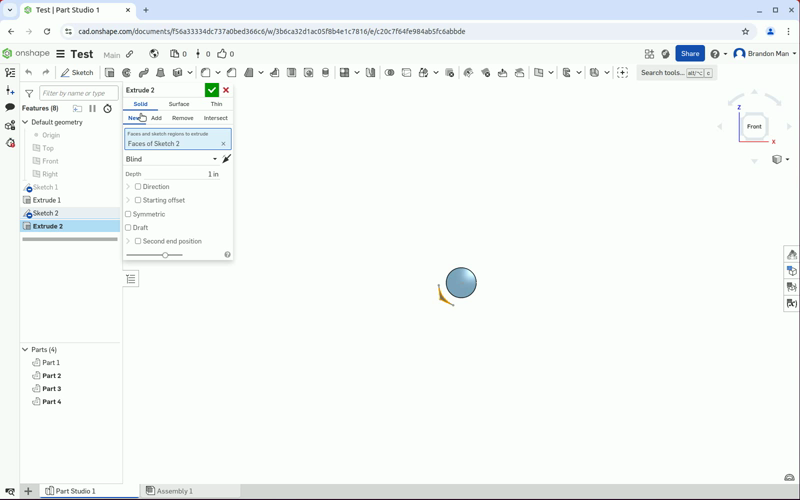
mouse_move(137, 120)
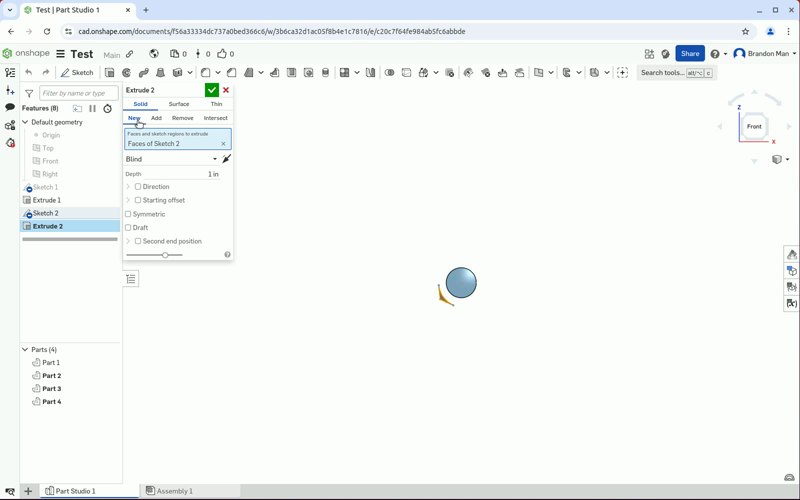
click(137, 120)
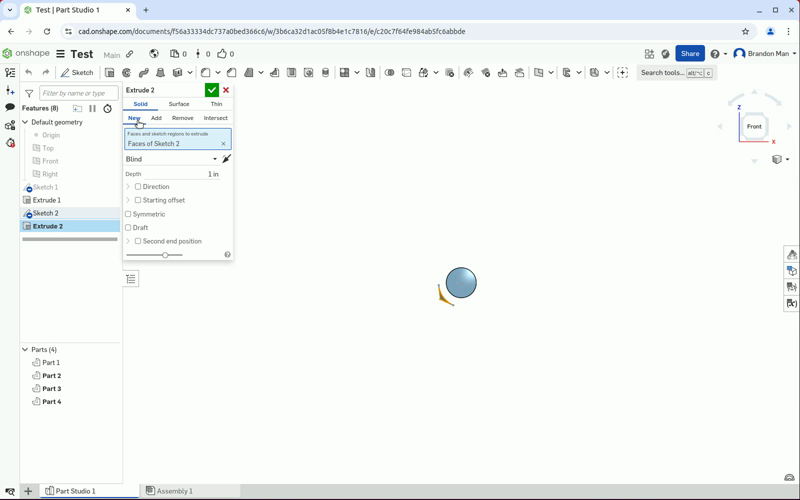
key(tab, 4)
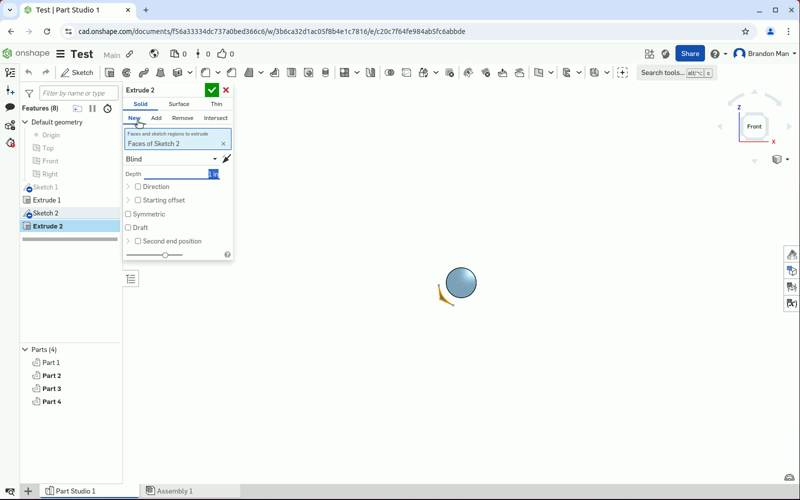
text(3.37)
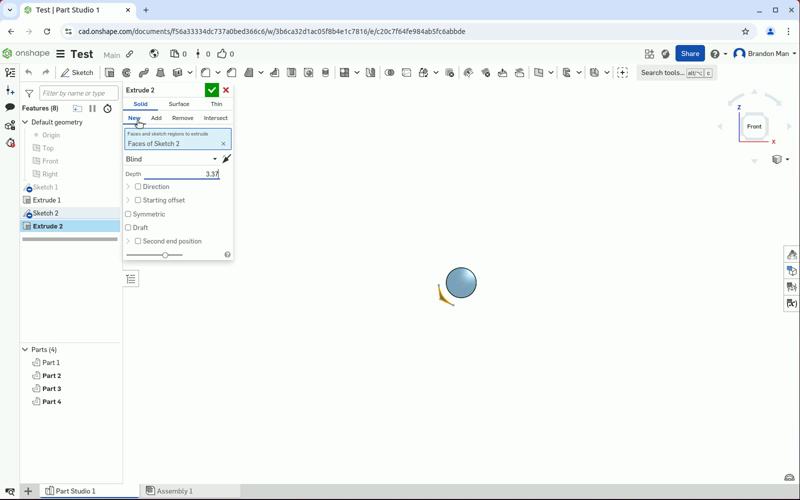
key(enter)
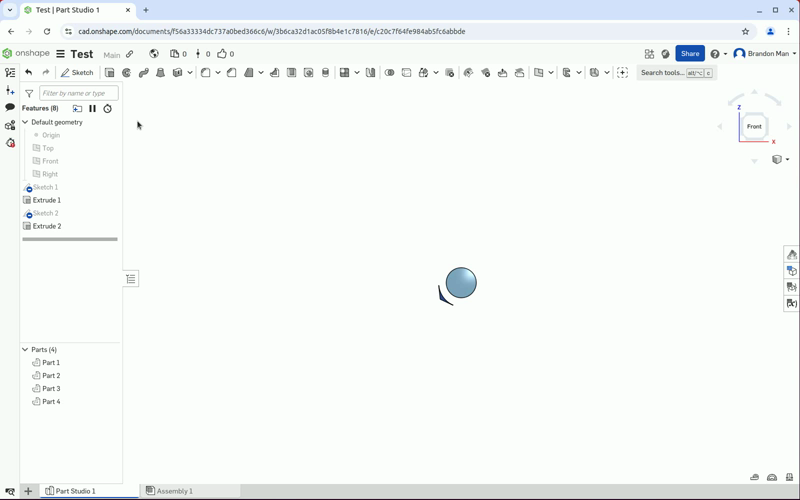
key(shift+h)
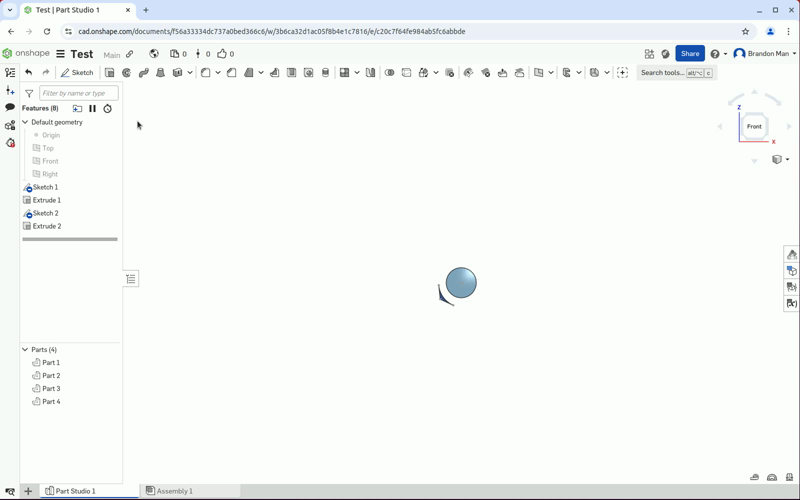
key(shift+h)
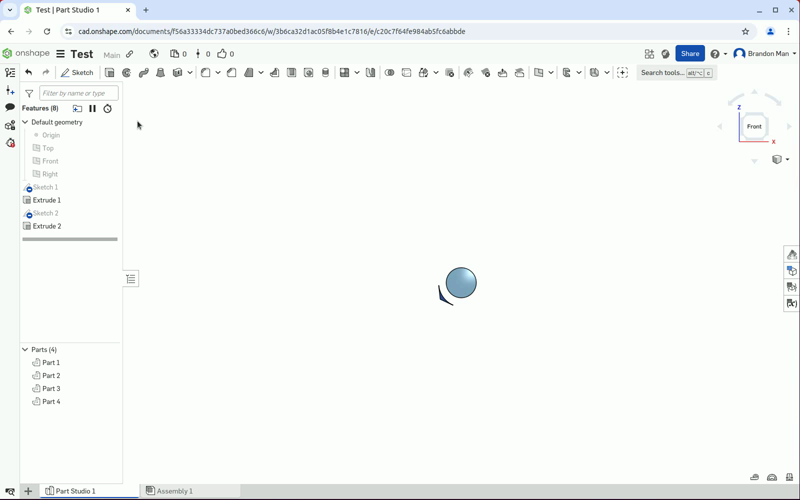
mouse_move(73, 189)
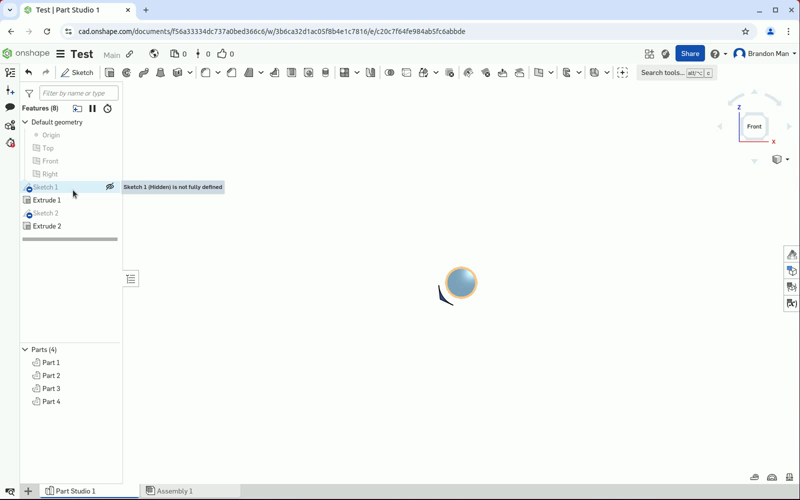
click(73, 189)
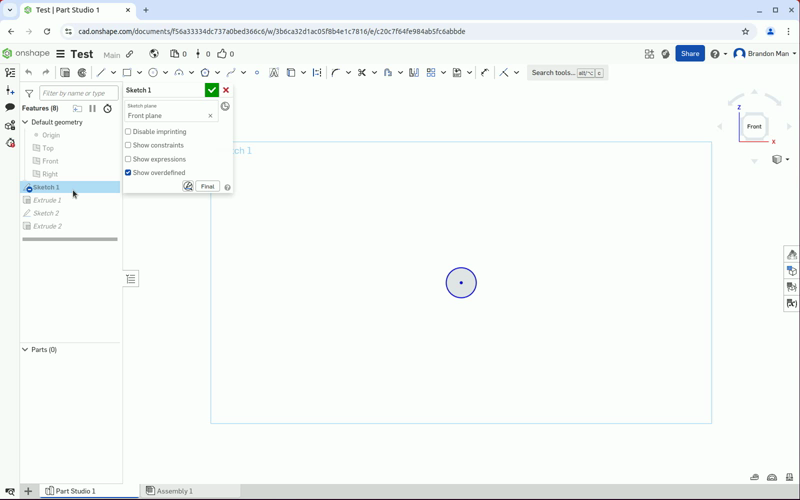
mouse_move(229, 92)
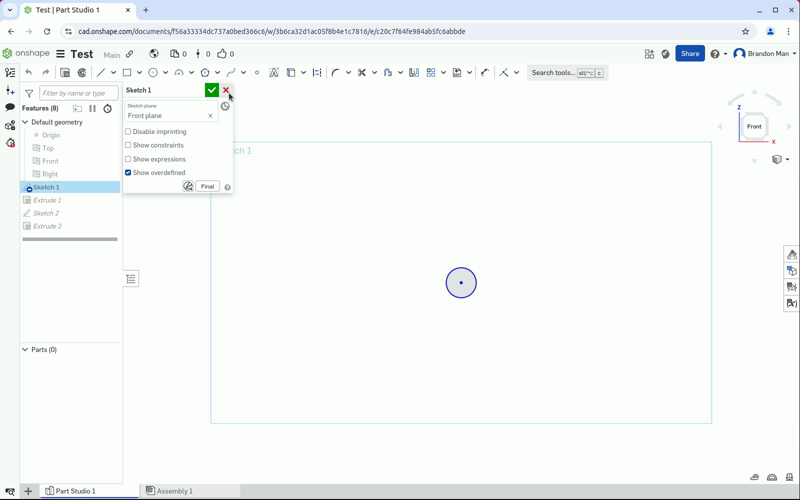
click(229, 92)
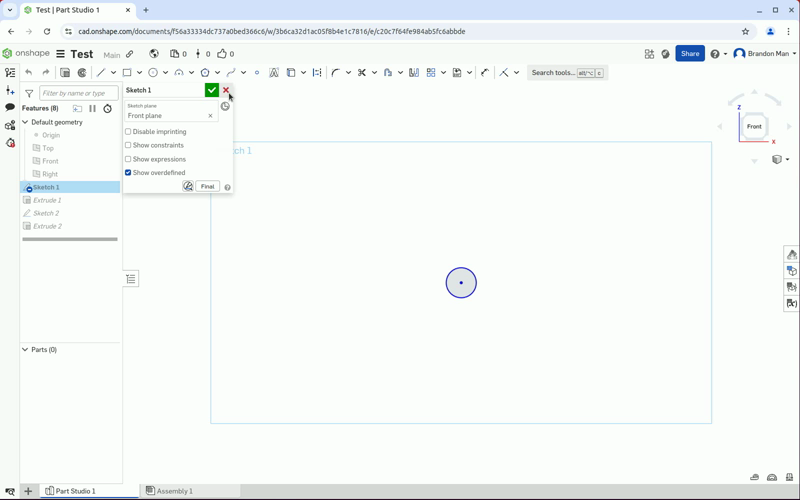
key(shift+s)
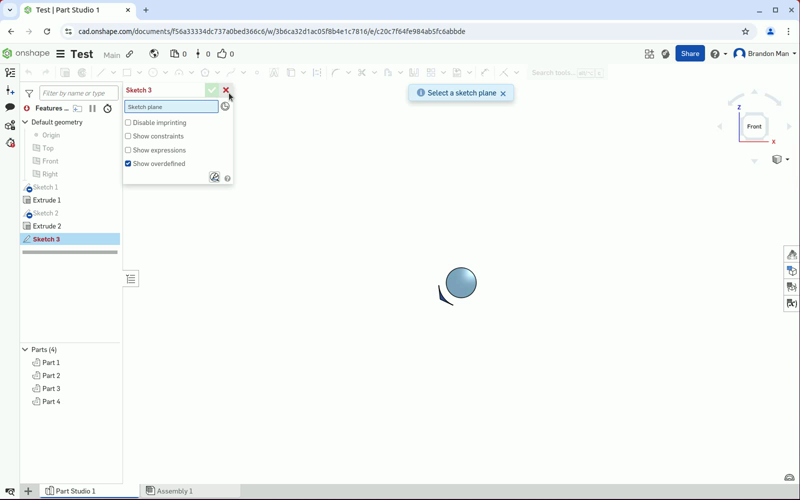
mouse_move(73, 163)
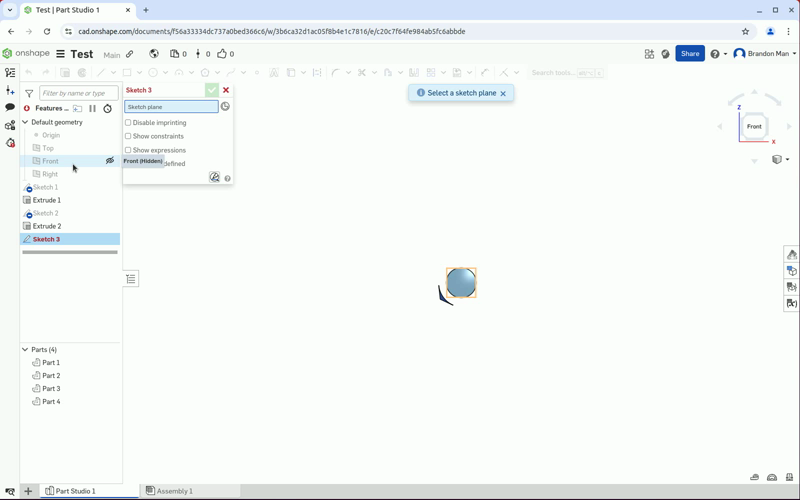
click(73, 163)
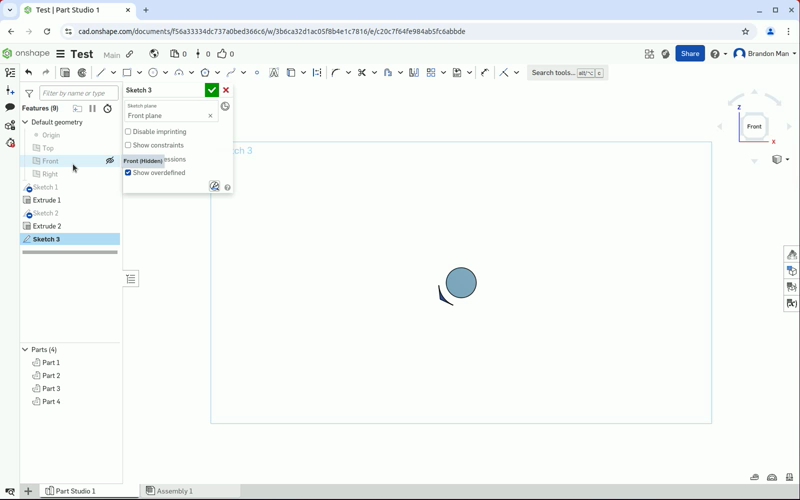
mouse_move(73, 352)
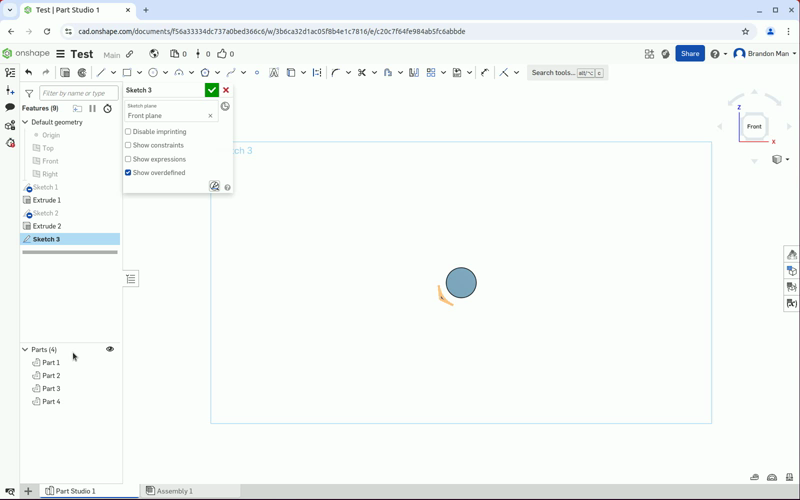
key(y)
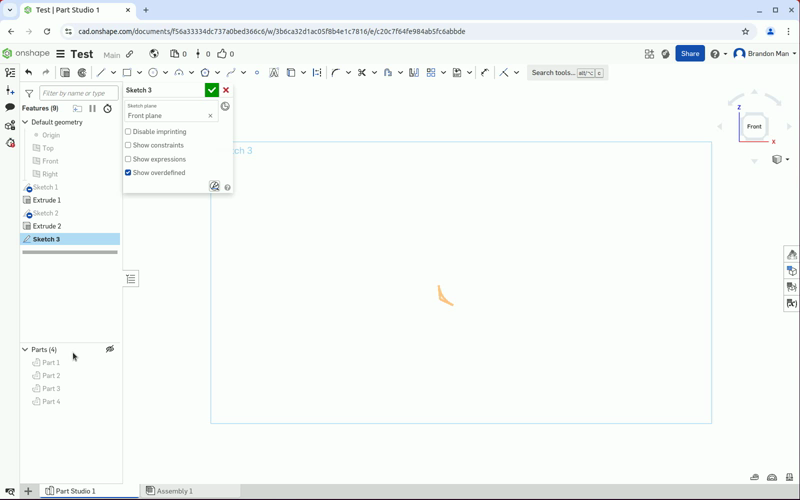
key(l)
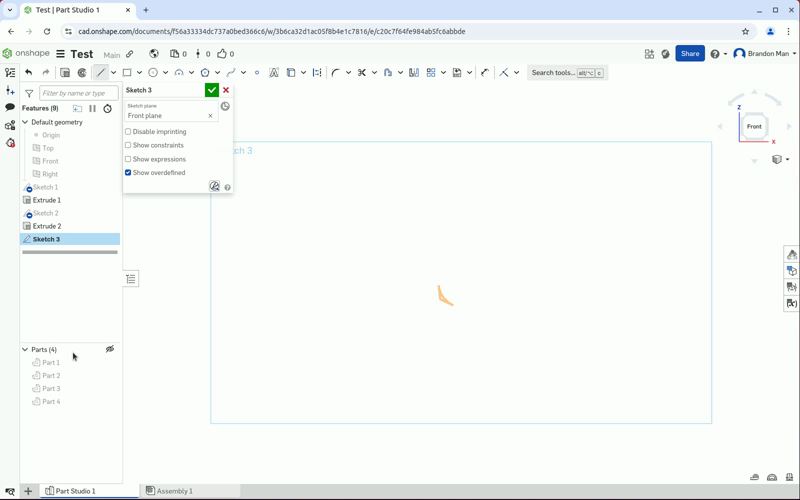
key_down(shift)
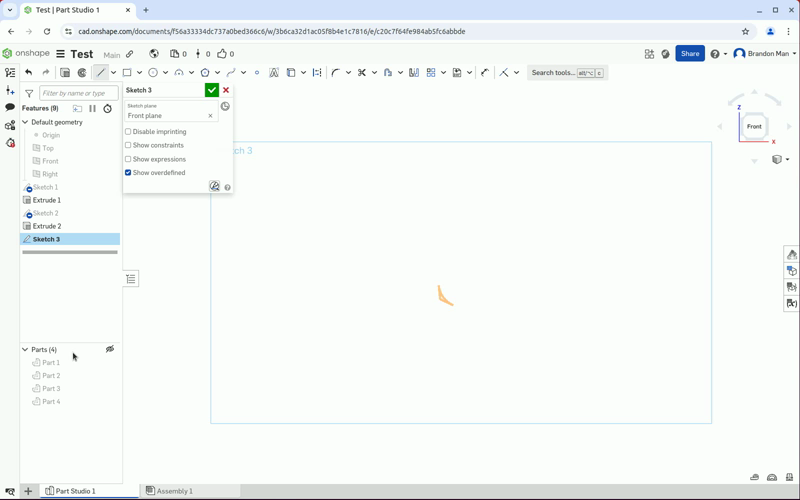
mouse_move(437, 272)
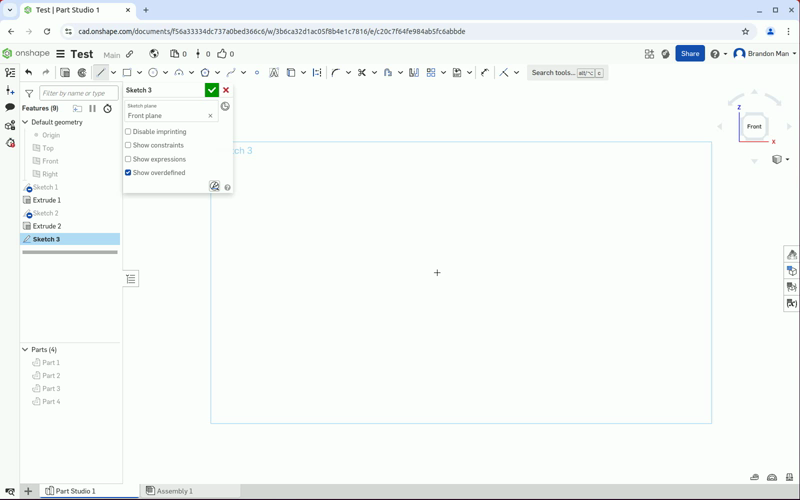
click(437, 272)
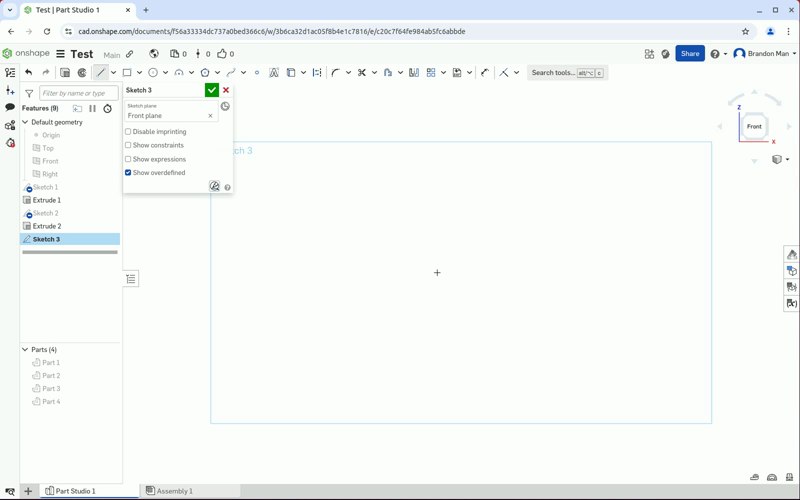
key_up(shift)
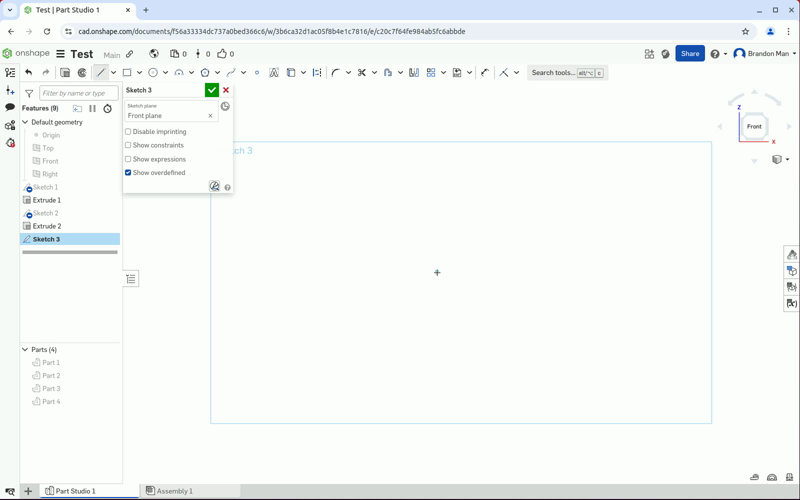
key_down(shift)
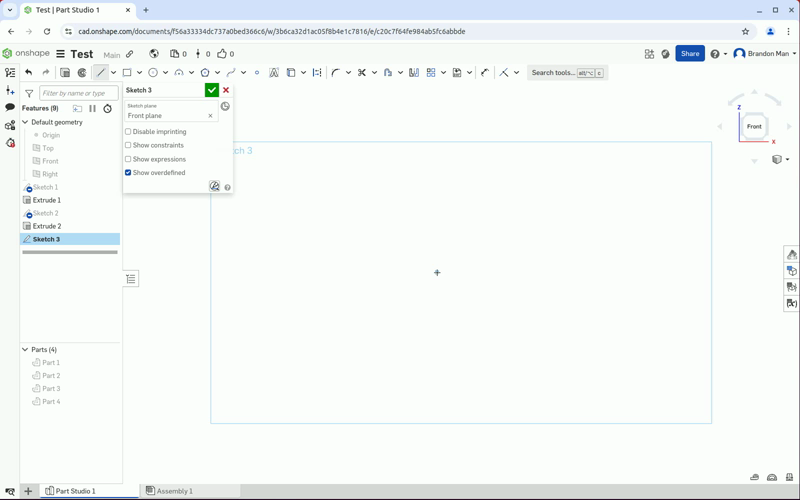
mouse_move(467, 272)
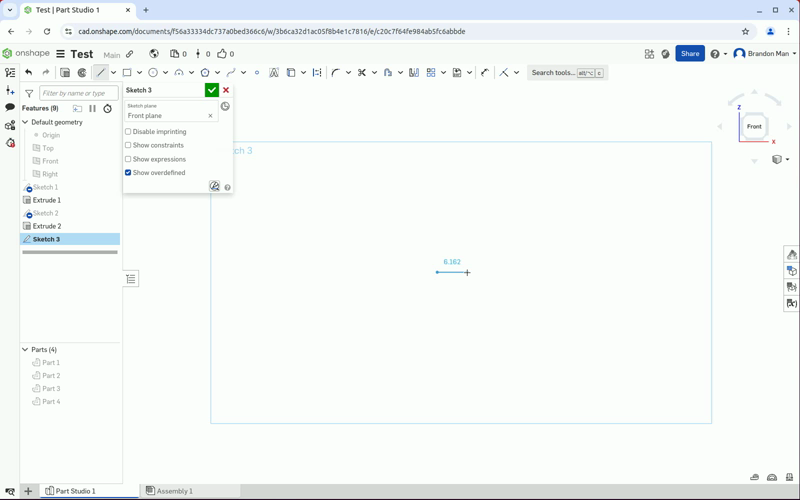
mouse_move(438, 286)
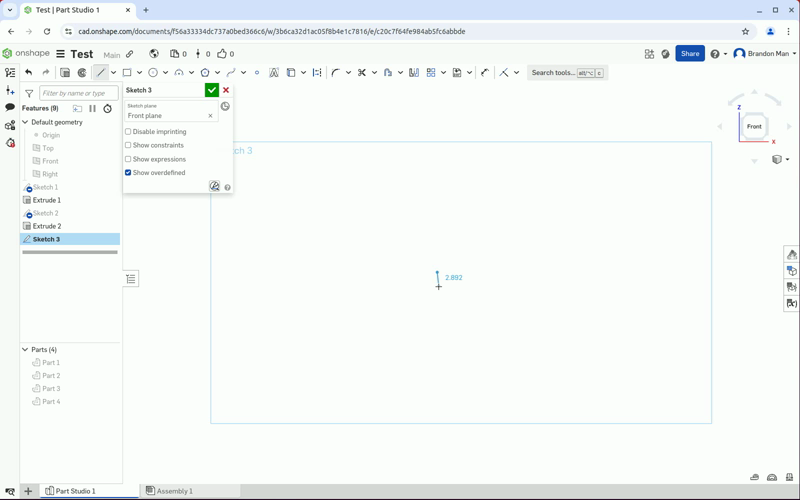
click(438, 286)
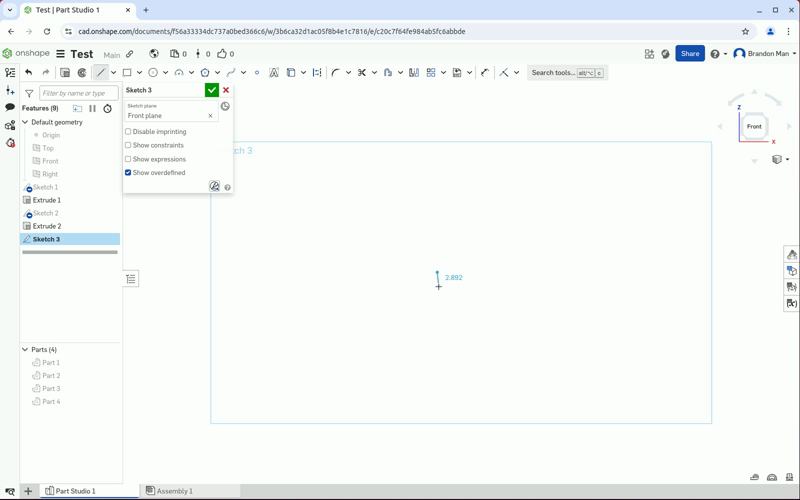
key_up(shift)
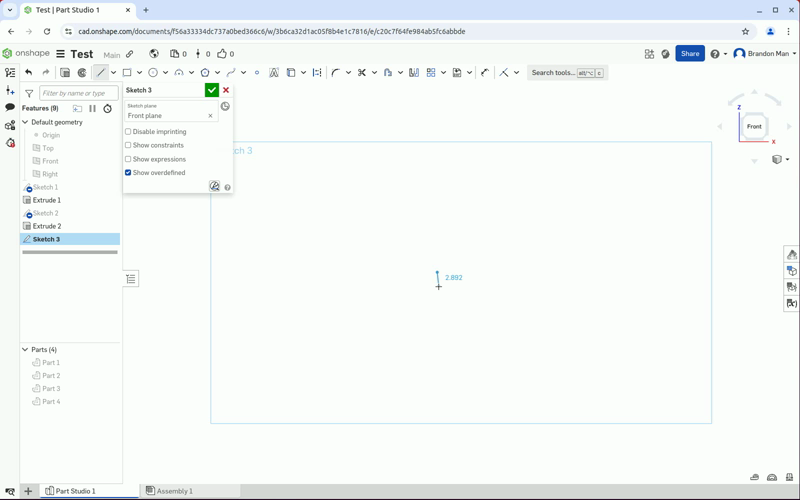
key(esc)
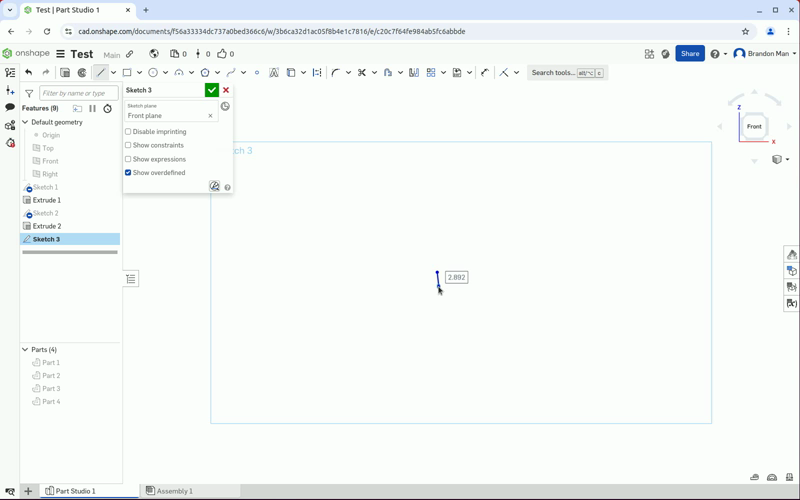
key(a)
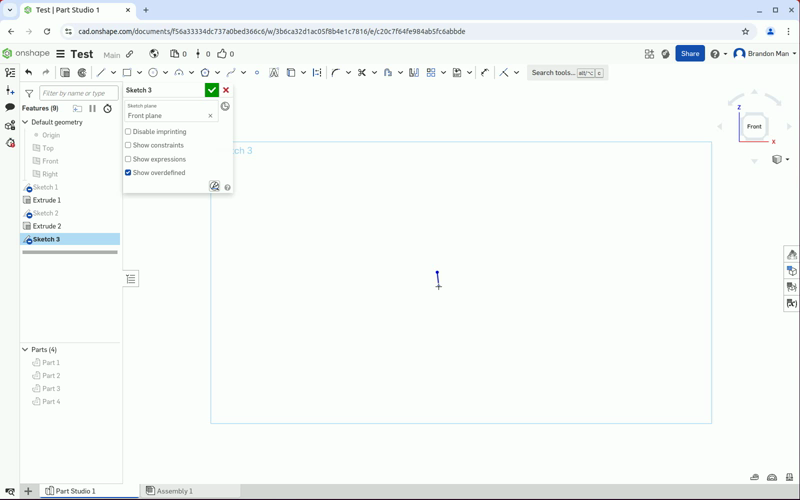
mouse_move(438, 286)
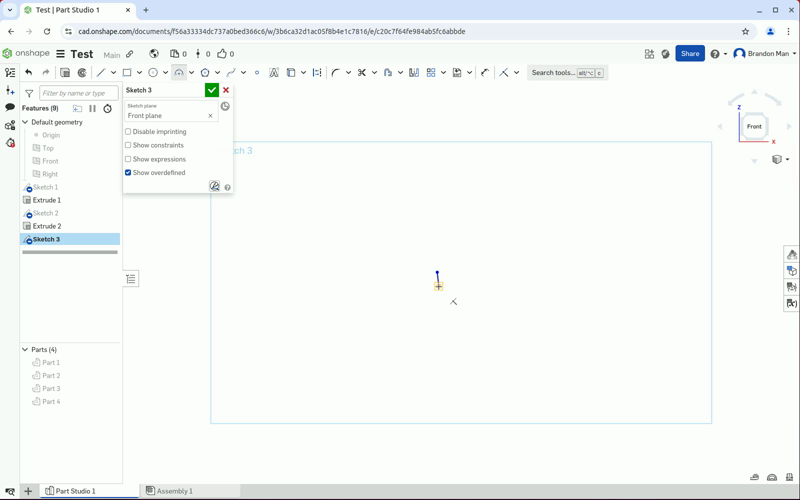
click(438, 286)
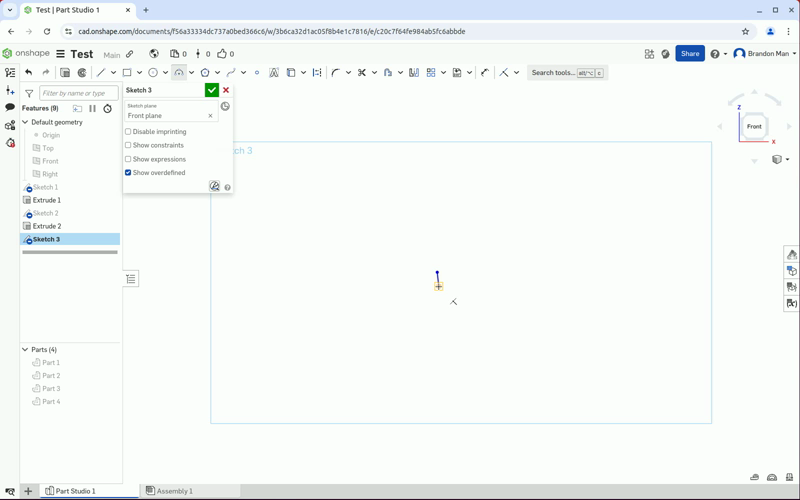
key_down(shift)
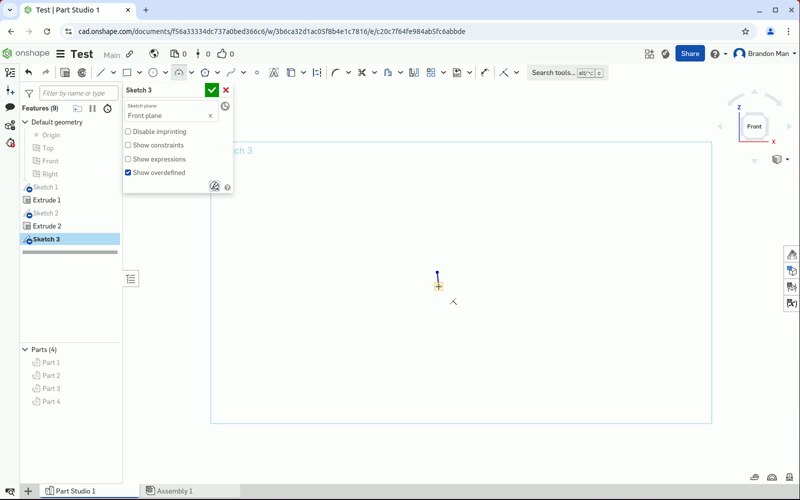
mouse_move(448, 264)
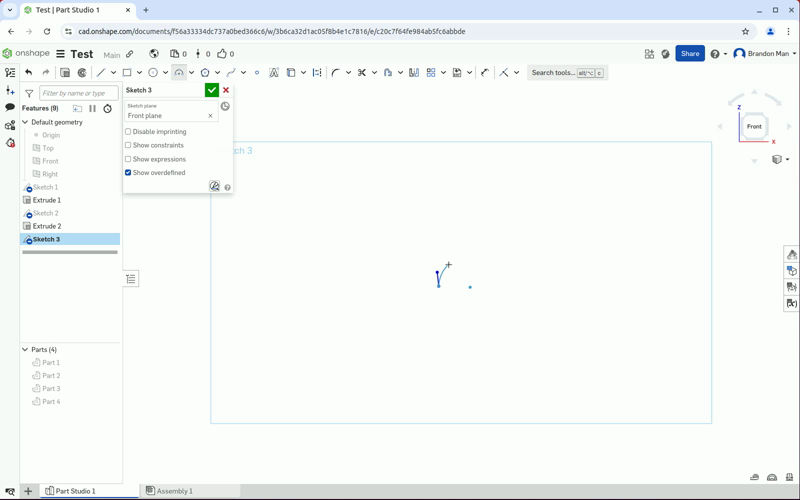
click(448, 264)
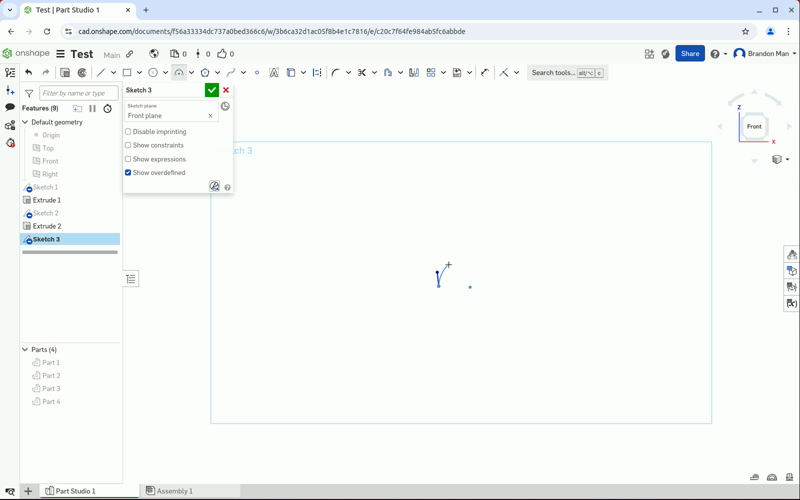
mouse_move(440, 273)
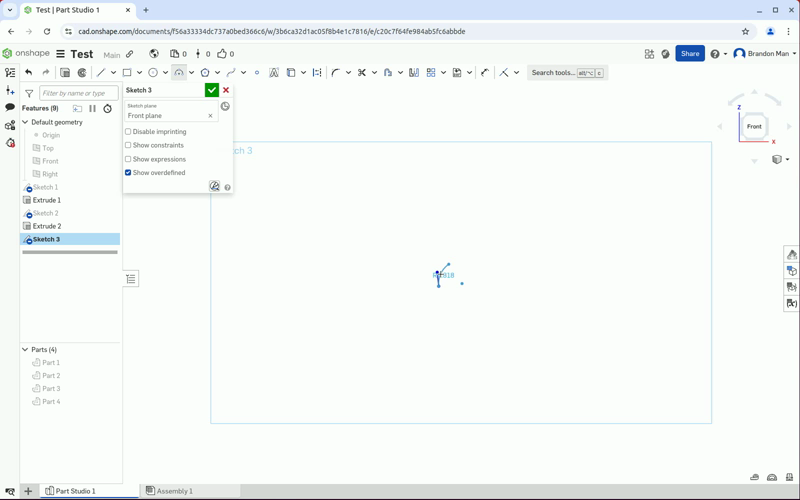
scroll(6)
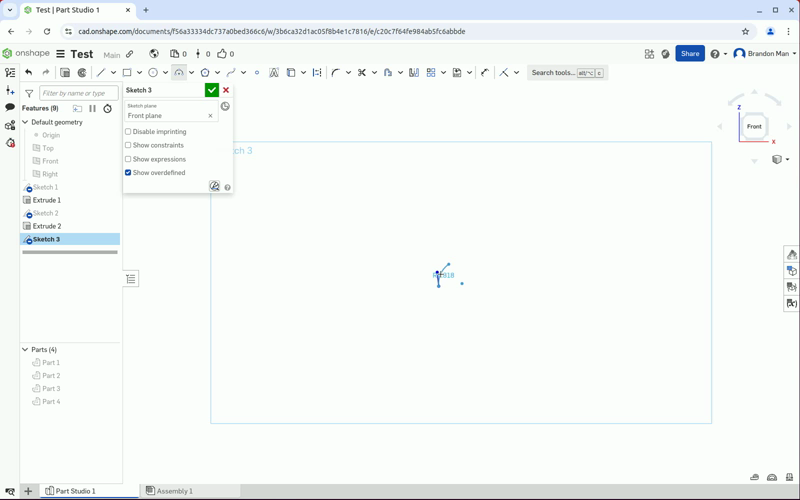
scroll(6)
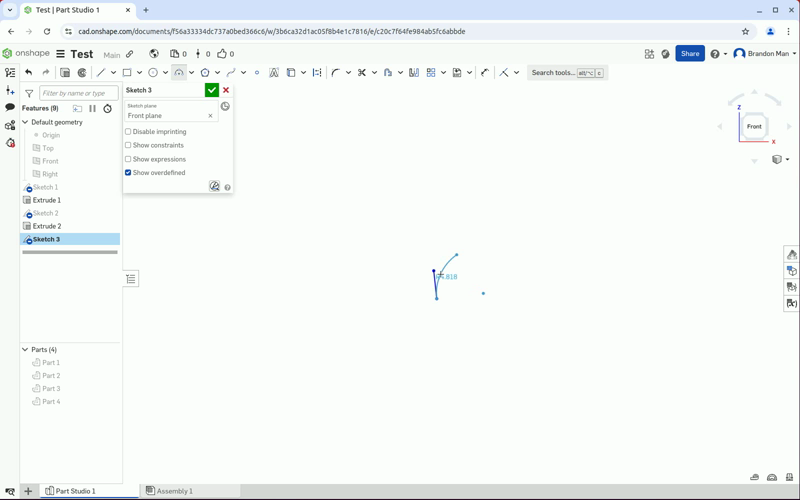
scroll(6)
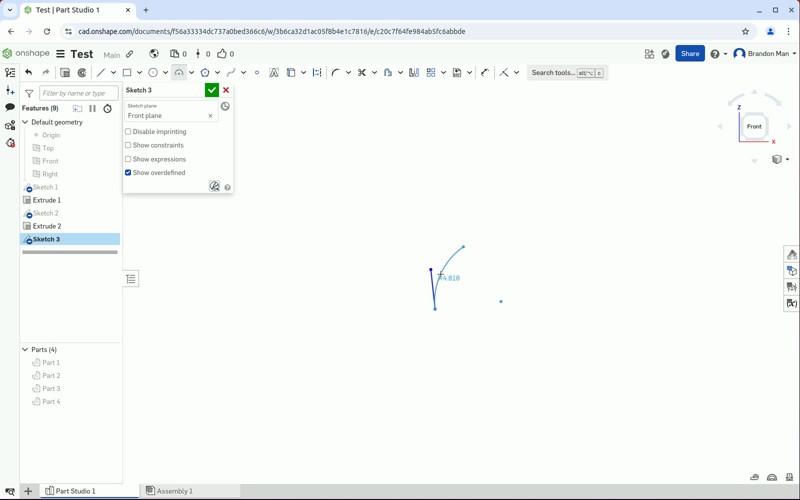
scroll(6)
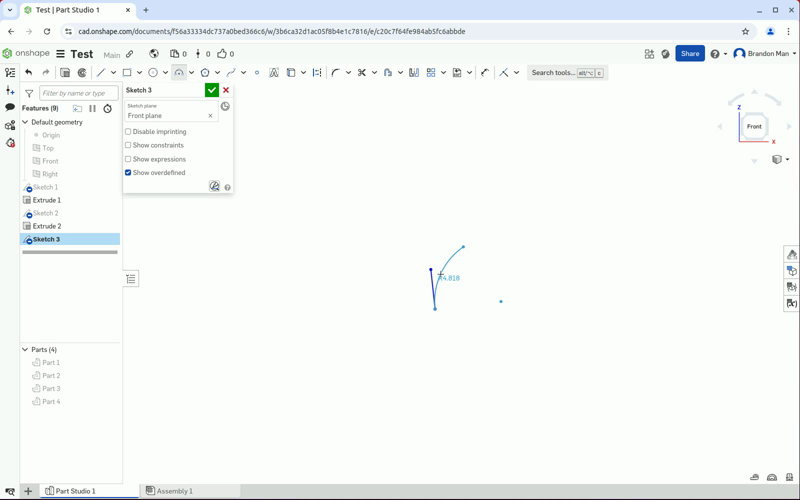
scroll(6)
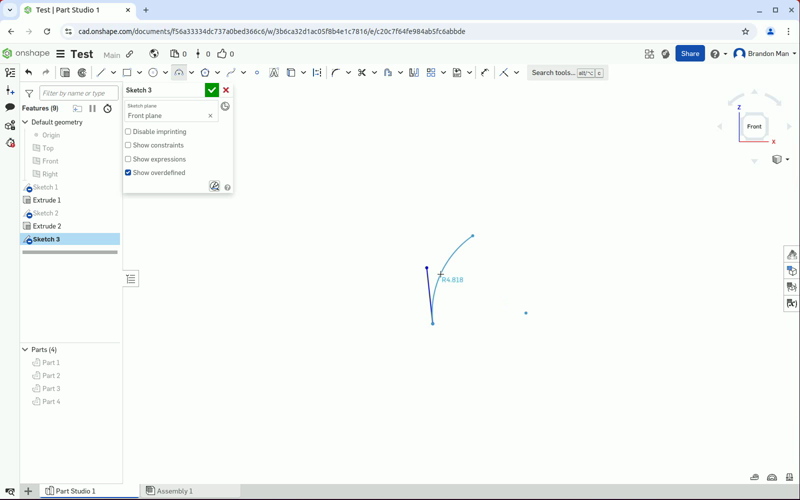
scroll(6)
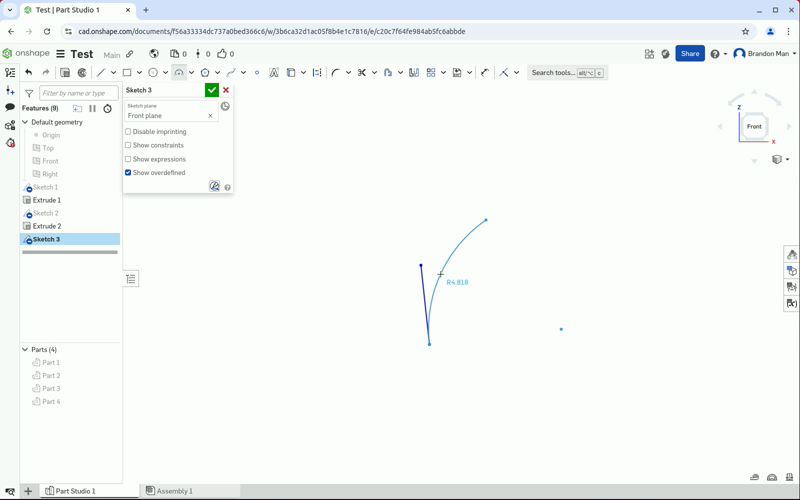
scroll(6)
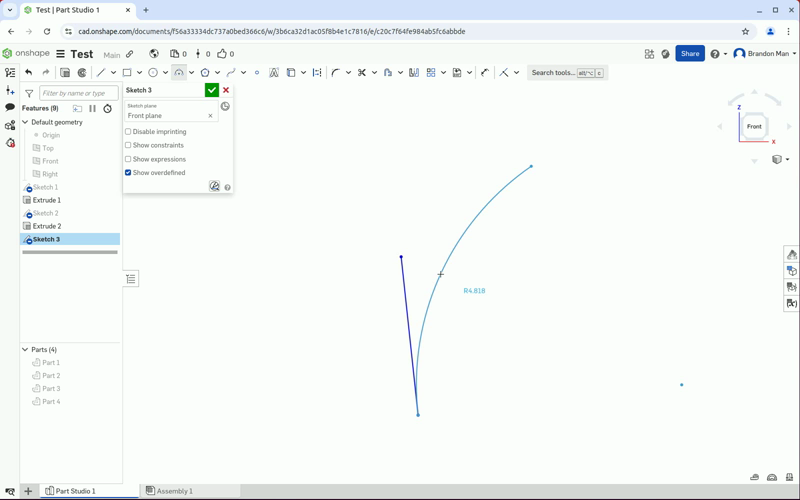
click(440, 273)
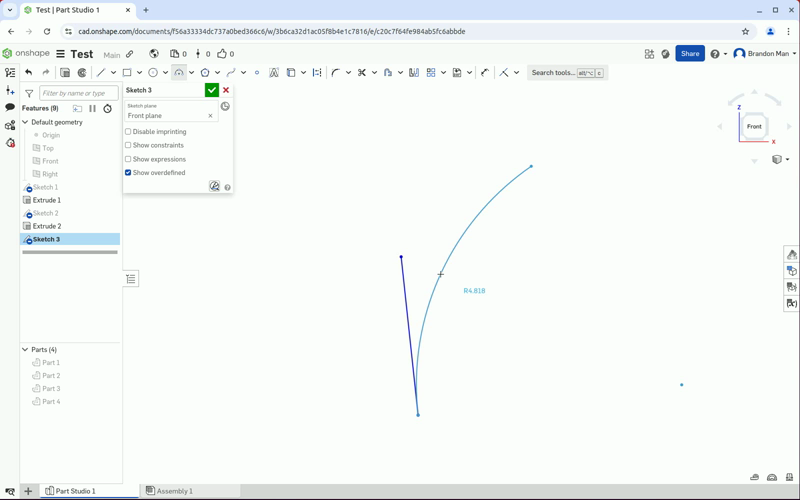
scroll(-6)
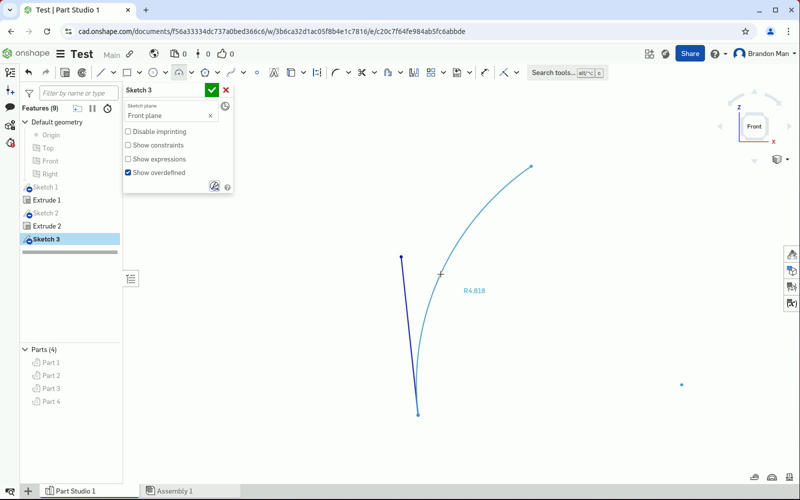
scroll(-6)
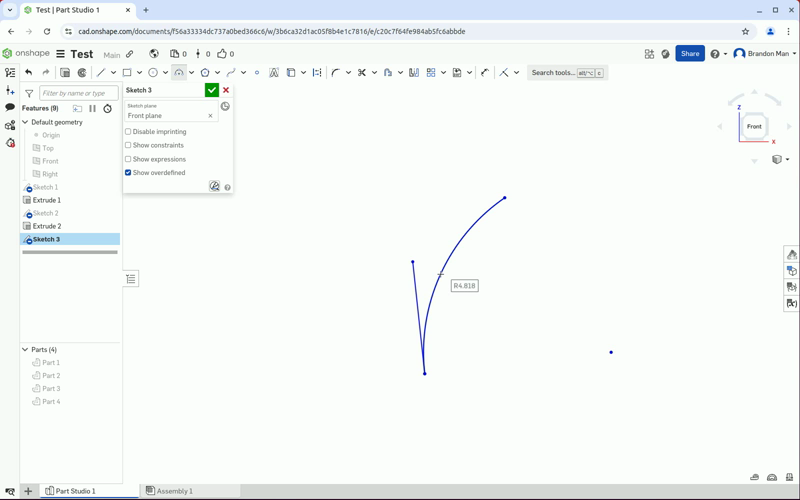
scroll(-6)
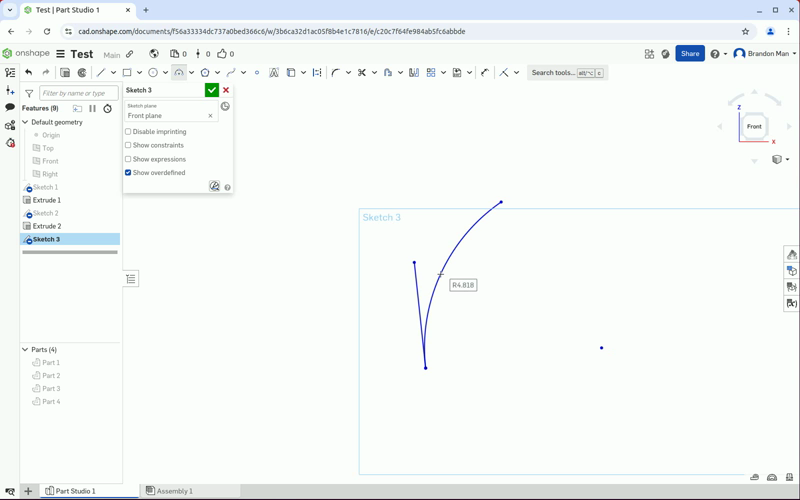
scroll(-6)
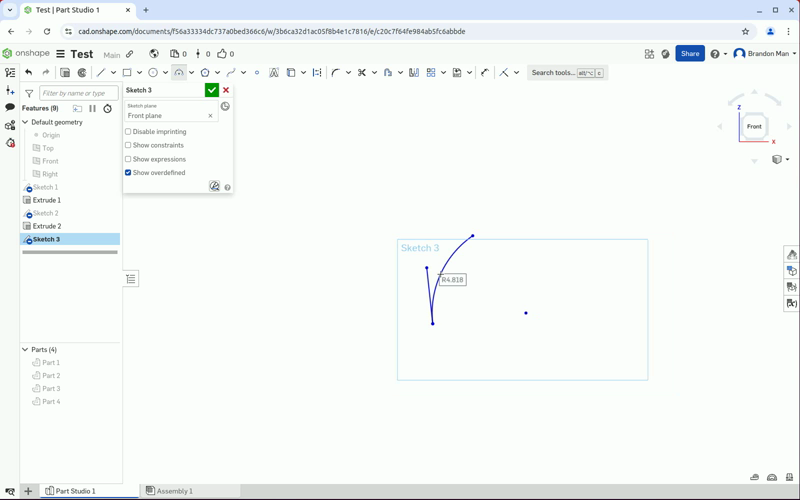
scroll(-6)
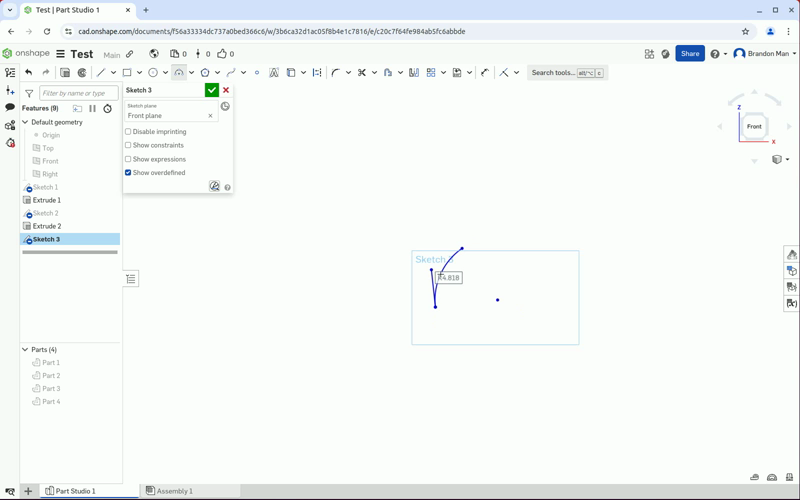
scroll(-6)
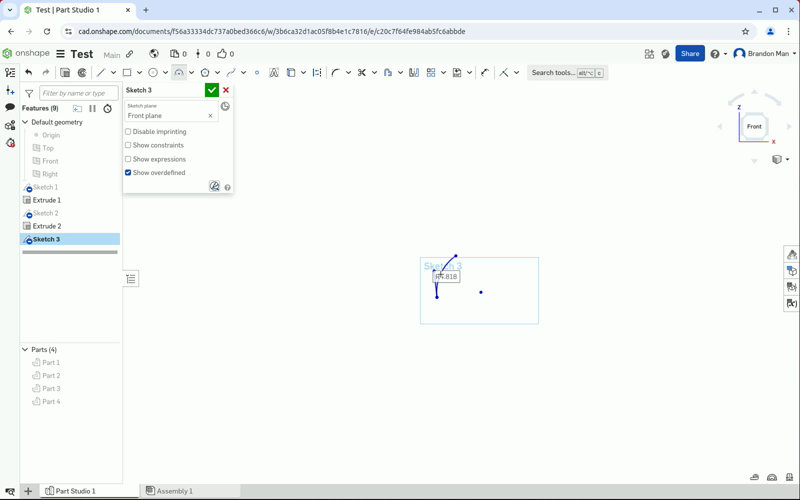
scroll(-6)
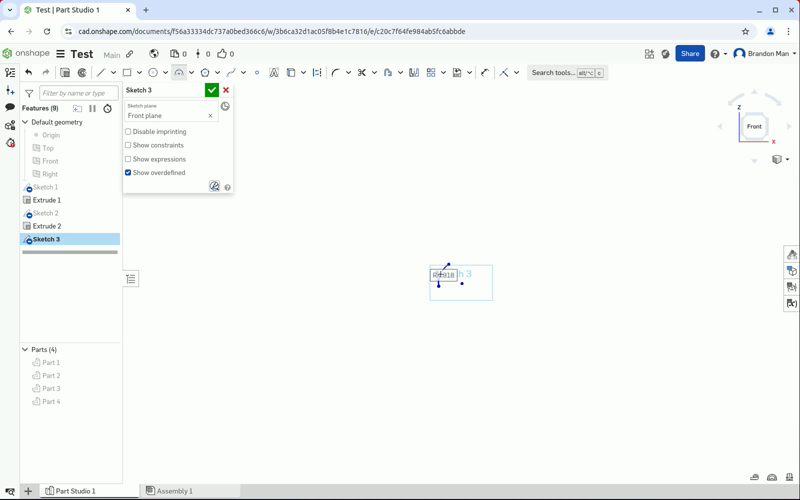
key_up(shift)
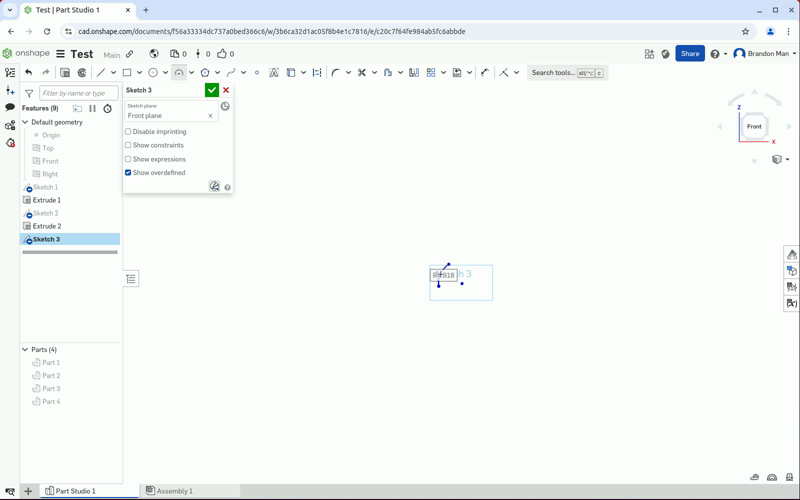
key(esc)
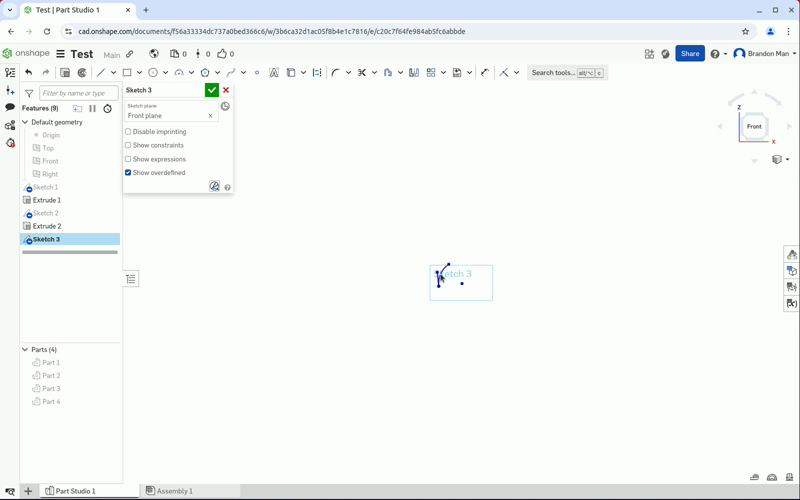
key(l)
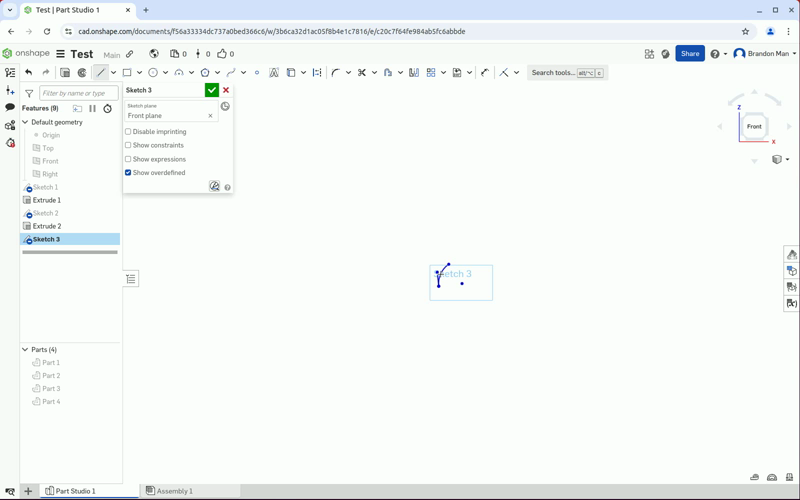
mouse_move(448, 264)
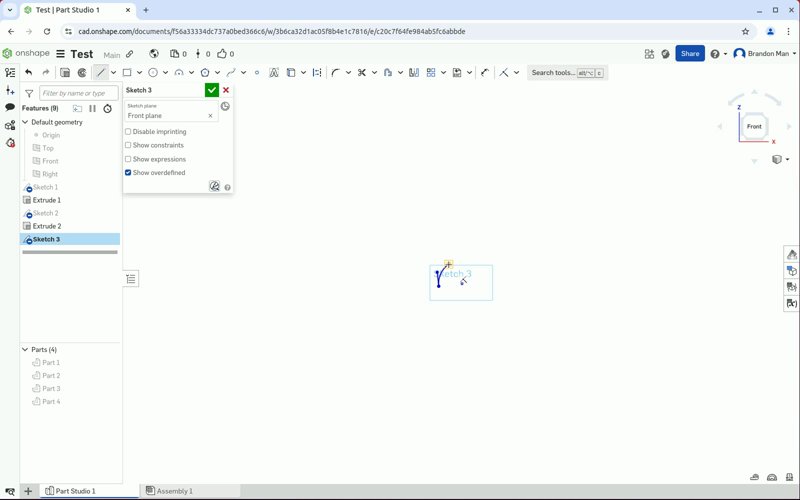
click(448, 264)
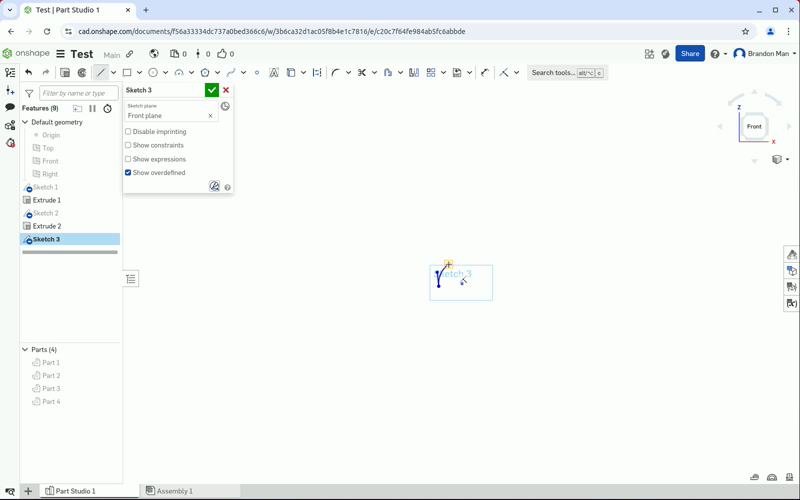
mouse_move(478, 264)
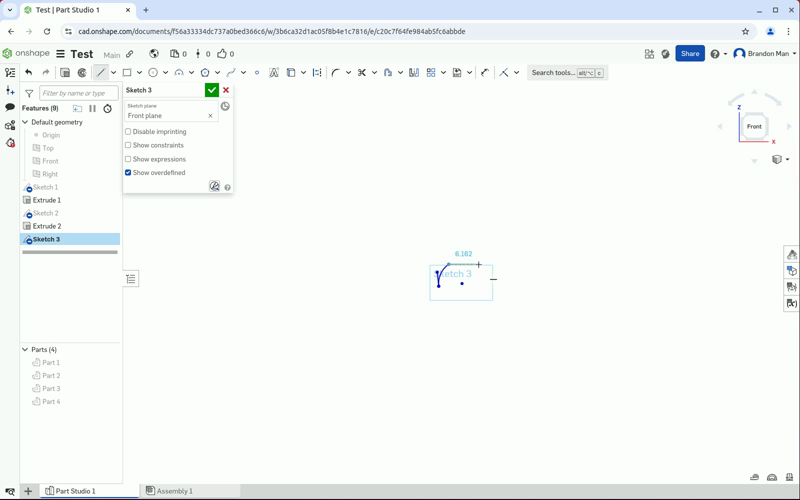
key_down(shift)
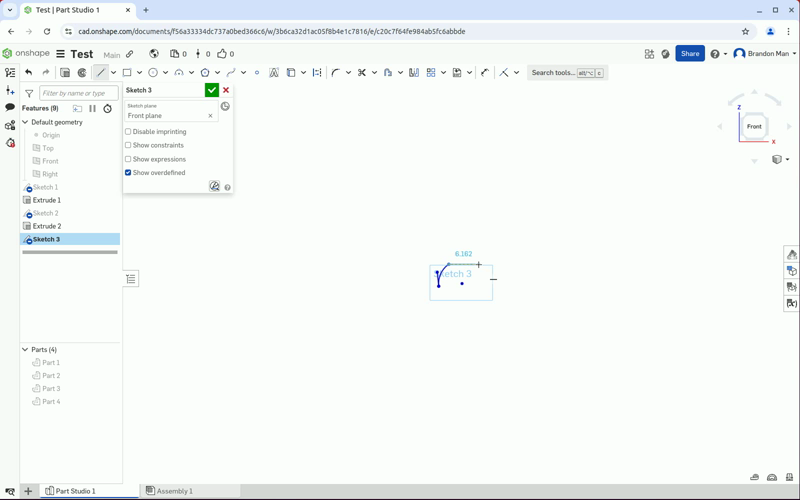
mouse_move(437, 272)
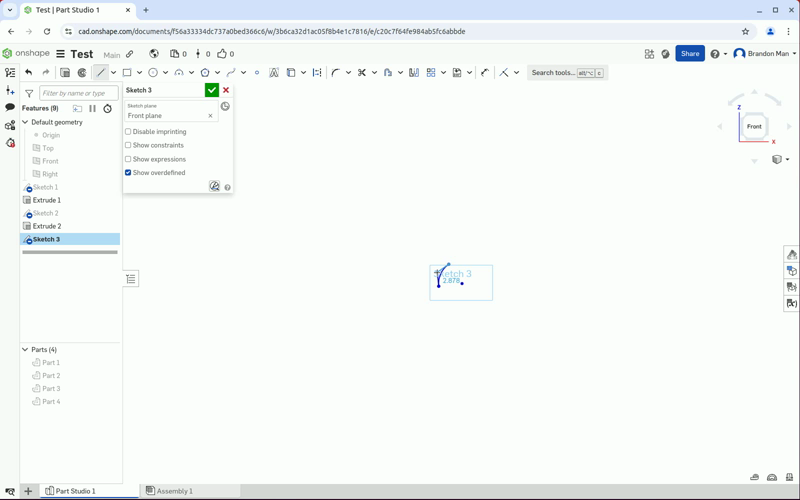
scroll(6)
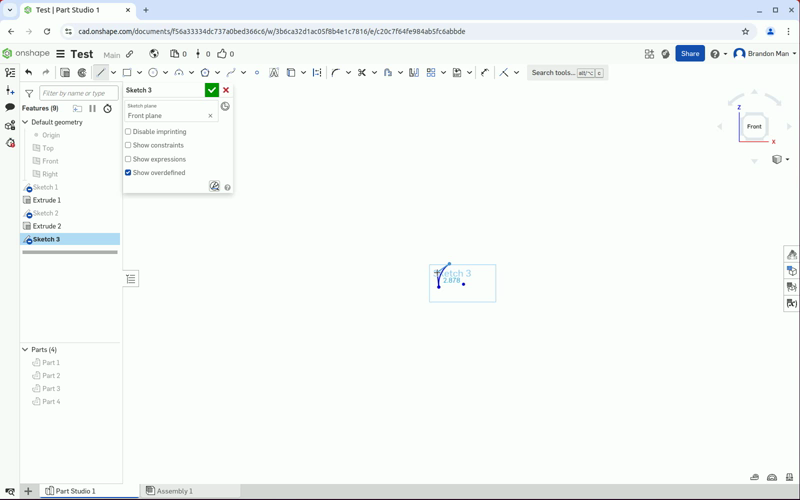
scroll(6)
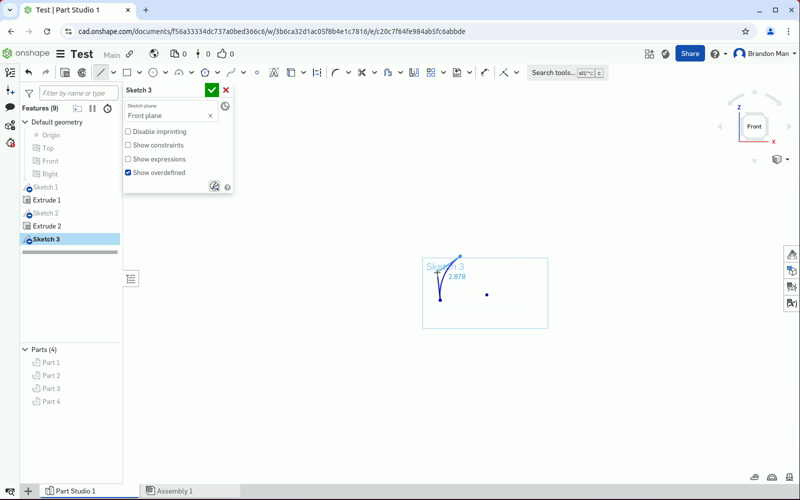
scroll(6)
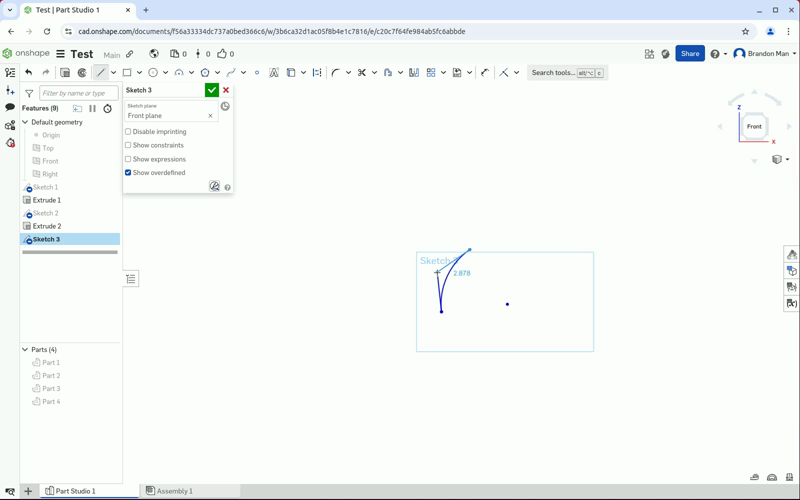
scroll(6)
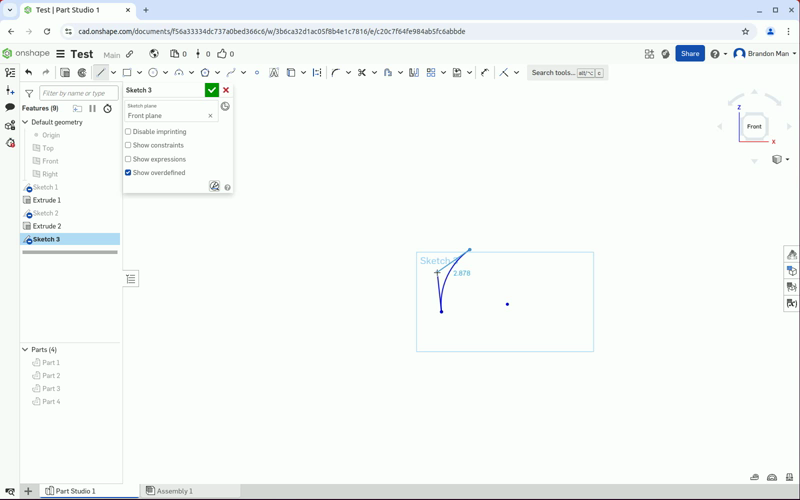
scroll(6)
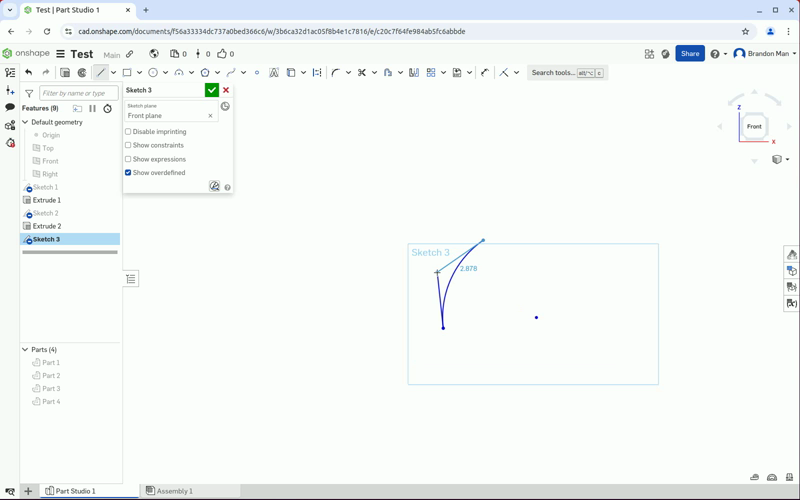
scroll(6)
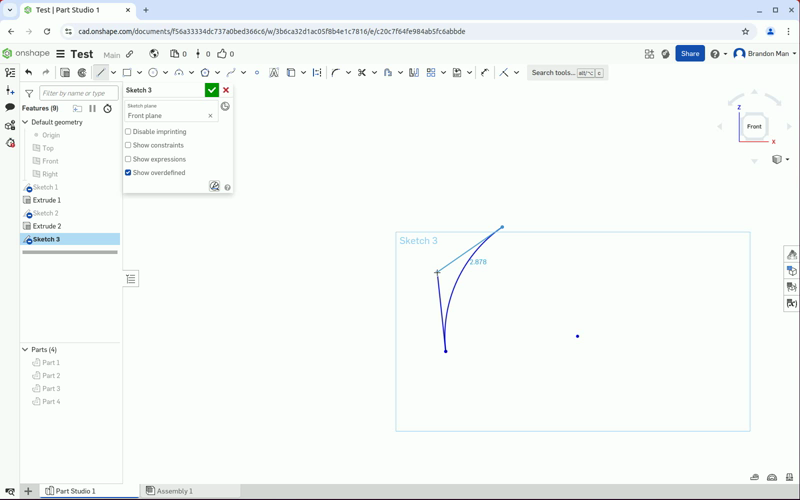
scroll(6)
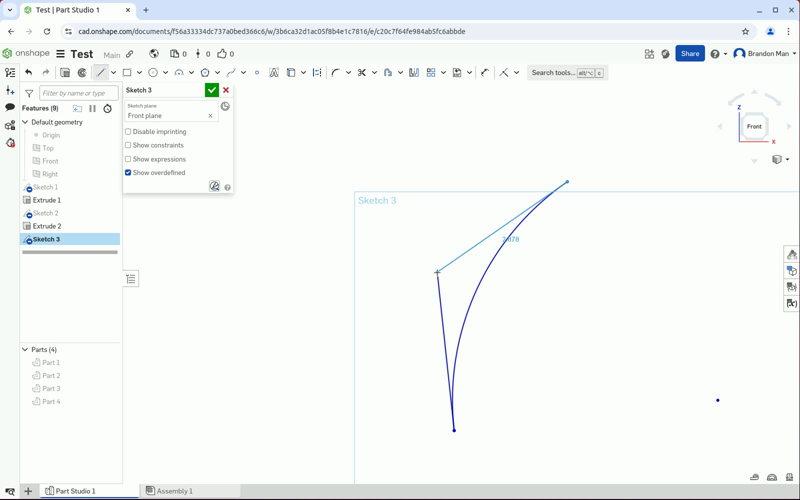
key_up(shift)
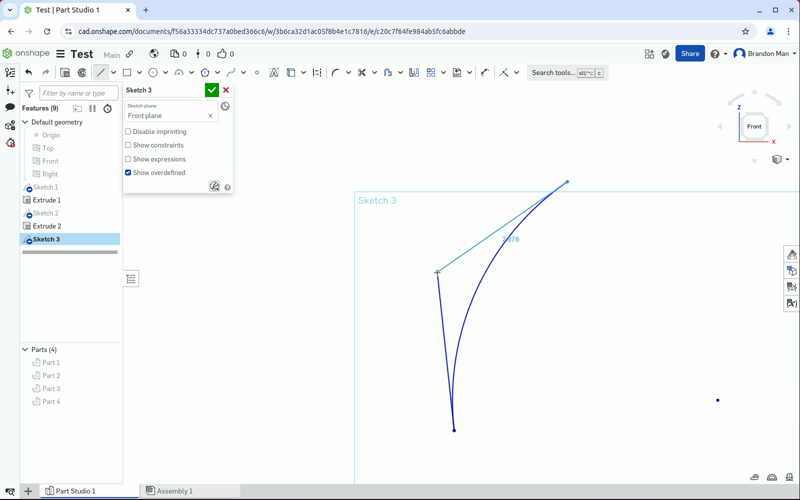
click(437, 272)
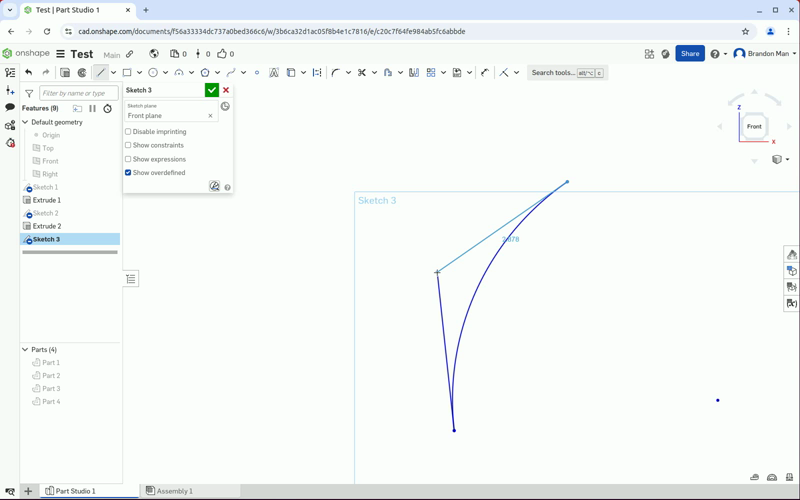
scroll(-6)
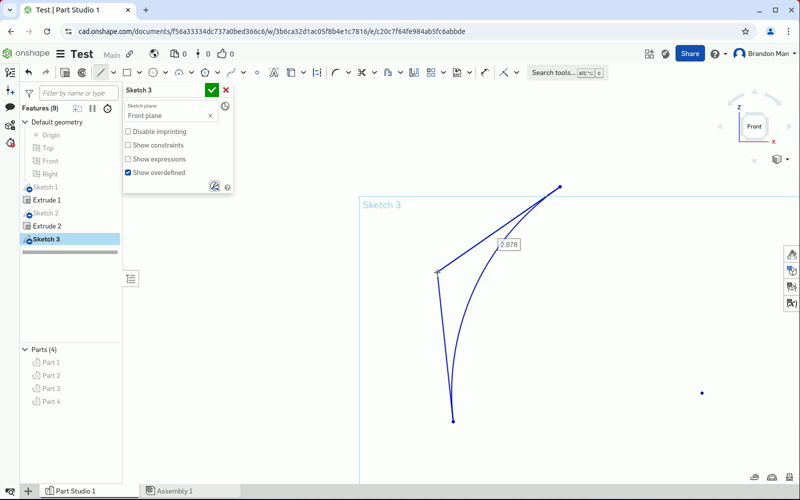
scroll(-6)
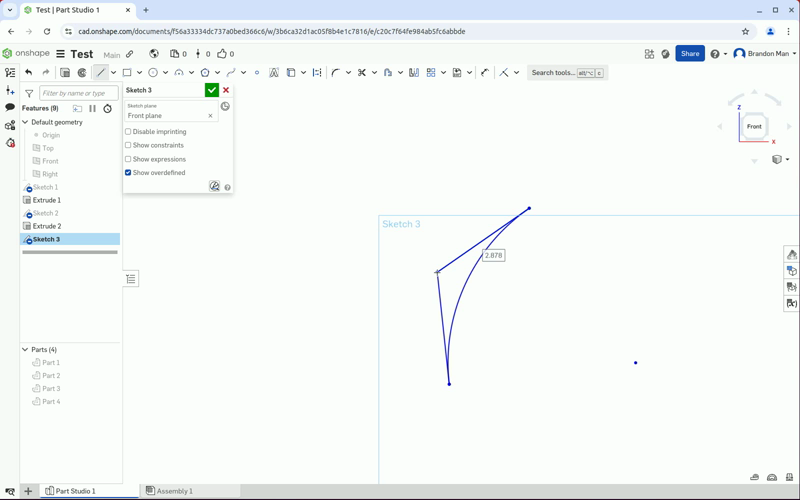
scroll(-6)
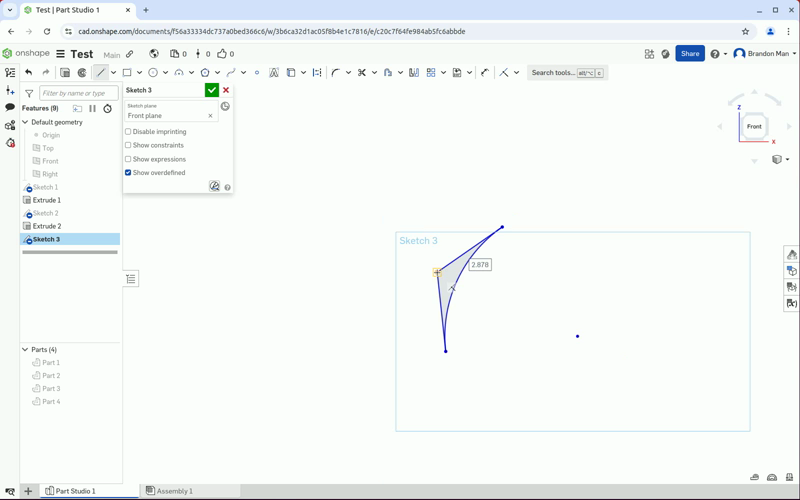
scroll(-6)
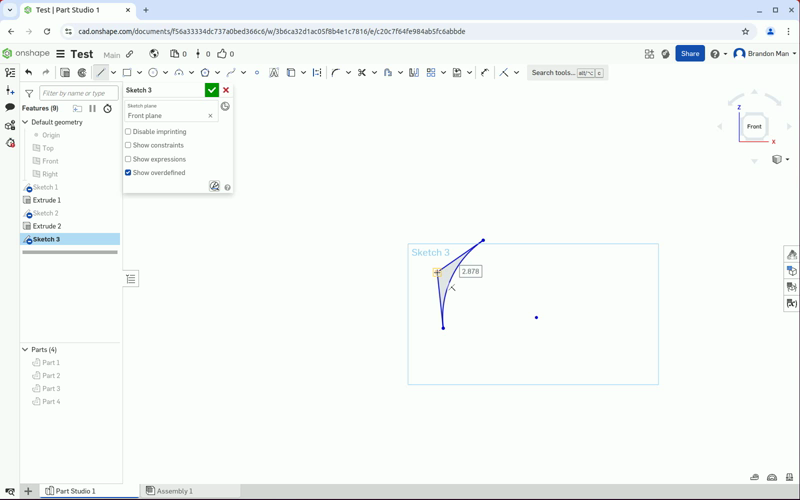
scroll(-6)
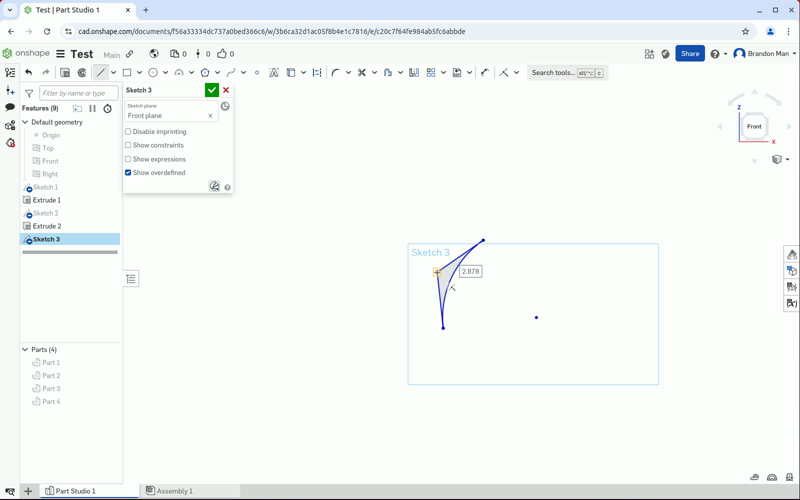
scroll(-6)
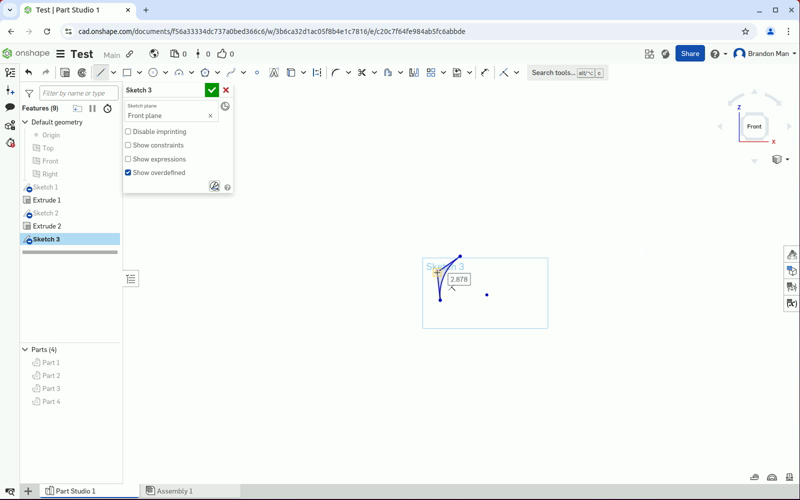
scroll(-6)
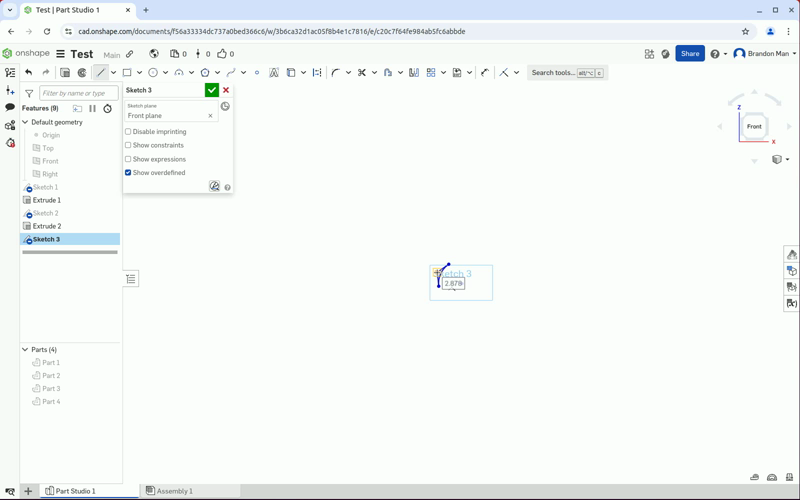
key(esc)
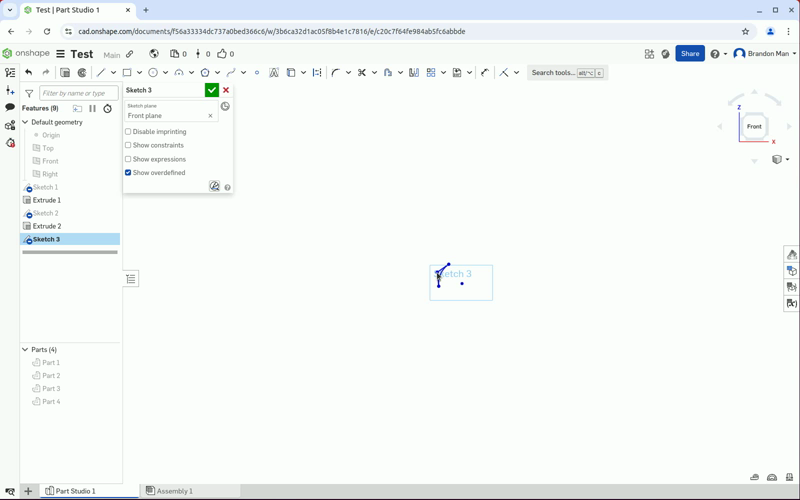
mouse_move(438, 275)
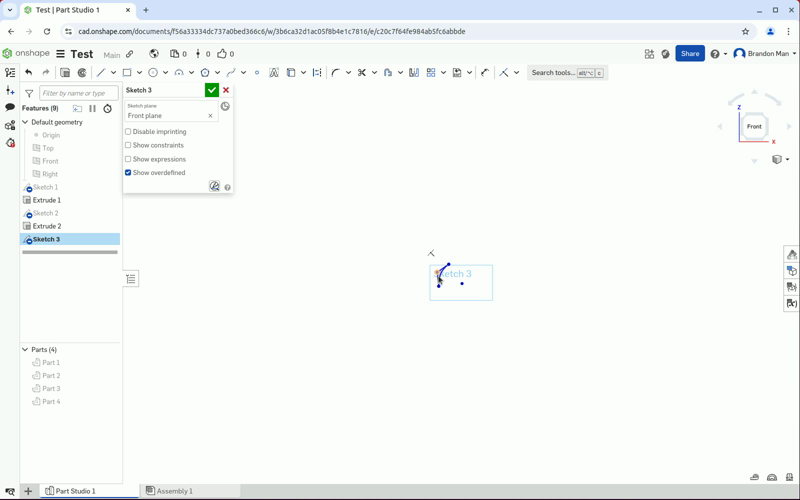
scroll(6)
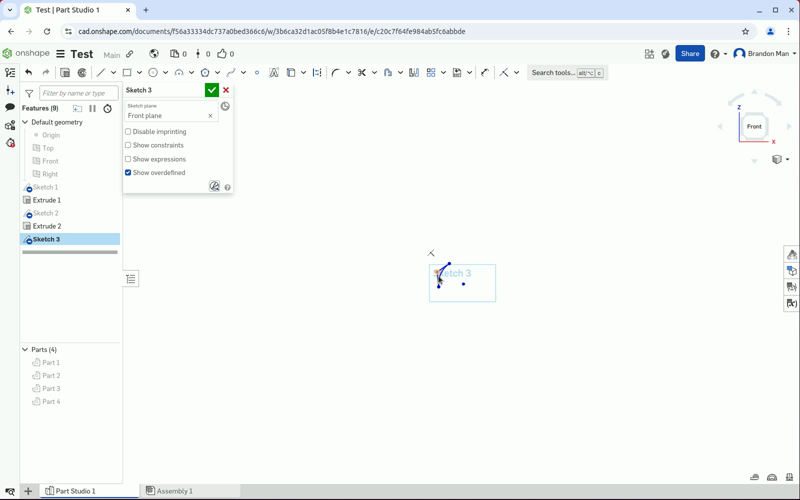
scroll(6)
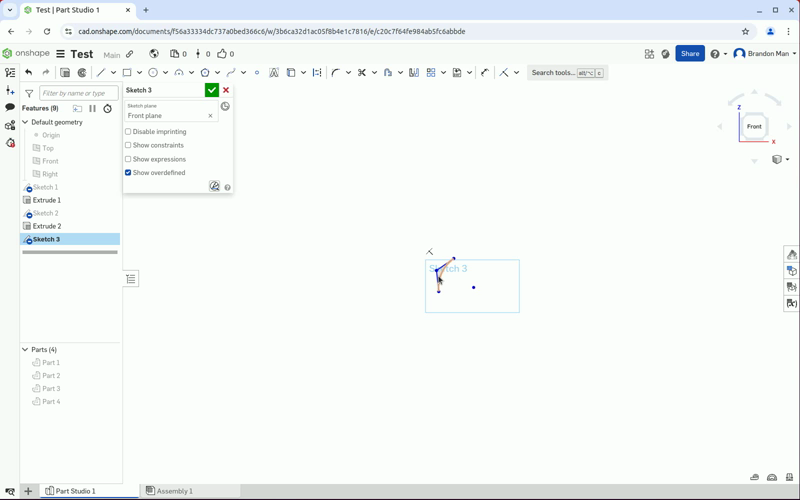
scroll(6)
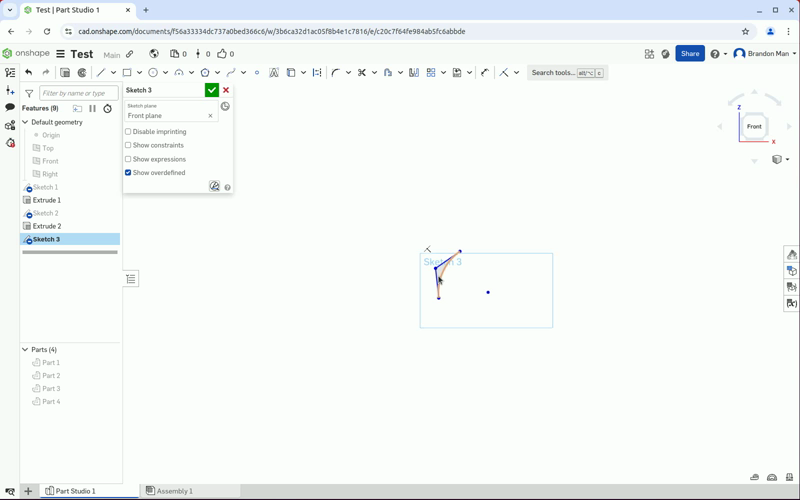
scroll(6)
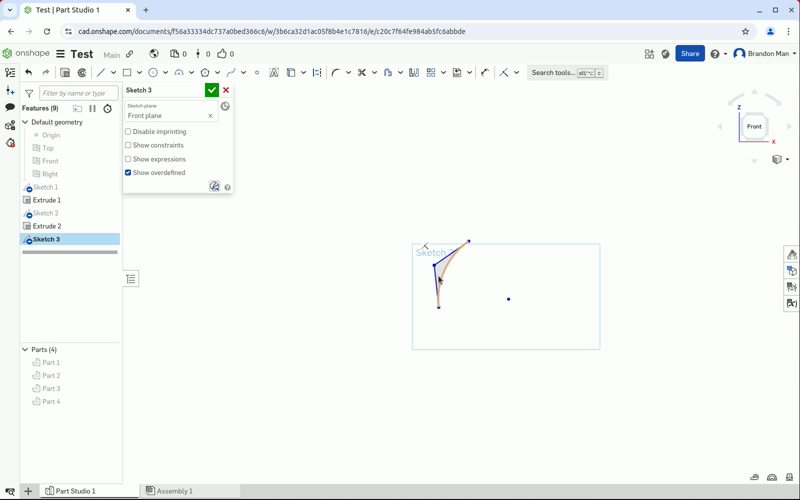
scroll(6)
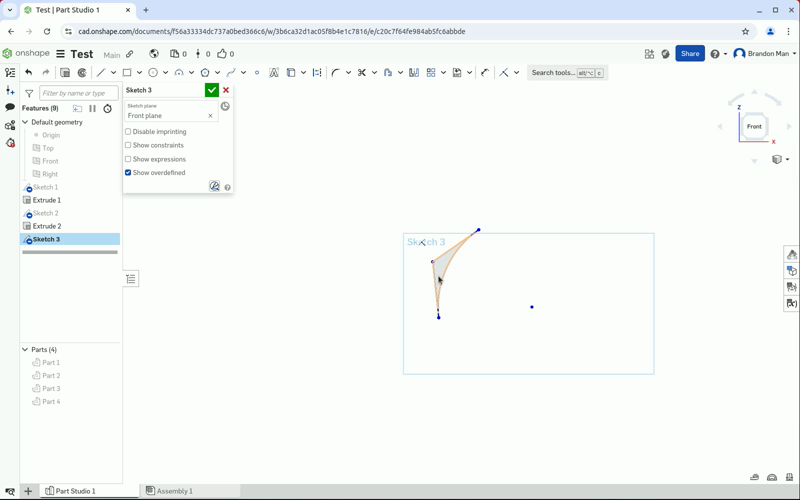
scroll(6)
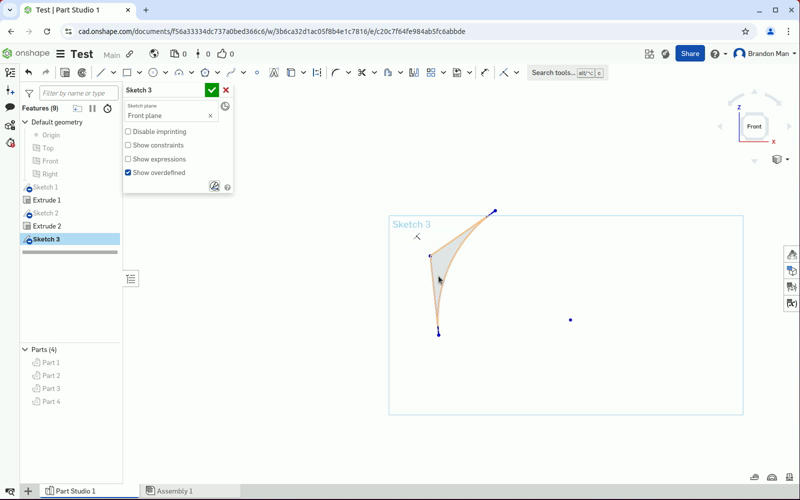
scroll(6)
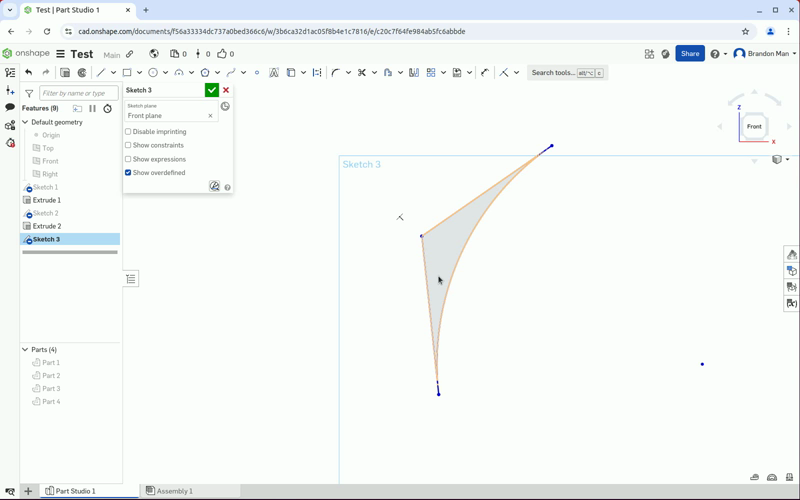
click(438, 275)
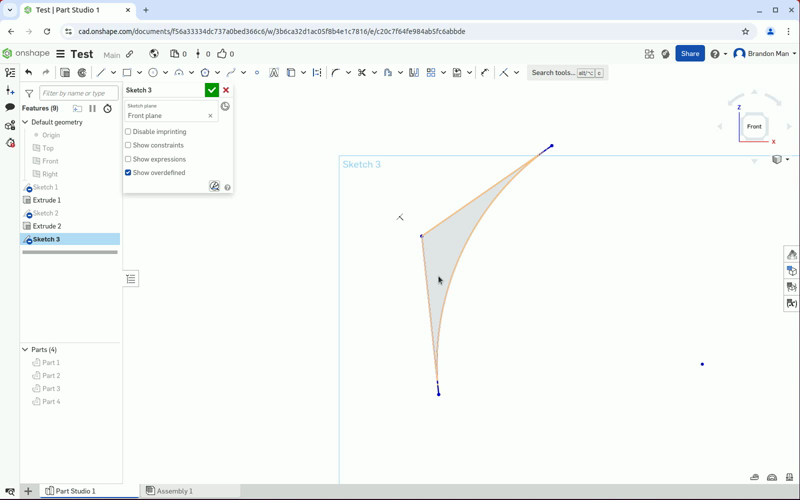
scroll(-6)
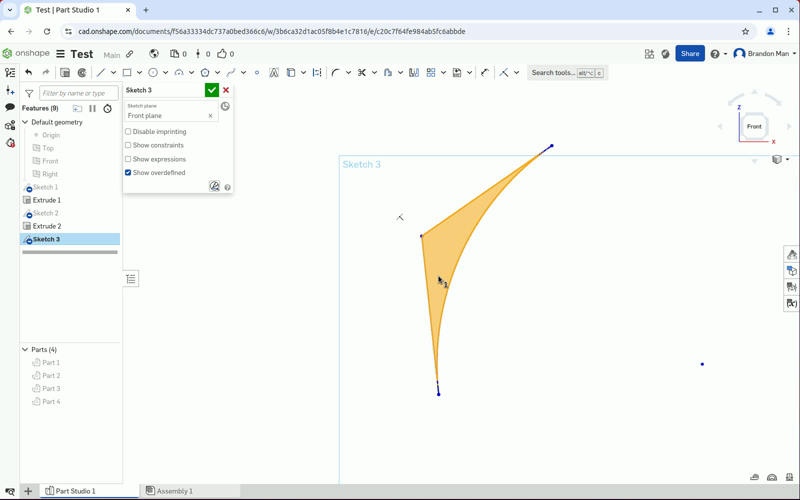
scroll(-6)
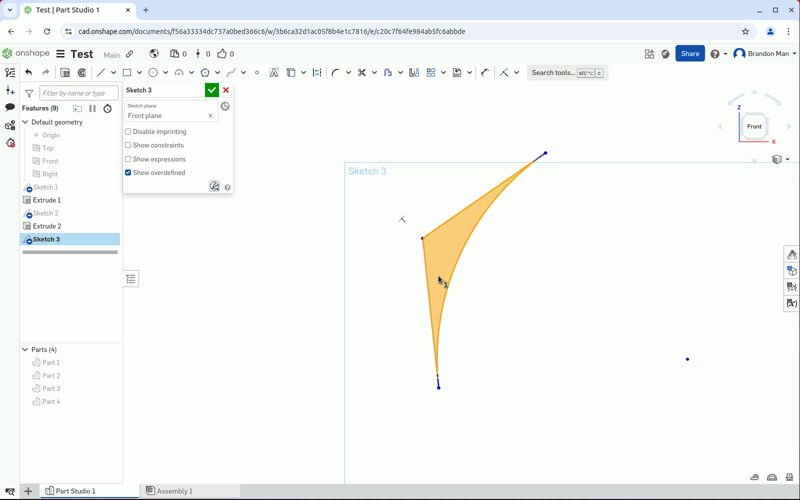
scroll(-6)
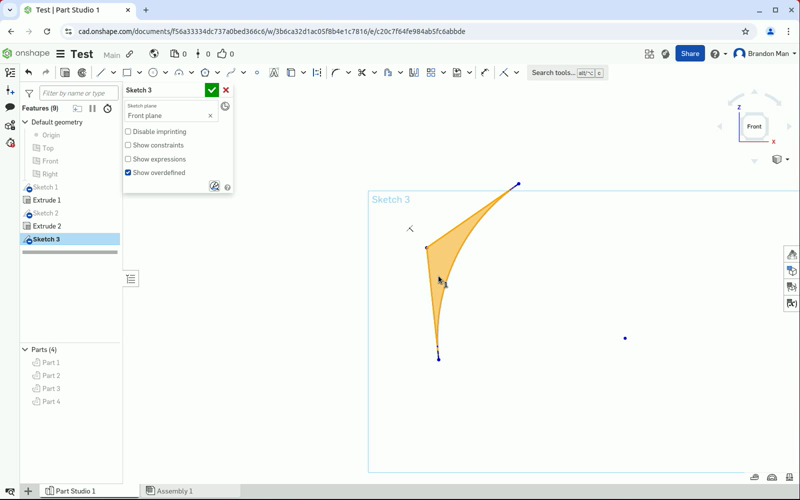
scroll(-6)
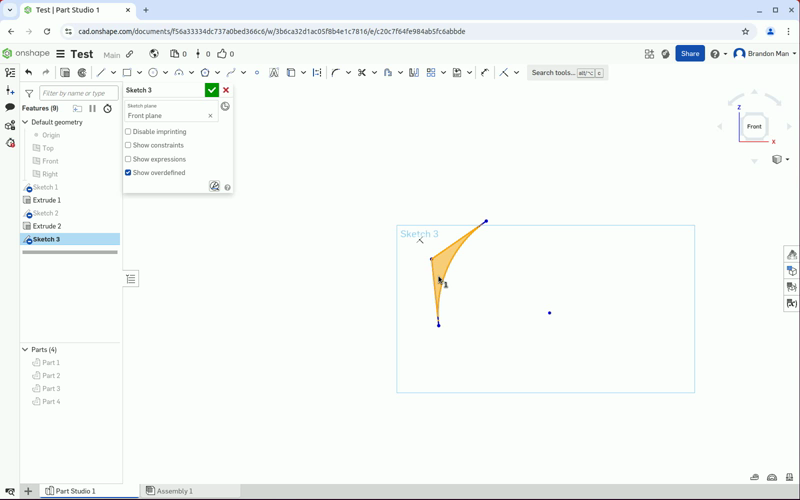
scroll(-6)
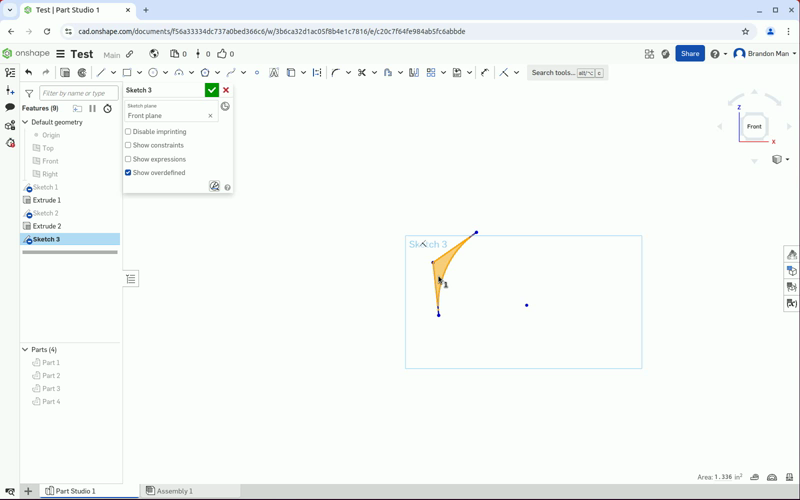
scroll(-6)
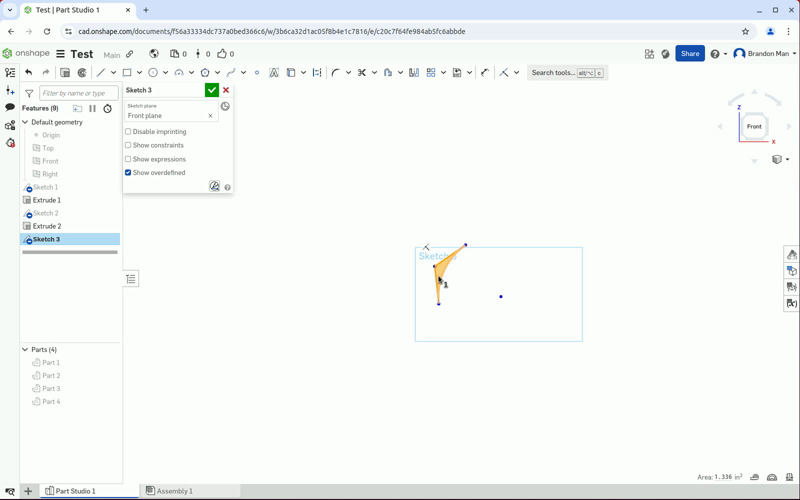
scroll(-6)
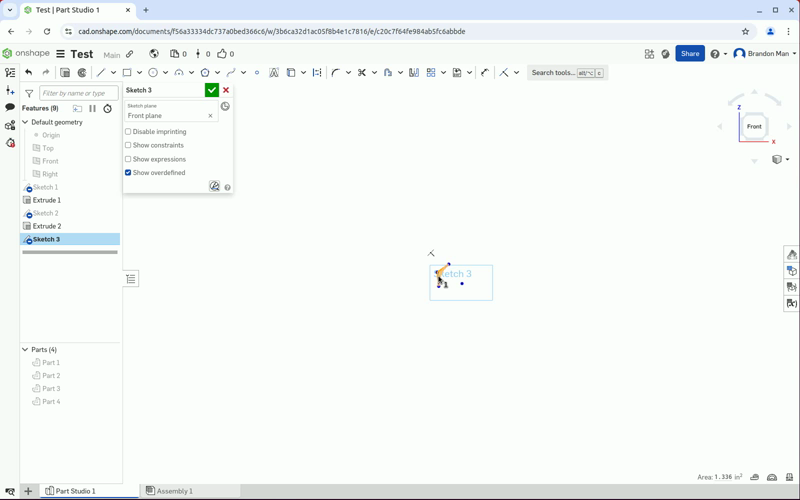
mouse_move(73, 352)
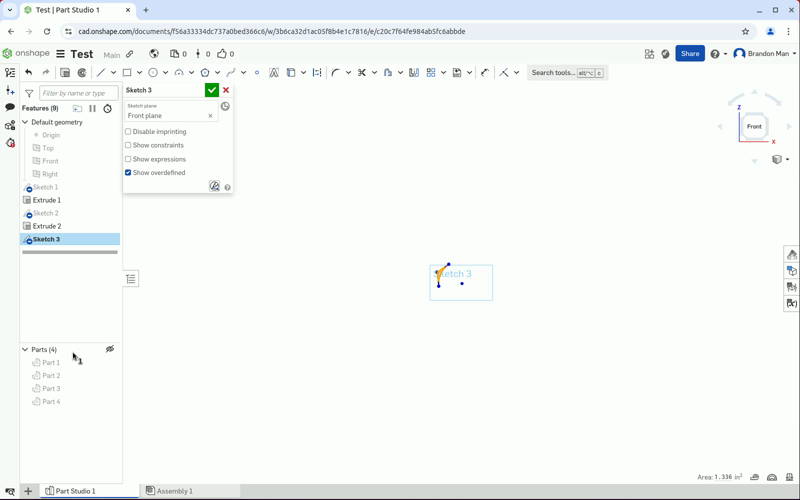
key(shift+y)
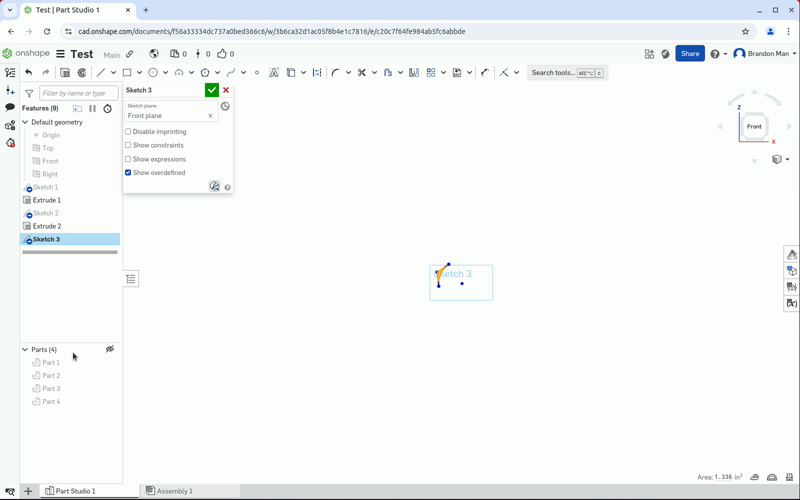
key(shift+e)
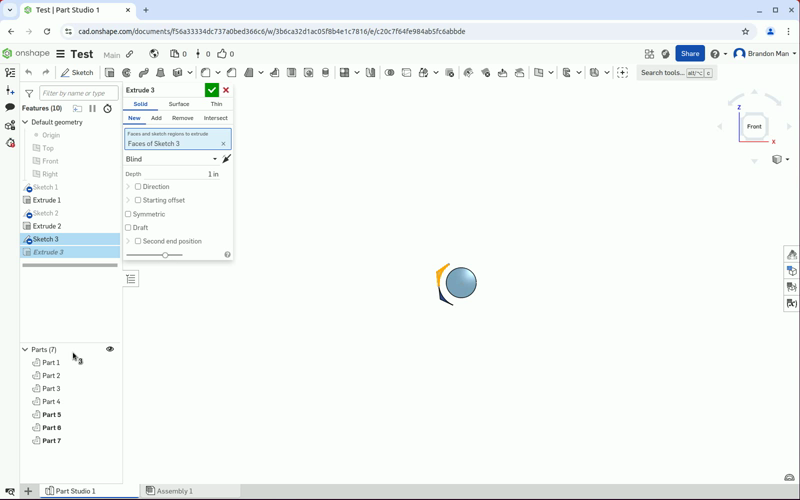
mouse_move(143, 106)
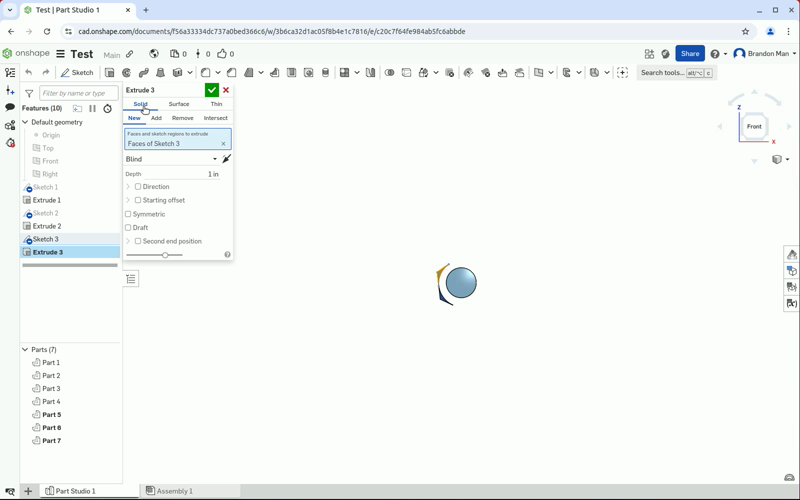
click(143, 106)
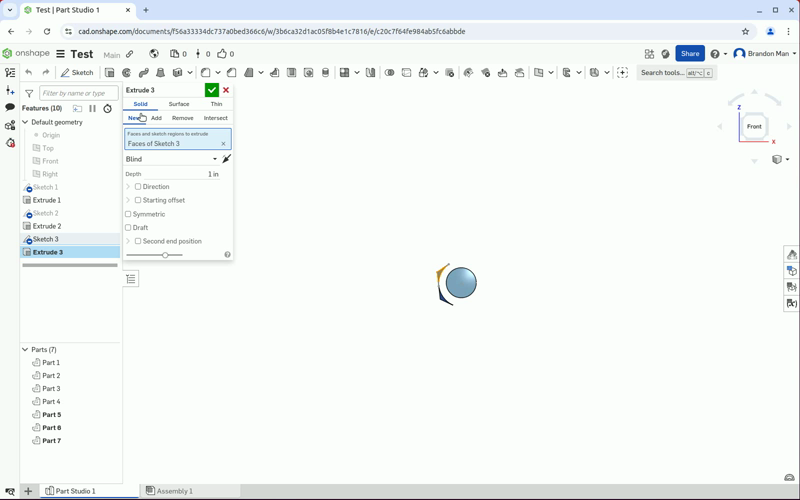
mouse_move(137, 120)
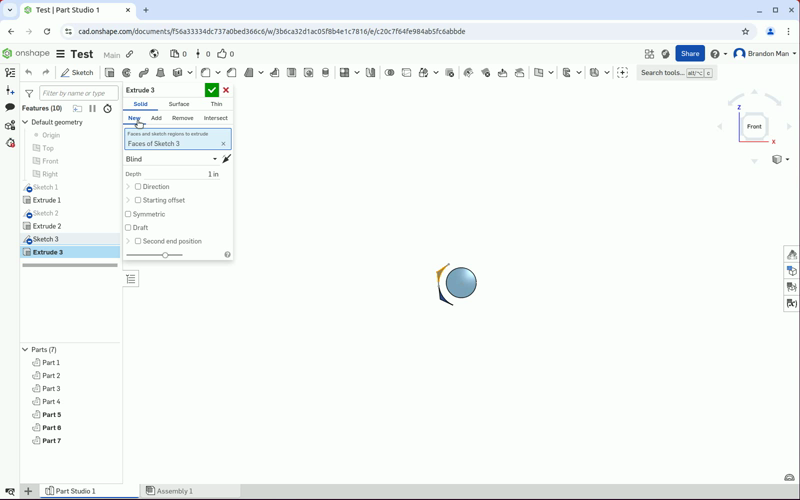
click(137, 120)
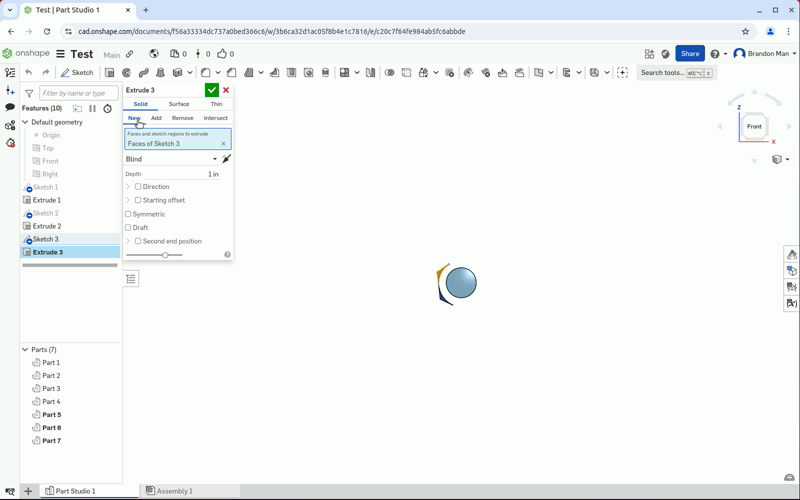
key(tab, 4)
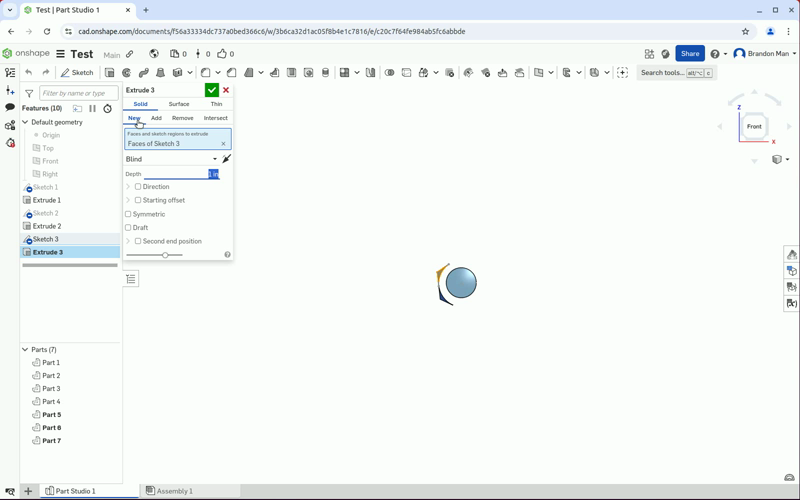
text(3.37)
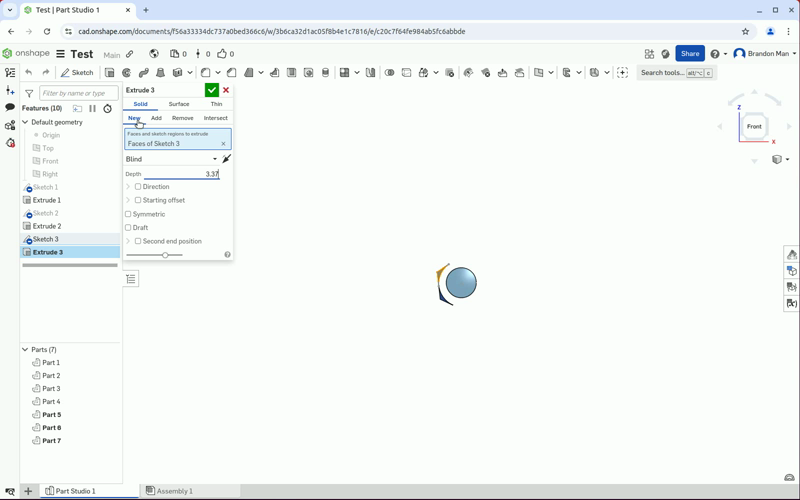
key(enter)
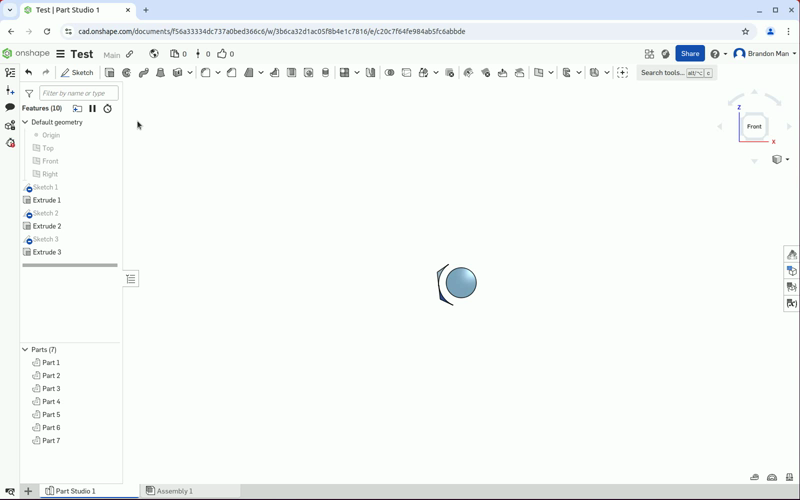
key(shift+h)
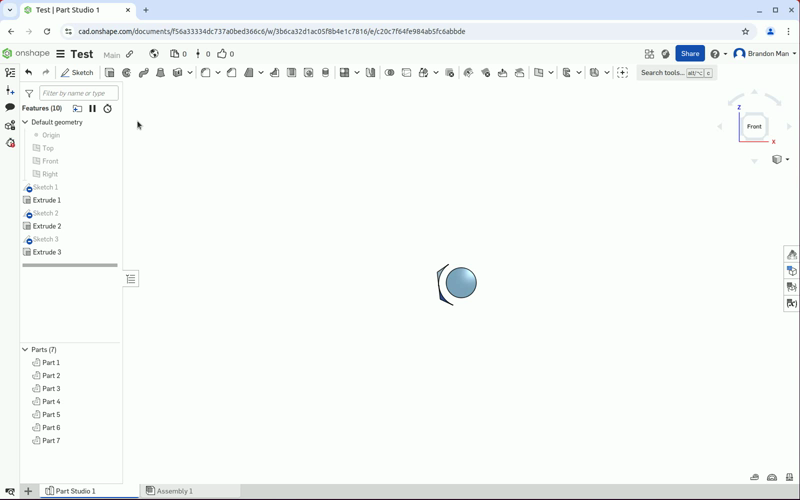
key(shift+h)
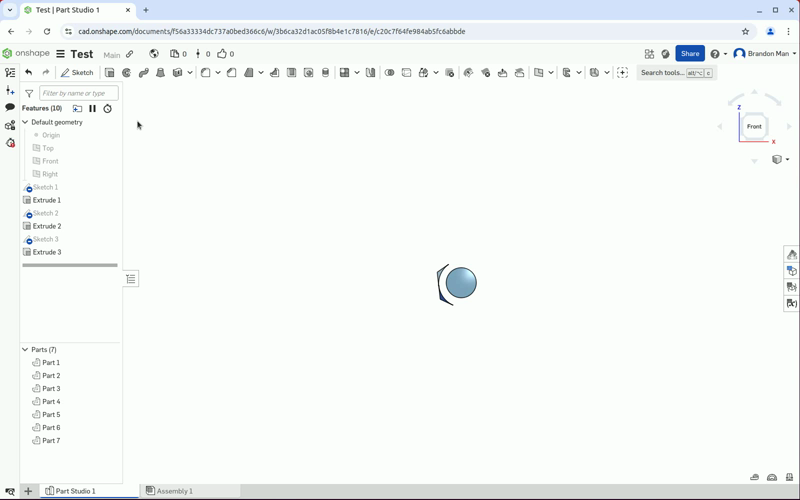
mouse_move(73, 189)
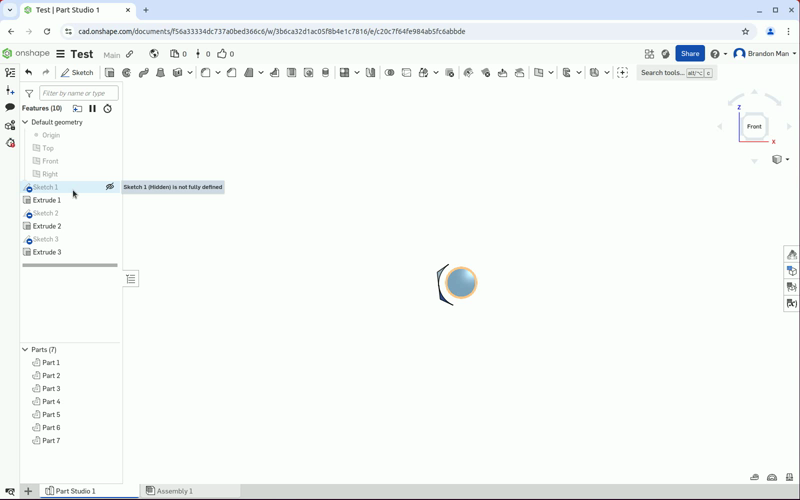
click(73, 189)
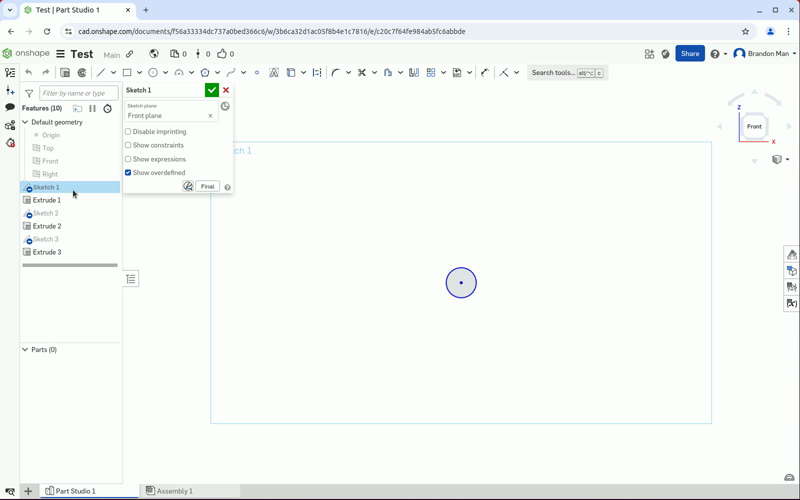
mouse_move(229, 92)
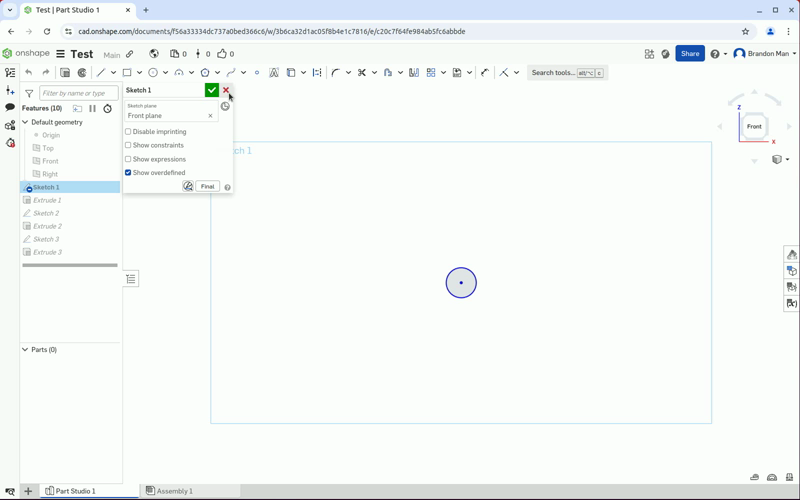
click(229, 92)
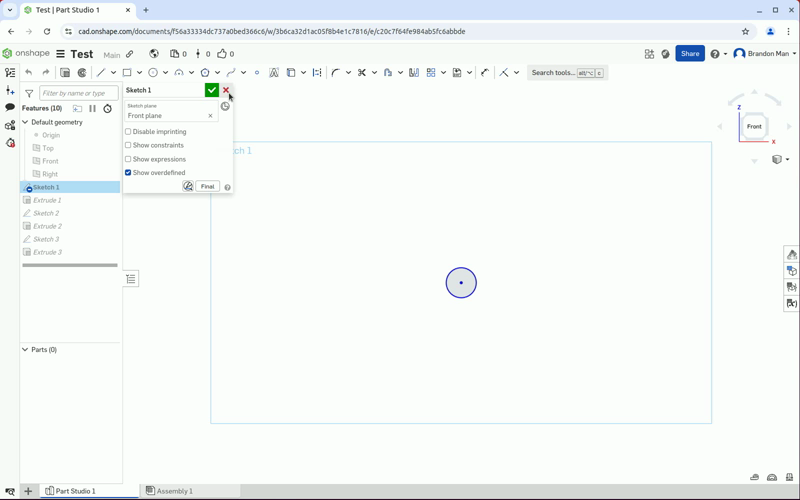
key(shift+s)
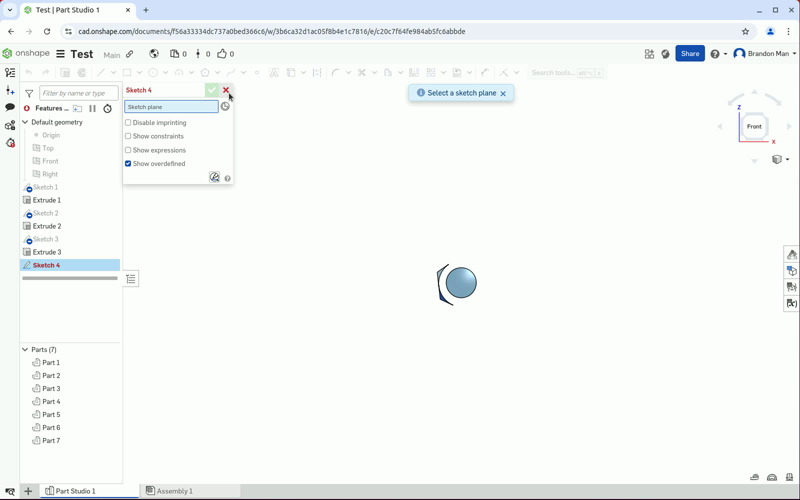
mouse_move(73, 163)
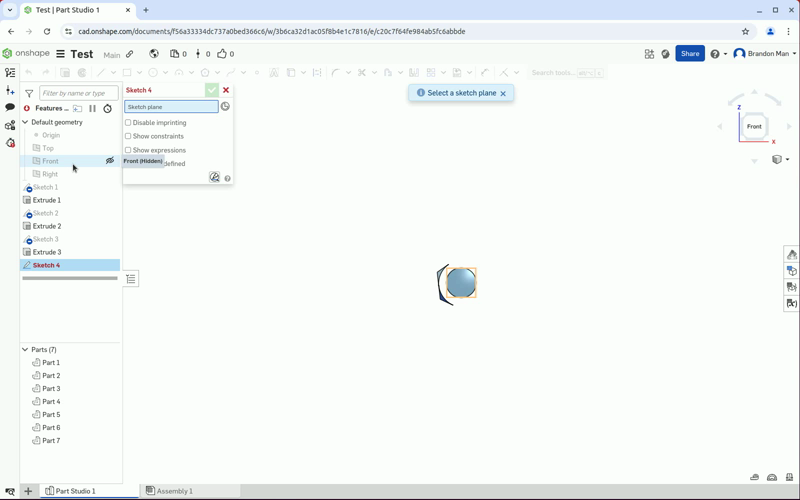
click(73, 163)
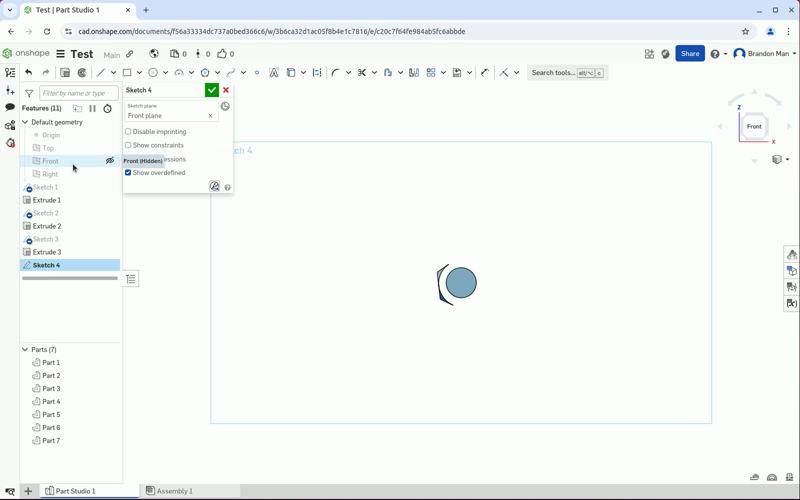
mouse_move(73, 352)
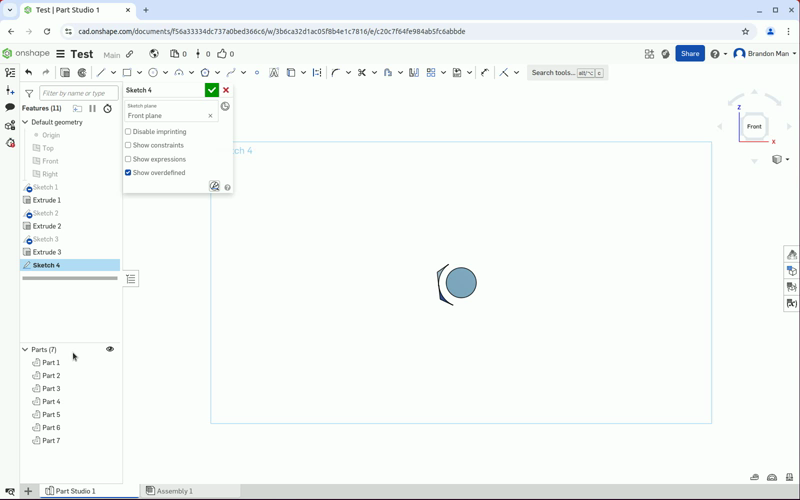
key(y)
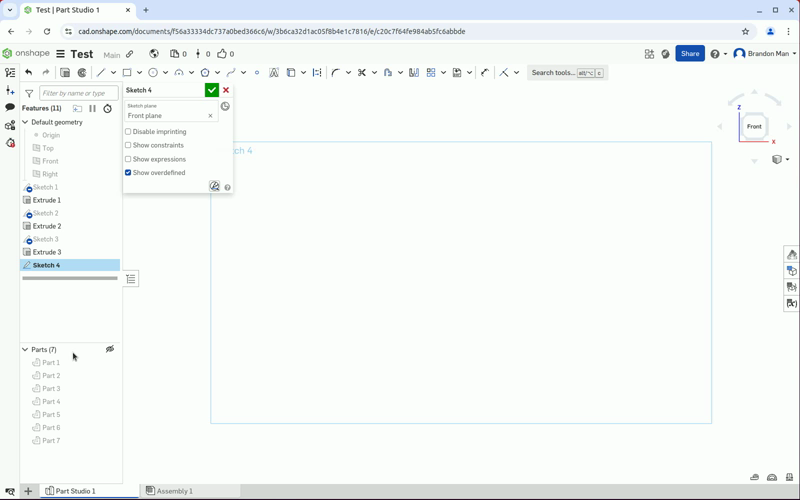
key(l)
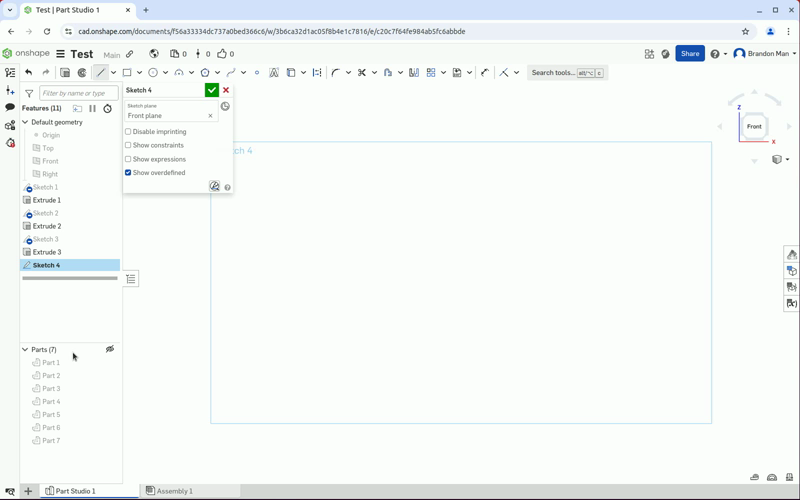
key_down(shift)
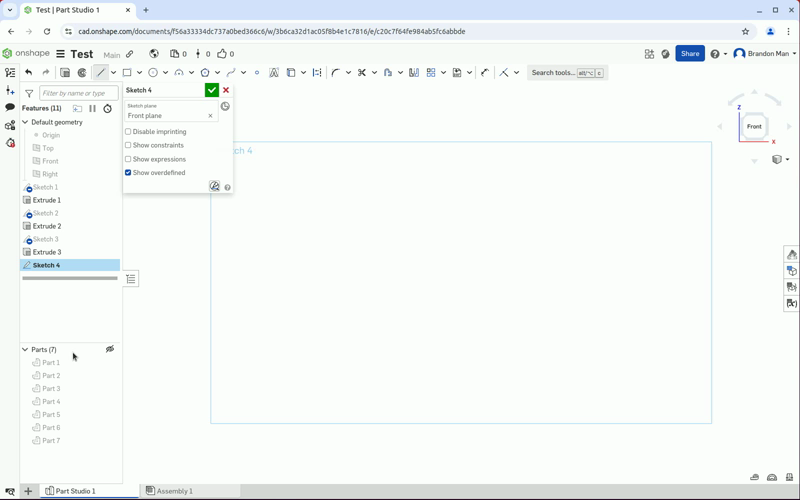
mouse_move(451, 304)
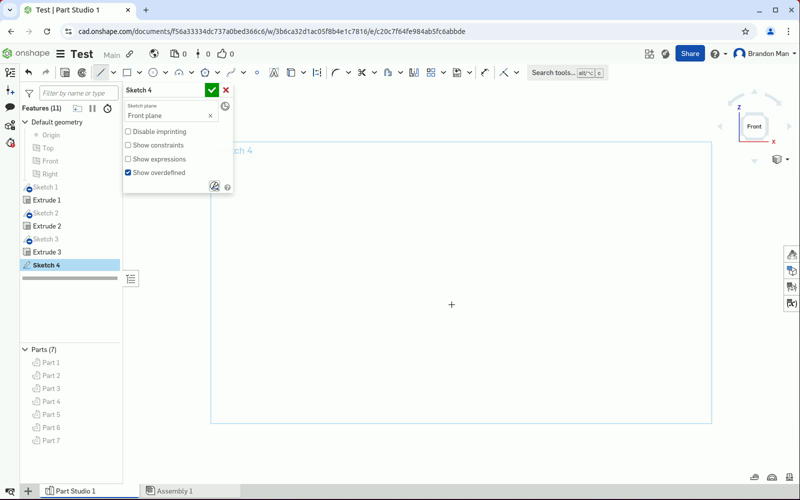
click(451, 304)
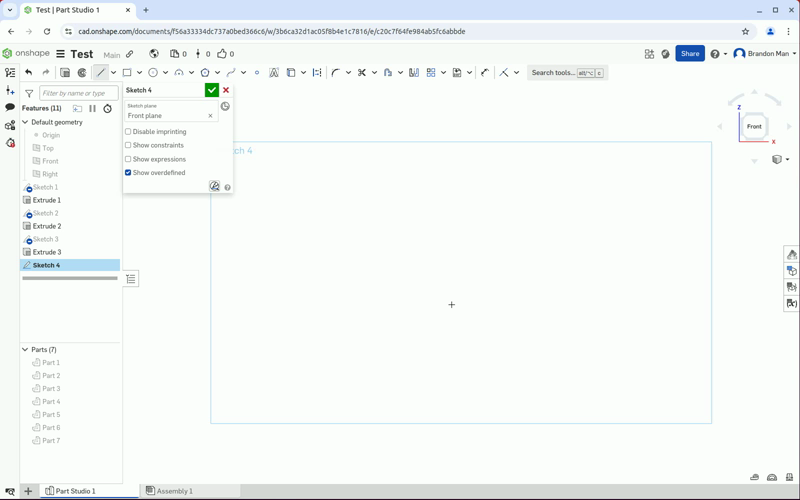
key_up(shift)
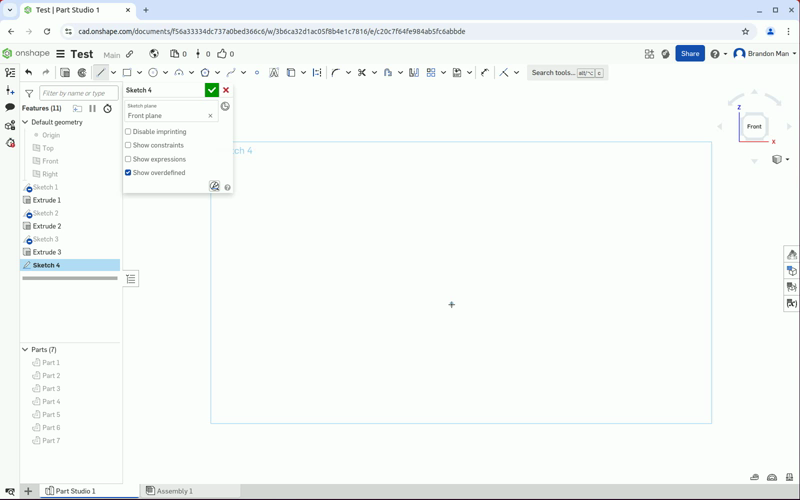
key_down(shift)
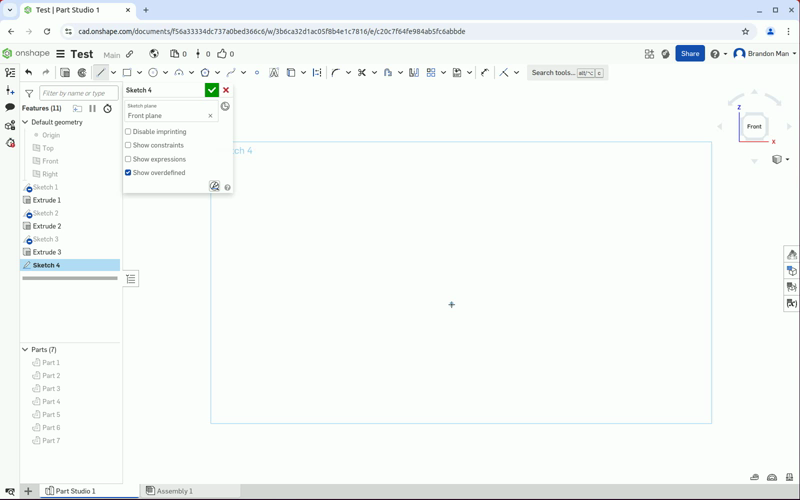
mouse_move(481, 304)
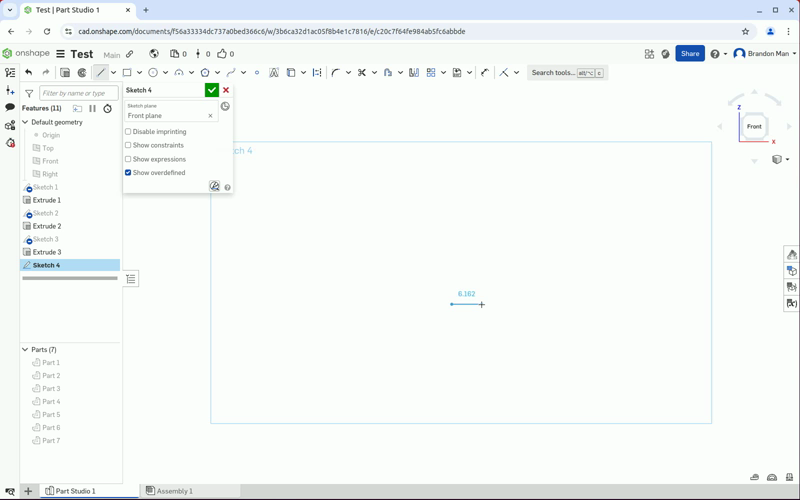
mouse_move(463, 309)
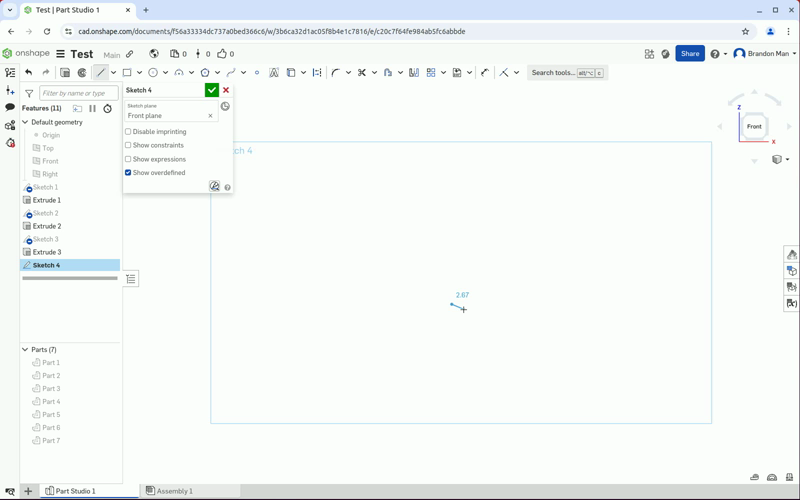
click(463, 309)
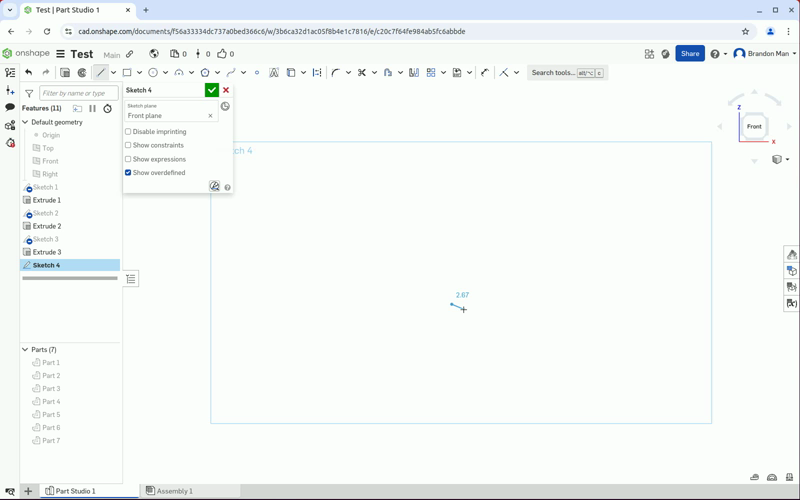
key_up(shift)
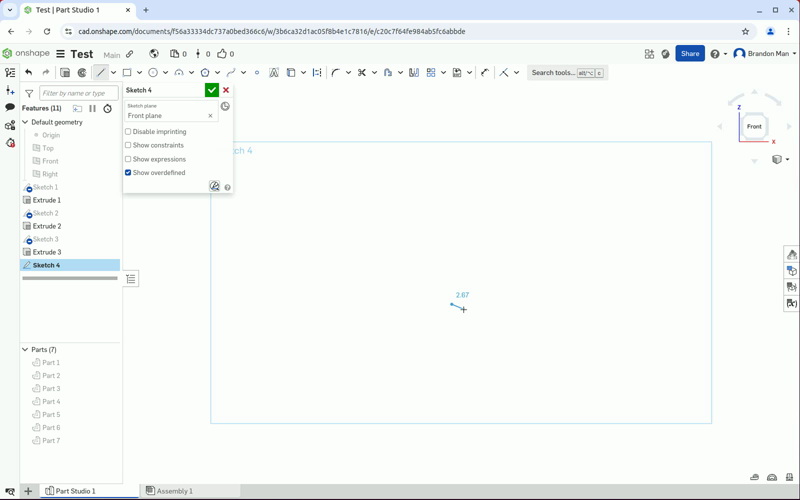
key_down(shift)
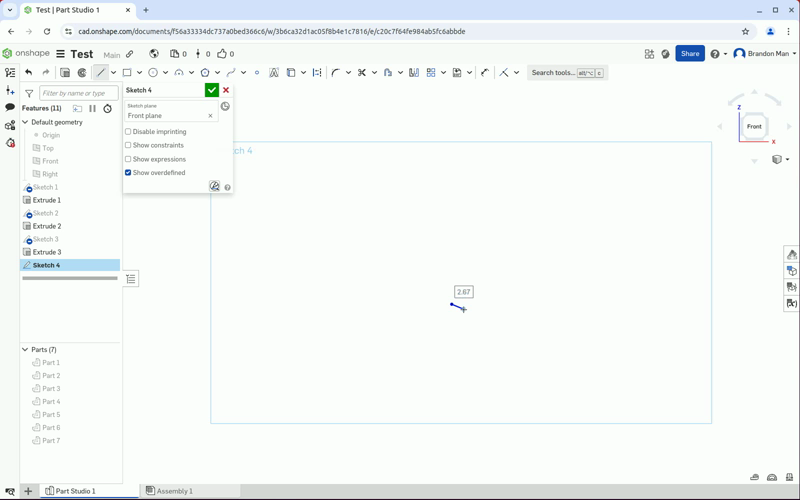
mouse_move(493, 309)
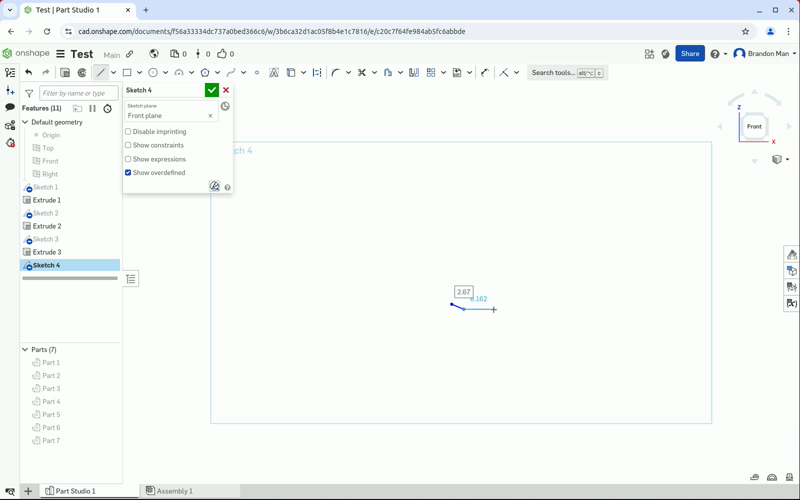
mouse_move(474, 301)
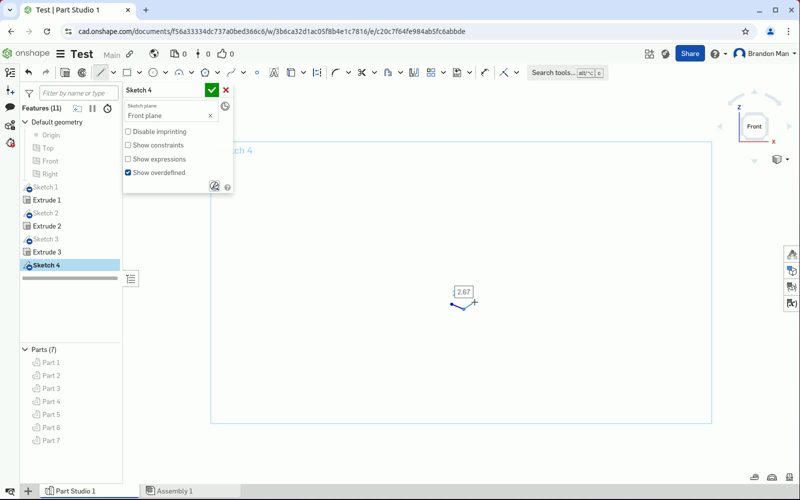
click(474, 301)
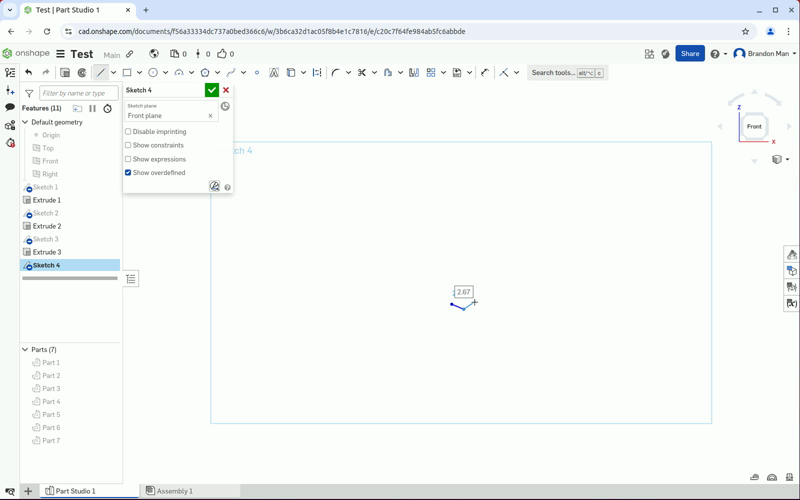
key_up(shift)
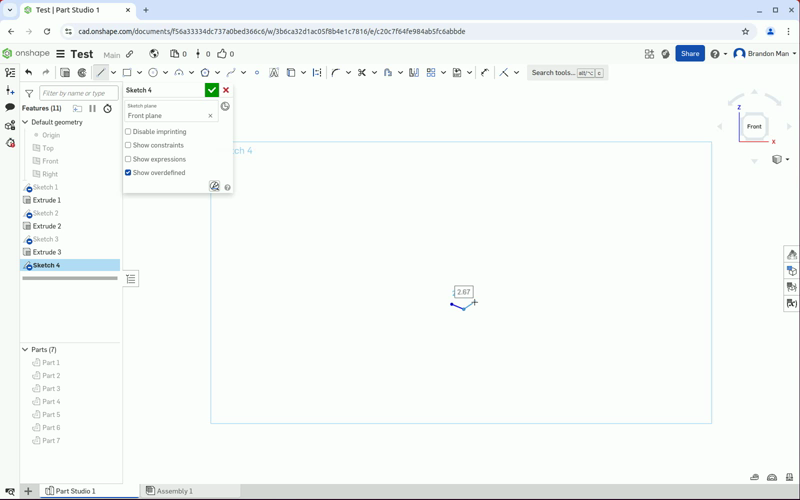
key(esc)
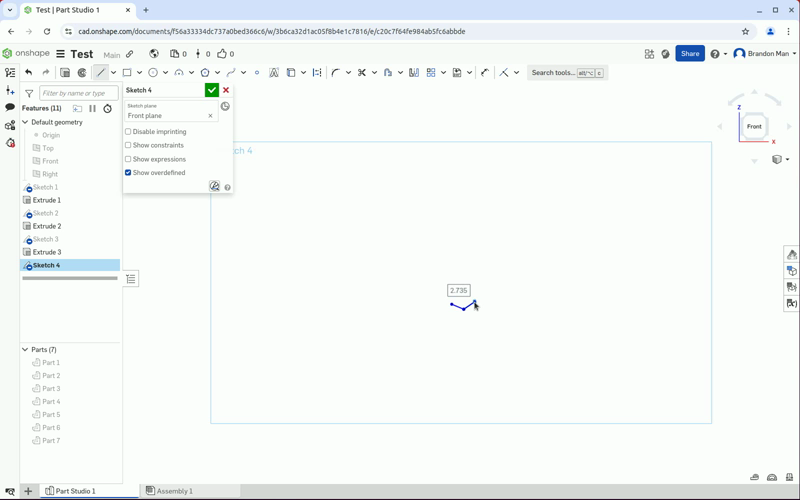
key(a)
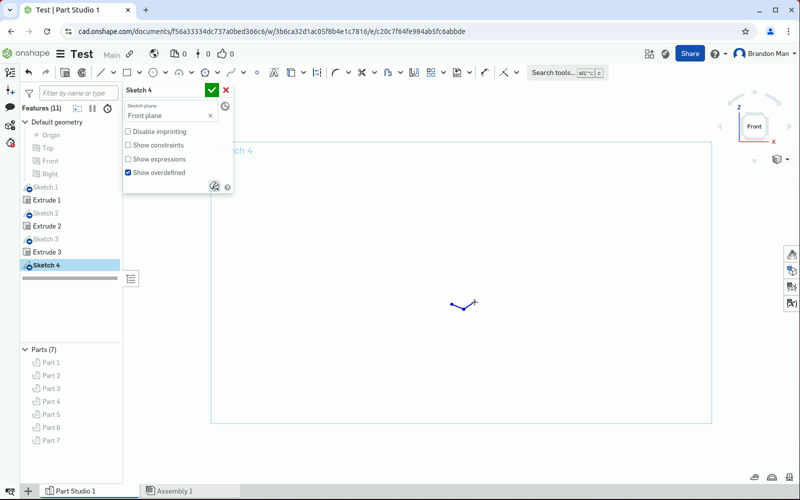
mouse_move(474, 301)
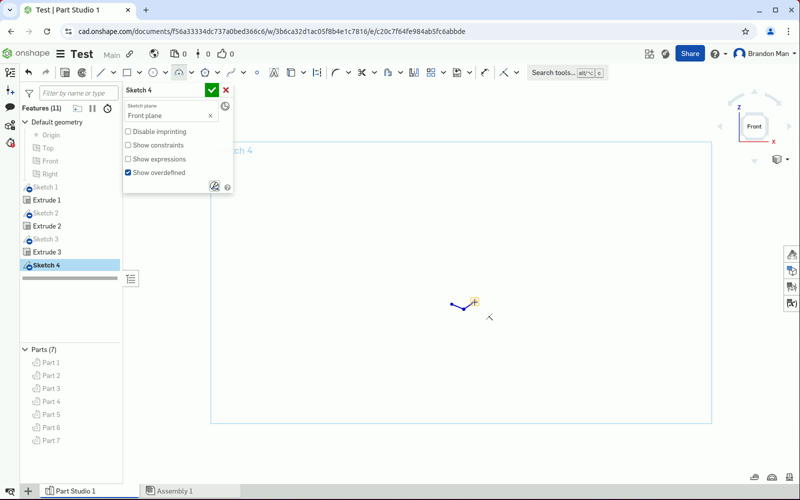
click(474, 301)
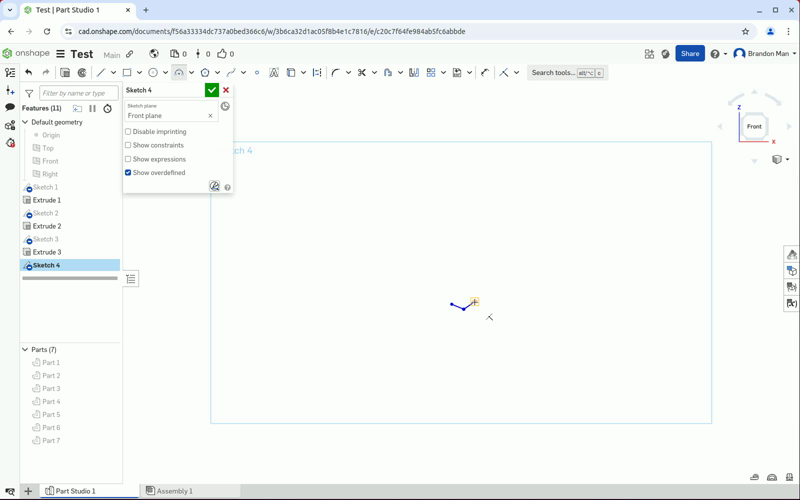
mouse_move(451, 304)
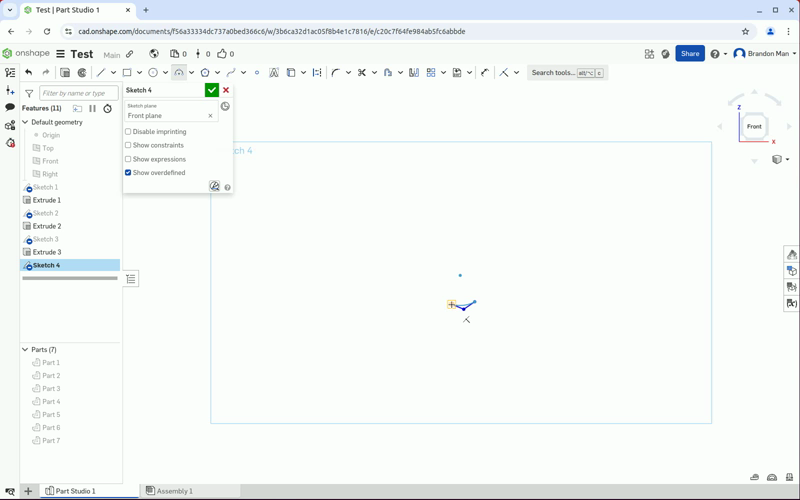
click(451, 304)
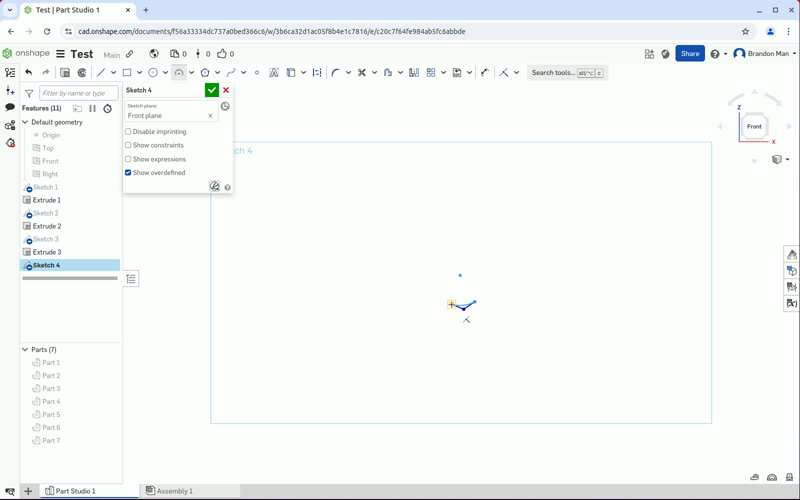
key_down(shift)
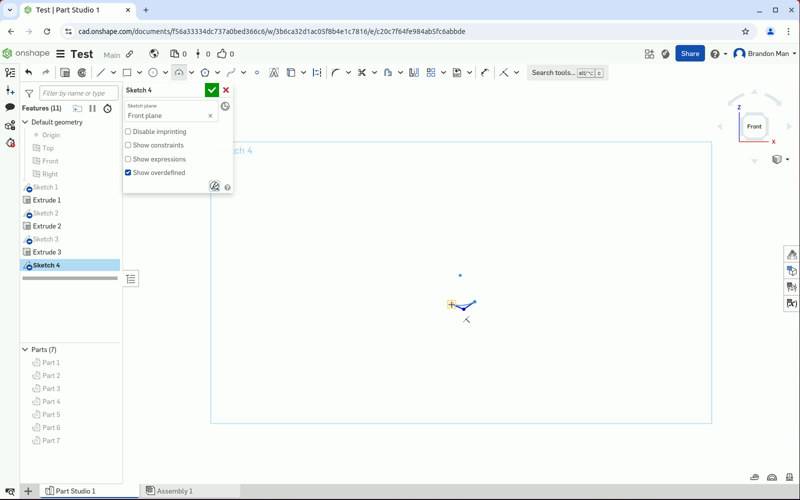
mouse_move(463, 306)
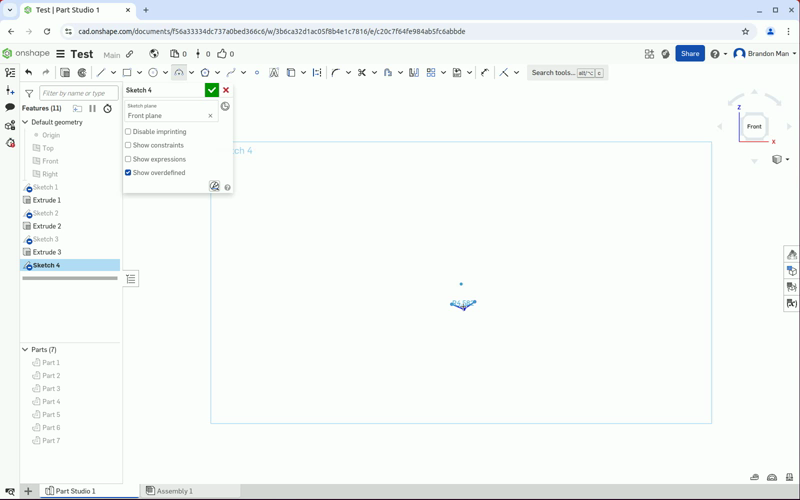
scroll(6)
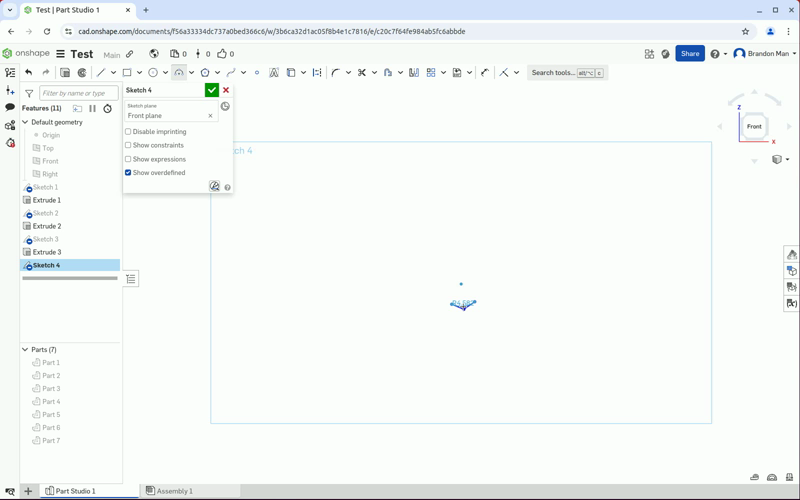
scroll(6)
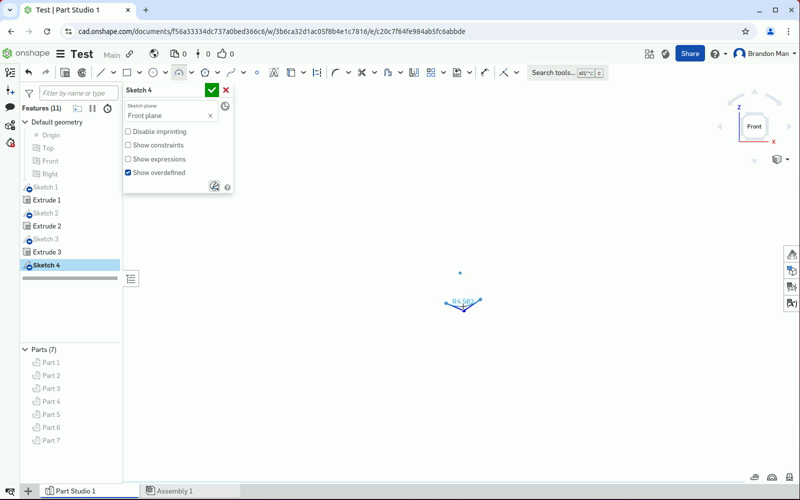
scroll(6)
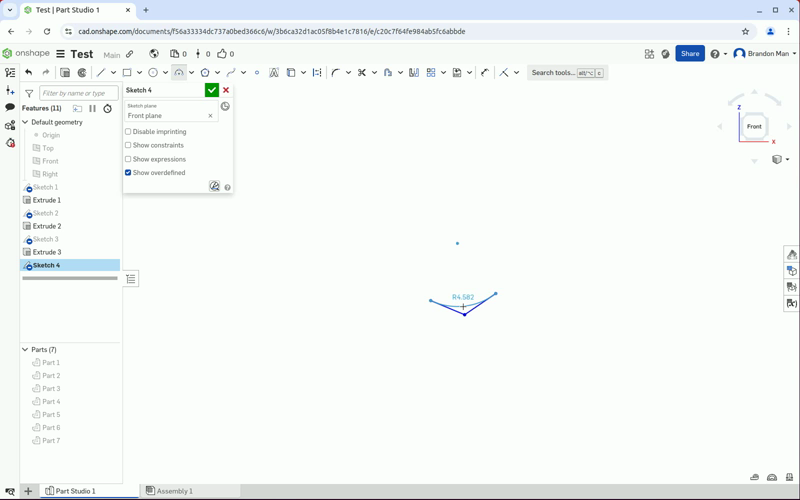
scroll(6)
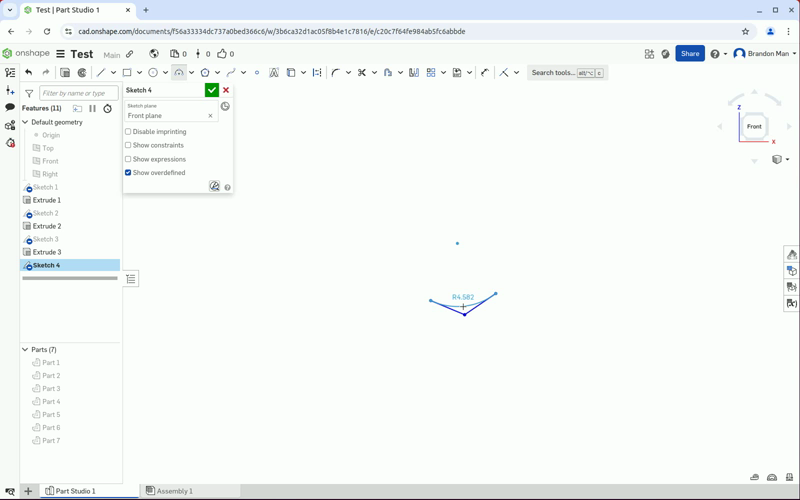
scroll(6)
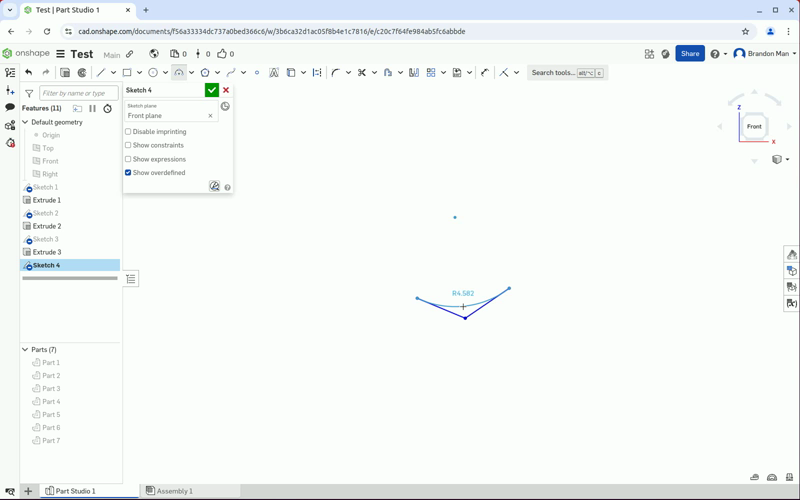
scroll(6)
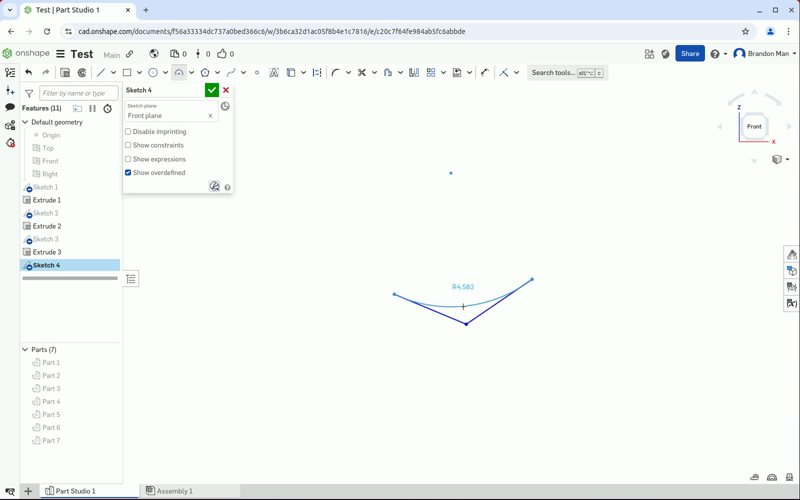
scroll(6)
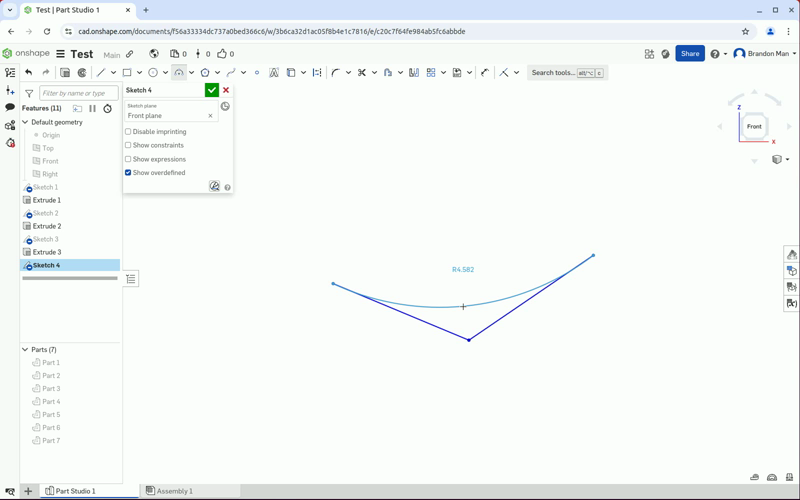
click(463, 306)
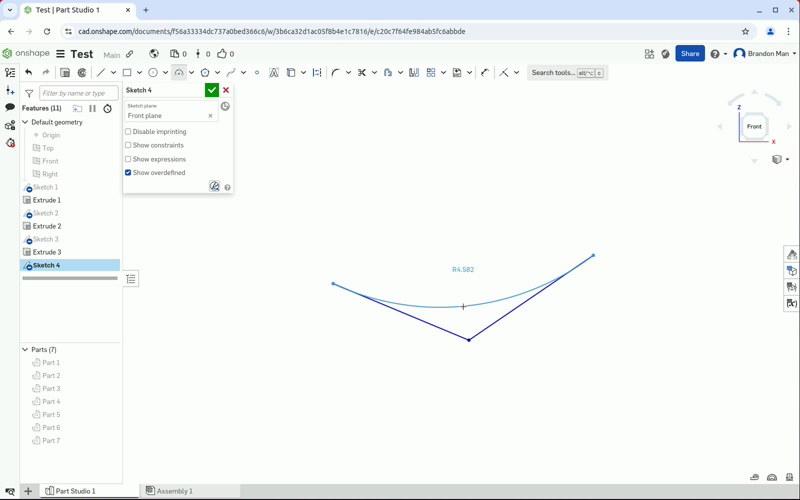
scroll(-6)
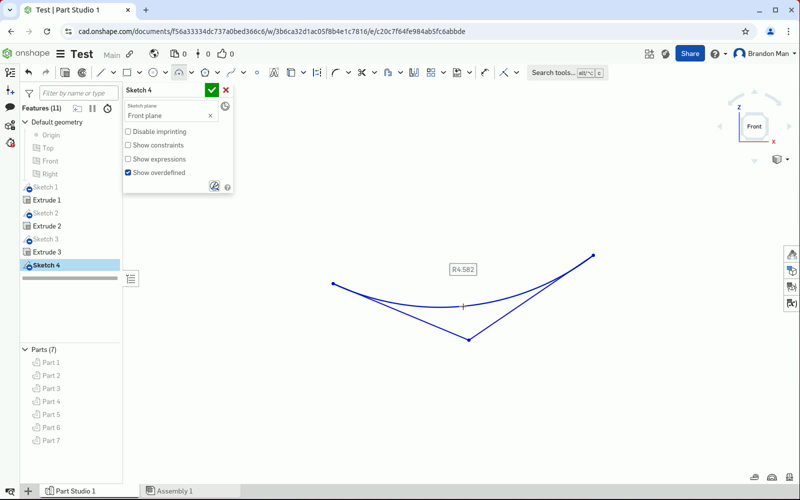
scroll(-6)
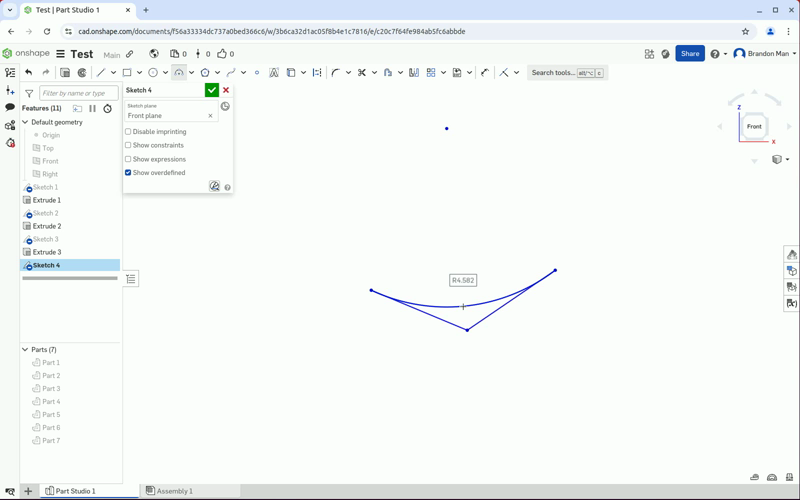
scroll(-6)
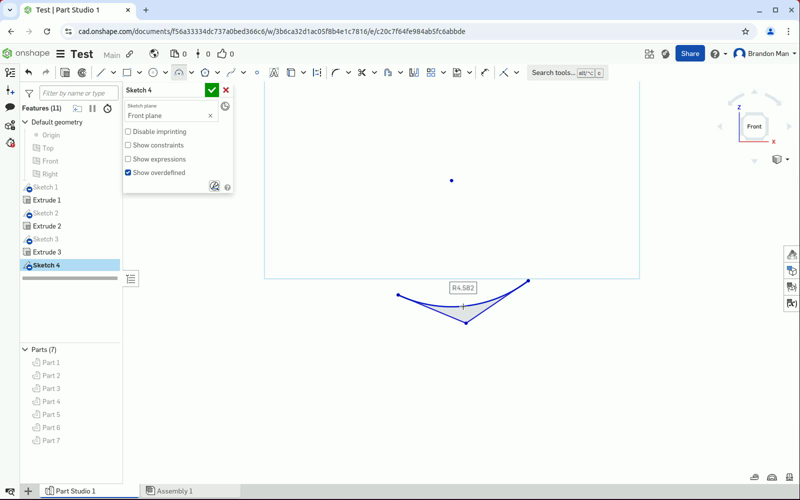
scroll(-6)
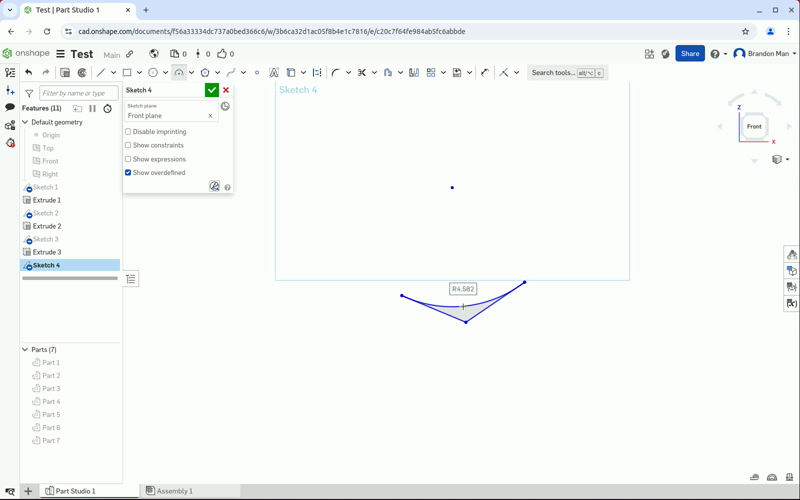
scroll(-6)
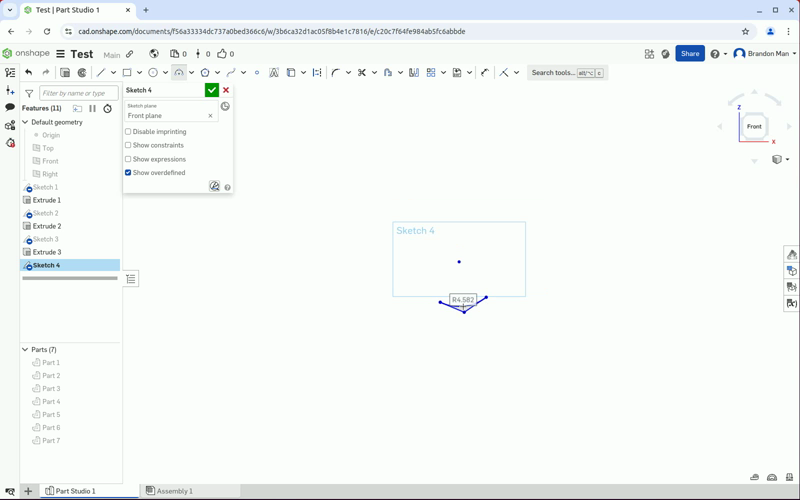
scroll(-6)
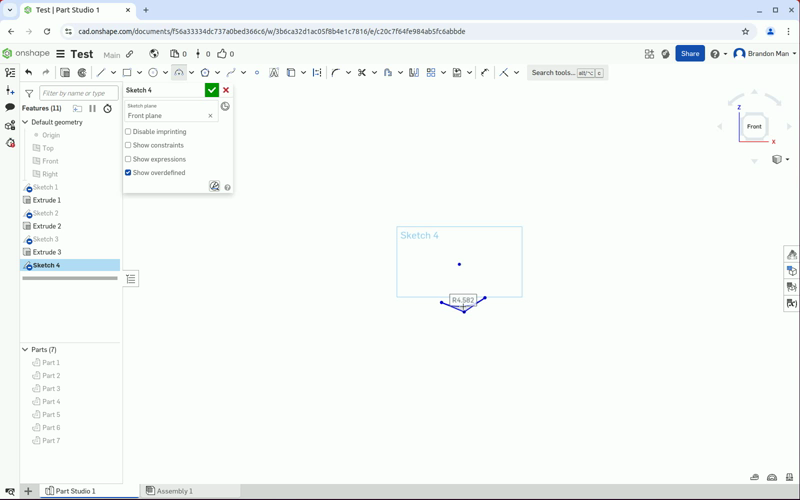
scroll(-6)
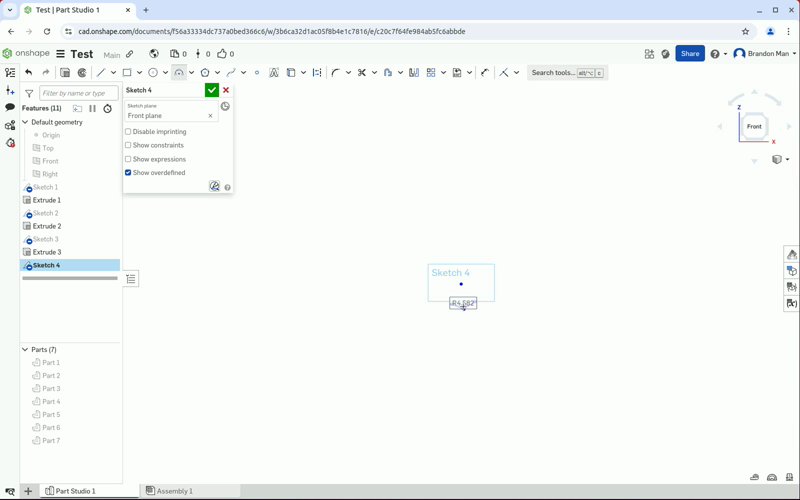
key_up(shift)
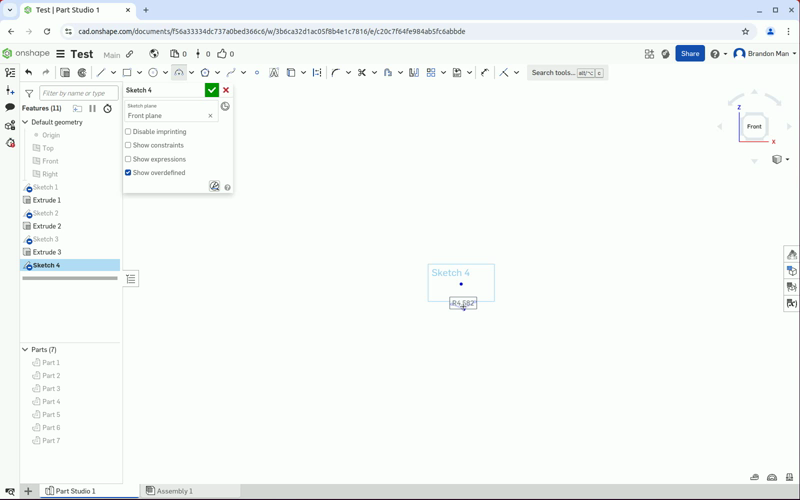
key(esc)
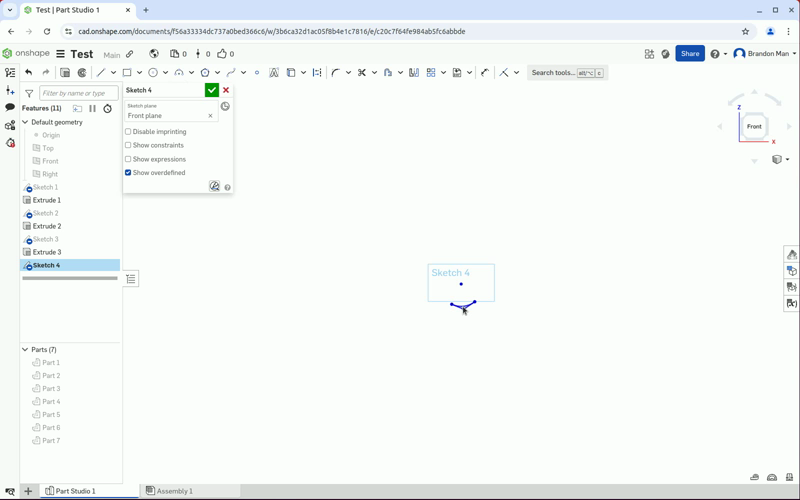
mouse_move(459, 306)
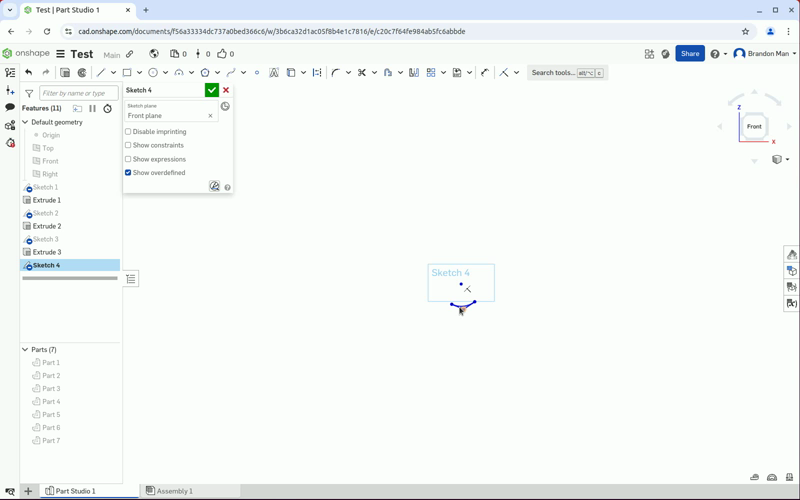
scroll(6)
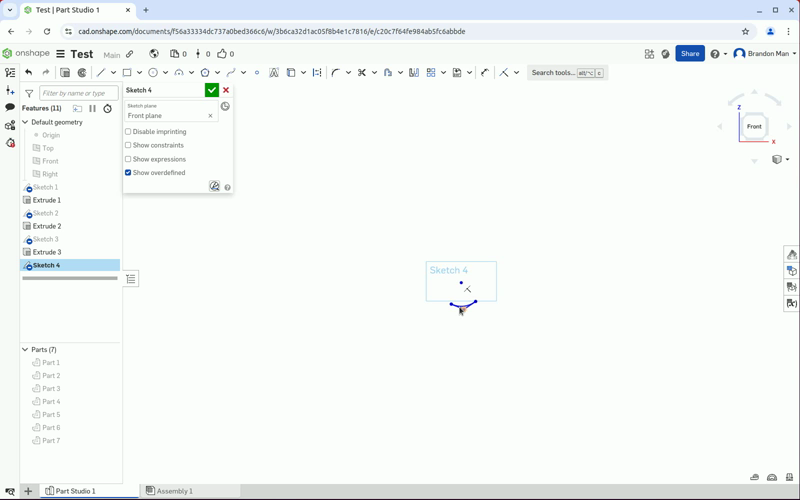
scroll(6)
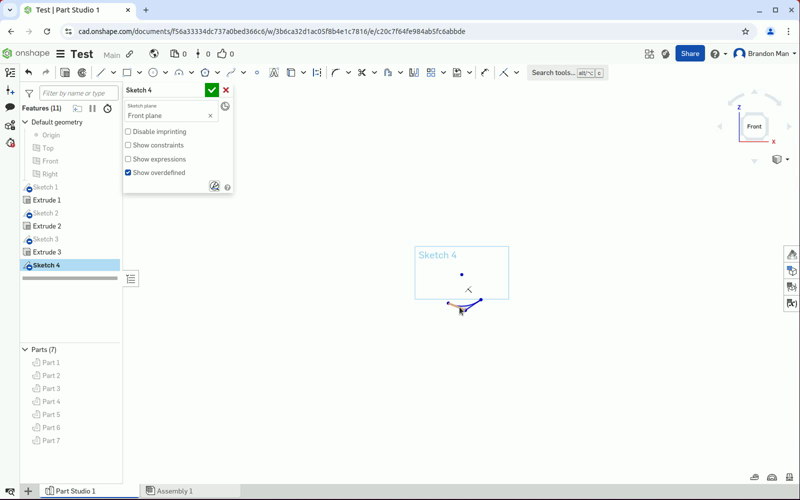
scroll(6)
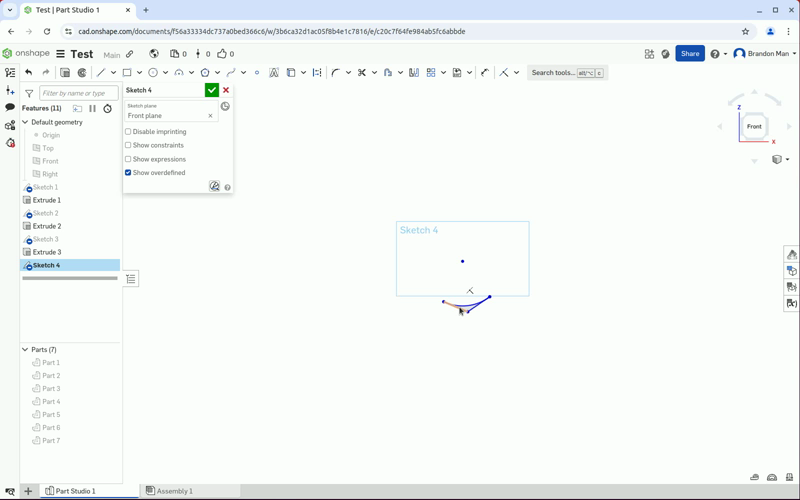
scroll(6)
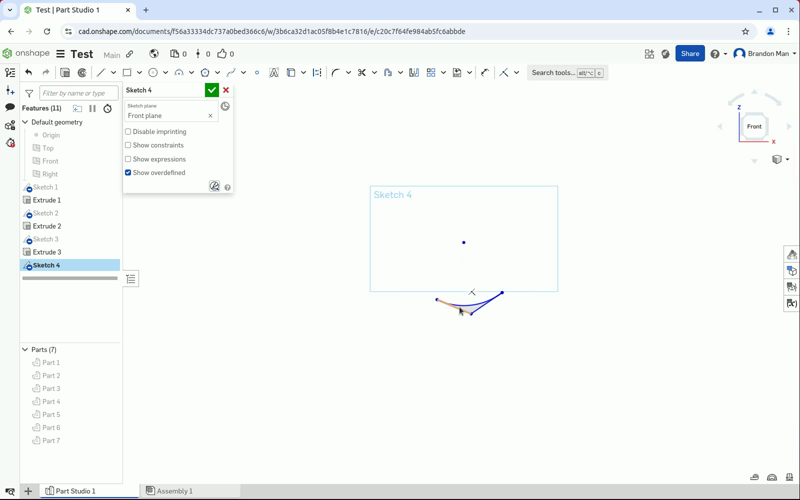
scroll(6)
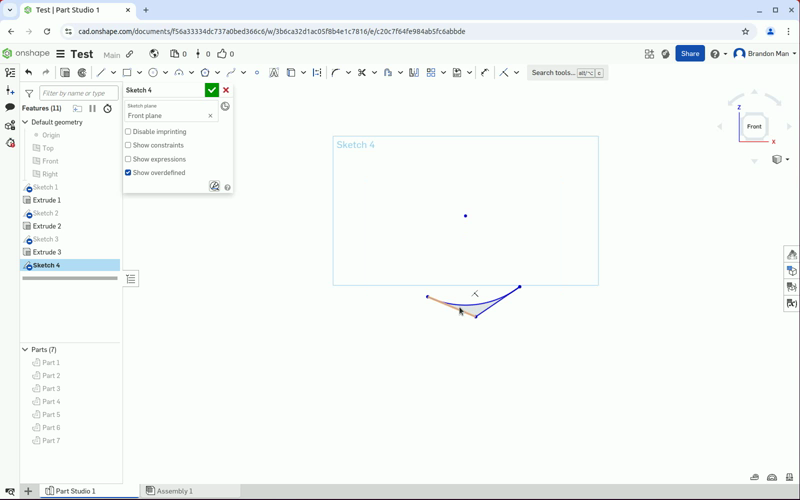
scroll(6)
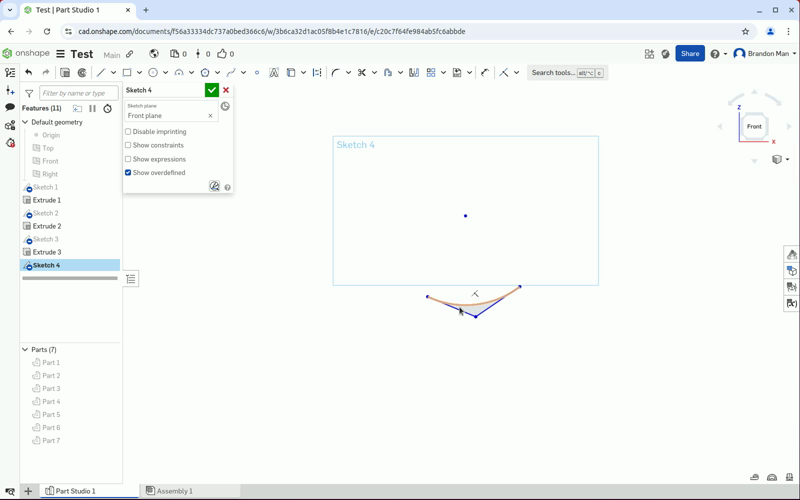
scroll(6)
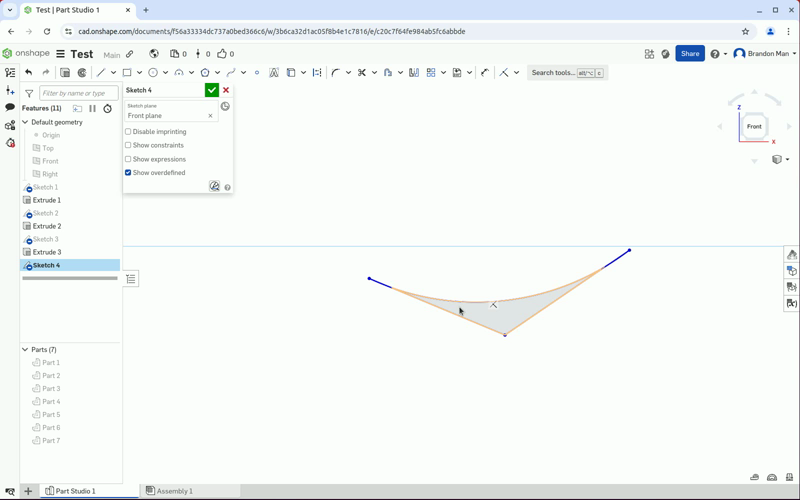
click(459, 306)
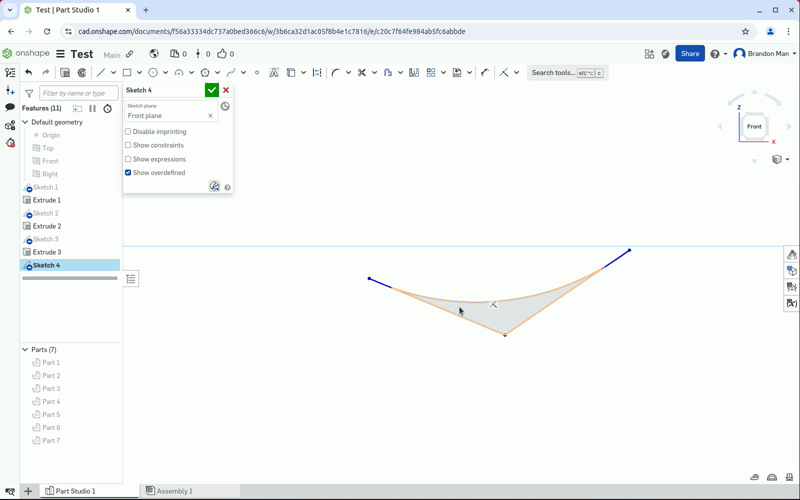
scroll(-6)
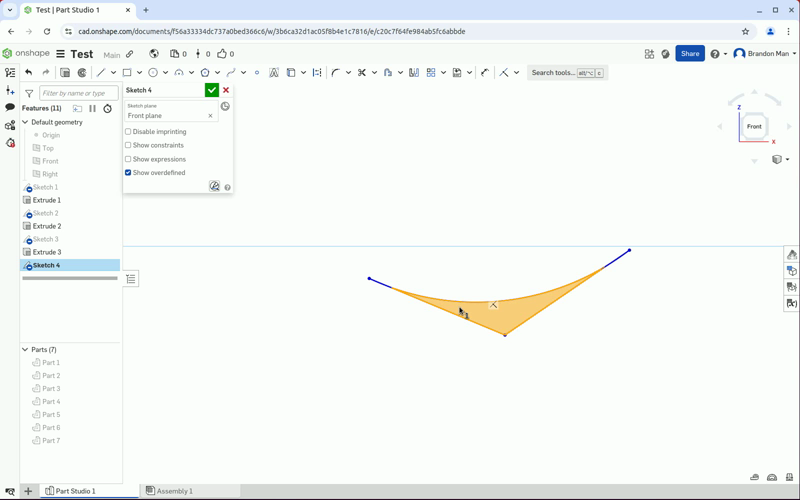
scroll(-6)
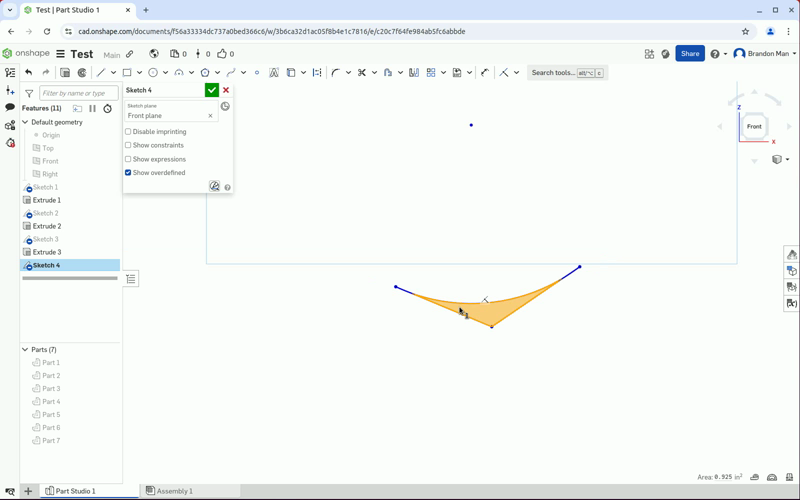
scroll(-6)
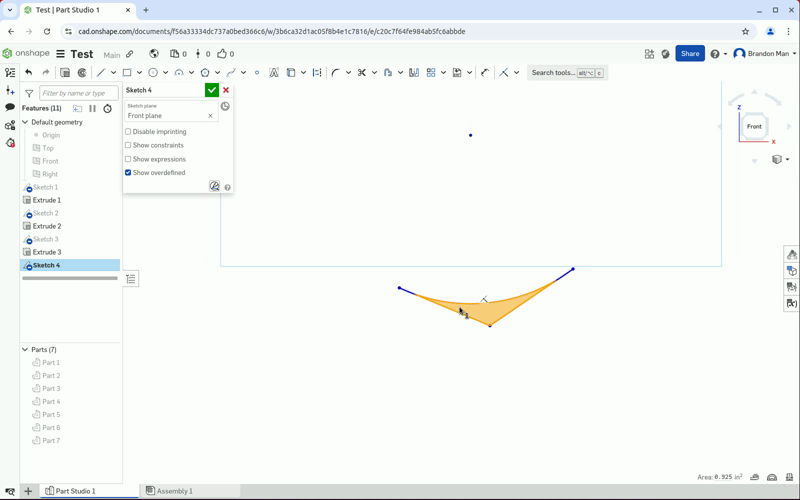
scroll(-6)
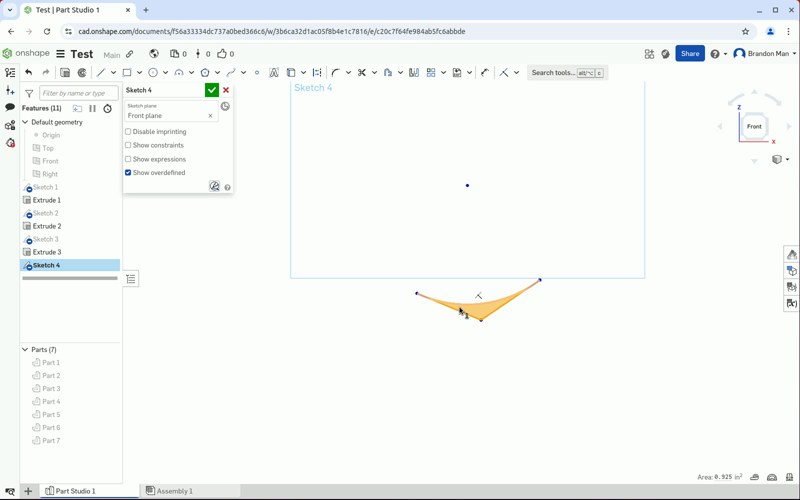
scroll(-6)
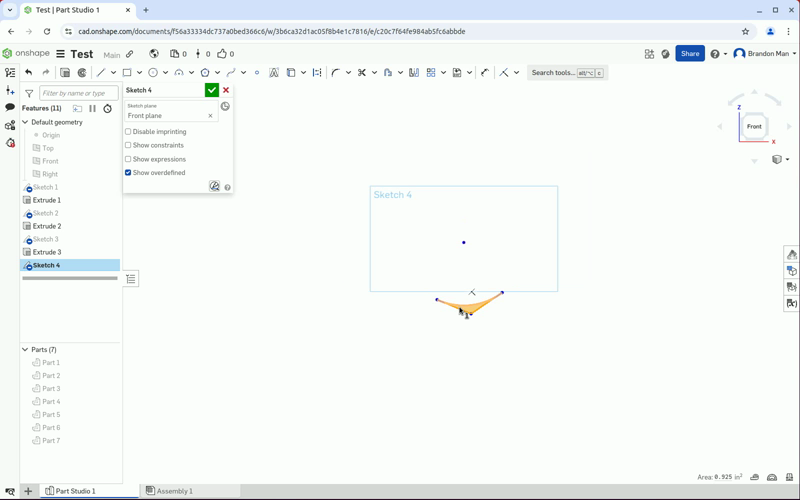
scroll(-6)
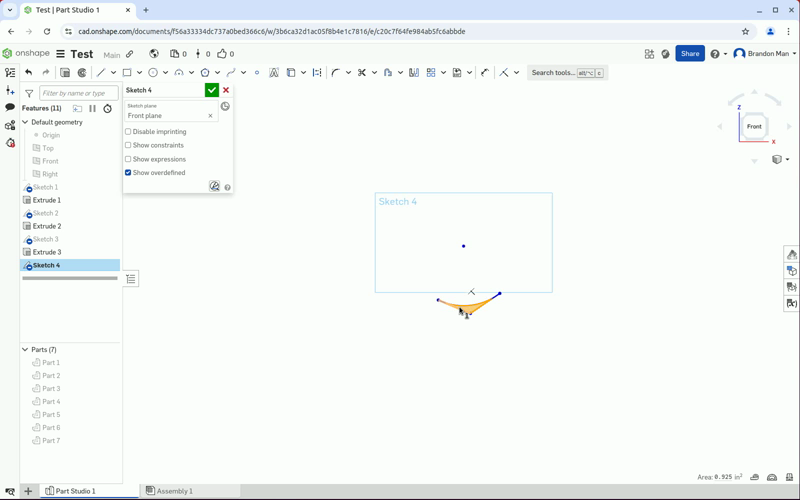
scroll(-6)
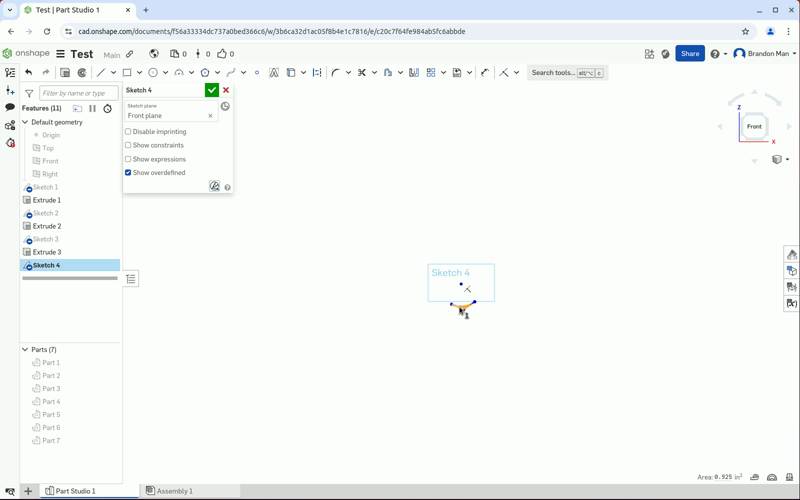
mouse_move(73, 352)
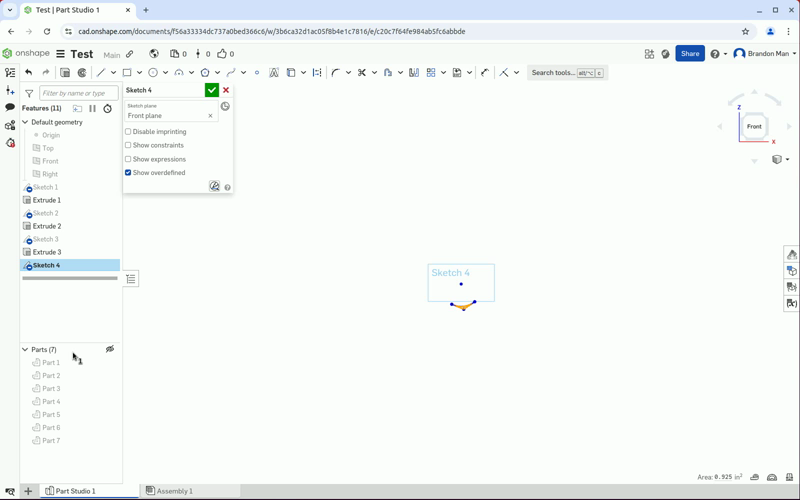
key(shift+y)
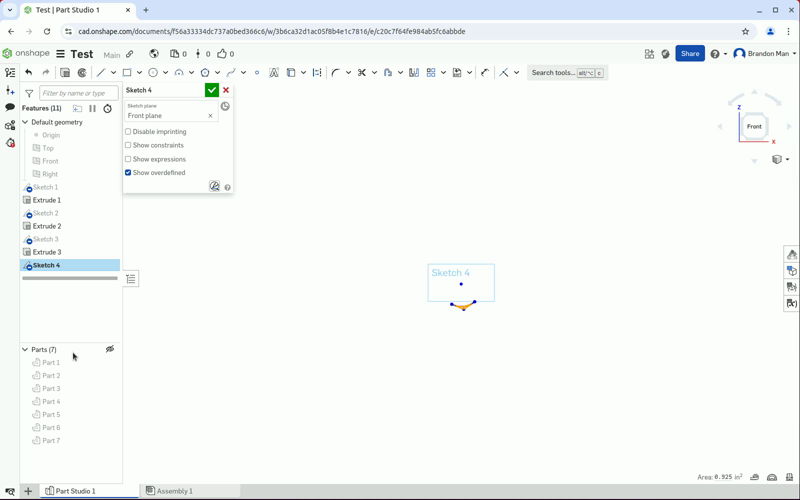
key(shift+e)
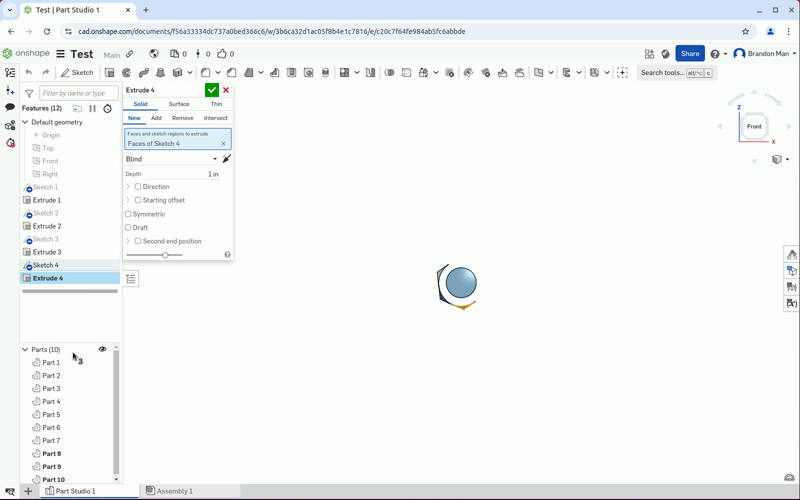
mouse_move(143, 106)
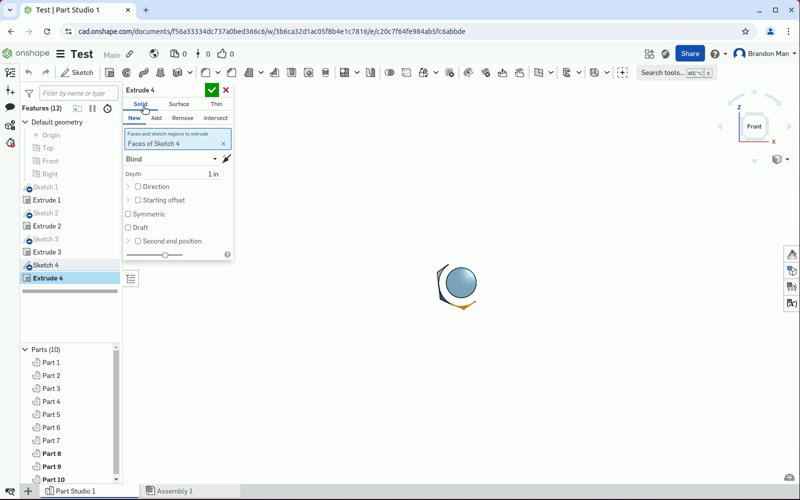
click(143, 106)
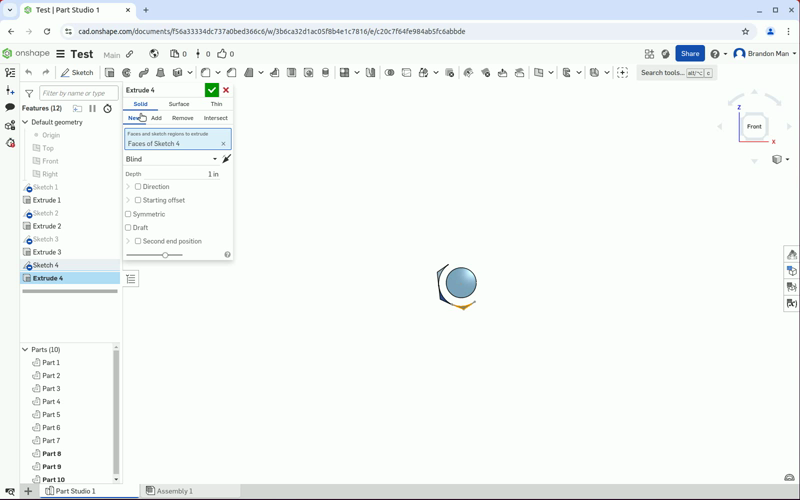
mouse_move(137, 120)
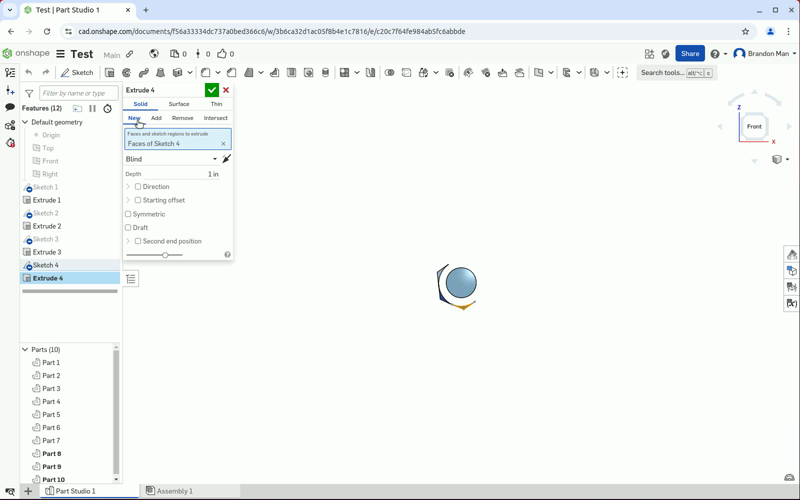
click(137, 120)
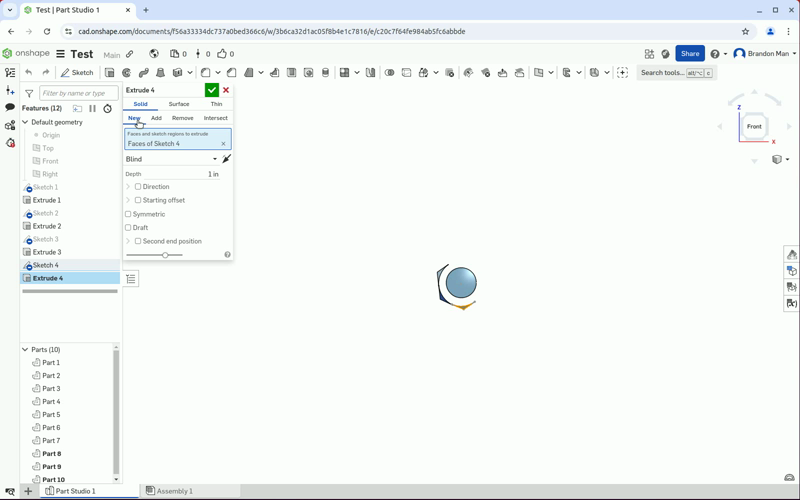
key(tab, 4)
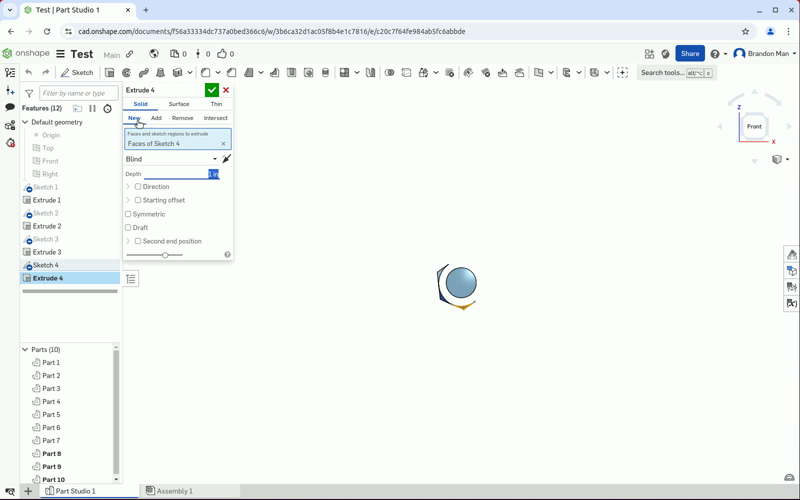
text(3.37)
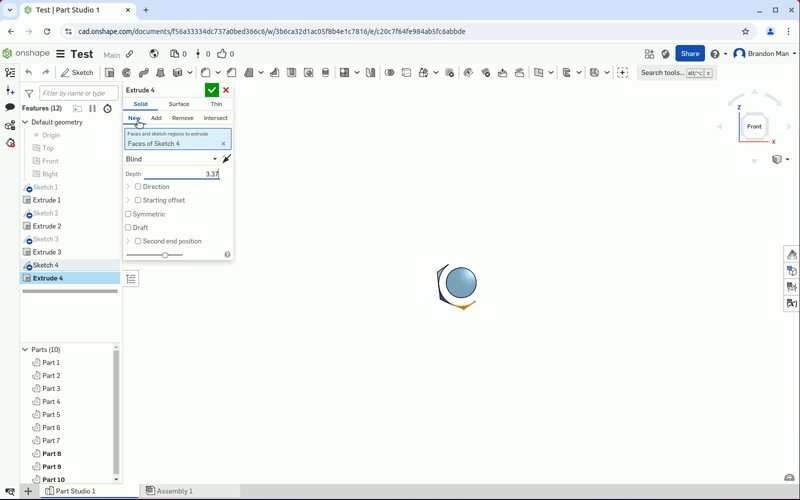
key(enter)
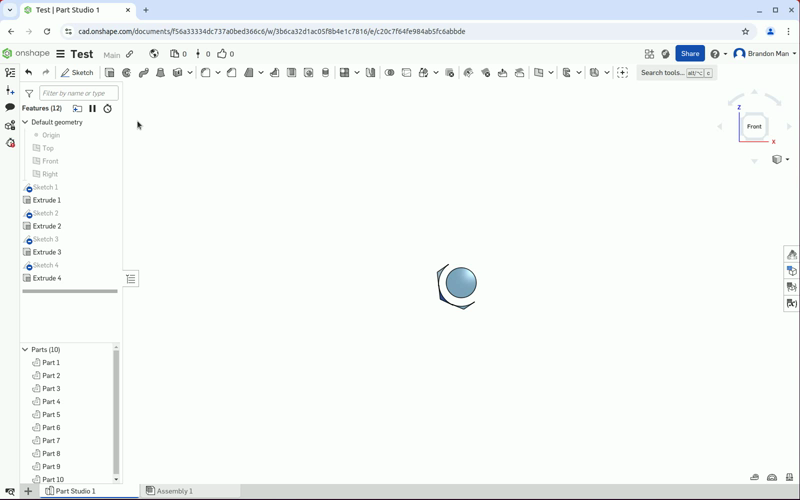
key(shift+h)
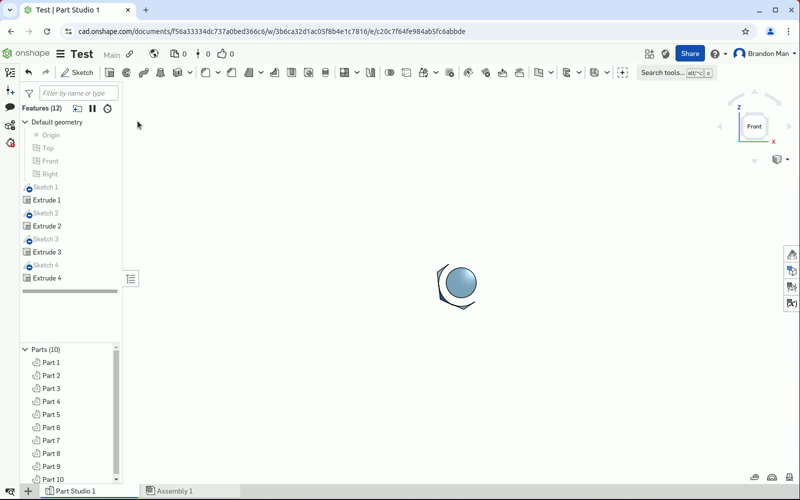
key(shift+h)
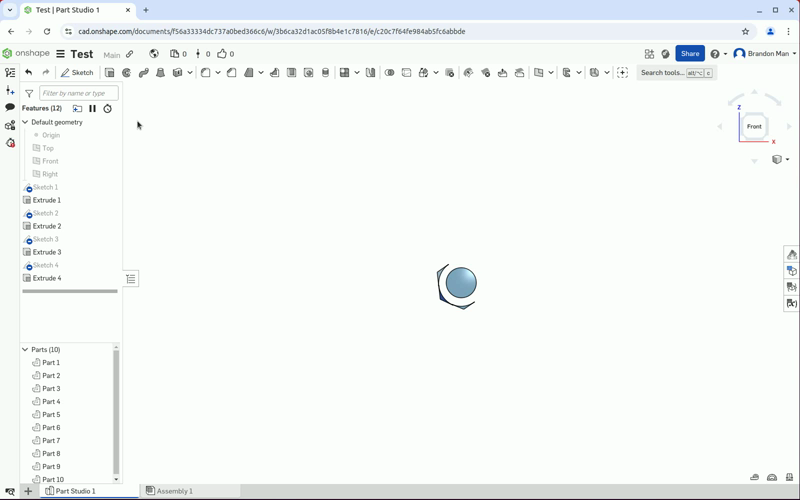
mouse_move(73, 189)
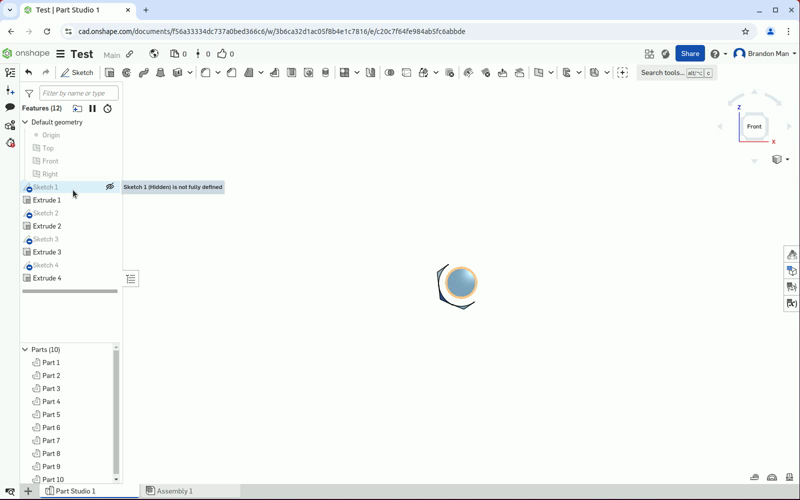
click(73, 189)
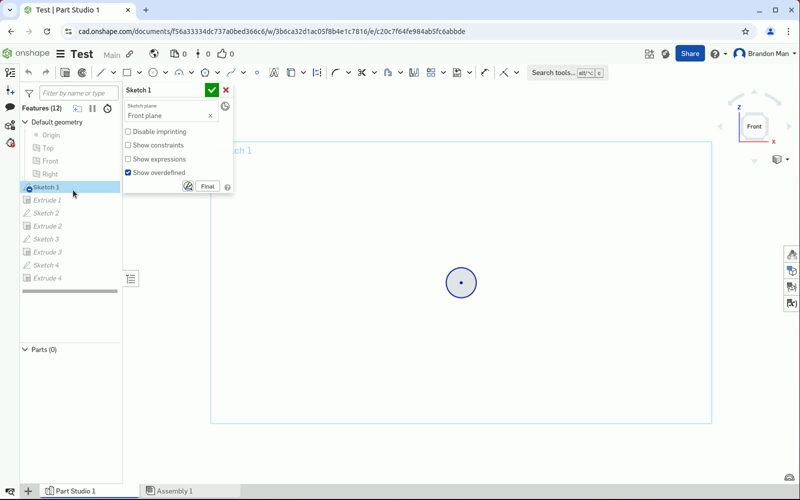
mouse_move(229, 92)
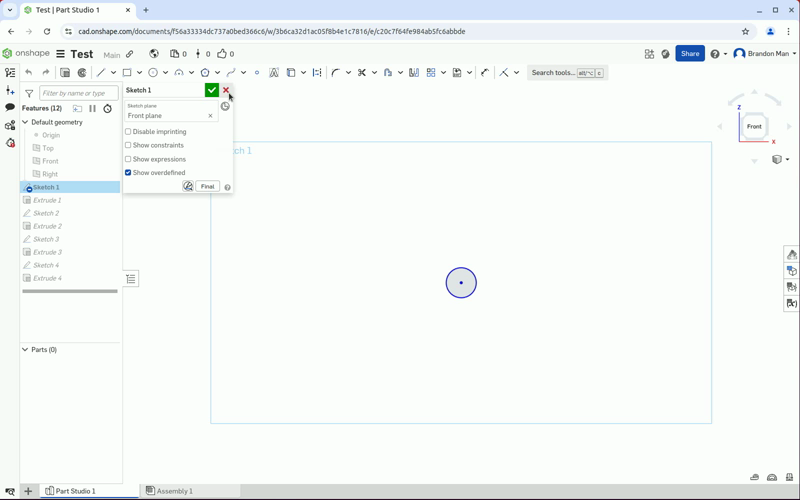
click(229, 92)
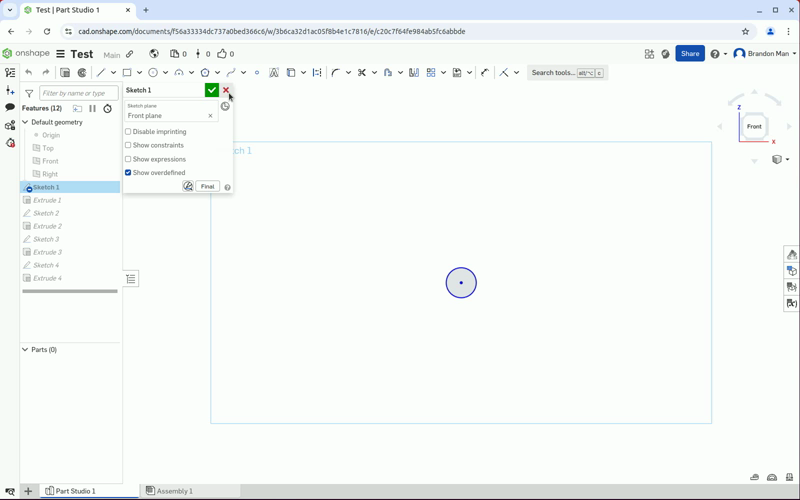
key(shift+s)
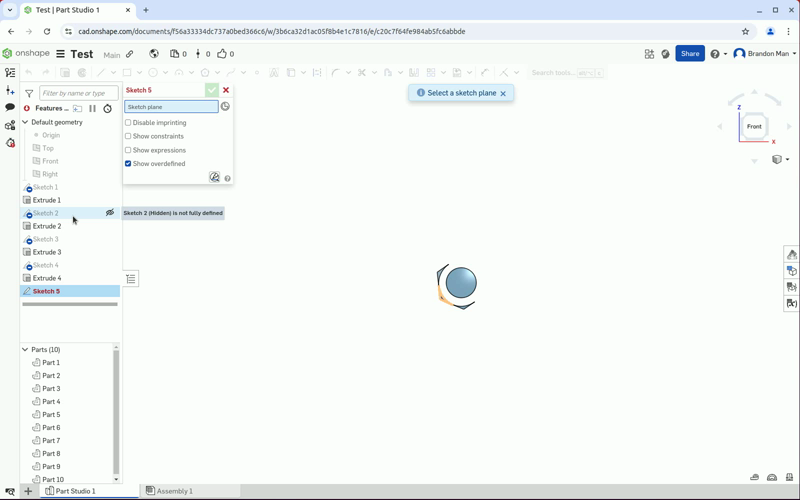
scroll(3)
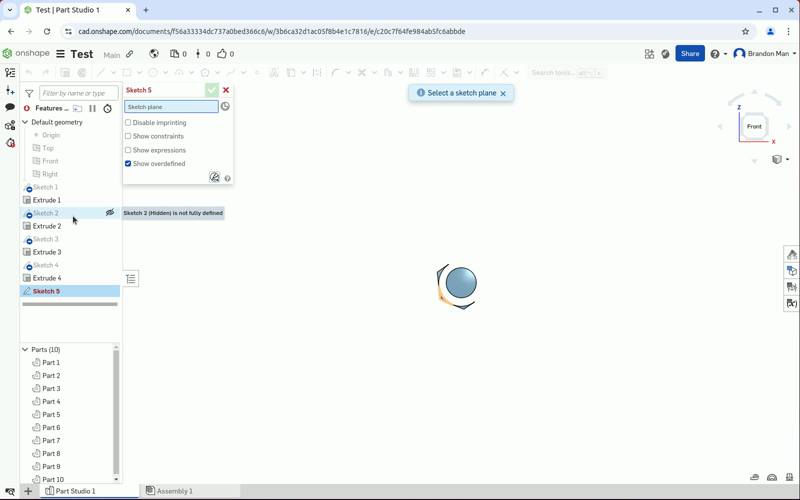
mouse_move(73, 163)
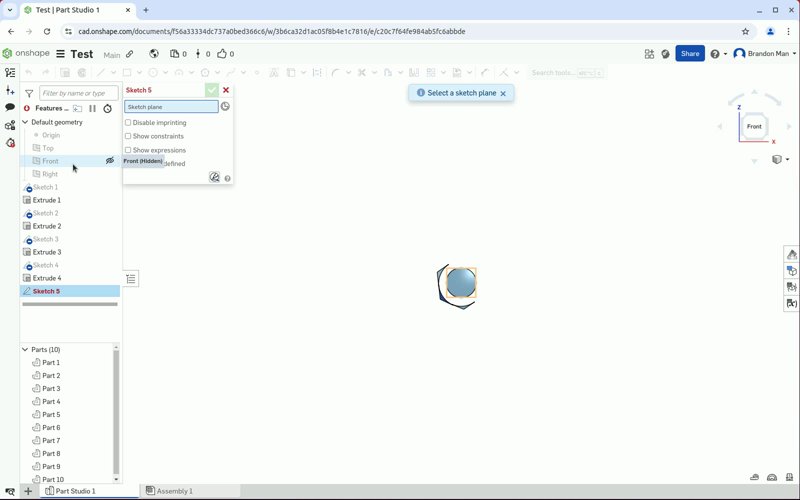
click(73, 163)
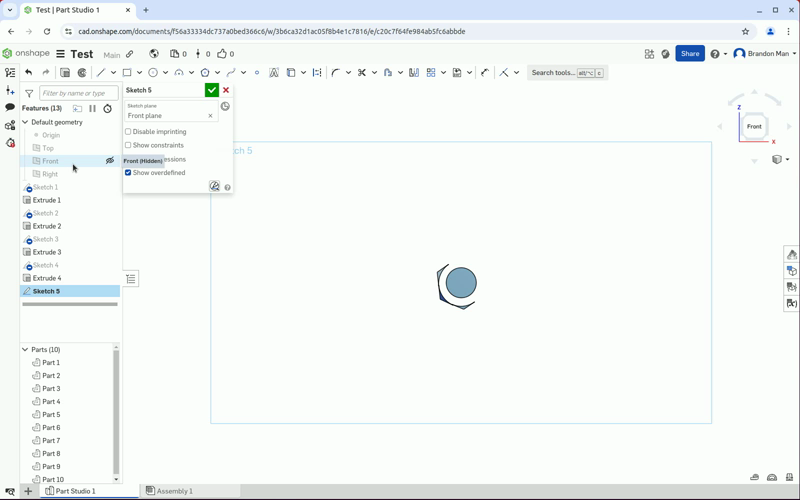
mouse_move(69, 352)
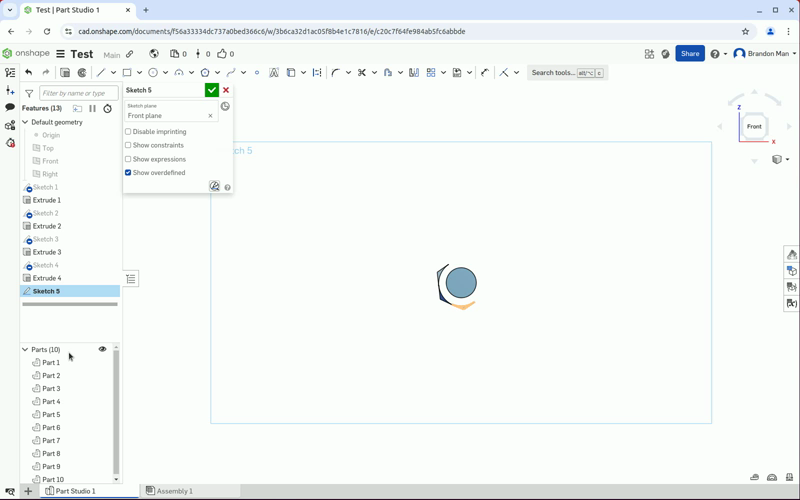
key(y)
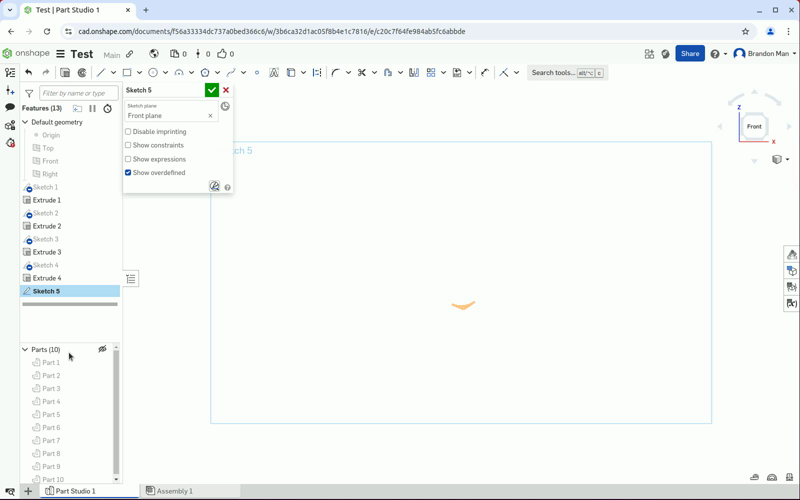
key(l)
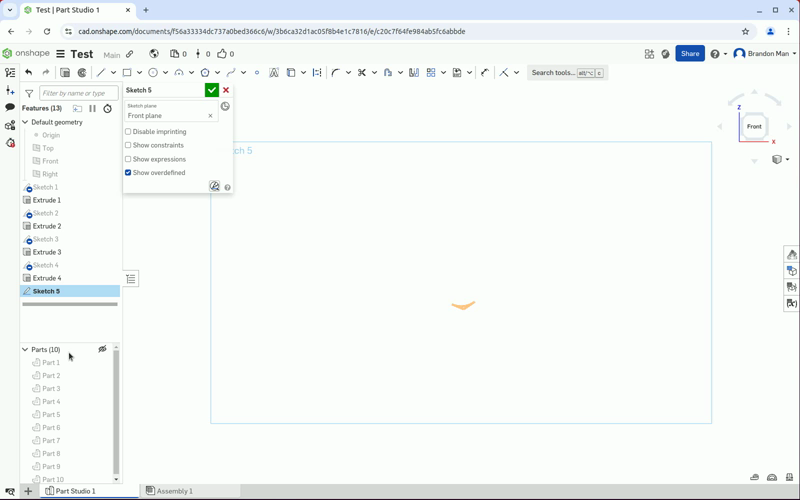
key_down(shift)
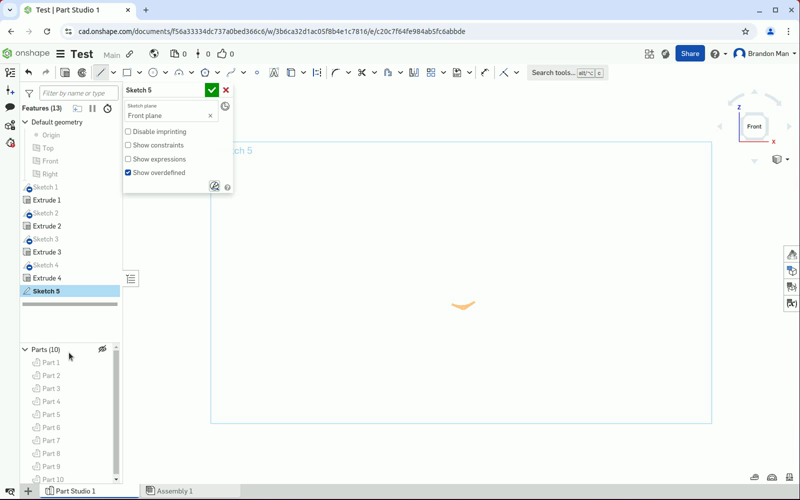
mouse_move(473, 301)
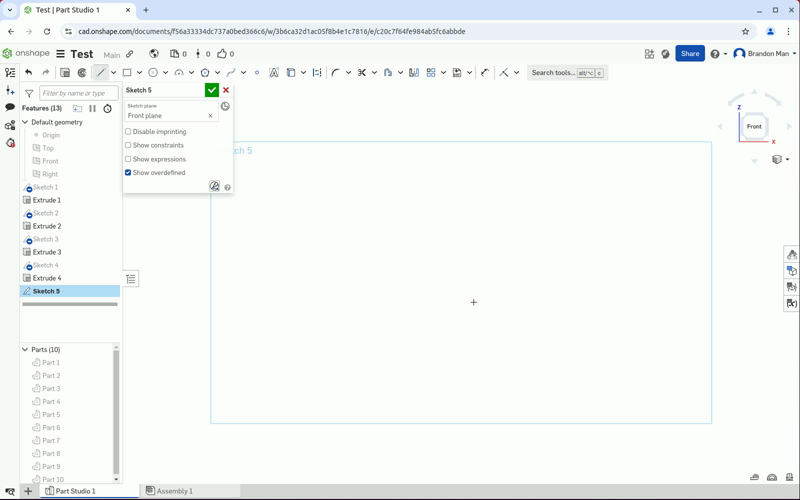
click(473, 301)
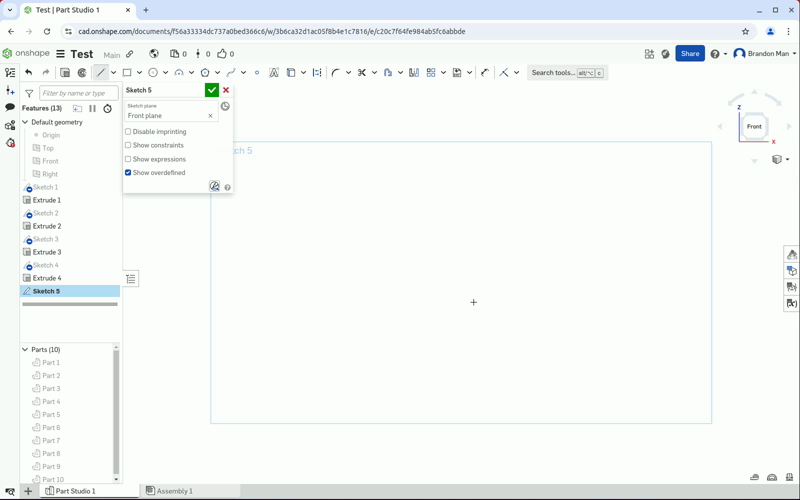
key_up(shift)
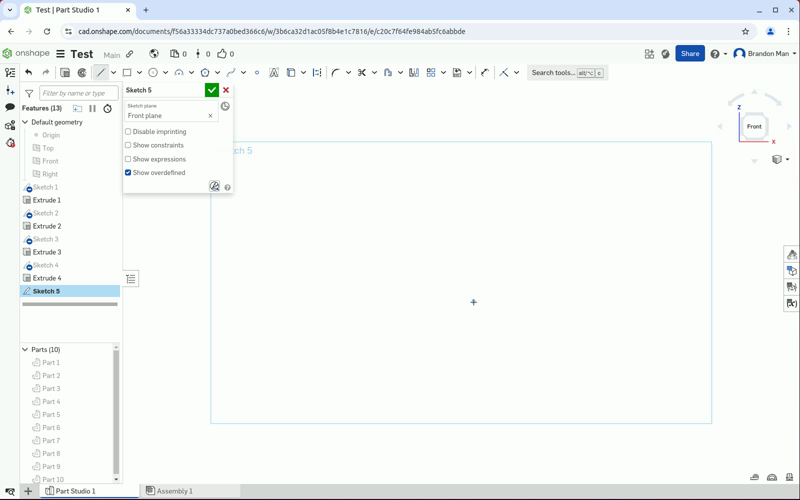
key_down(shift)
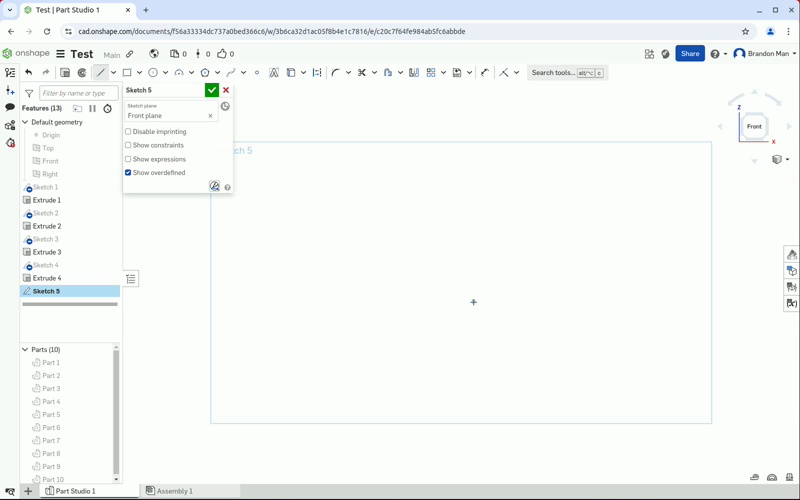
mouse_move(503, 301)
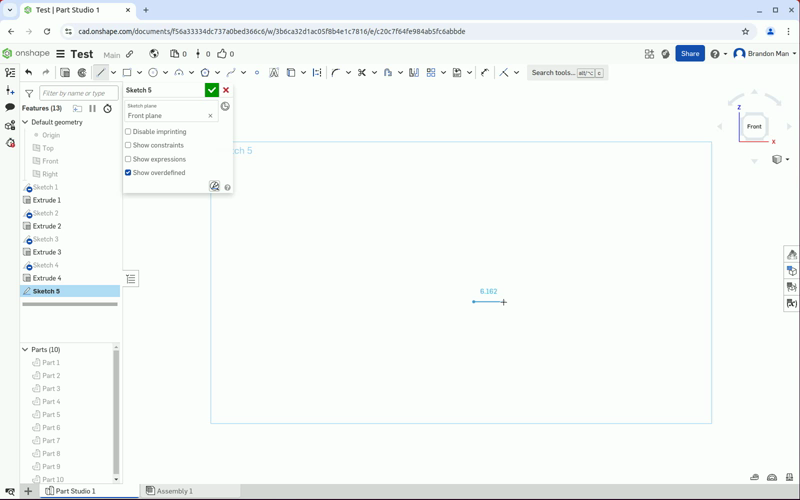
mouse_move(485, 293)
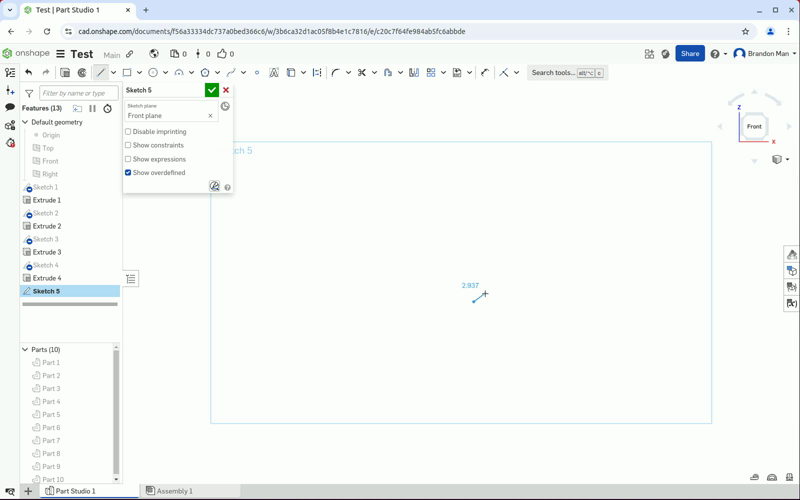
click(485, 293)
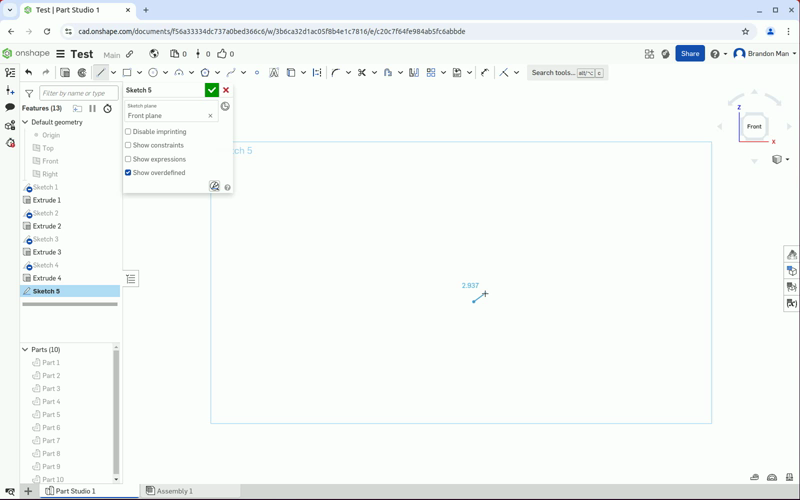
key_up(shift)
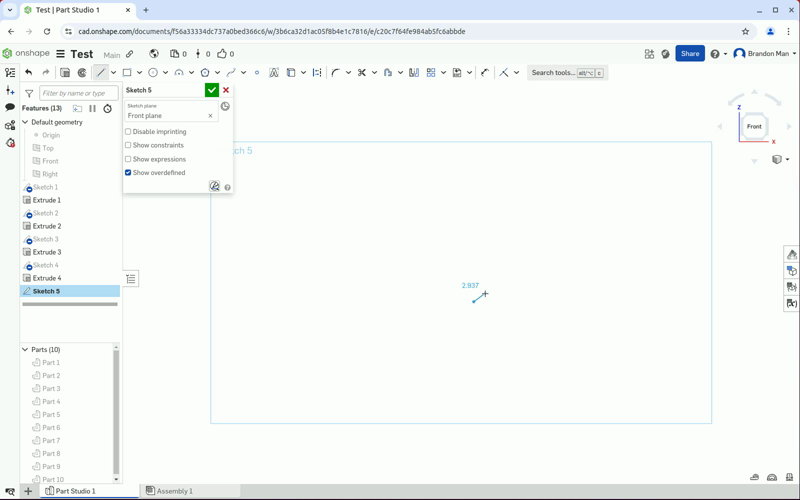
key_down(shift)
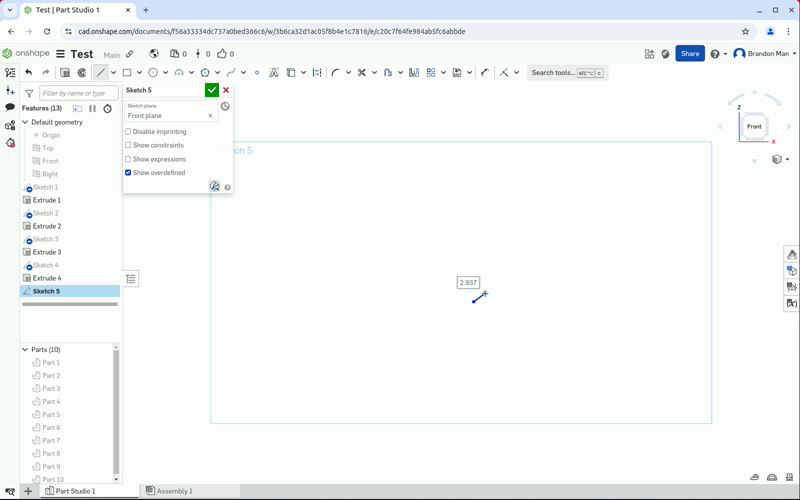
mouse_move(515, 293)
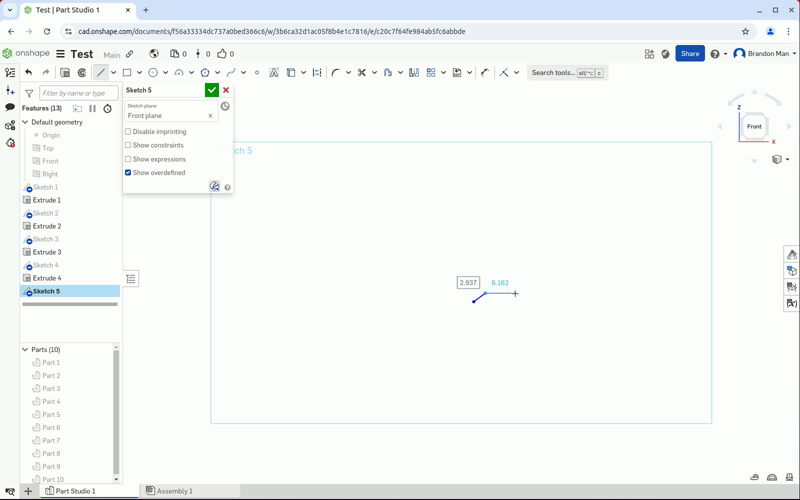
mouse_move(483, 279)
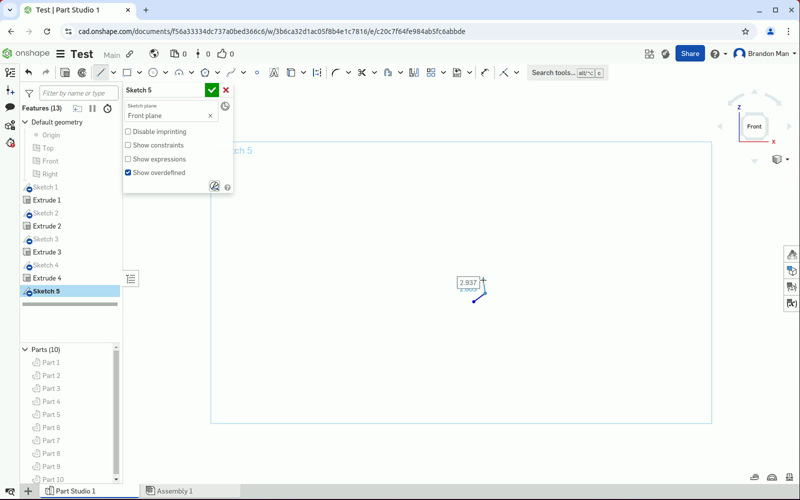
click(483, 279)
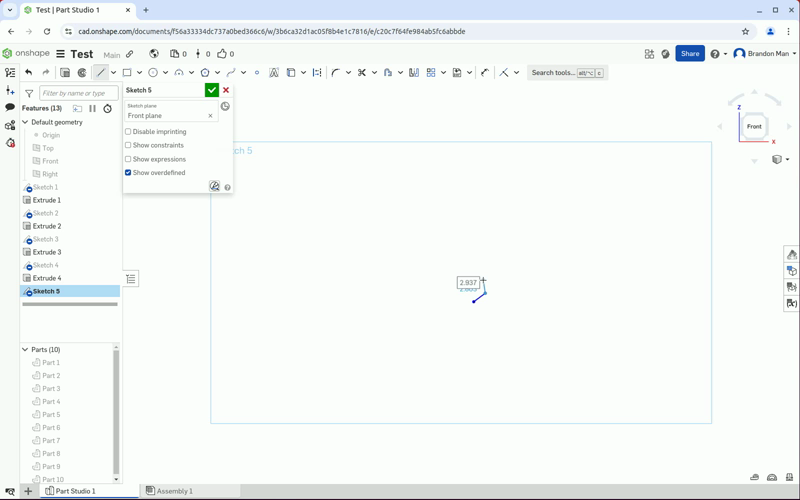
key_up(shift)
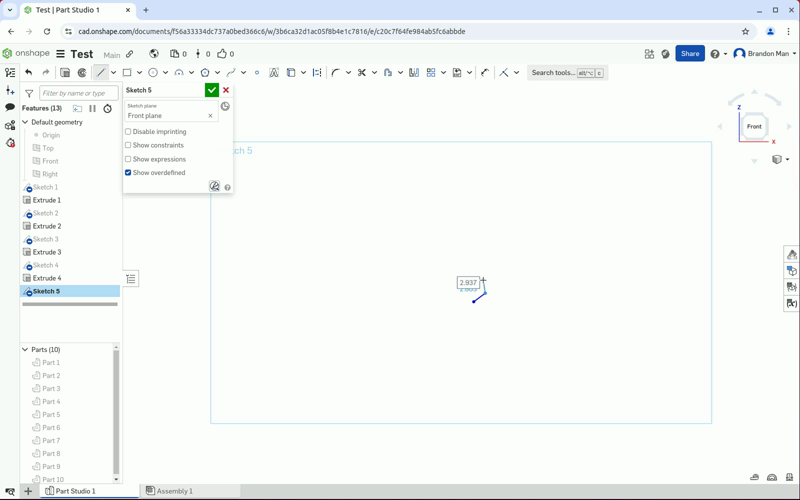
key(esc)
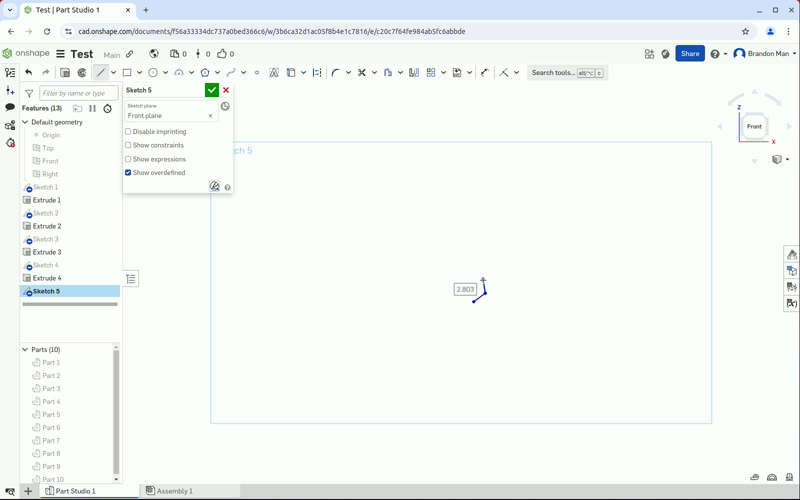
key(a)
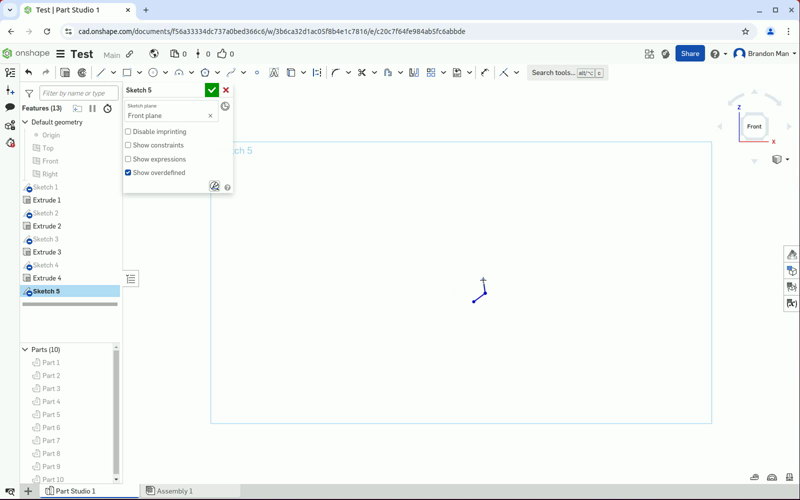
mouse_move(483, 279)
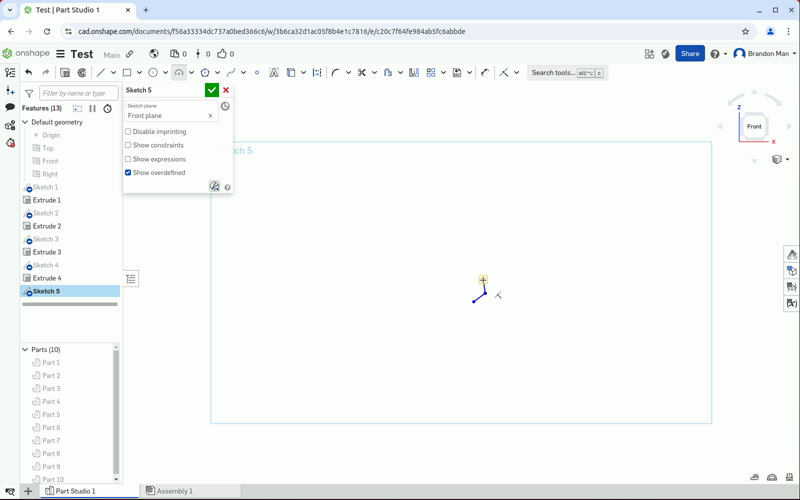
click(483, 279)
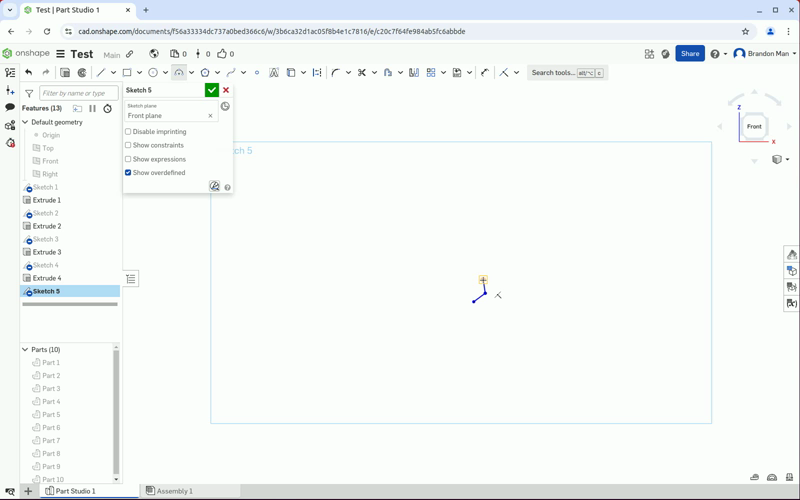
mouse_move(473, 301)
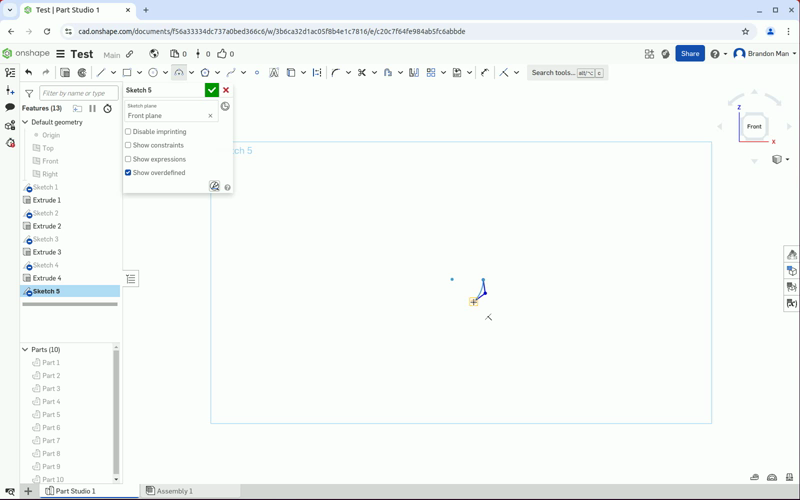
click(473, 301)
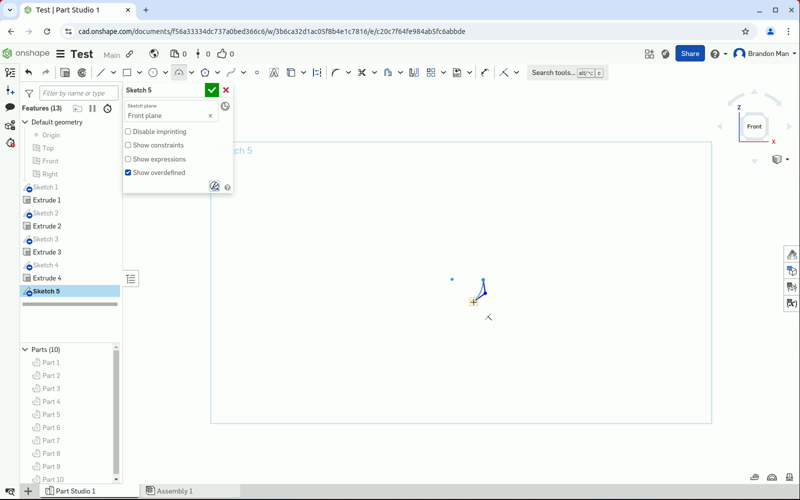
key_down(shift)
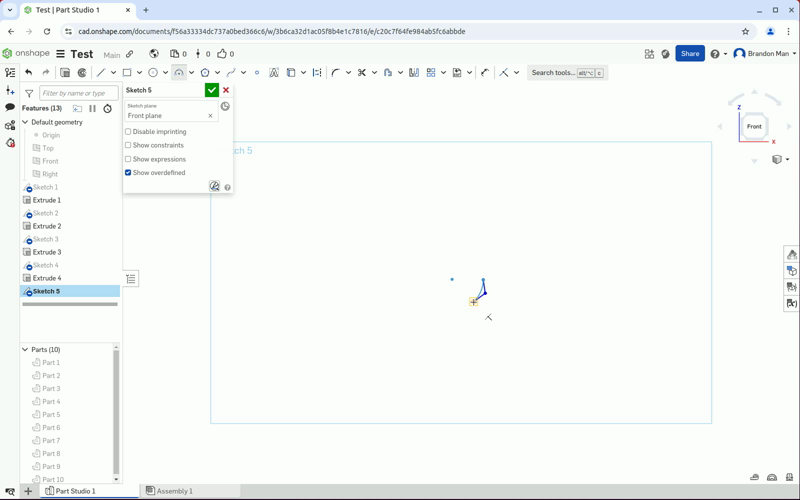
mouse_move(481, 291)
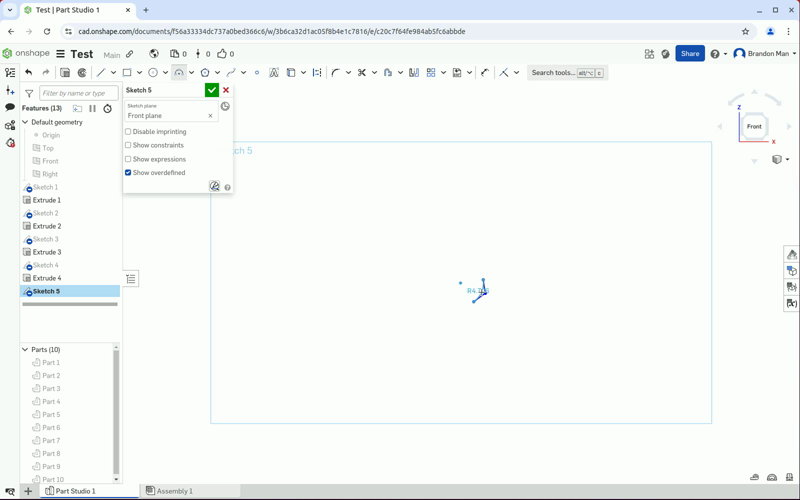
scroll(6)
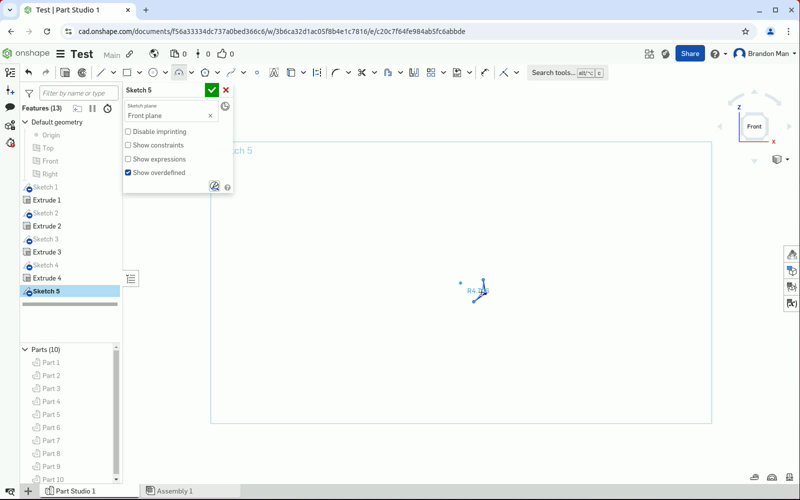
scroll(6)
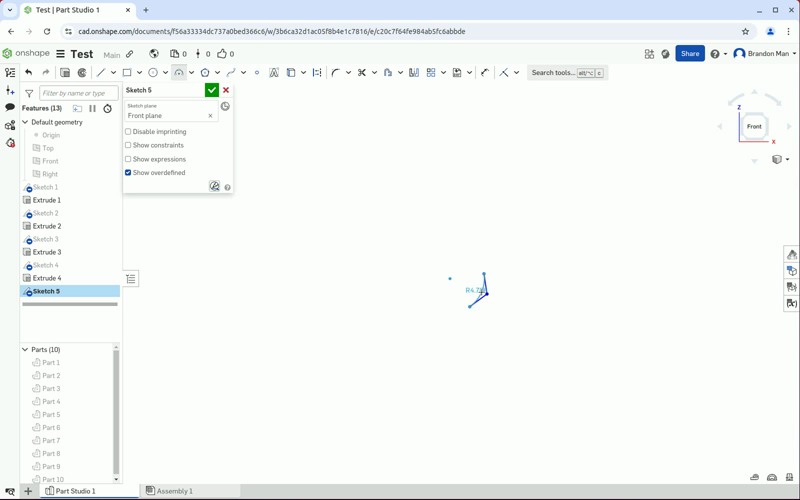
scroll(6)
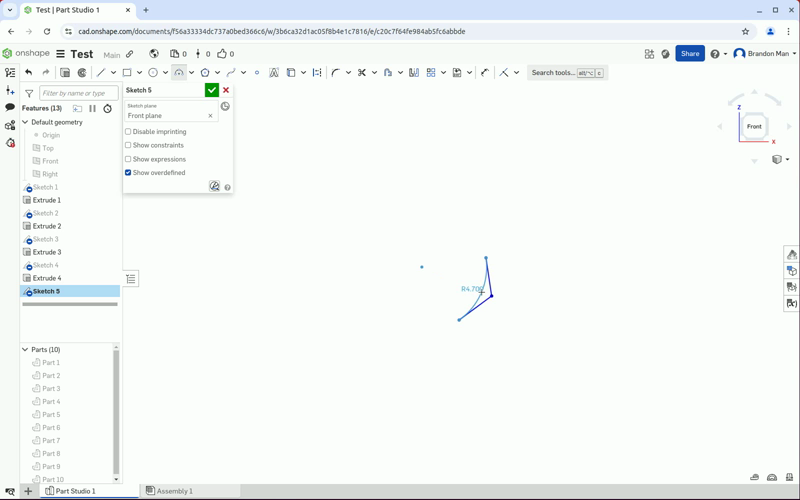
scroll(6)
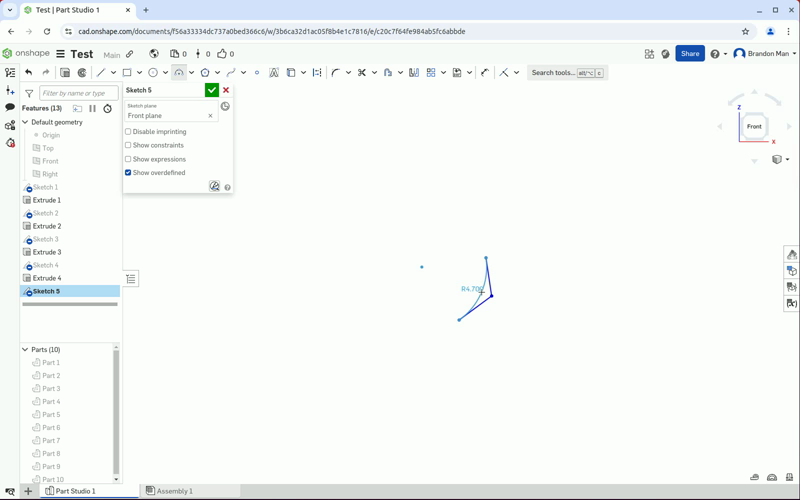
scroll(6)
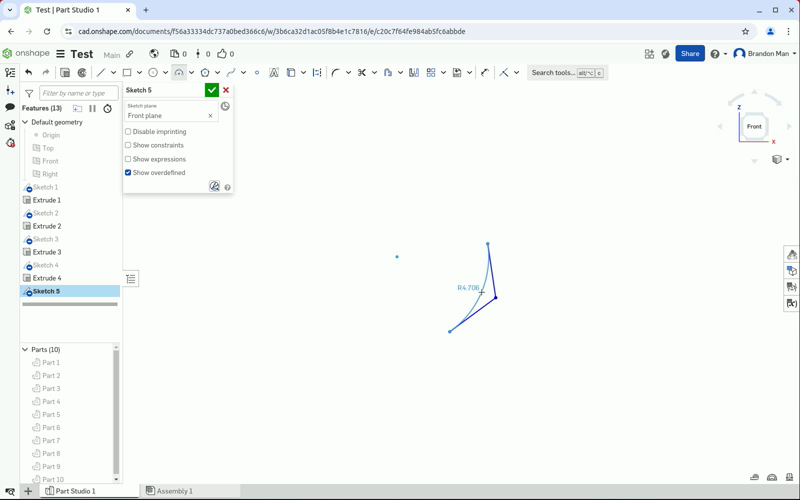
scroll(6)
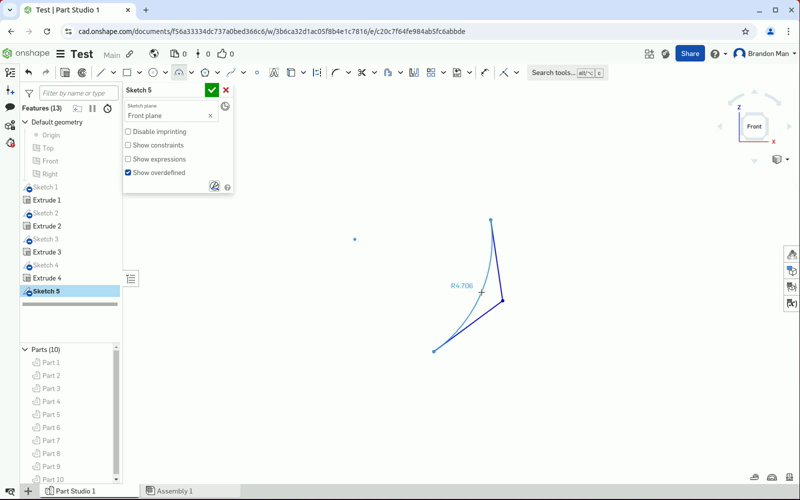
scroll(6)
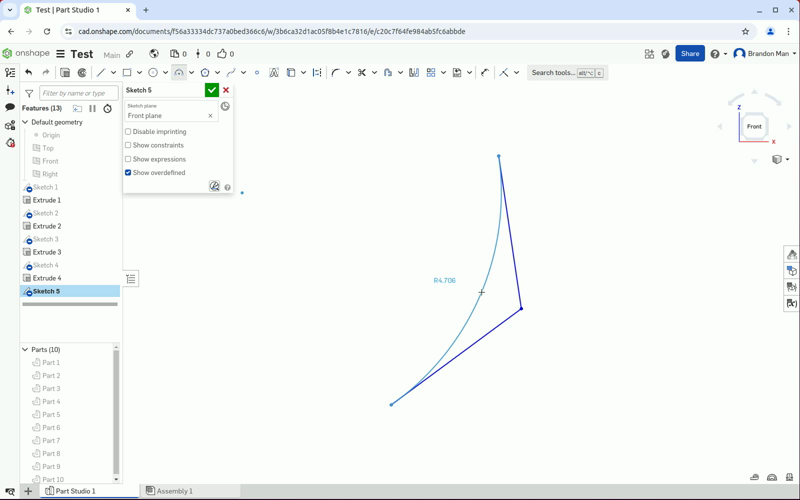
click(481, 291)
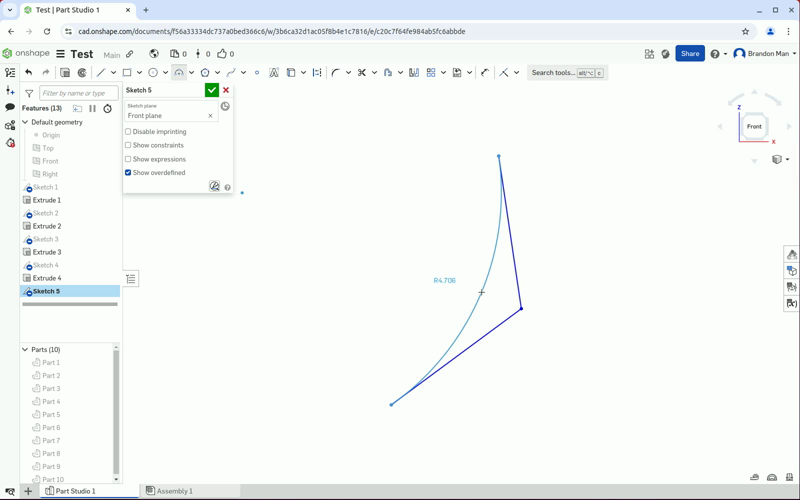
scroll(-6)
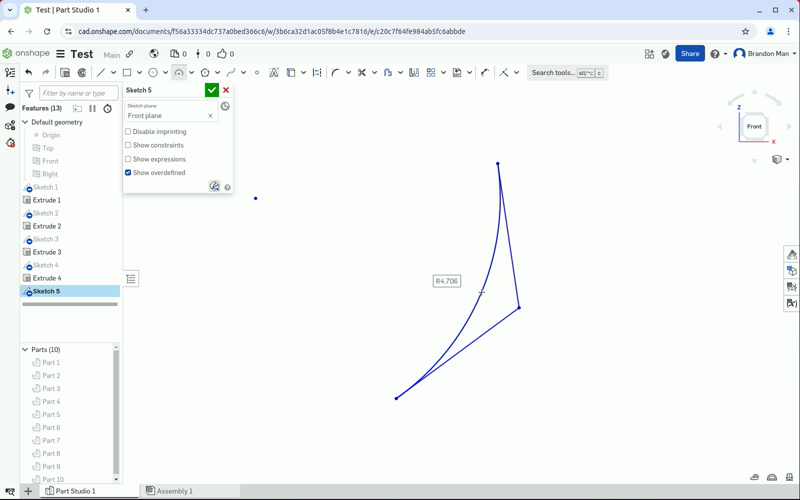
scroll(-6)
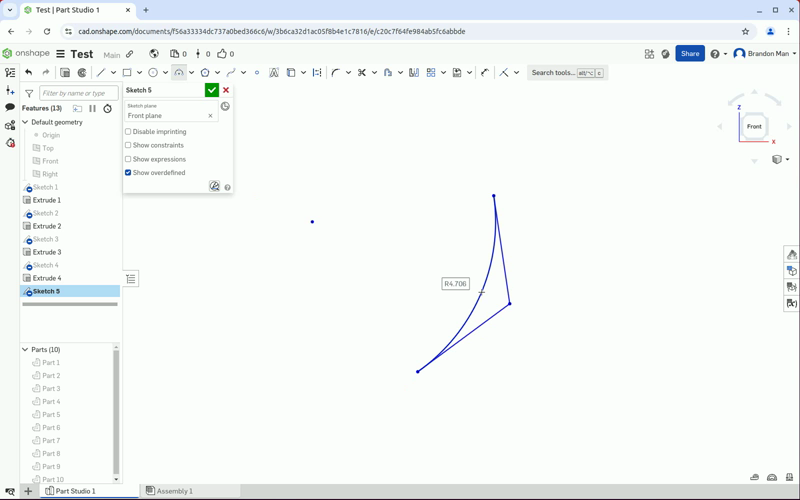
scroll(-6)
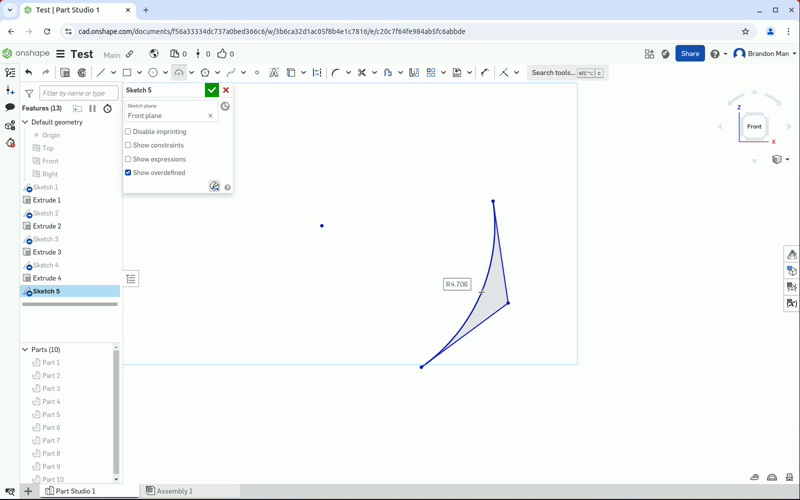
scroll(-6)
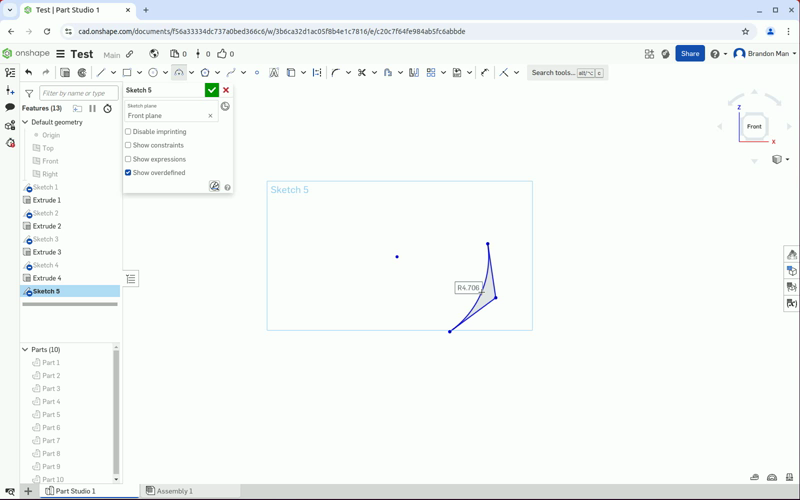
scroll(-6)
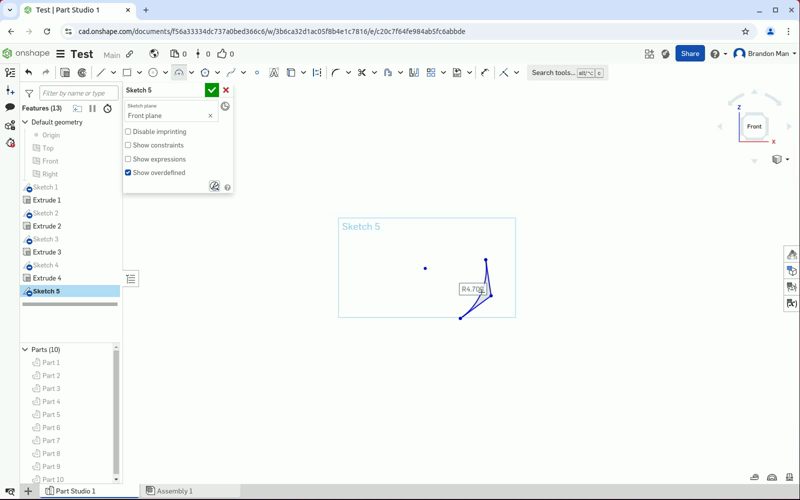
scroll(-6)
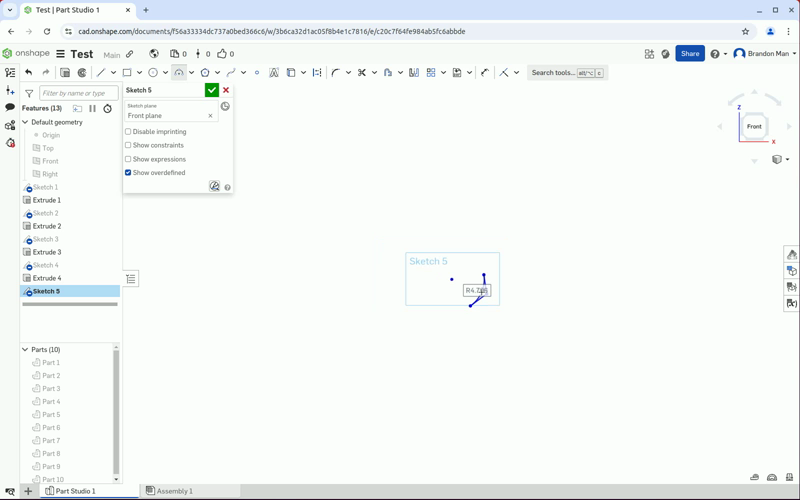
scroll(-6)
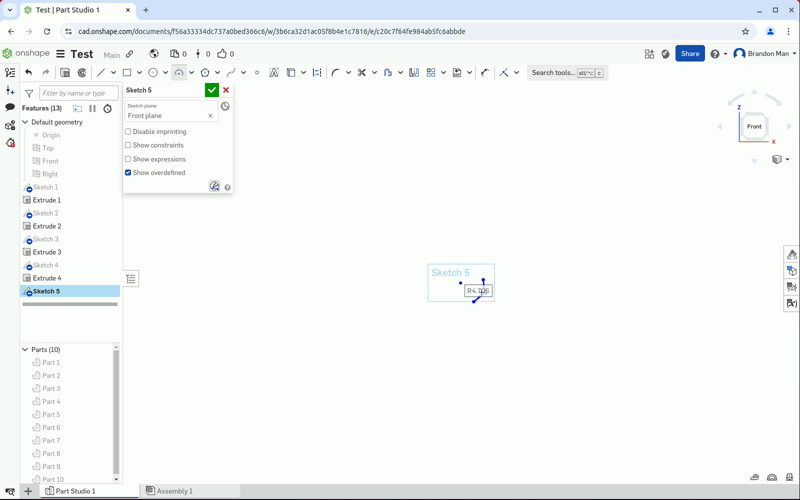
key_up(shift)
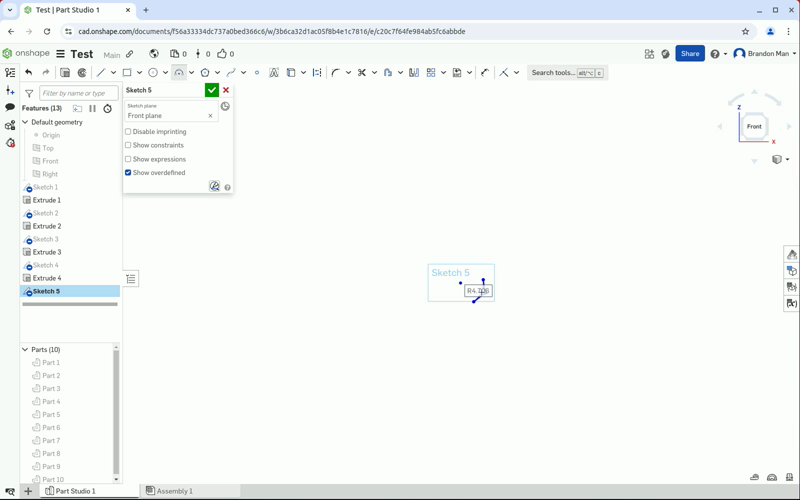
key(esc)
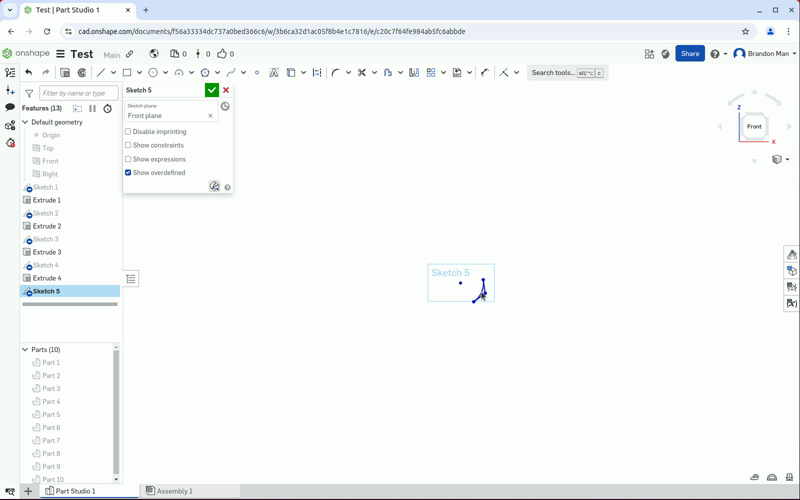
mouse_move(482, 291)
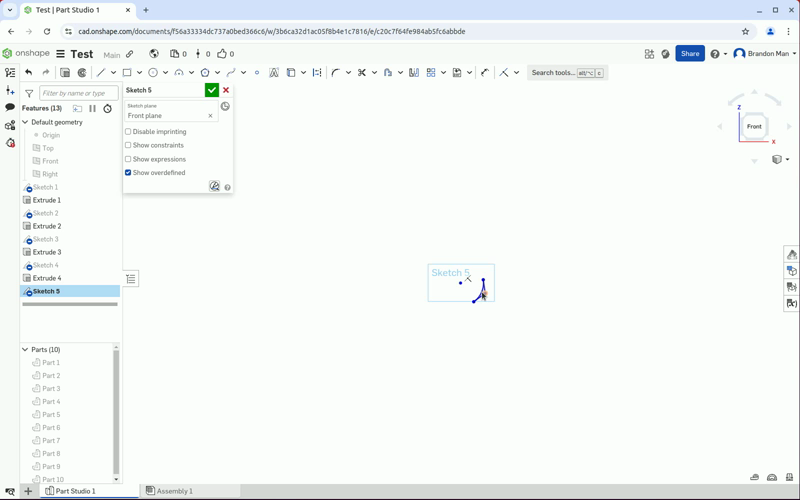
scroll(6)
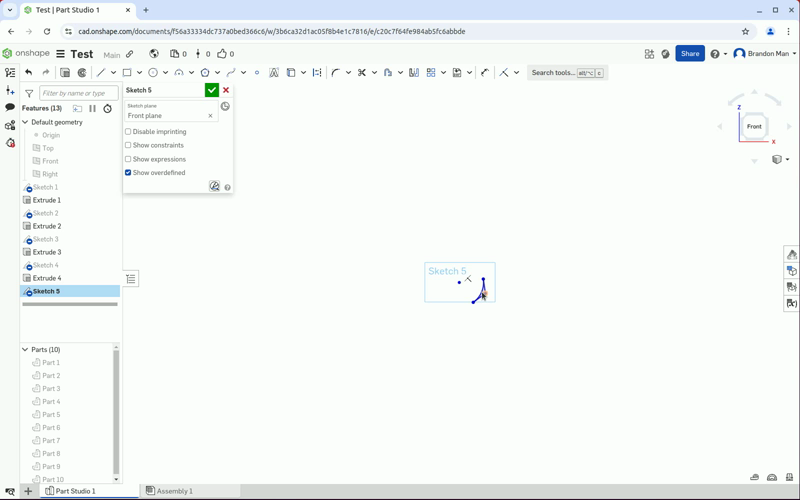
scroll(6)
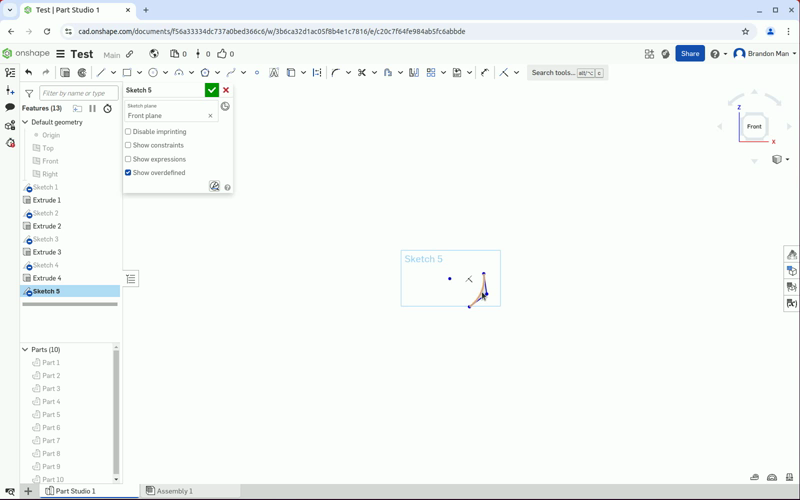
scroll(6)
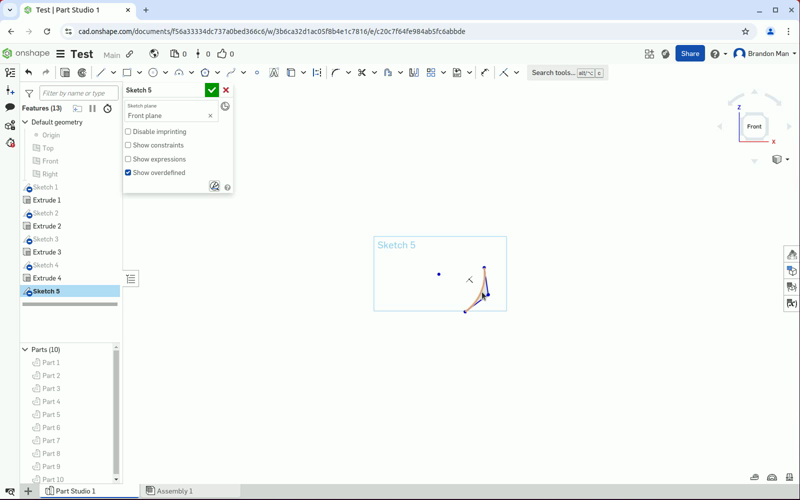
scroll(6)
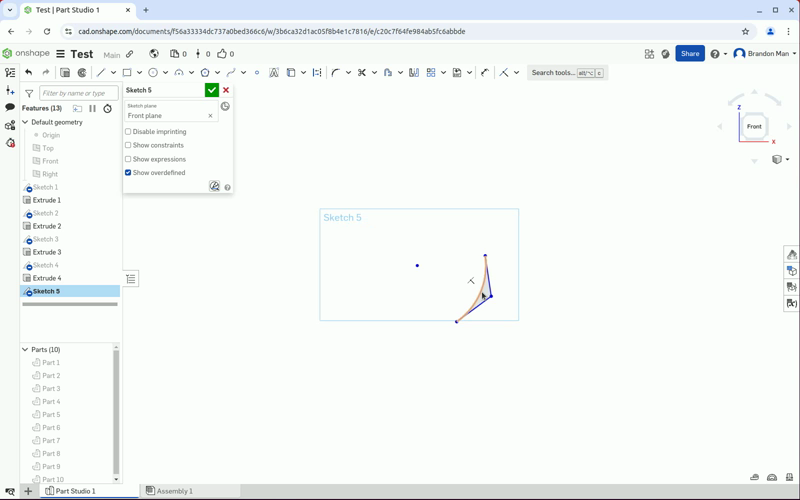
scroll(6)
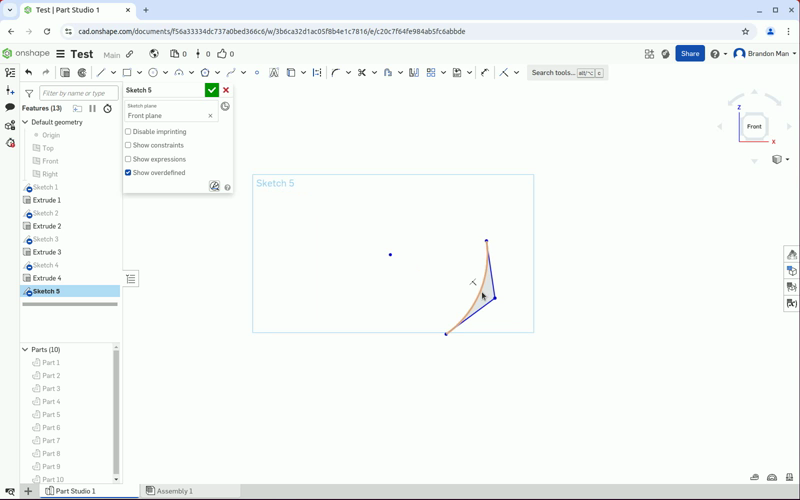
scroll(6)
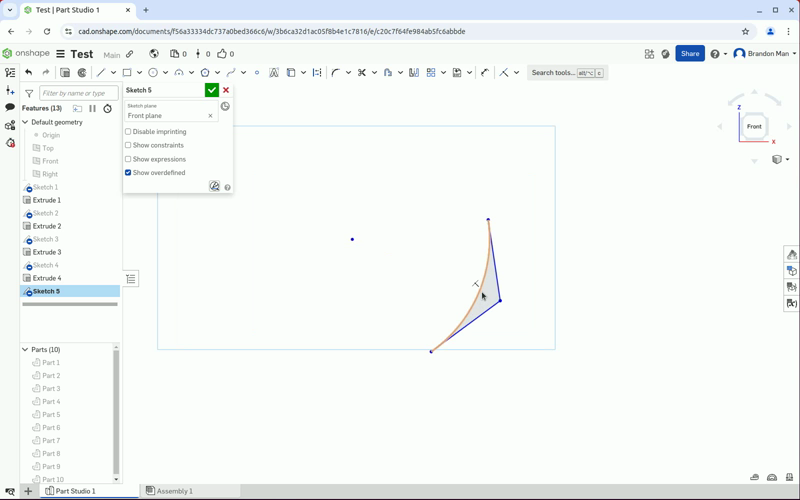
scroll(6)
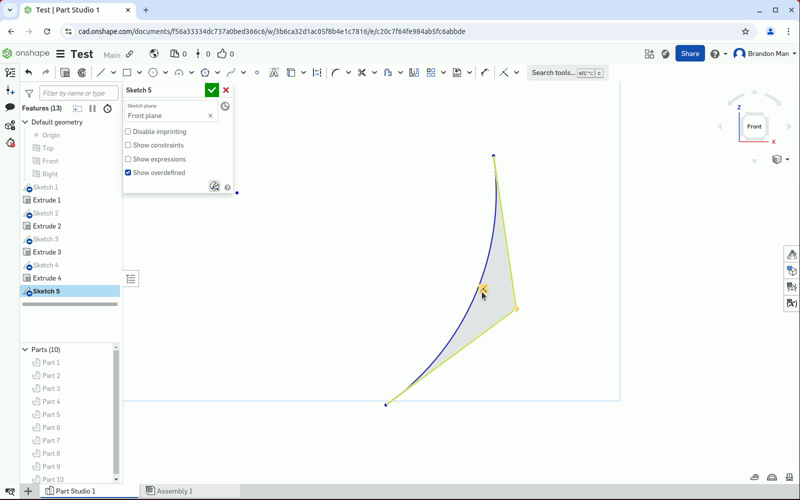
click(482, 291)
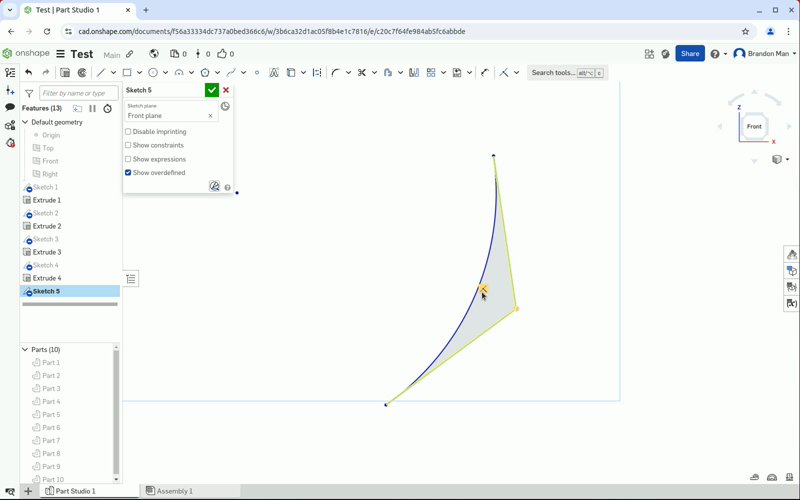
scroll(-6)
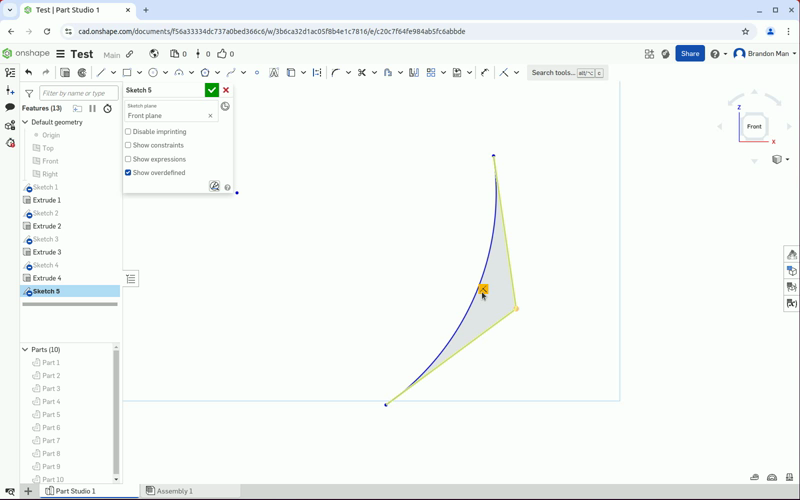
scroll(-6)
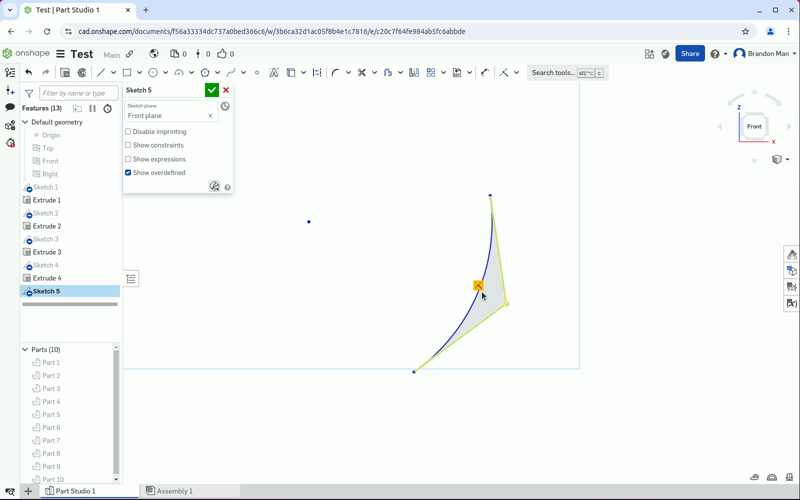
scroll(-6)
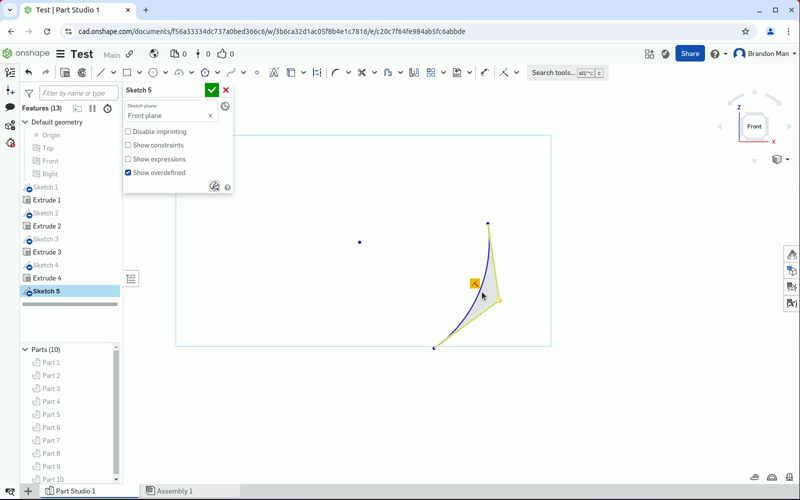
scroll(-6)
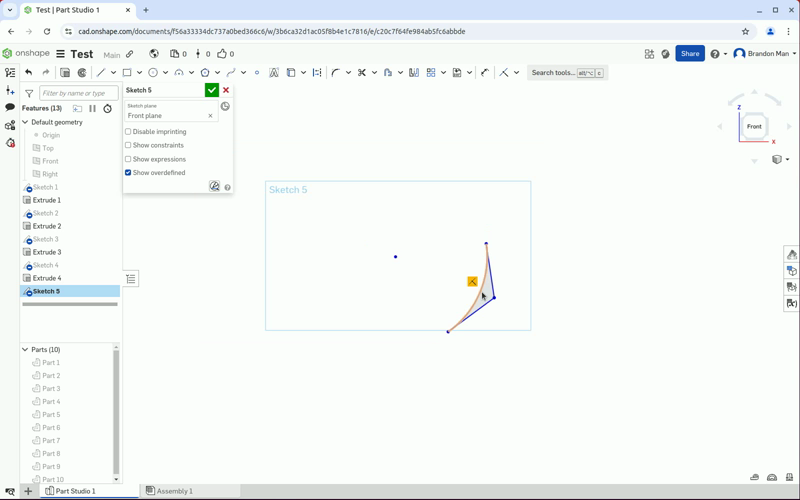
scroll(-6)
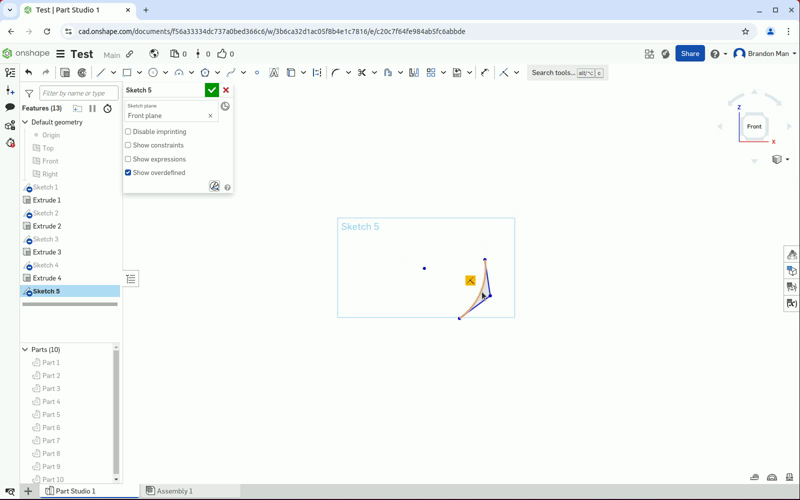
scroll(-6)
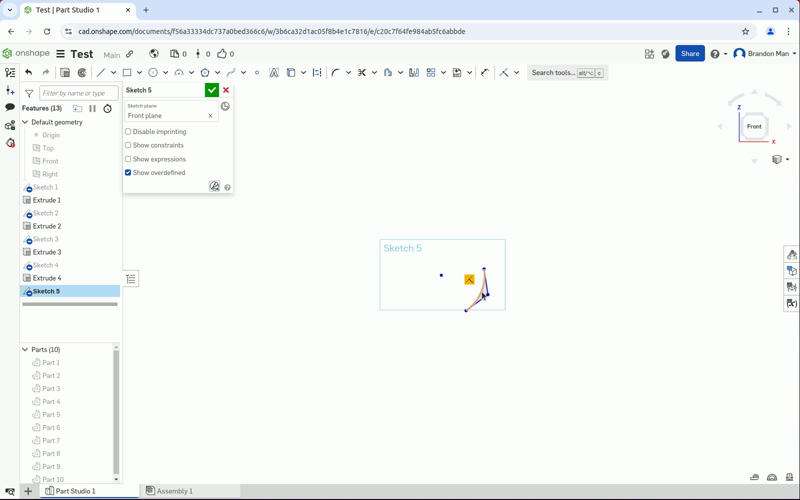
scroll(-6)
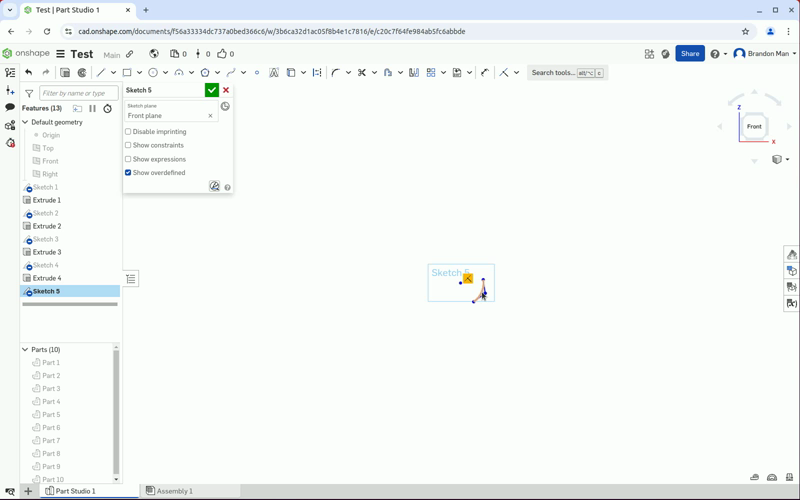
mouse_move(69, 352)
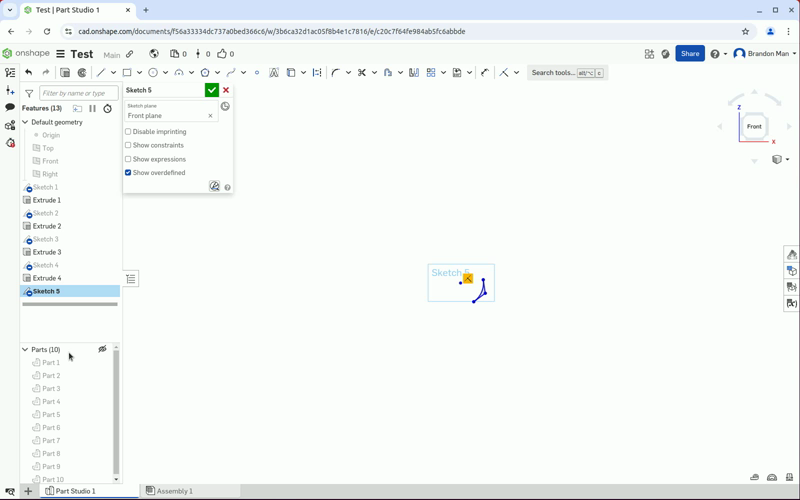
key(shift+y)
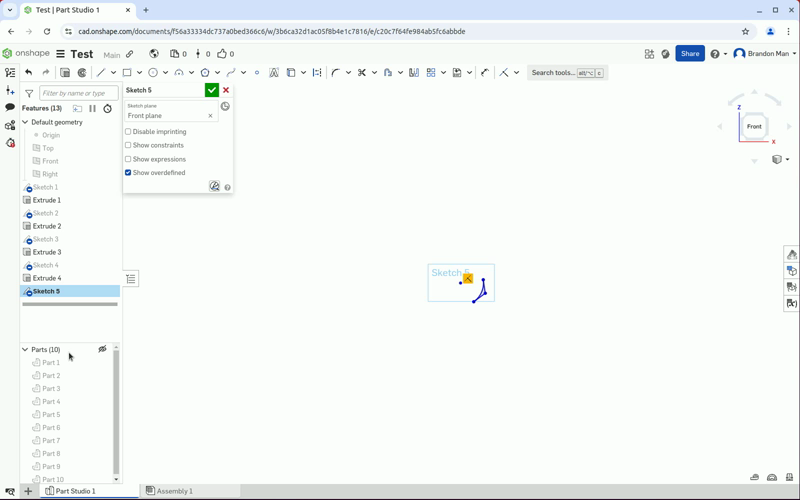
key(shift+e)
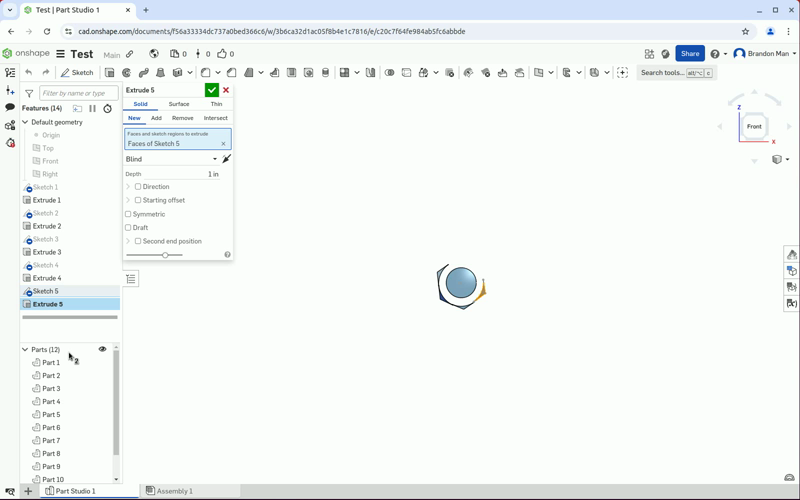
mouse_move(143, 106)
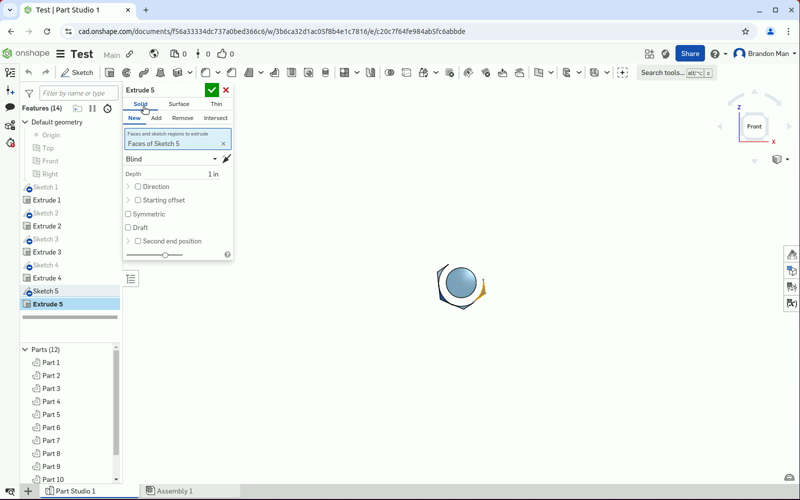
click(143, 106)
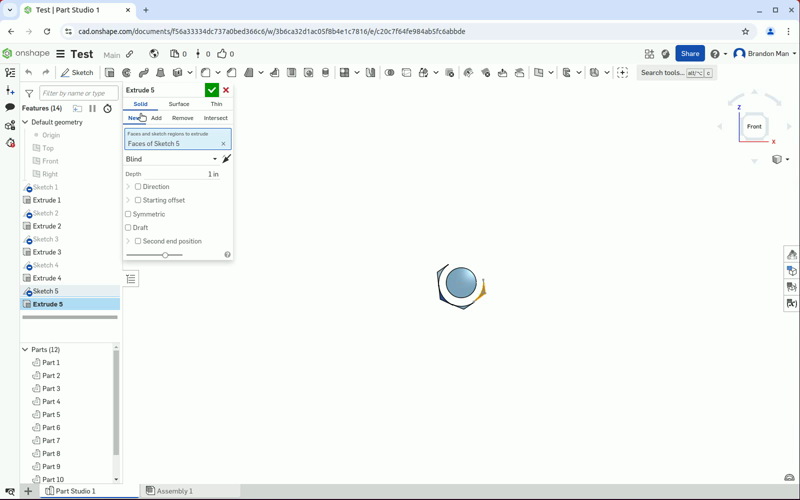
mouse_move(137, 120)
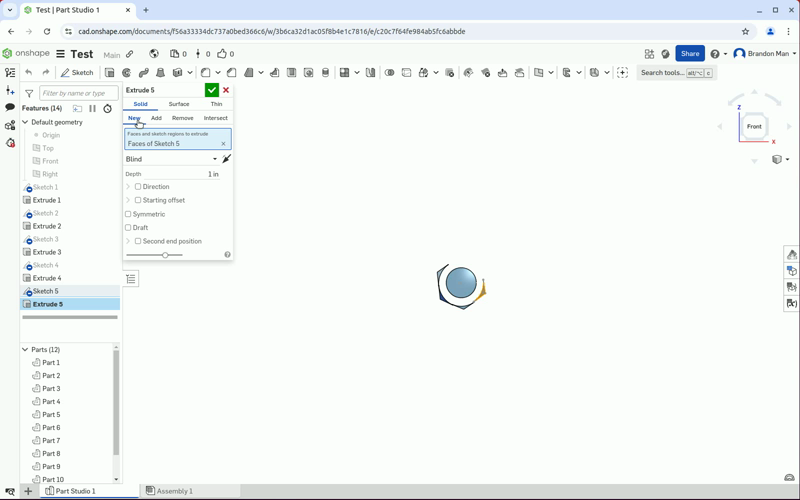
click(137, 120)
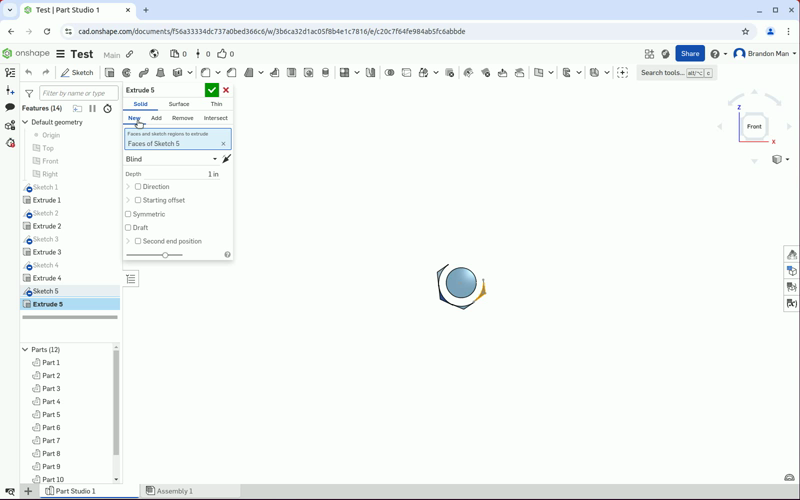
key(tab, 4)
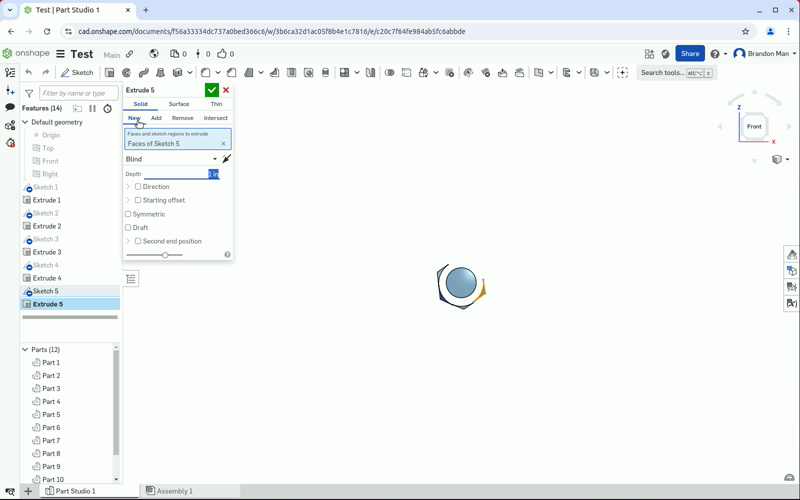
text(3.37)
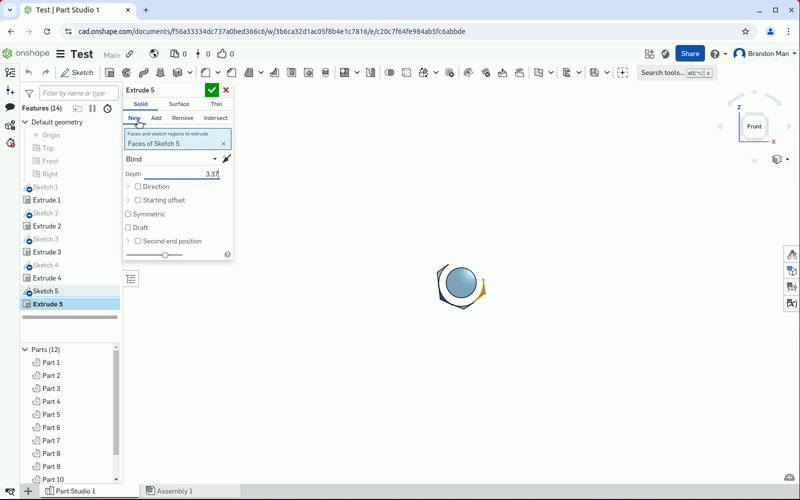
key(enter)
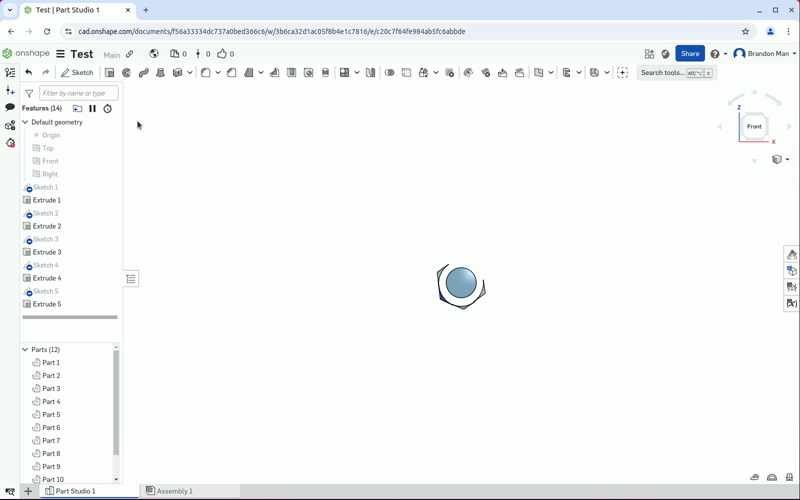
key(shift+h)
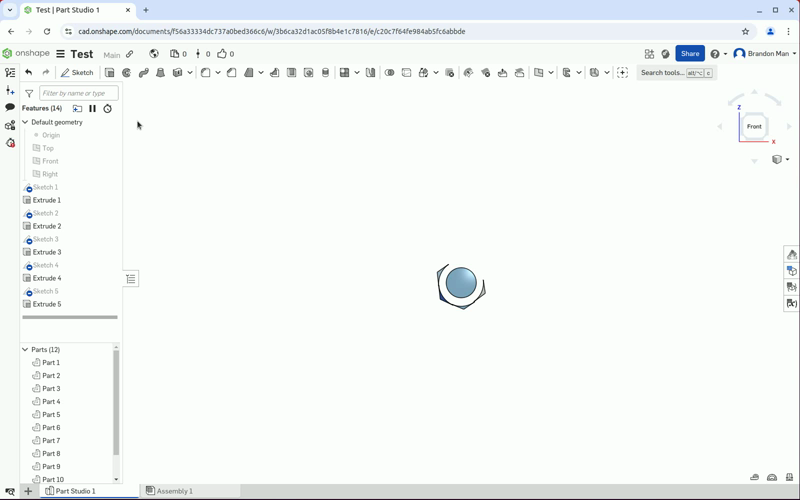
key(shift+h)
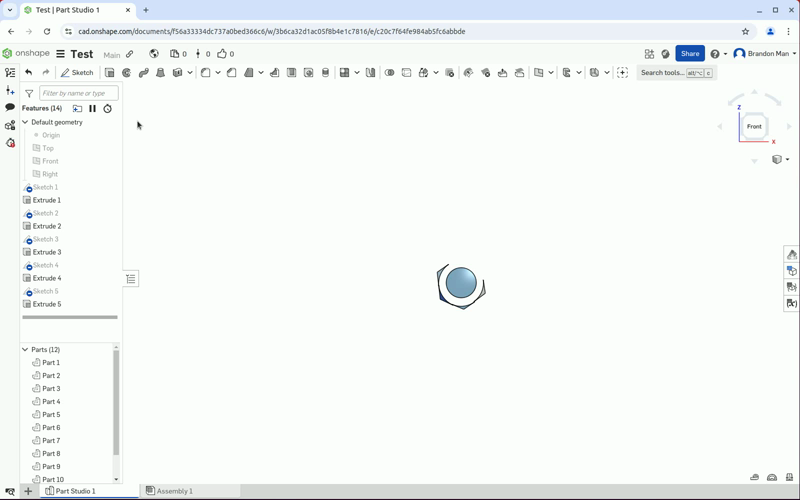
mouse_move(73, 189)
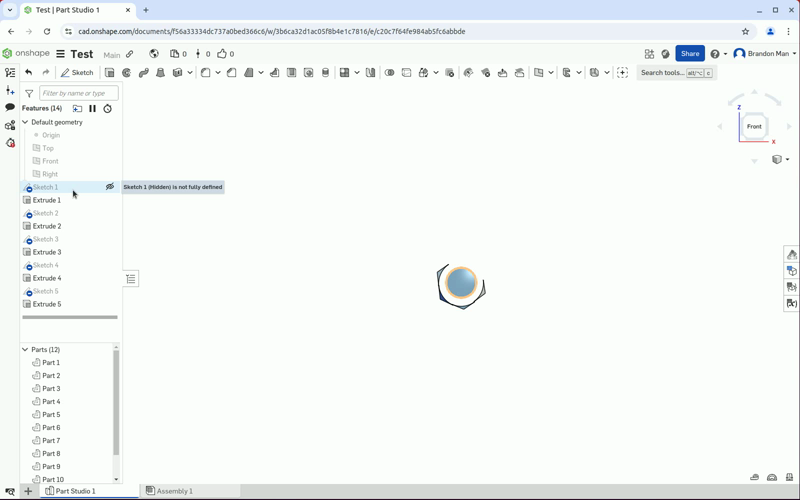
click(73, 189)
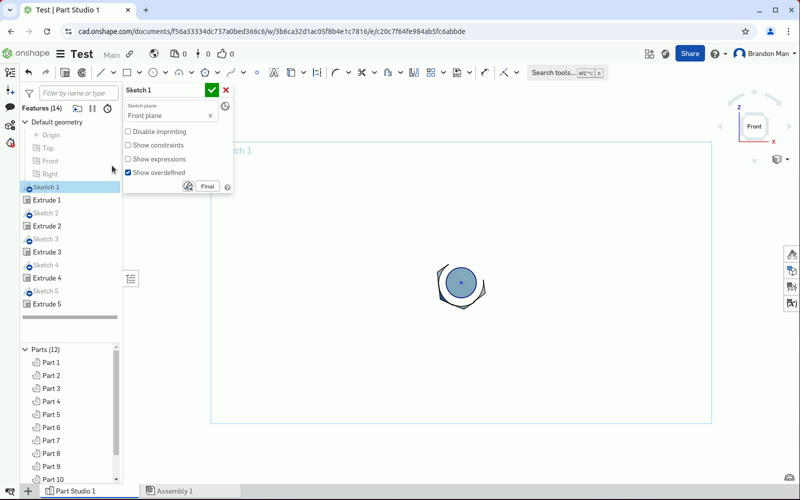
mouse_move(229, 92)
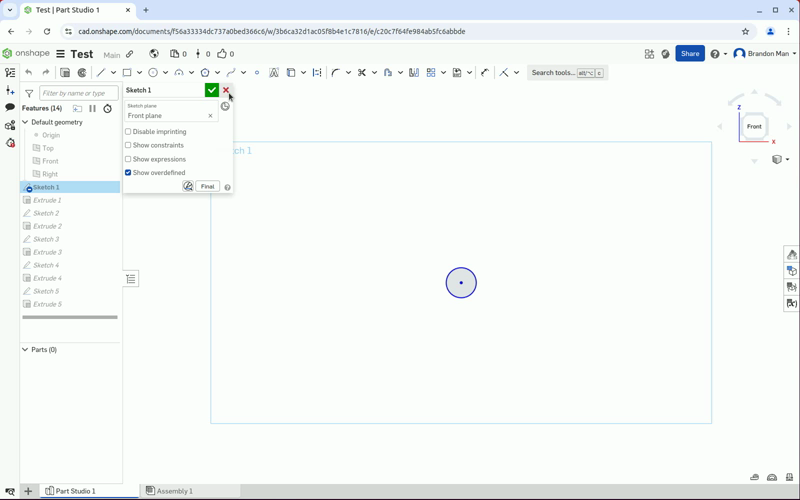
click(229, 92)
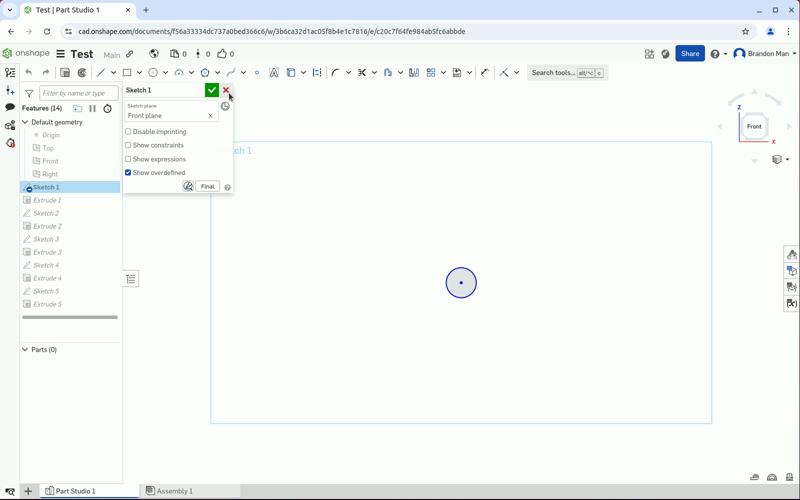
key(shift+s)
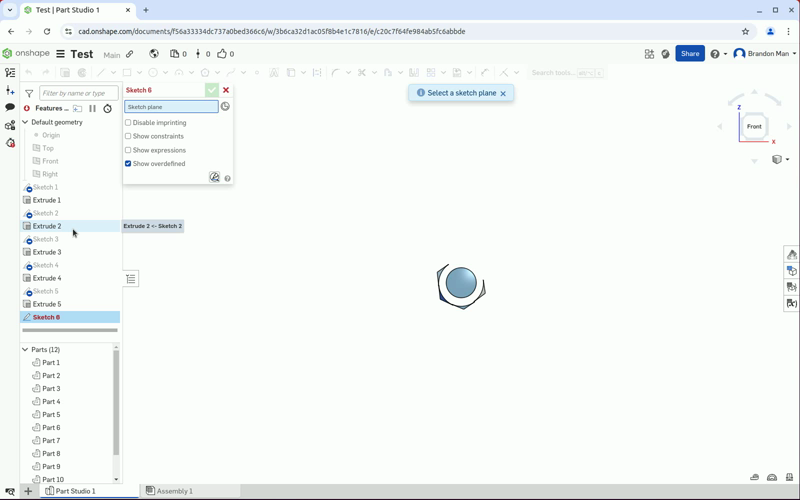
scroll(3)
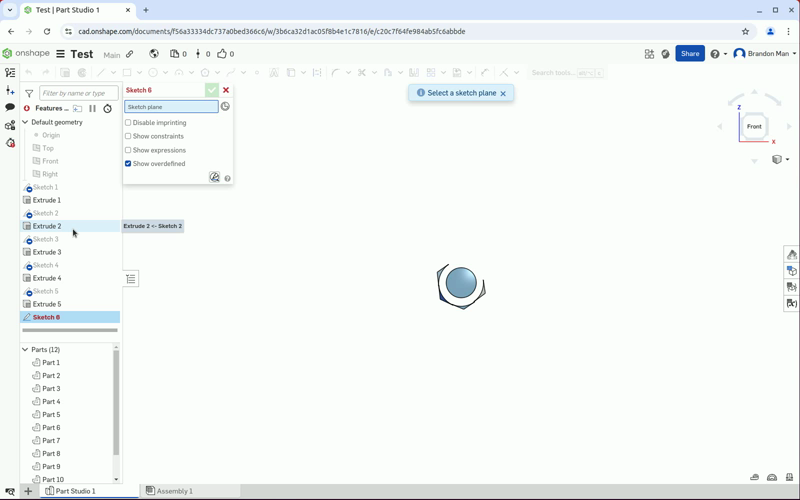
mouse_move(73, 163)
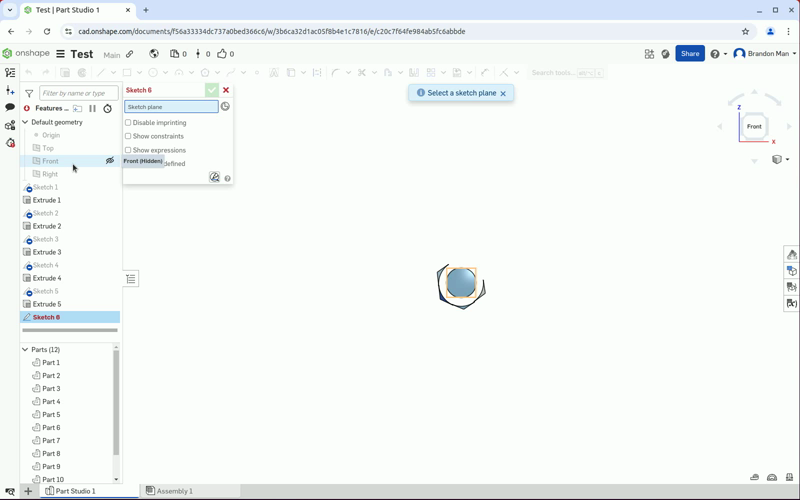
click(73, 163)
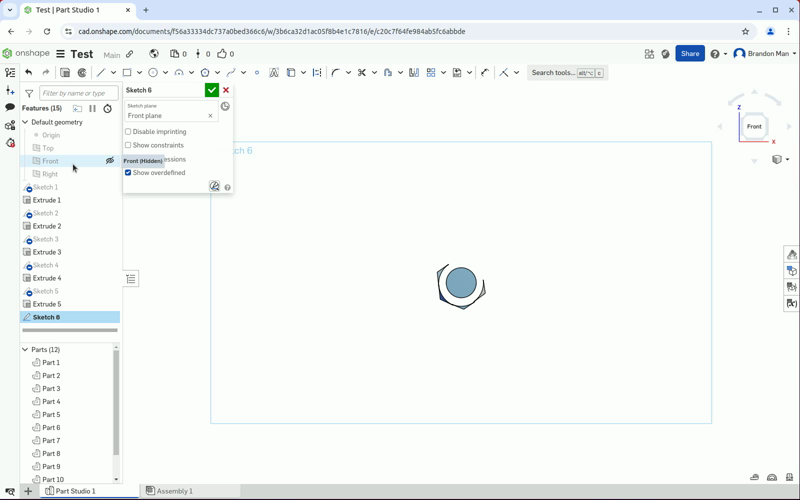
mouse_move(69, 352)
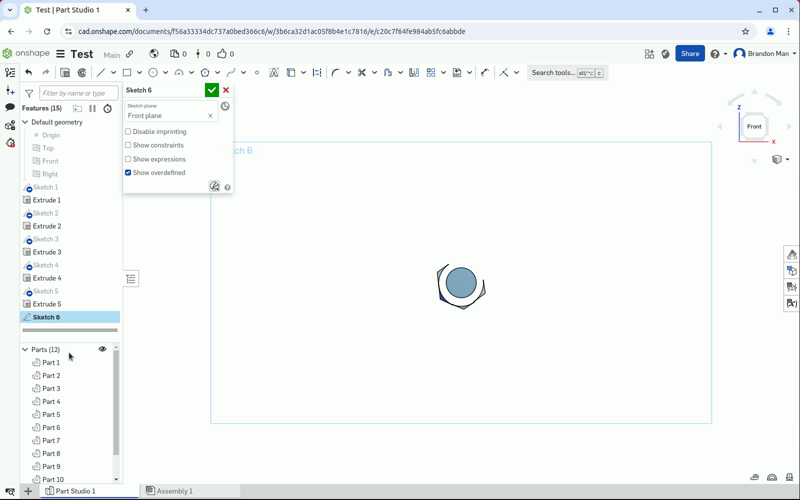
key(y)
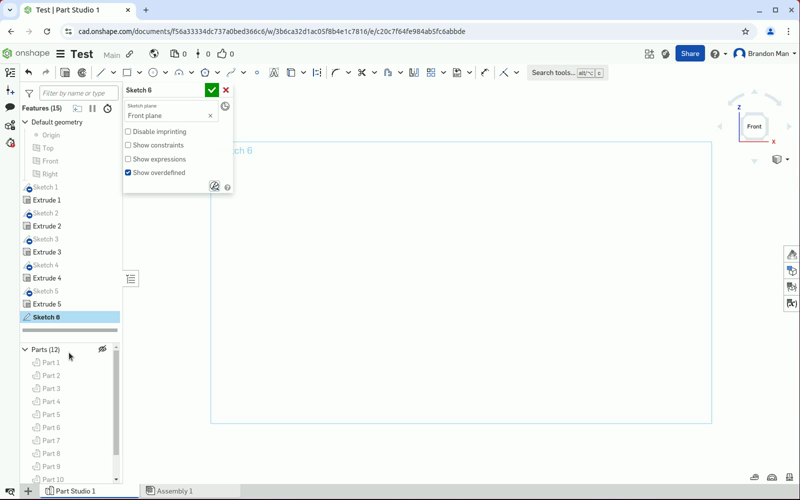
key(a)
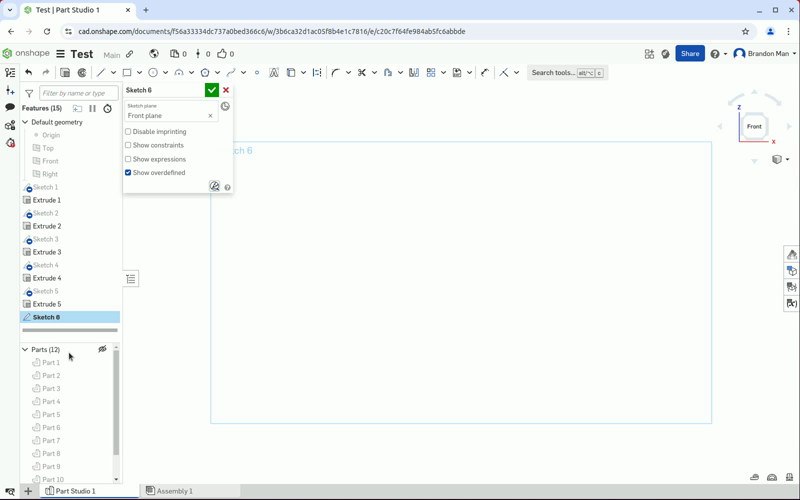
key_down(shift)
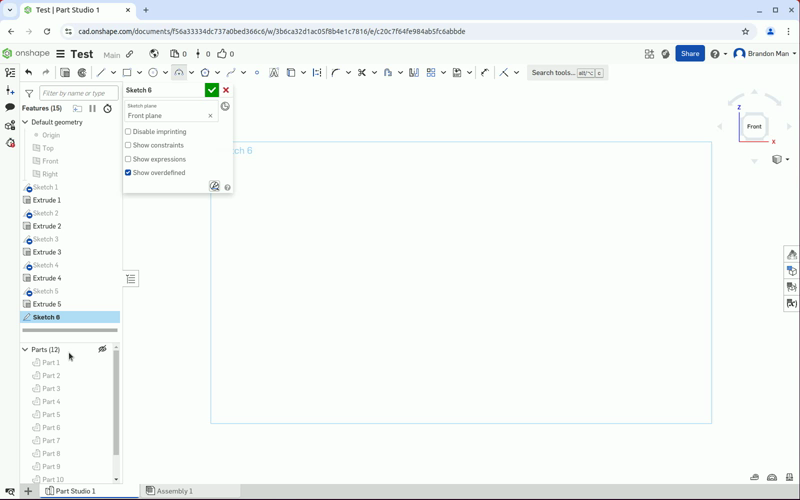
mouse_move(470, 261)
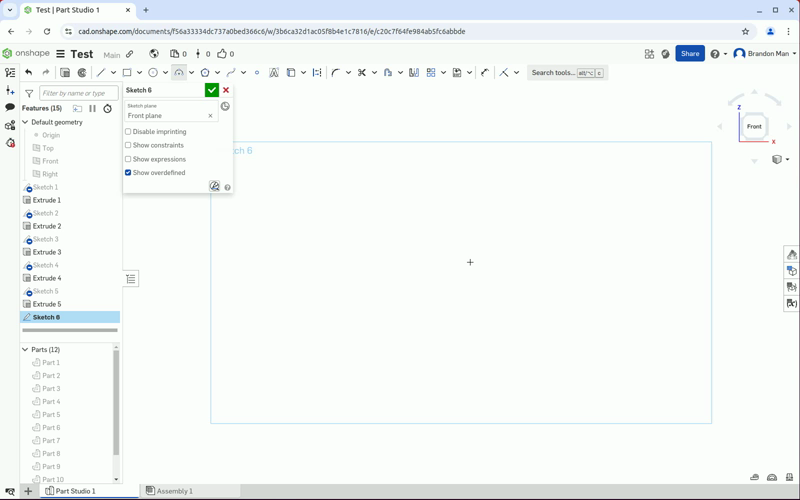
click(470, 261)
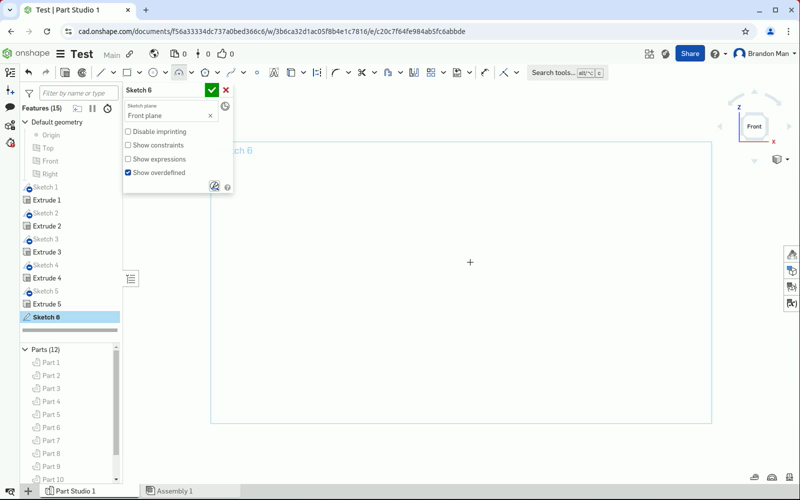
key_up(shift)
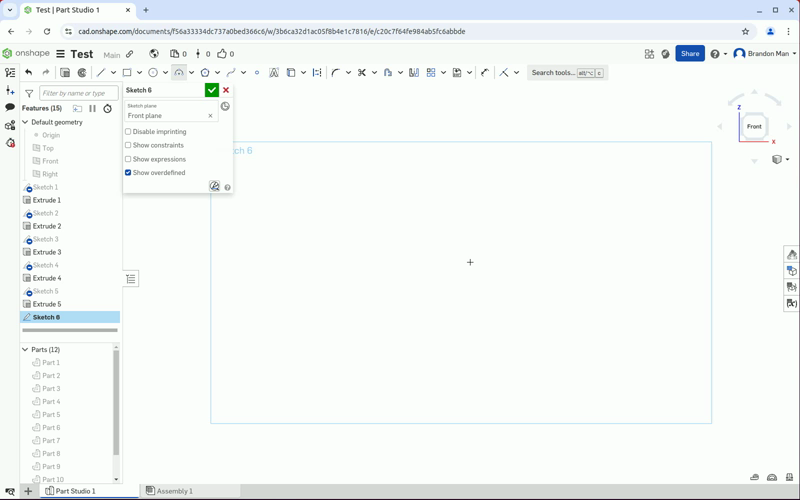
key_down(shift)
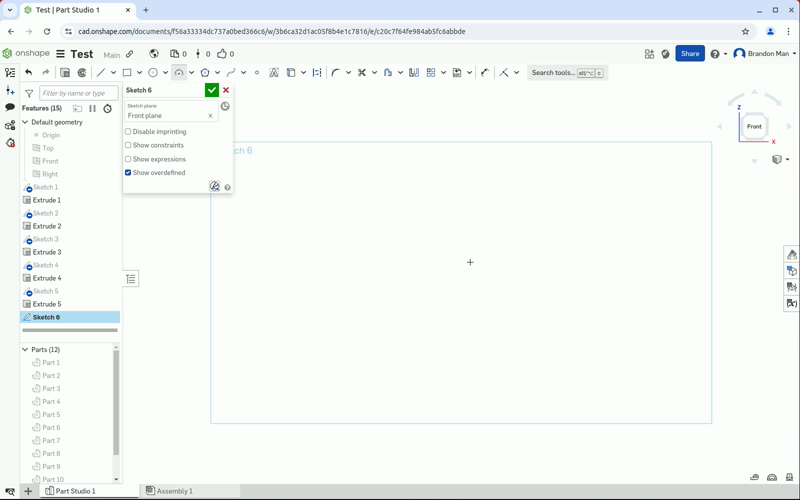
mouse_move(484, 281)
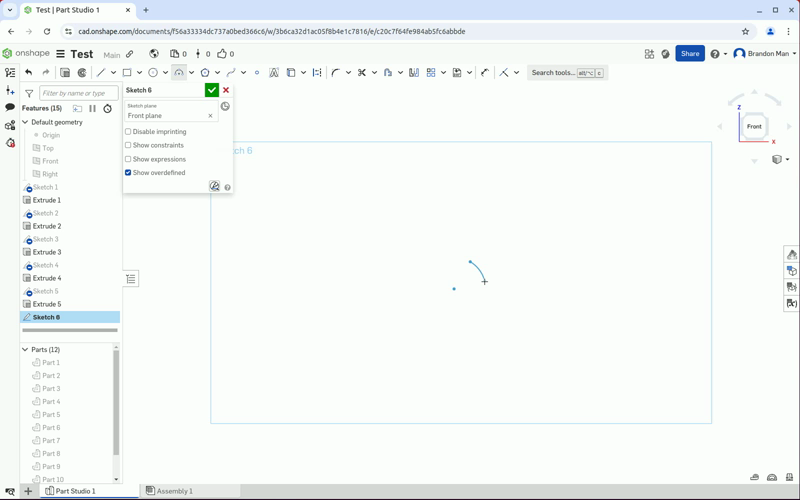
click(484, 281)
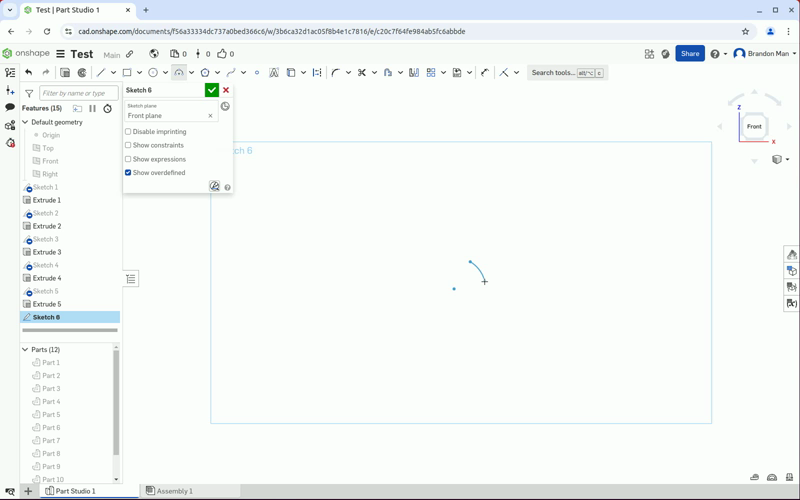
mouse_move(480, 269)
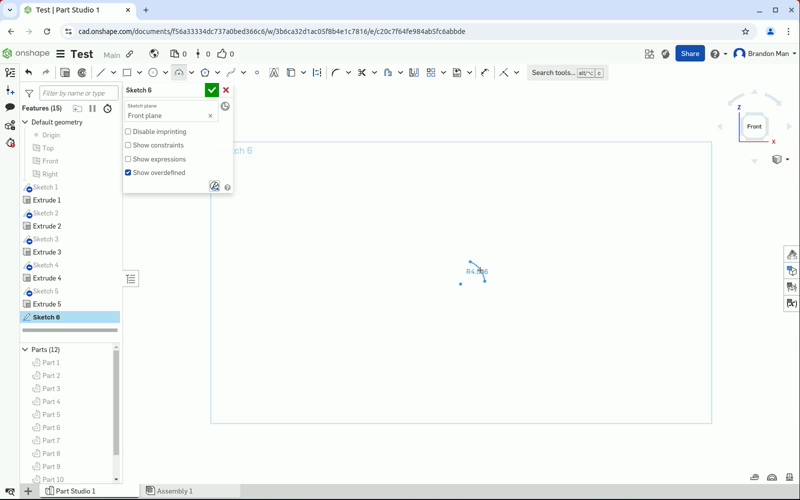
click(480, 269)
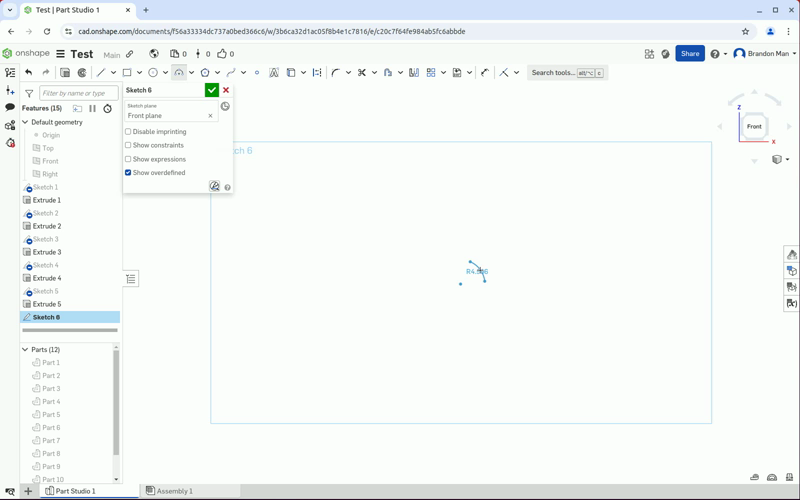
key_up(shift)
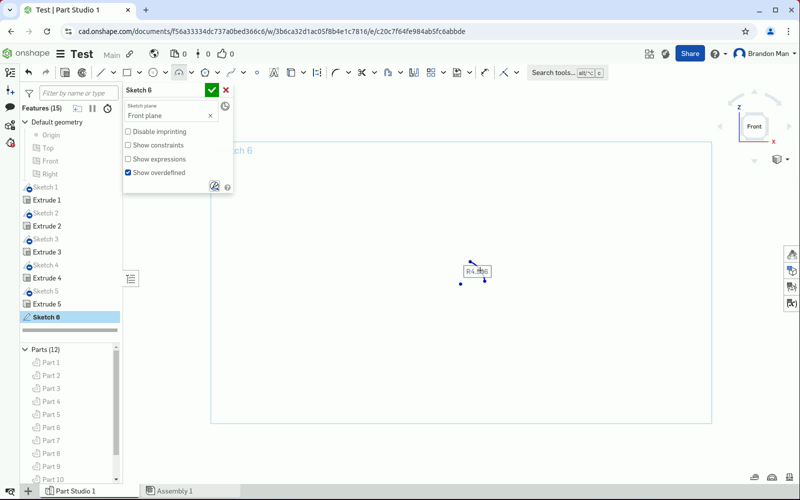
key(esc)
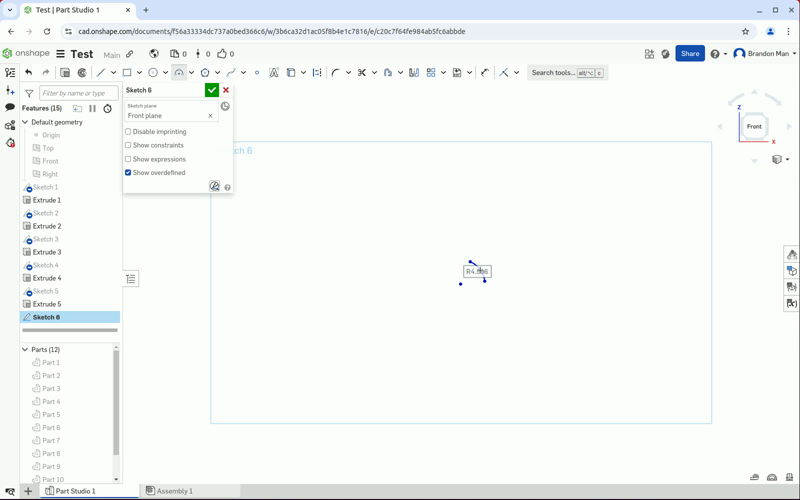
key(l)
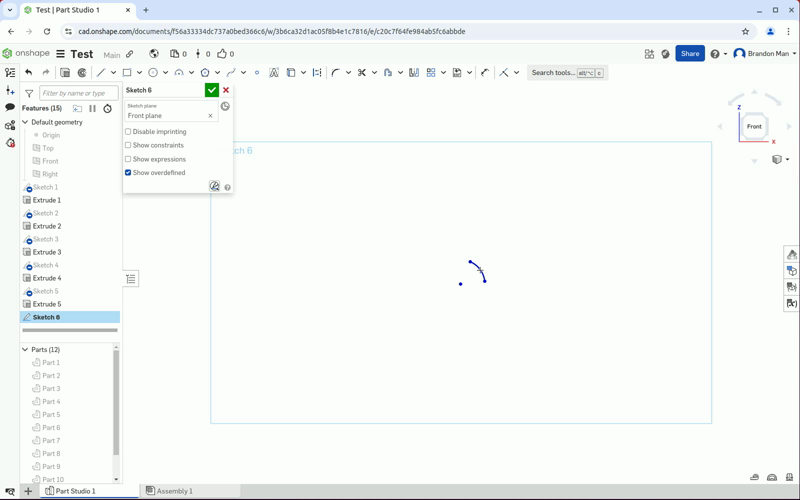
mouse_move(484, 281)
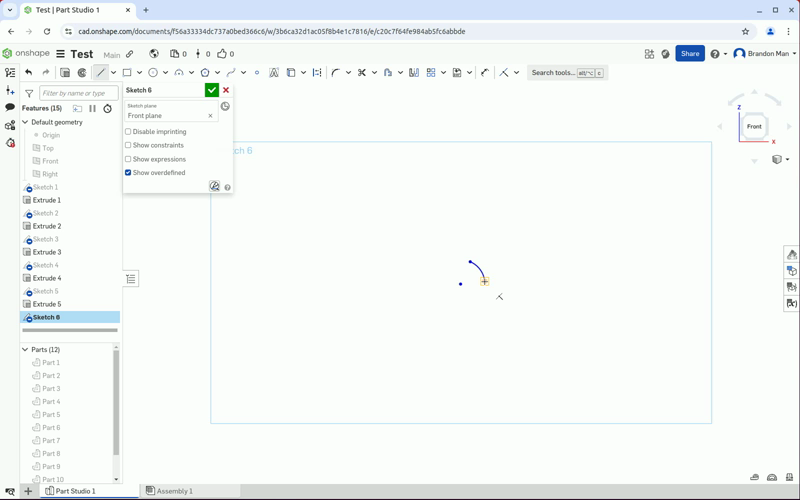
click(484, 281)
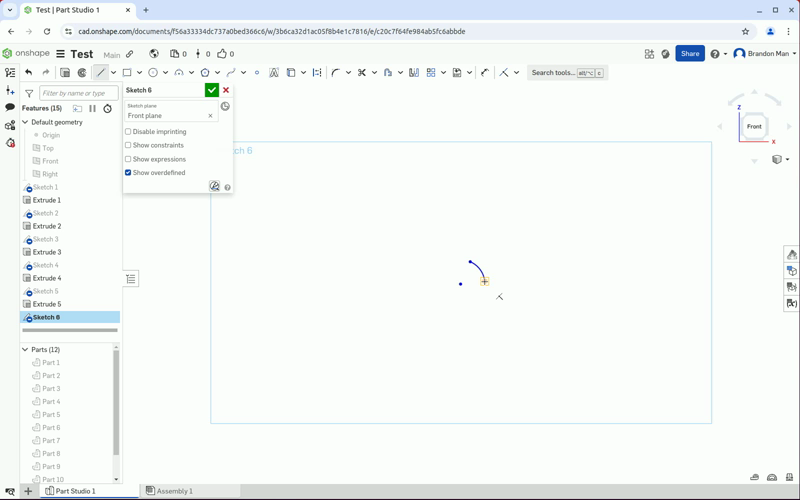
key_down(shift)
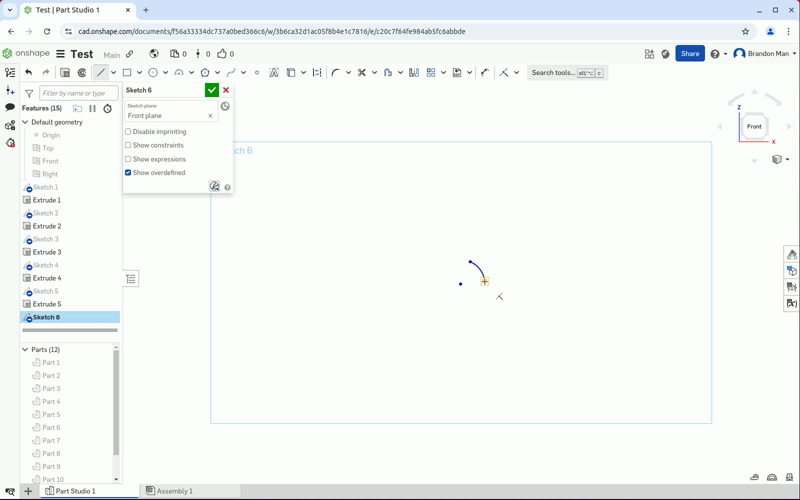
mouse_move(514, 281)
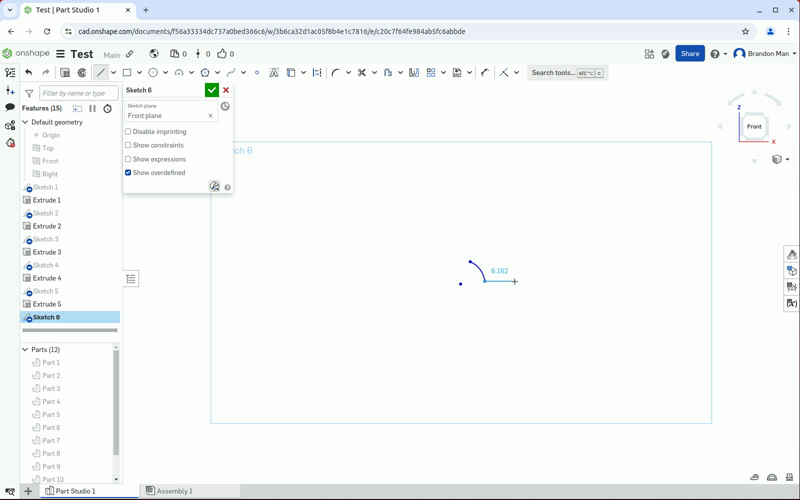
mouse_move(483, 267)
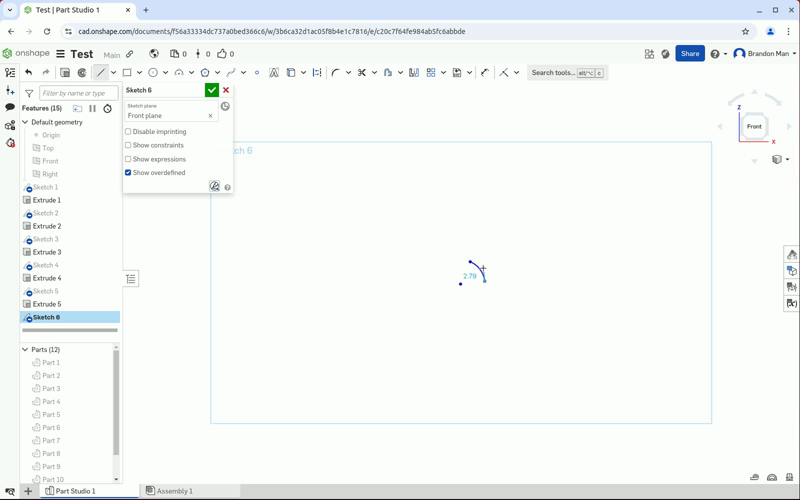
scroll(6)
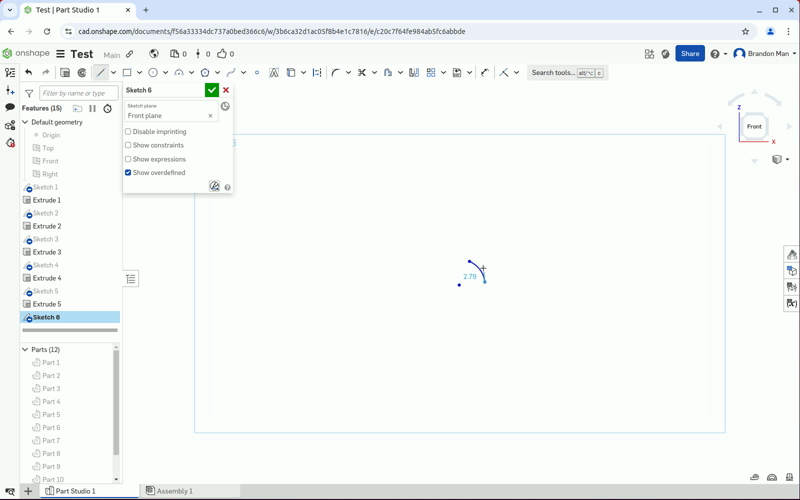
scroll(6)
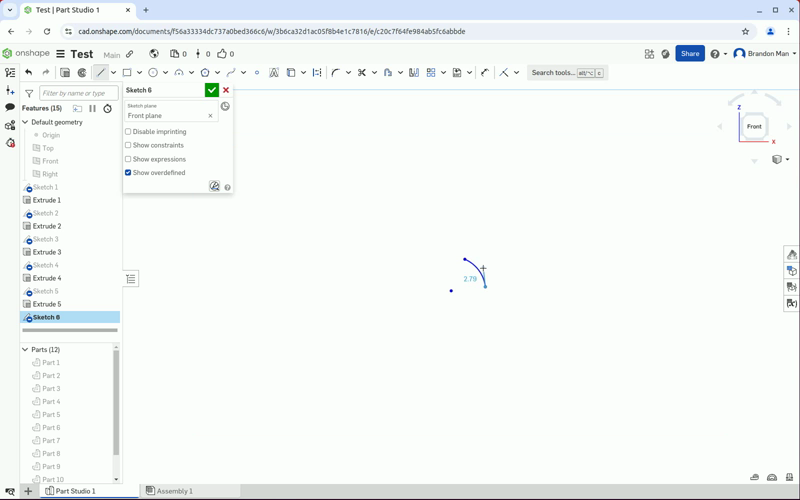
scroll(6)
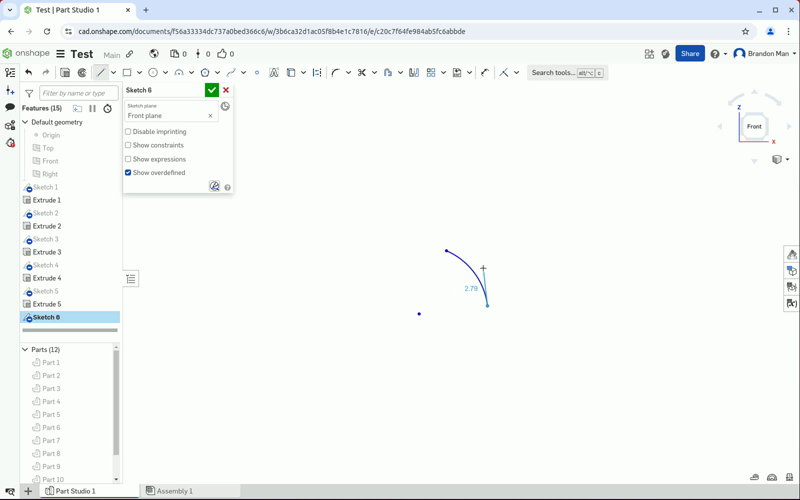
scroll(6)
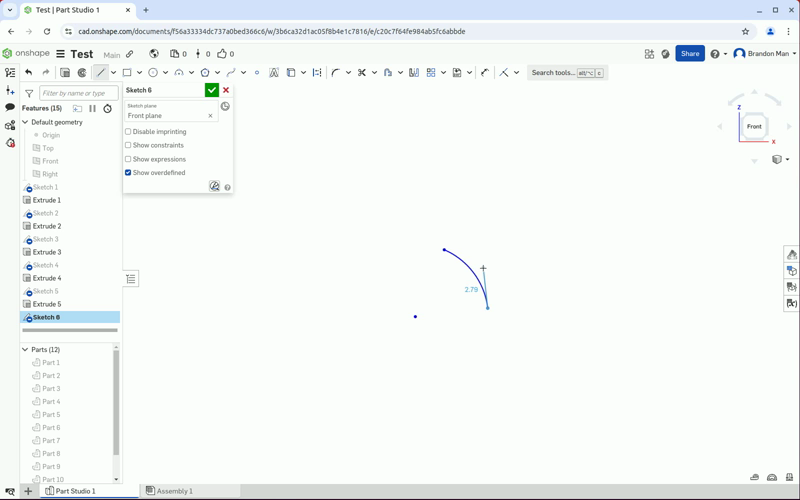
scroll(6)
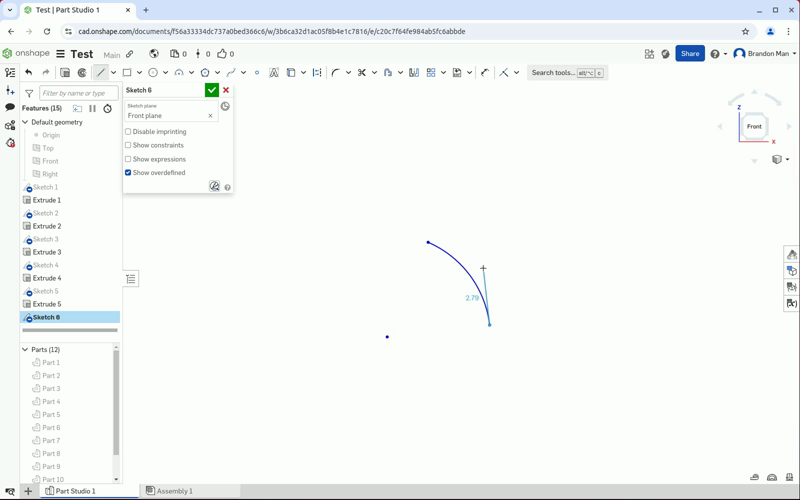
scroll(6)
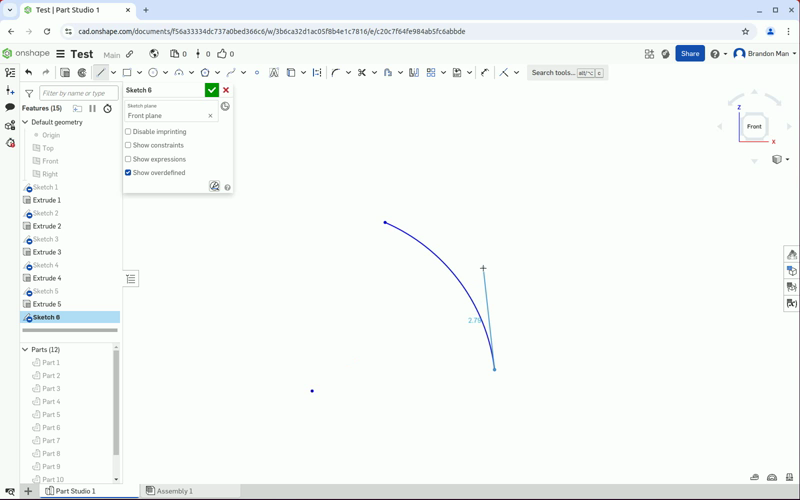
scroll(6)
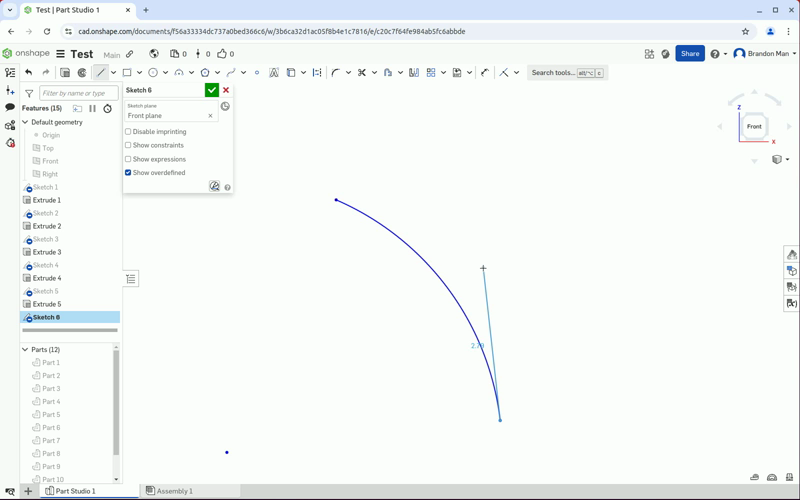
click(483, 267)
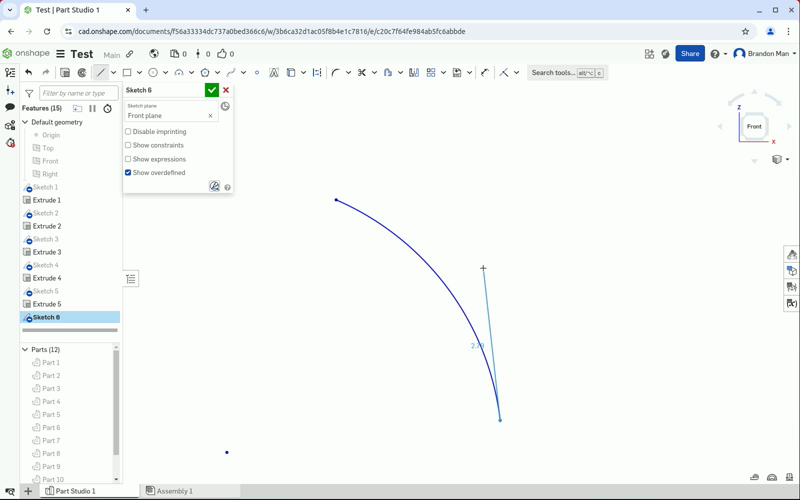
scroll(-6)
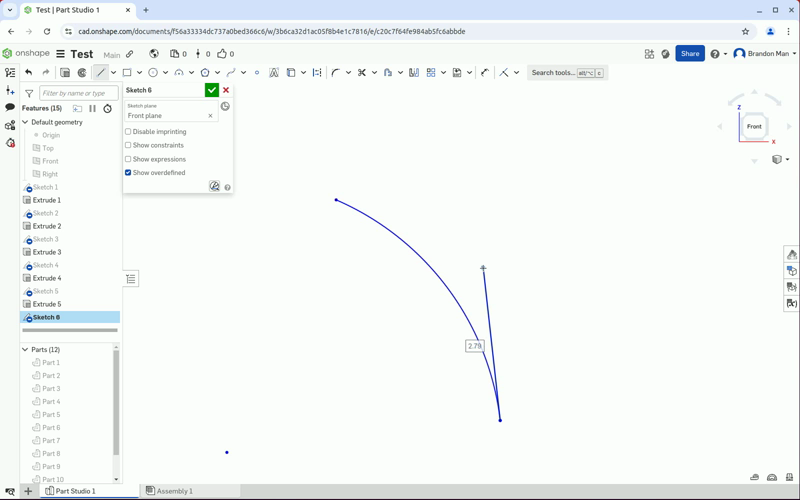
scroll(-6)
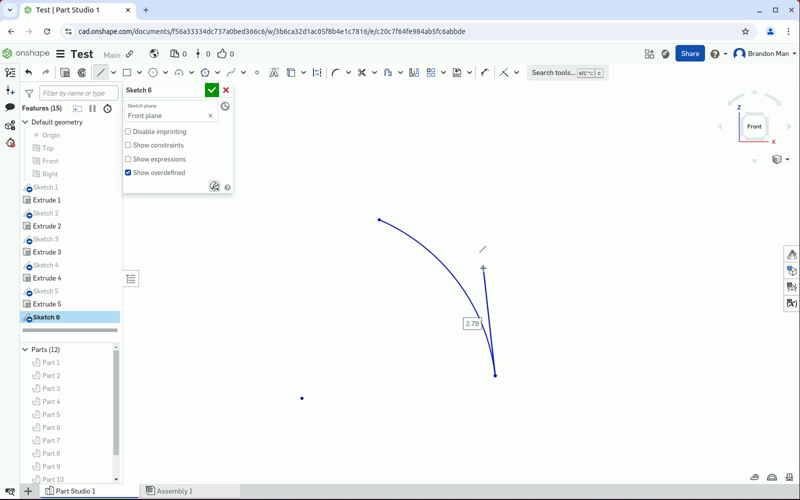
scroll(-6)
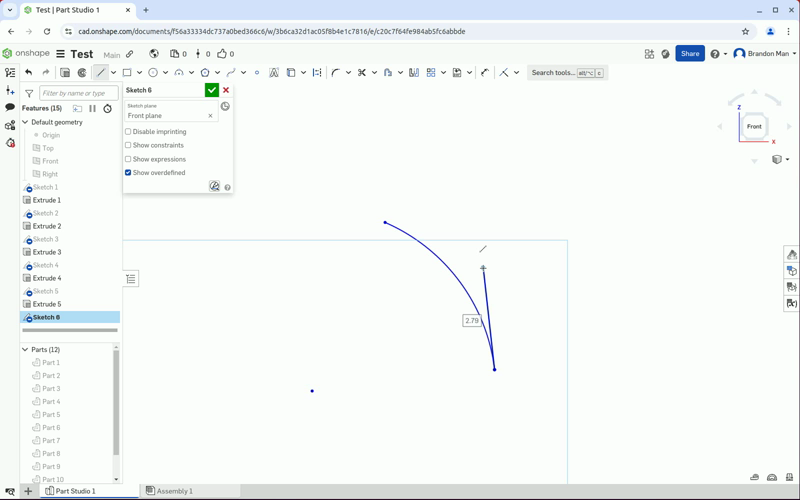
scroll(-6)
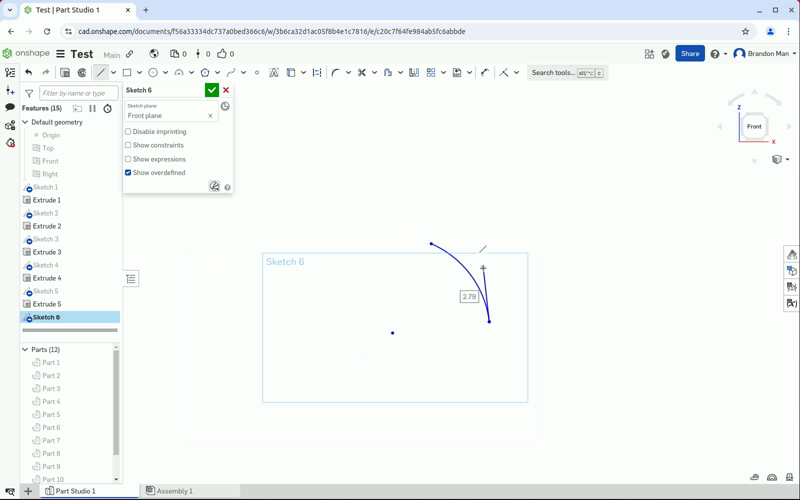
scroll(-6)
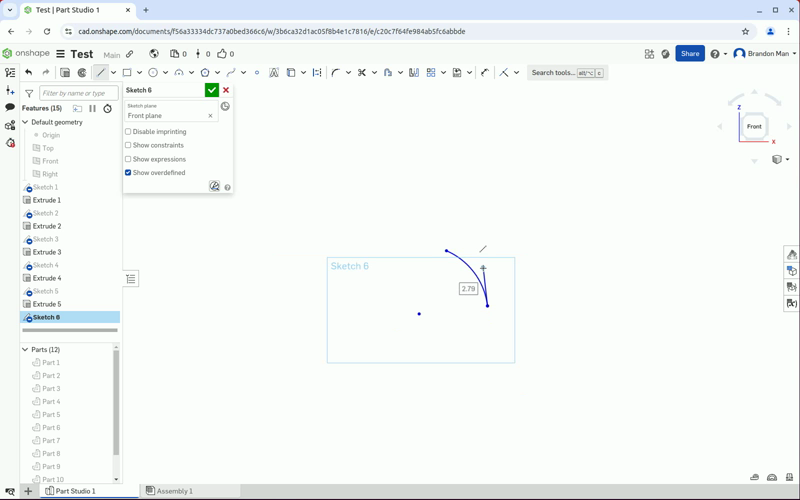
scroll(-6)
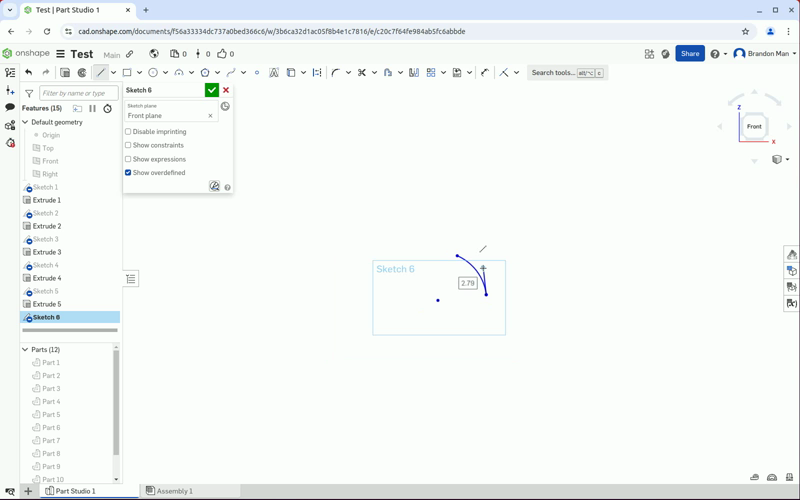
scroll(-6)
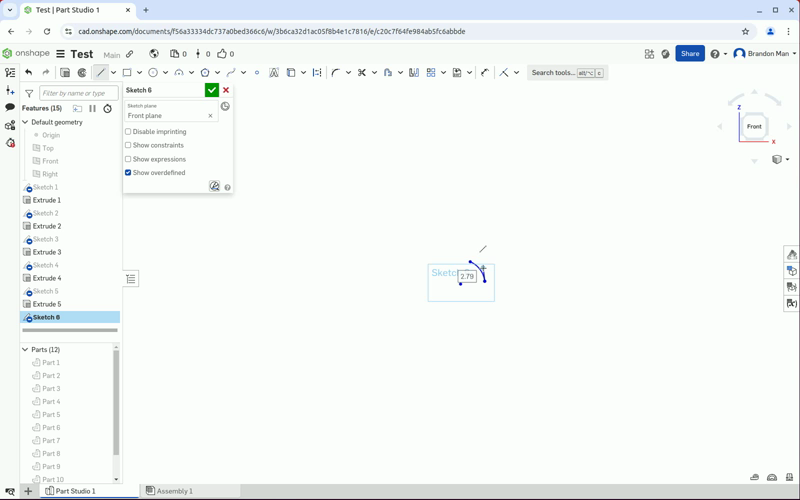
key_up(shift)
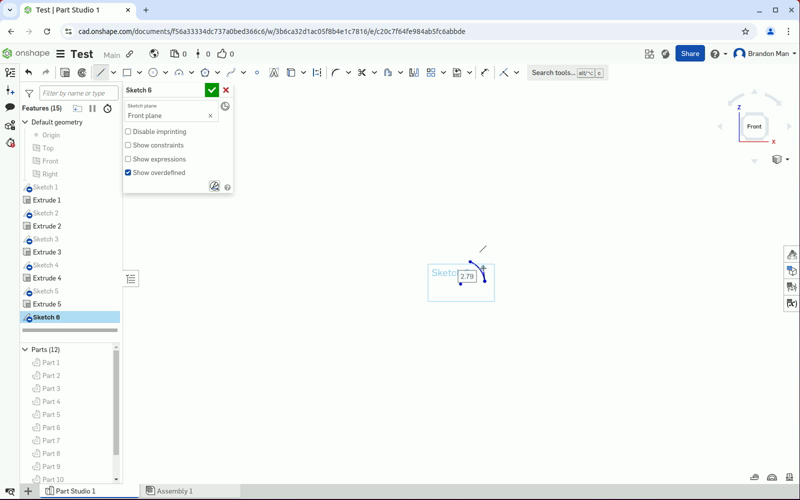
mouse_move(513, 267)
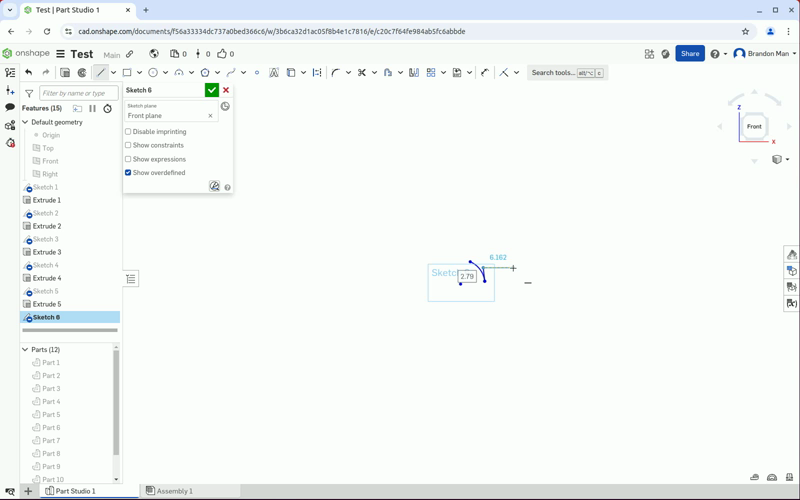
key_down(shift)
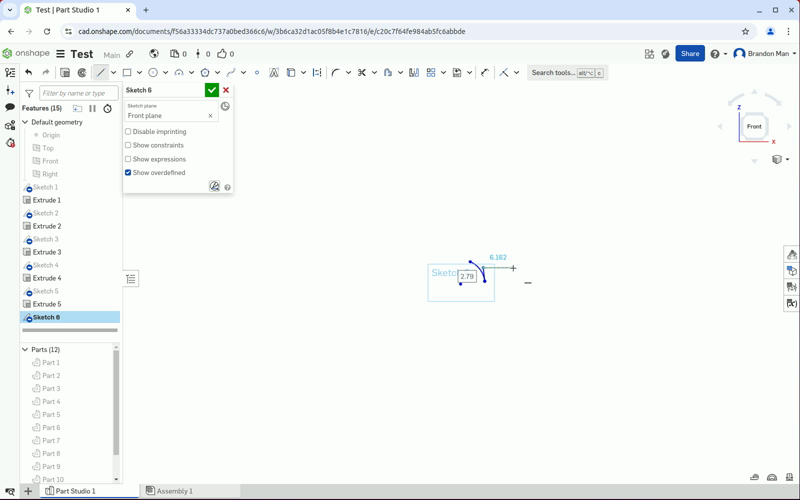
mouse_move(470, 261)
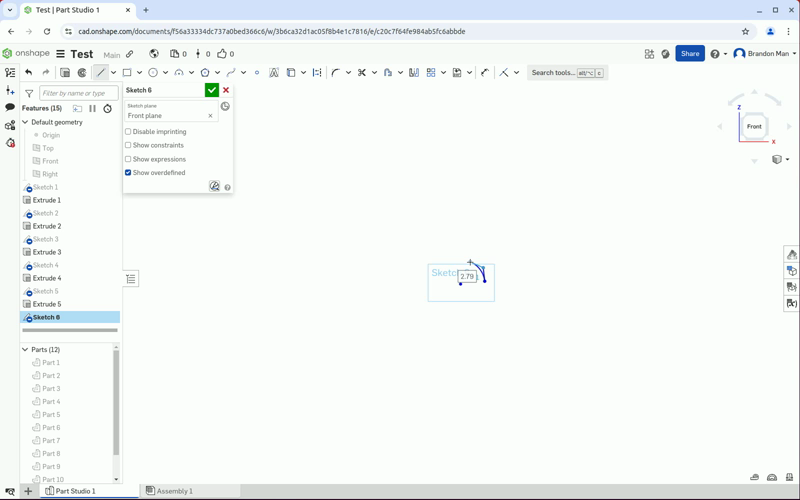
key_up(shift)
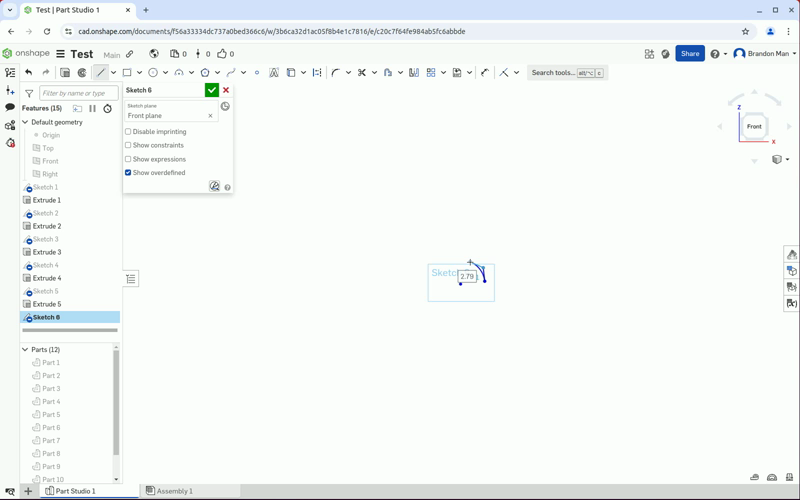
click(470, 261)
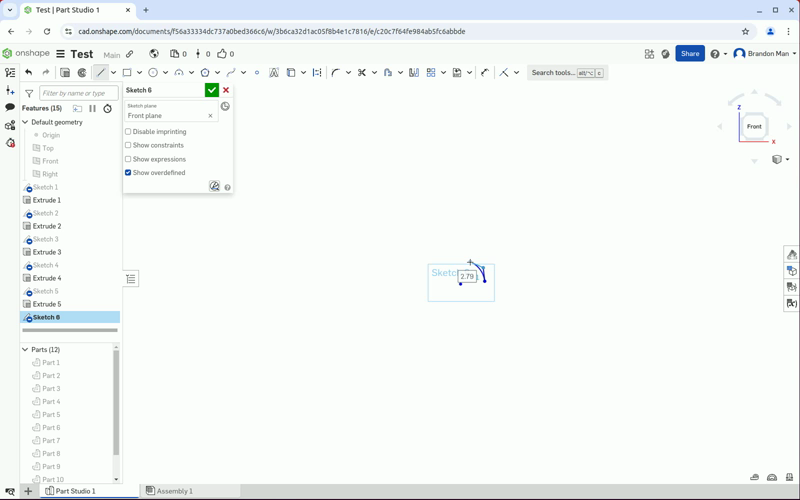
key(esc)
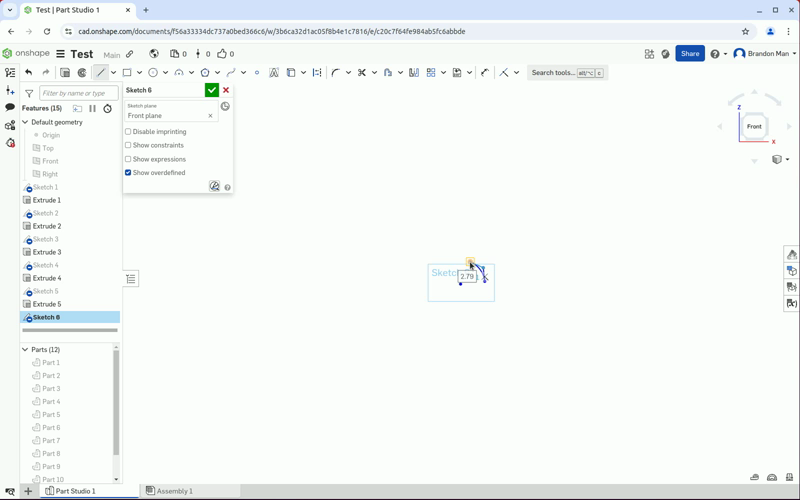
mouse_move(483, 273)
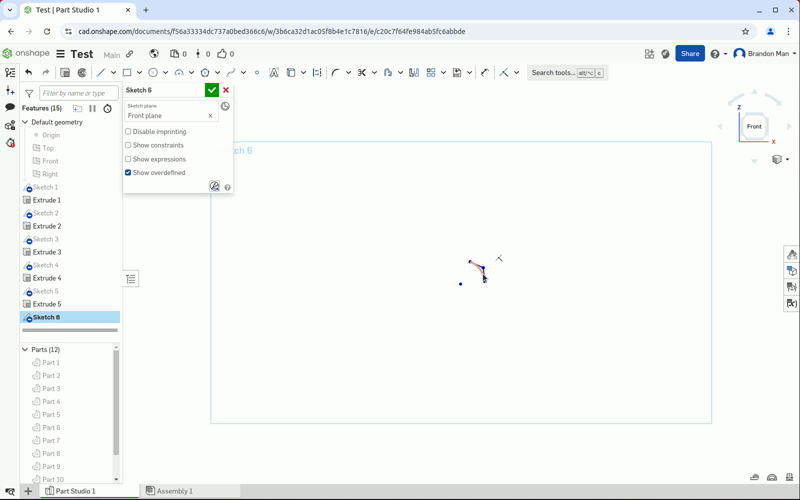
scroll(6)
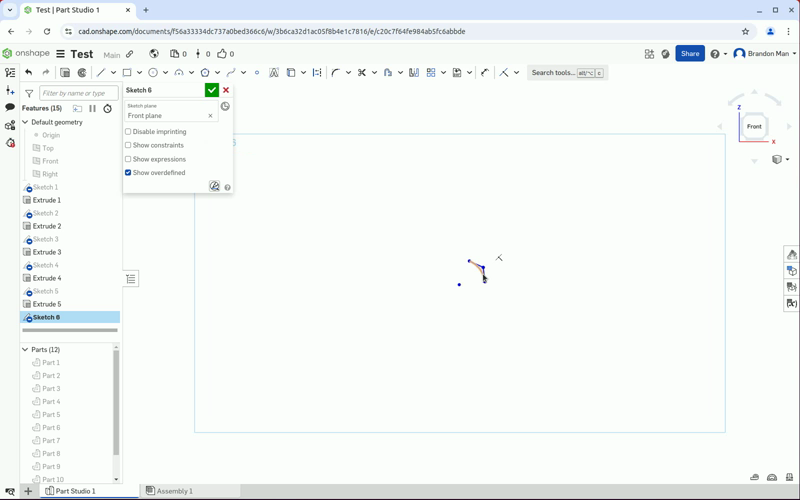
scroll(6)
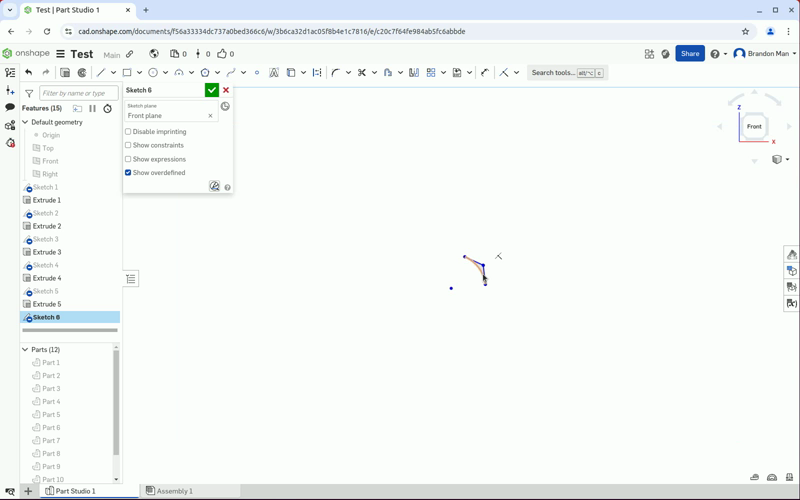
scroll(6)
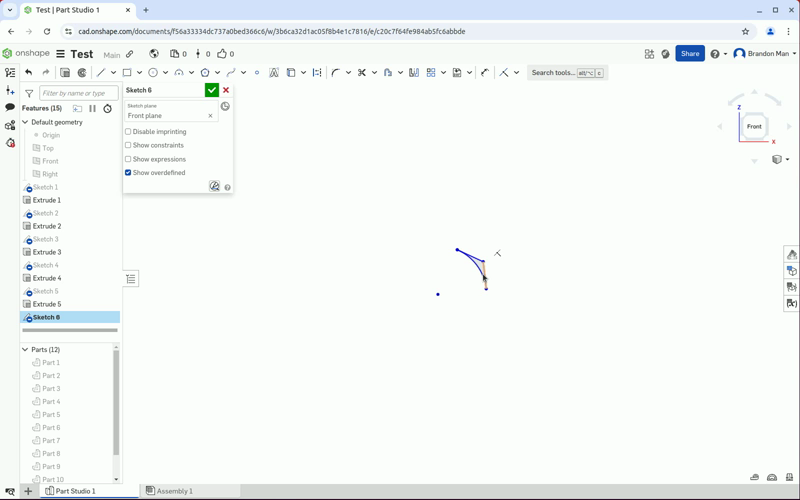
scroll(6)
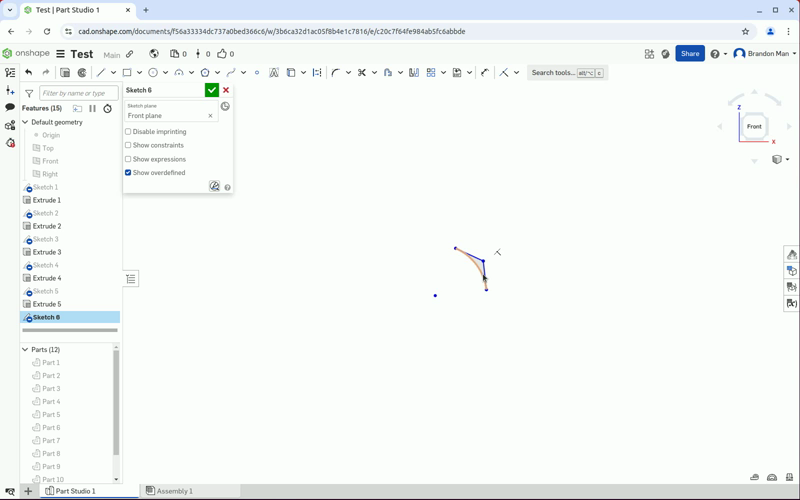
scroll(6)
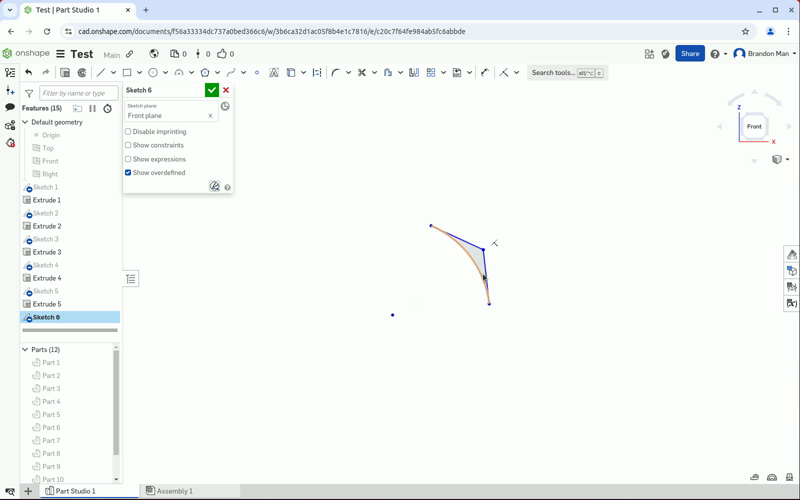
scroll(6)
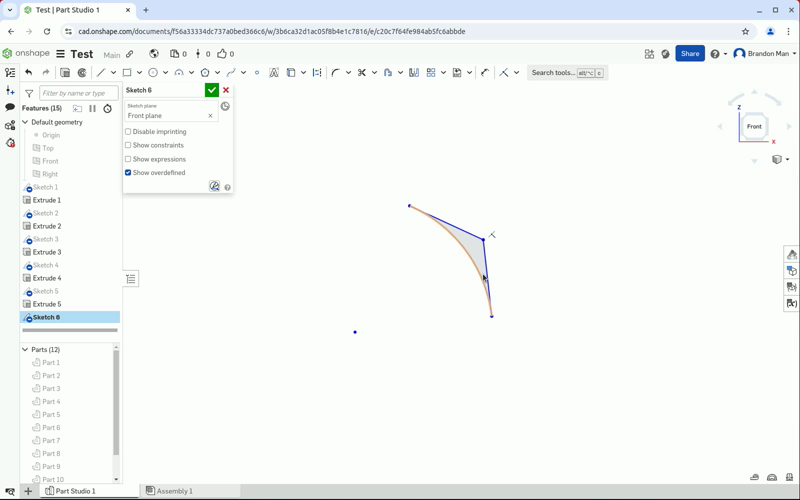
scroll(6)
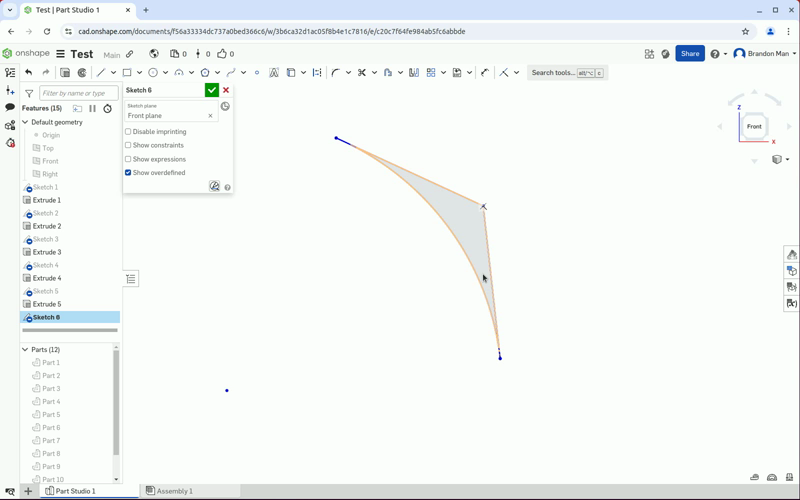
click(483, 273)
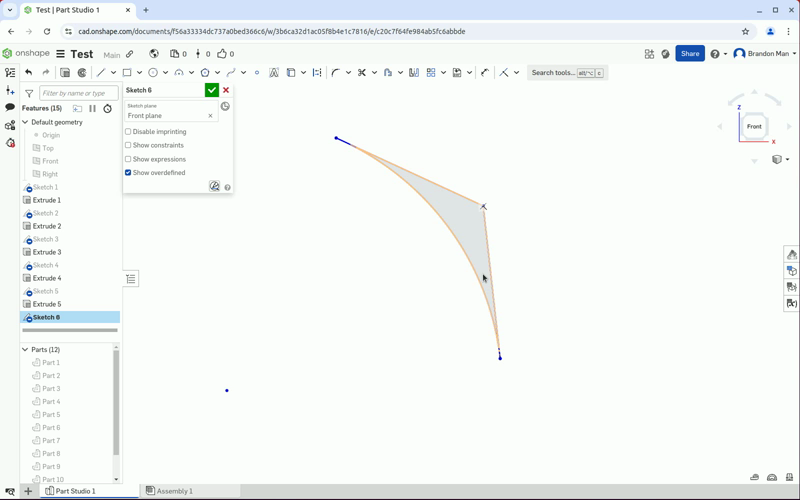
scroll(-6)
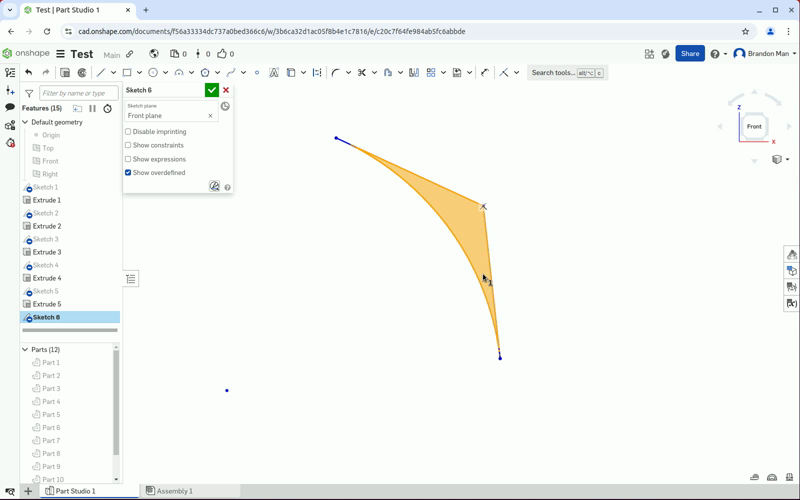
scroll(-6)
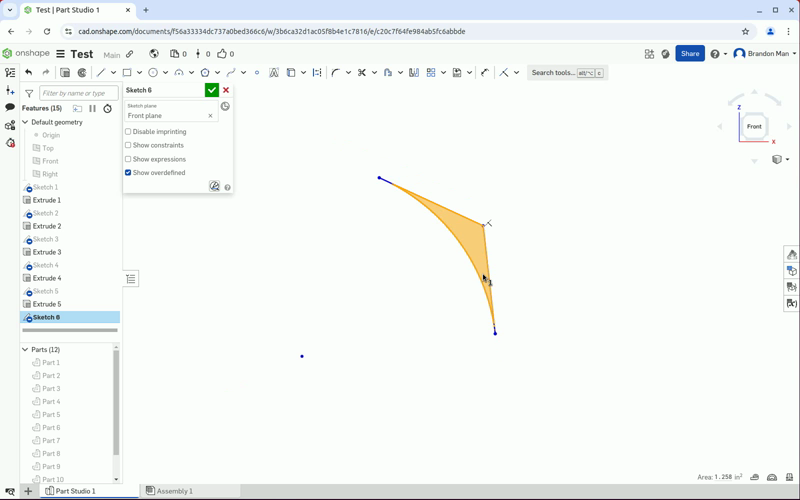
scroll(-6)
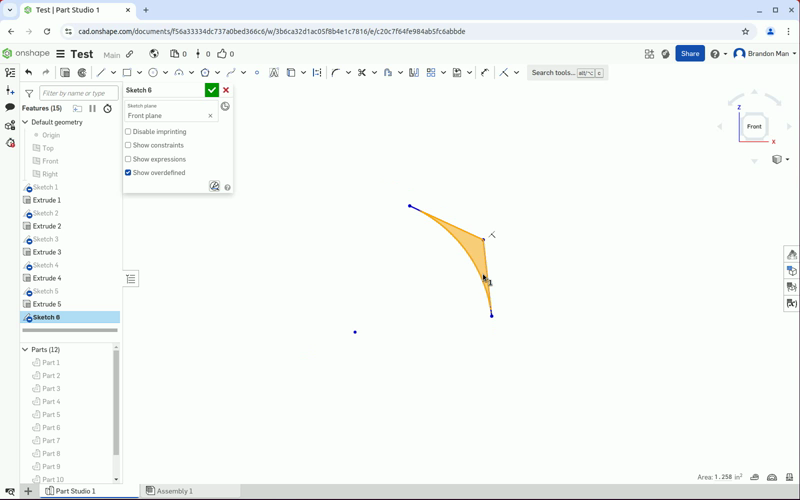
scroll(-6)
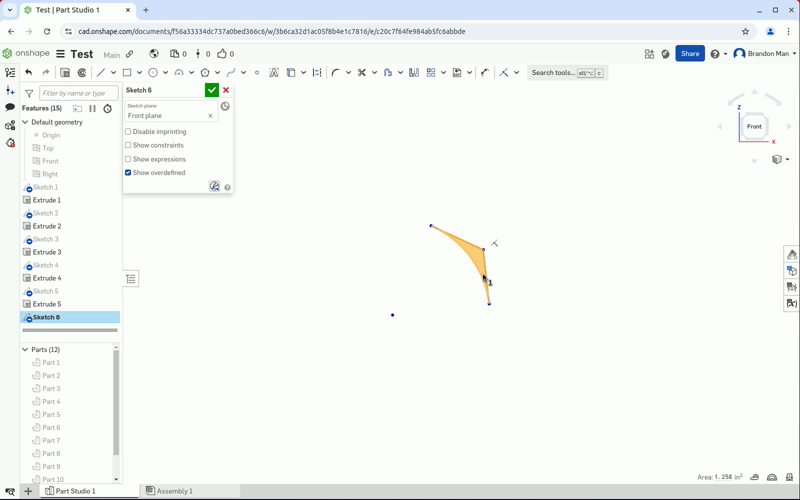
scroll(-6)
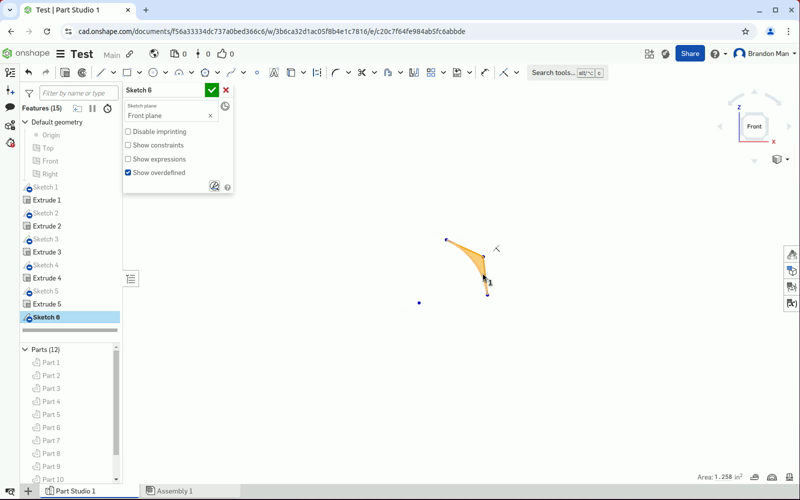
scroll(-6)
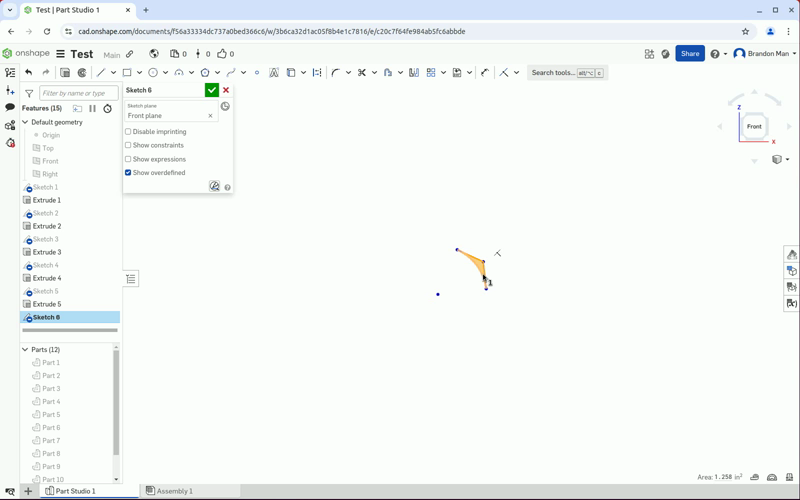
scroll(-6)
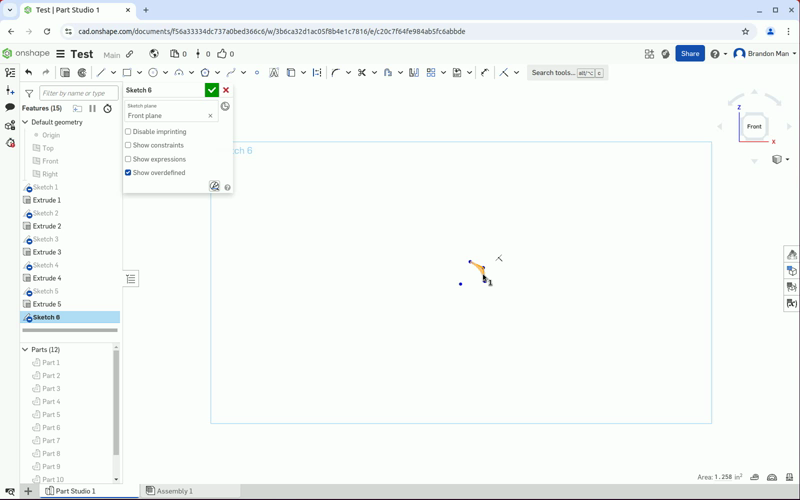
mouse_move(69, 352)
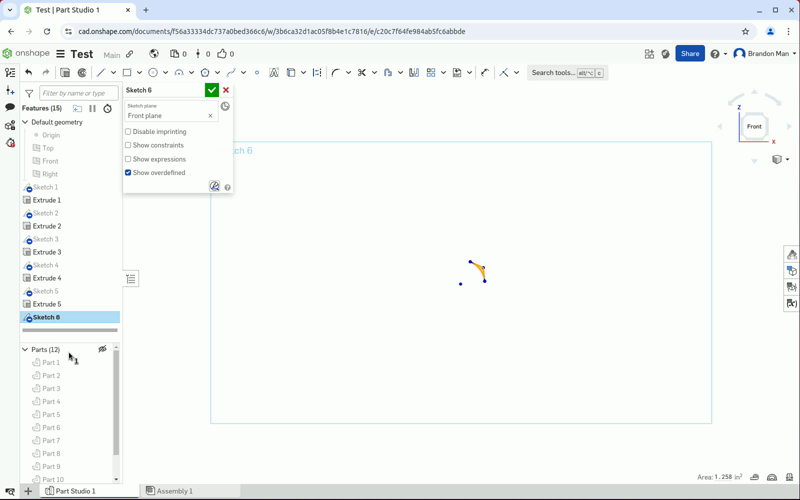
key(shift+y)
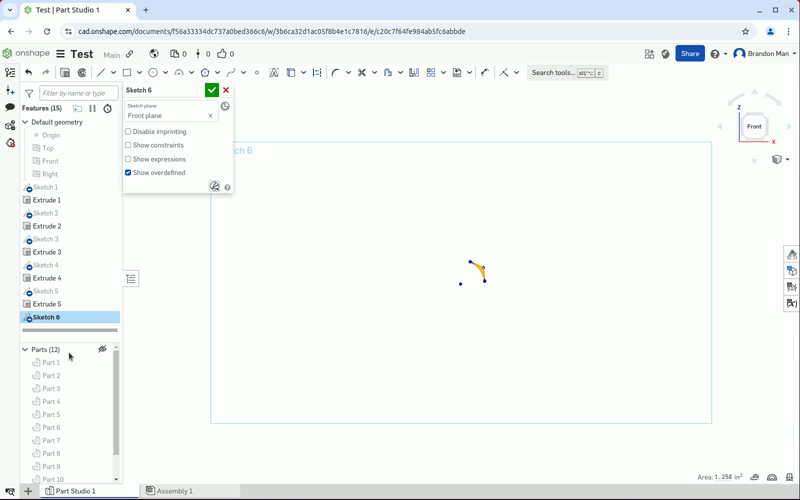
key(shift+e)
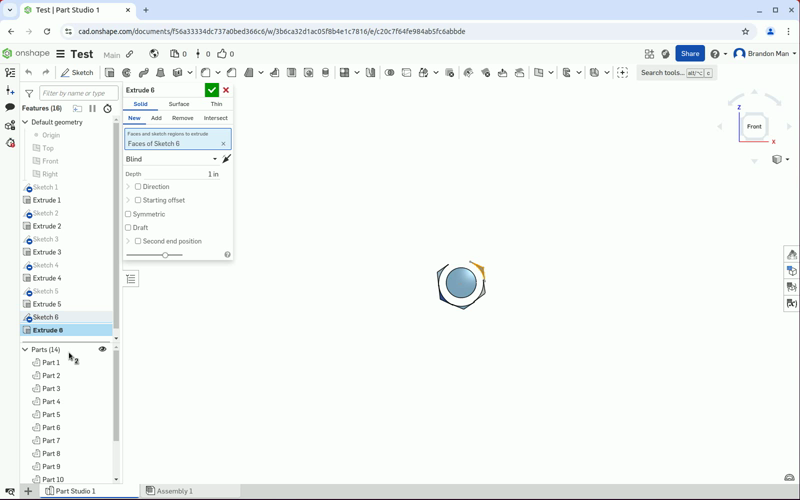
mouse_move(143, 106)
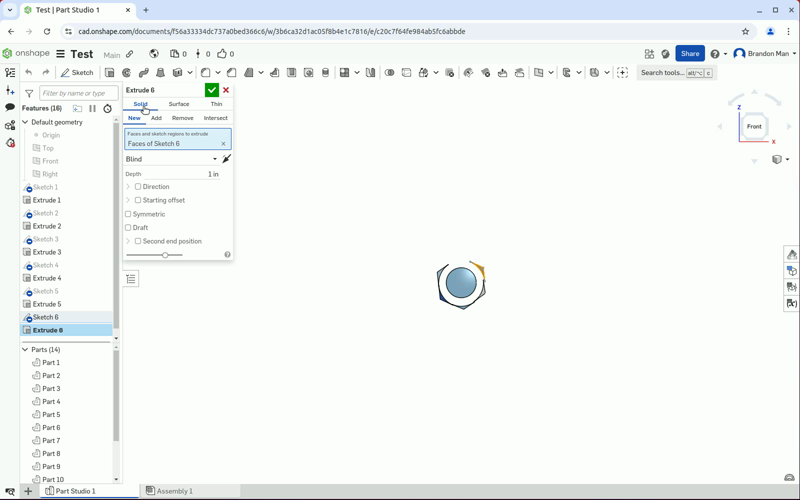
click(143, 106)
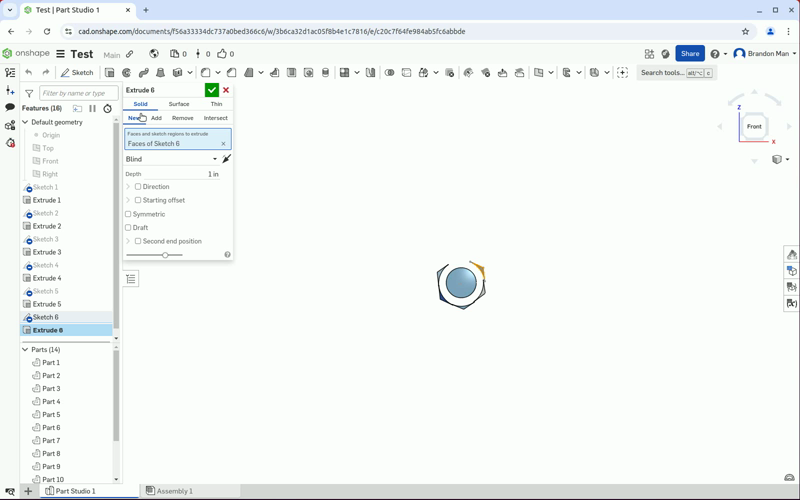
mouse_move(137, 120)
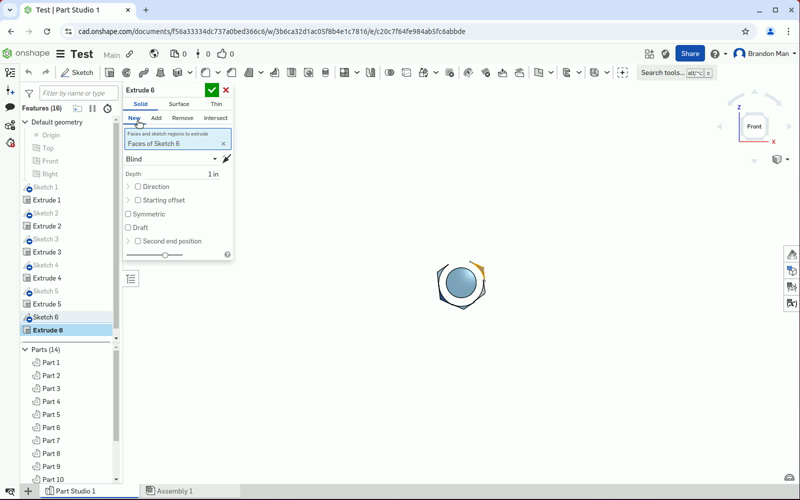
click(137, 120)
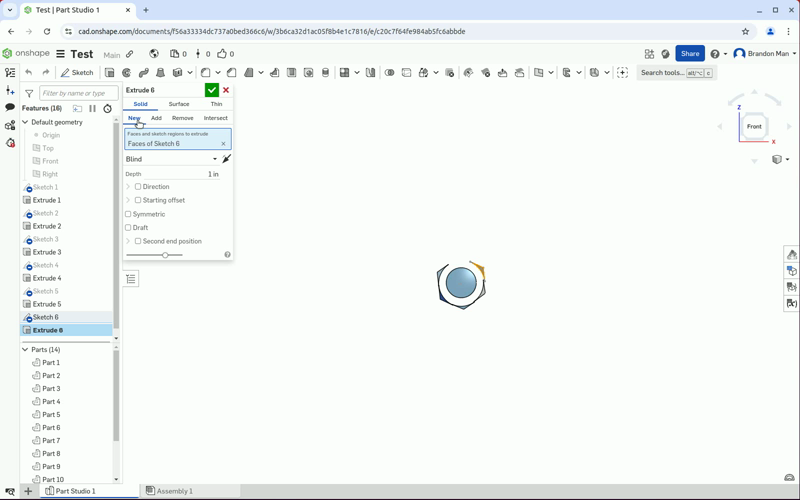
key(tab, 4)
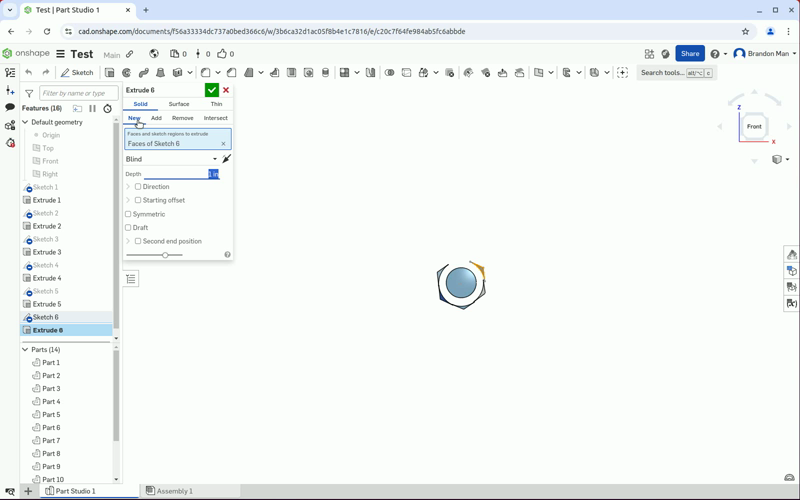
text(3.37)
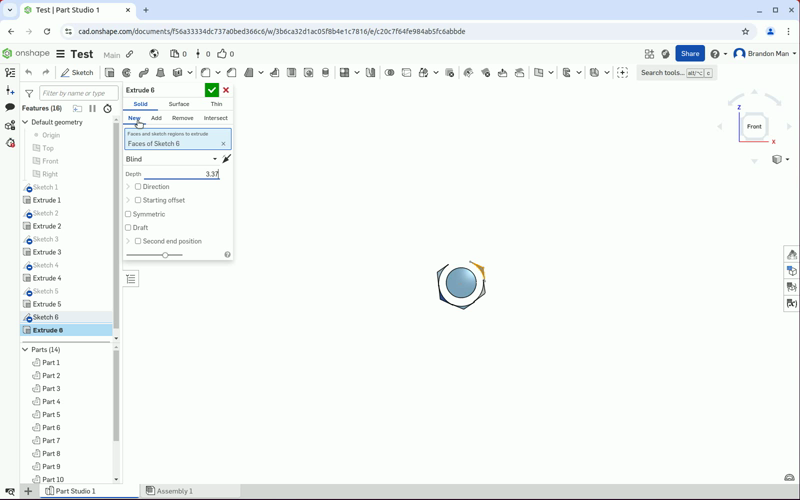
key(enter)
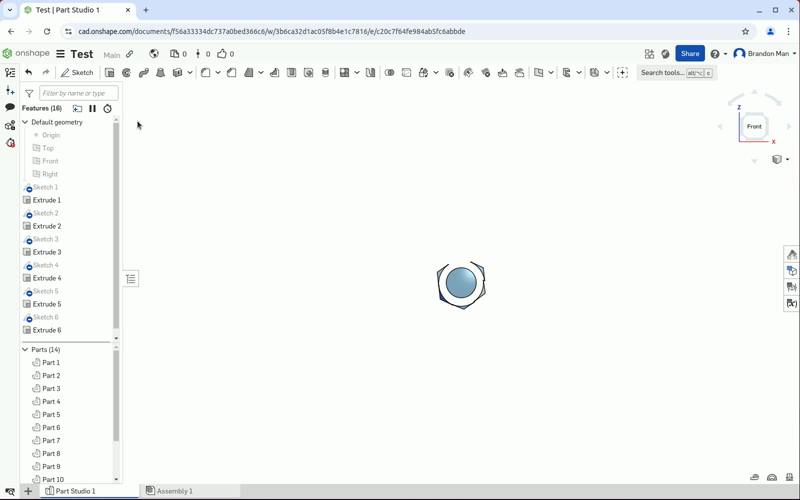
key(shift+h)
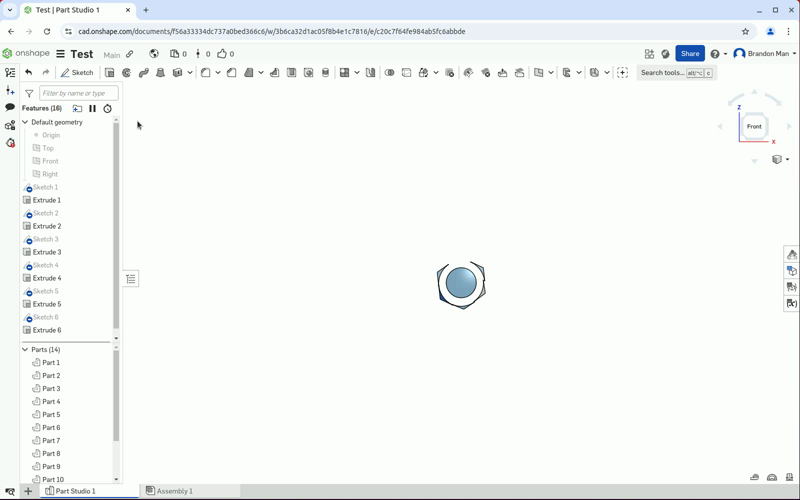
key(shift+h)
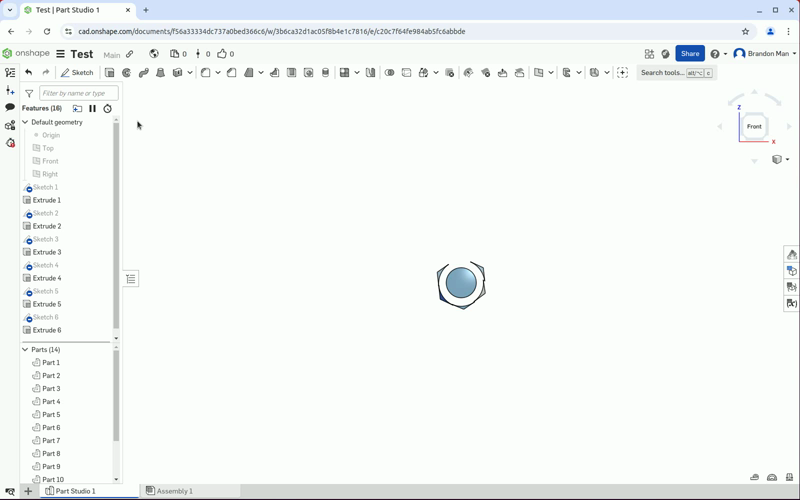
mouse_move(69, 189)
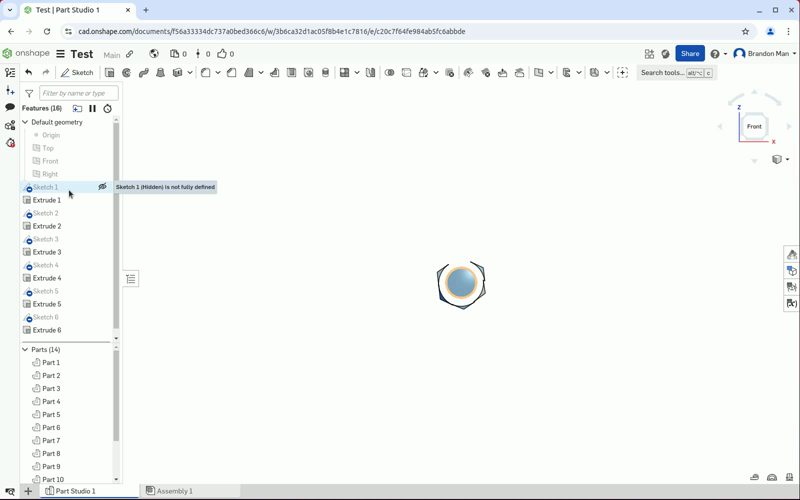
click(69, 189)
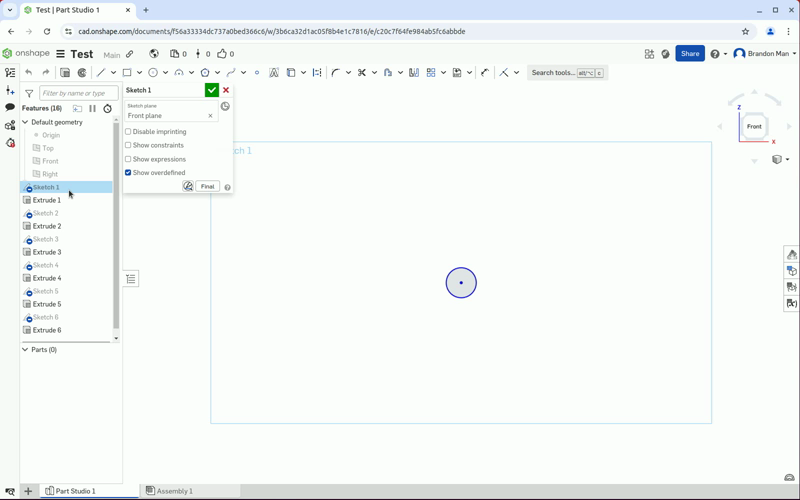
mouse_move(229, 92)
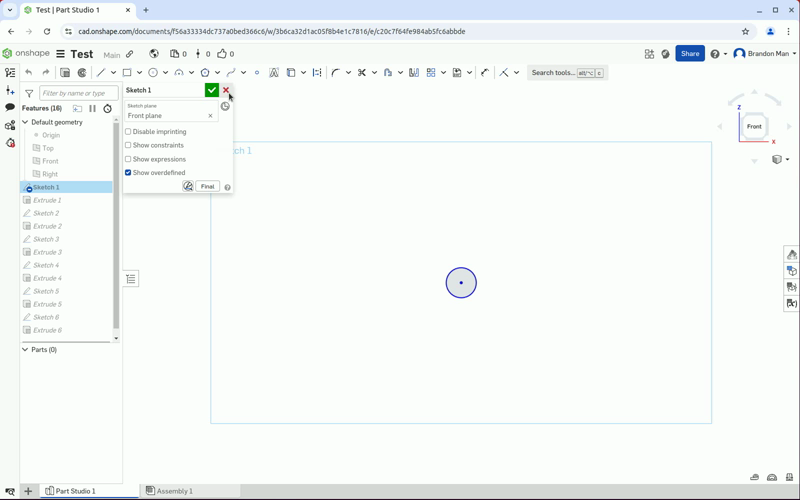
click(229, 92)
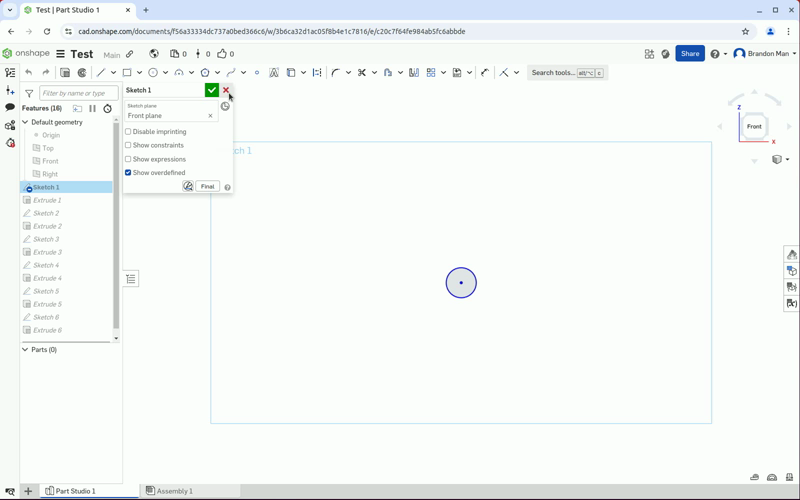
key(shift+s)
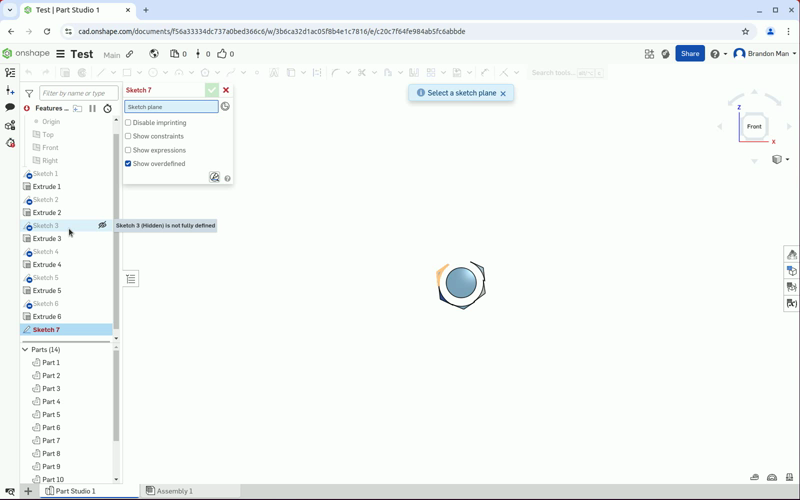
scroll(3)
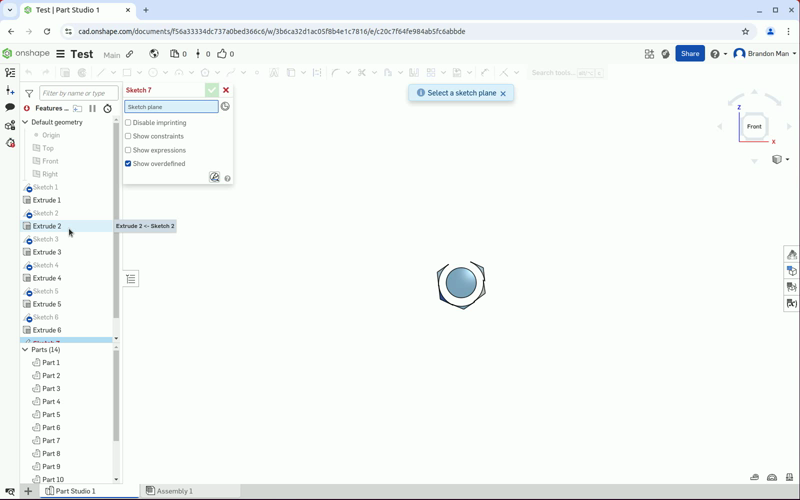
mouse_move(69, 163)
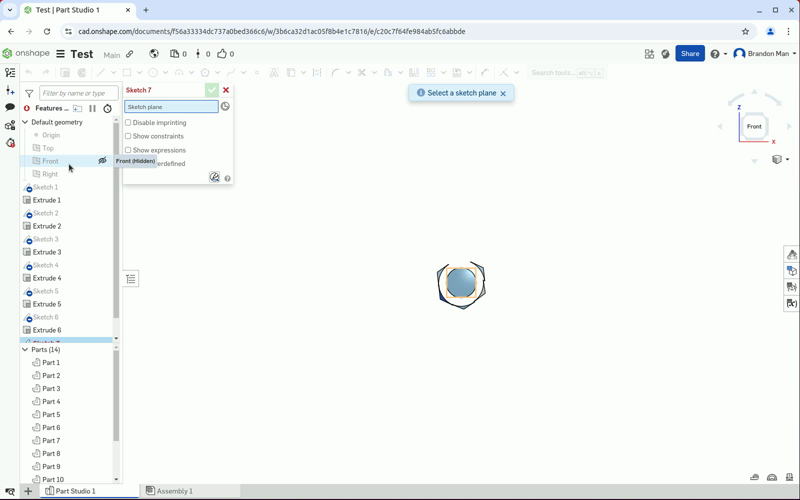
click(69, 163)
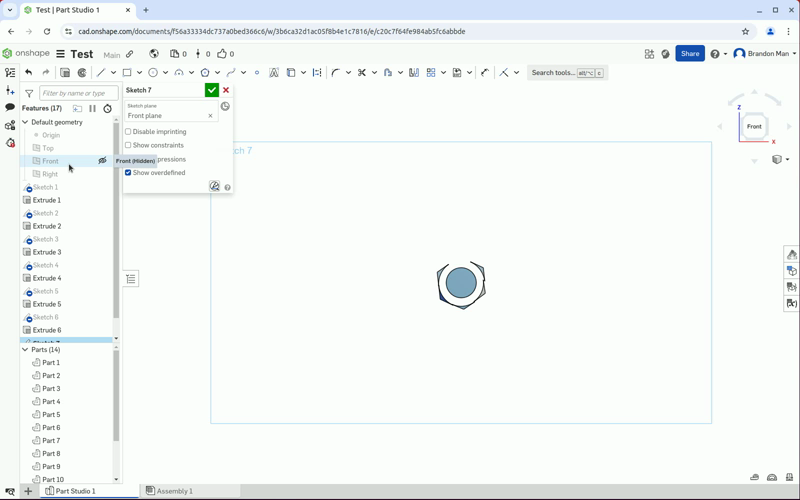
mouse_move(69, 352)
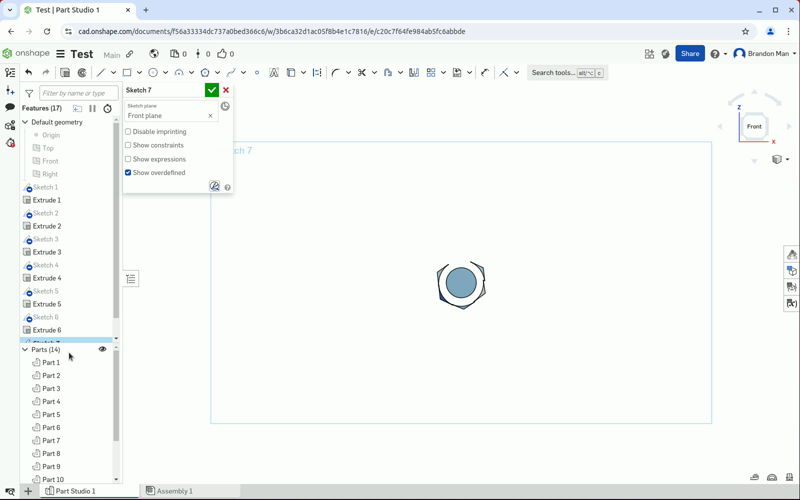
key(y)
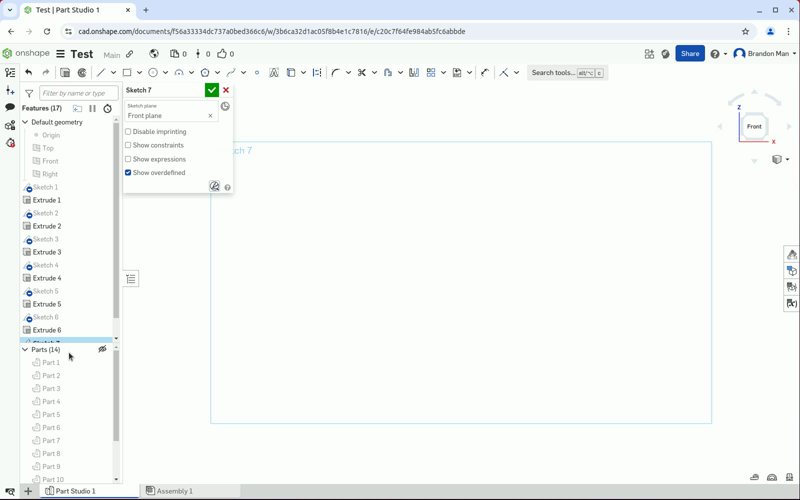
key(a)
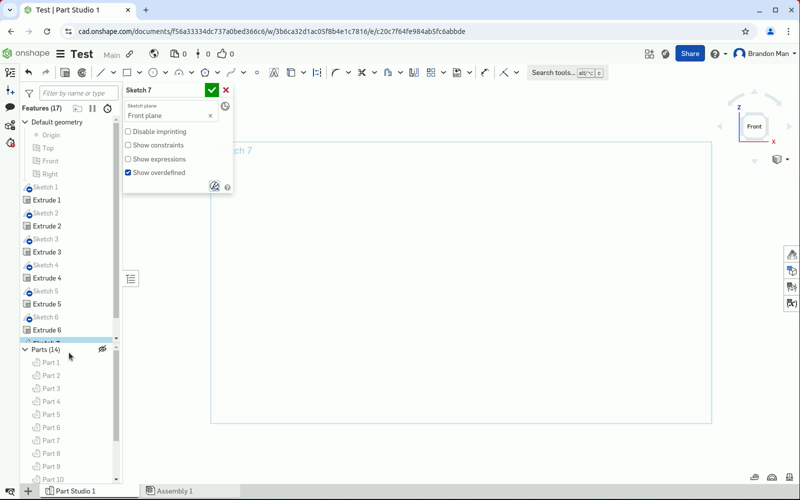
key_down(shift)
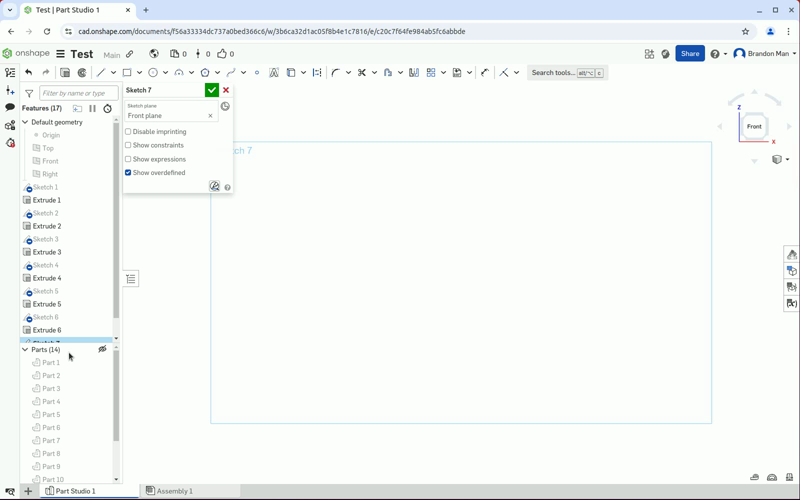
mouse_move(447, 264)
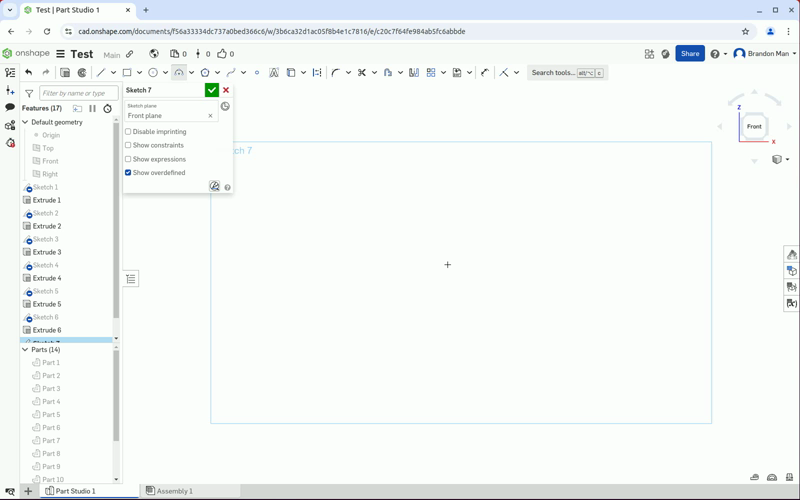
click(447, 264)
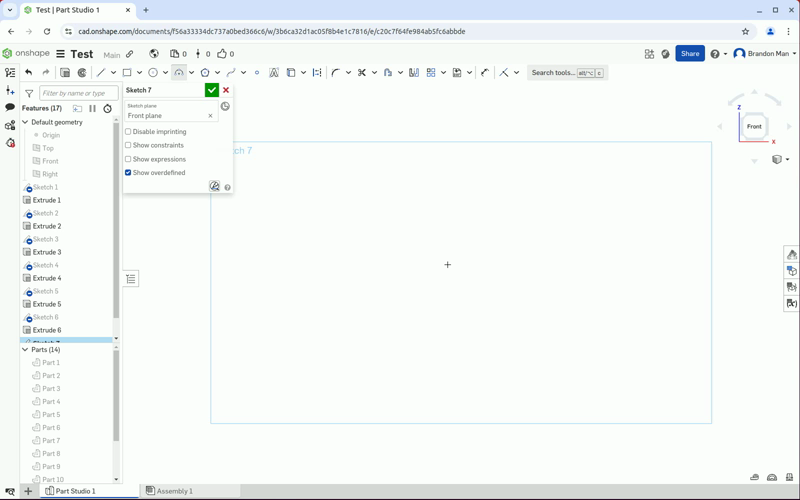
key_up(shift)
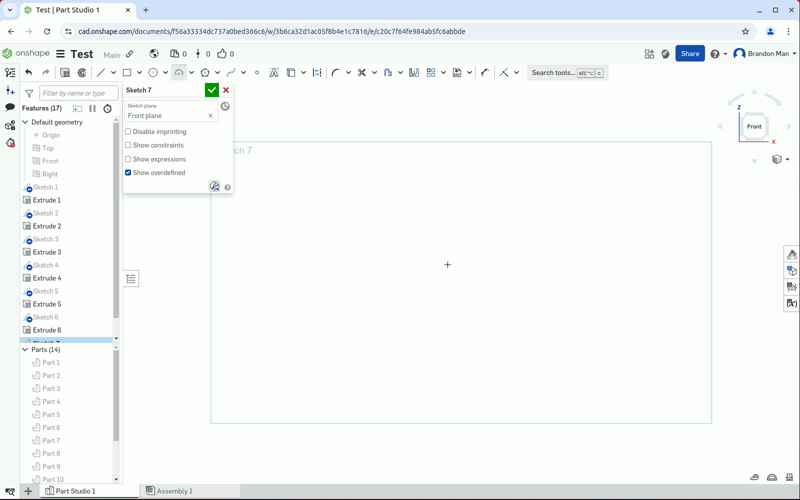
key_down(shift)
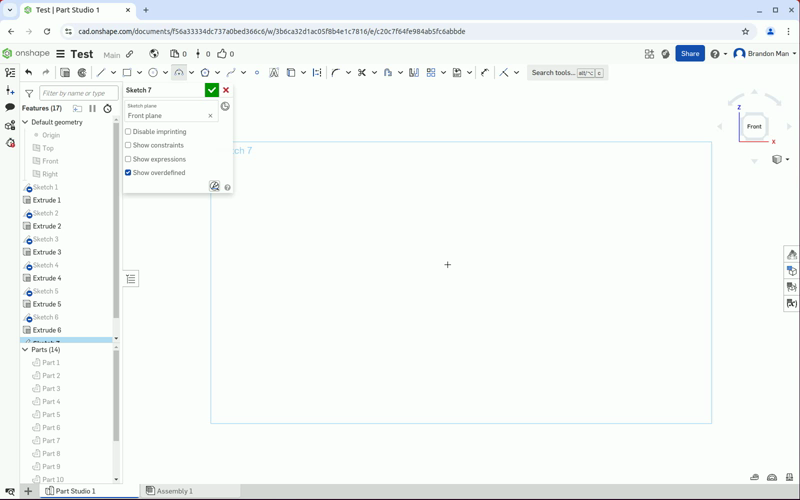
mouse_move(470, 261)
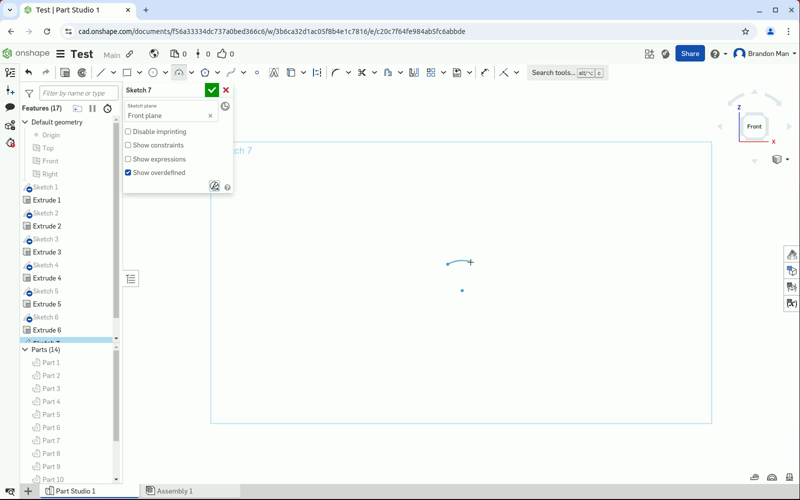
click(470, 261)
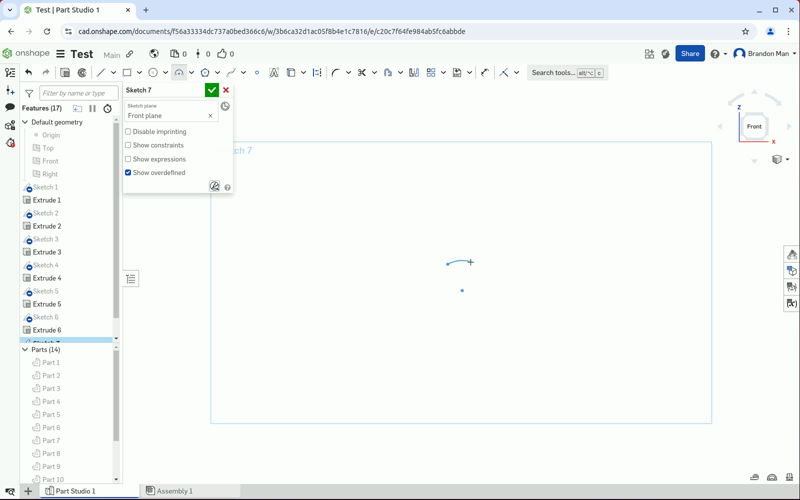
mouse_move(459, 259)
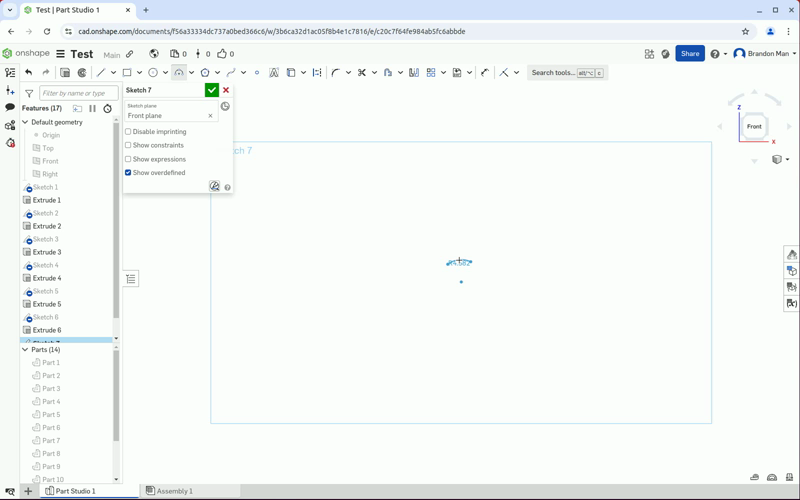
click(459, 259)
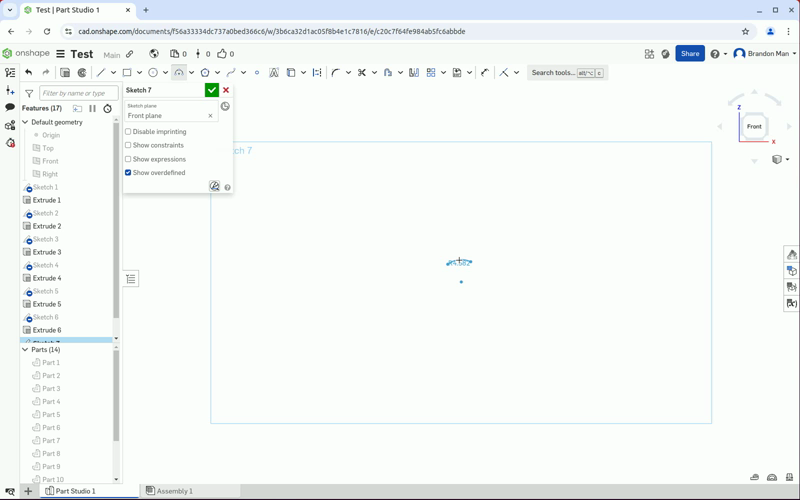
key_up(shift)
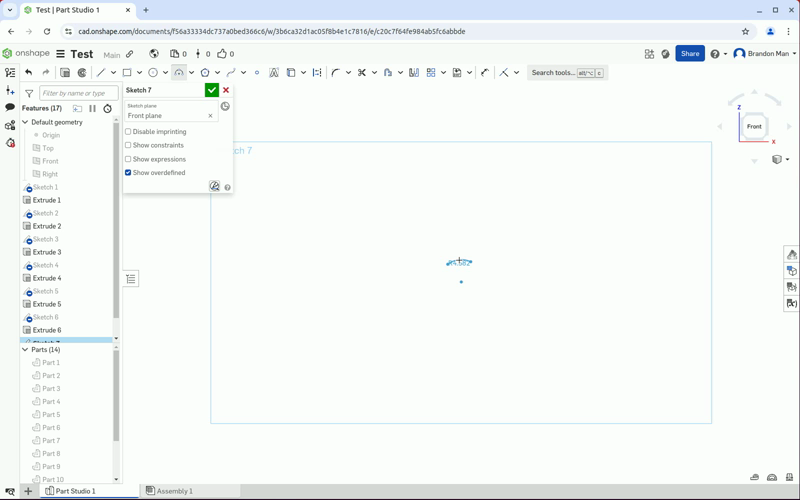
key(esc)
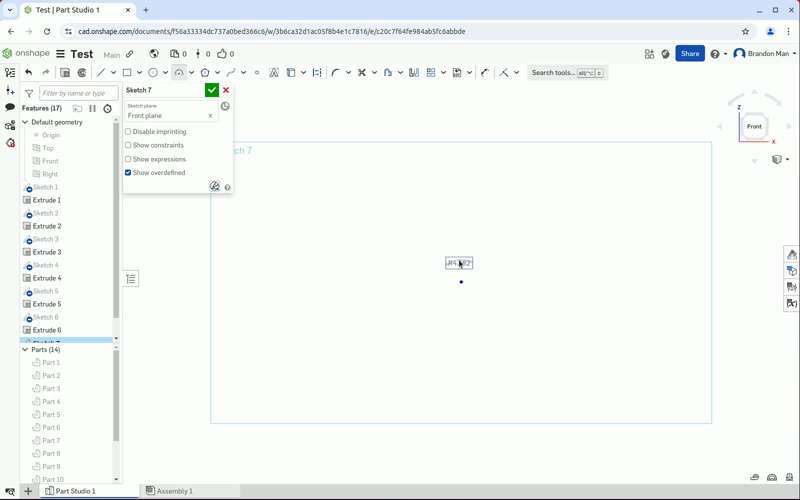
key(l)
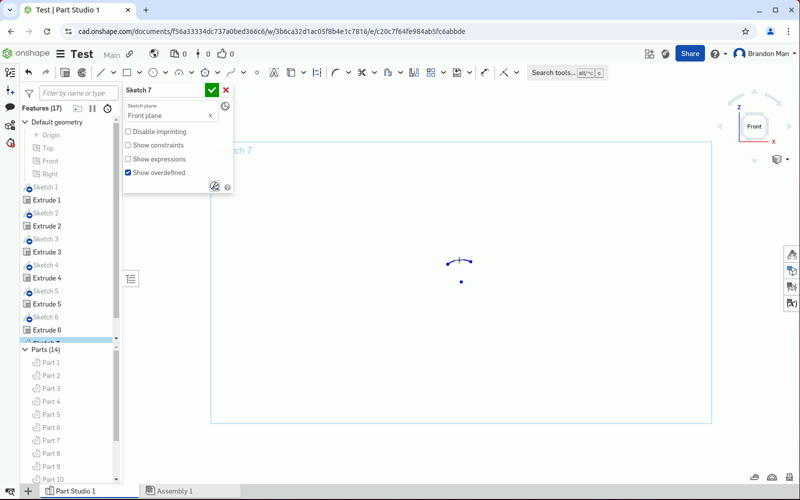
mouse_move(470, 261)
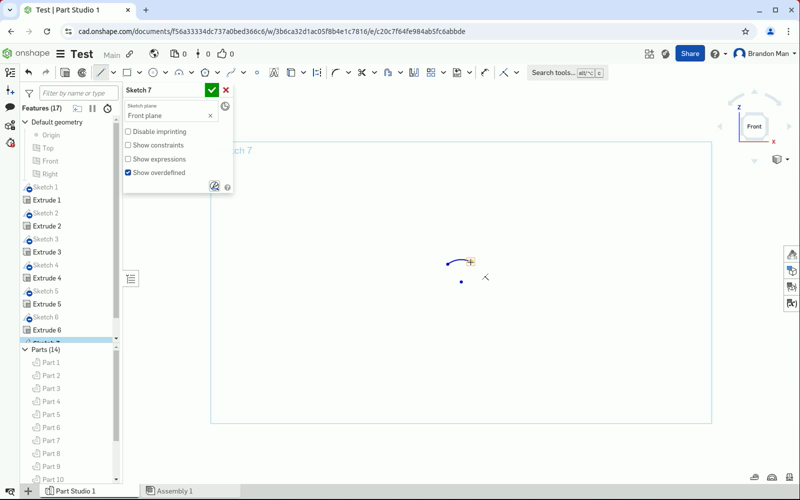
click(470, 261)
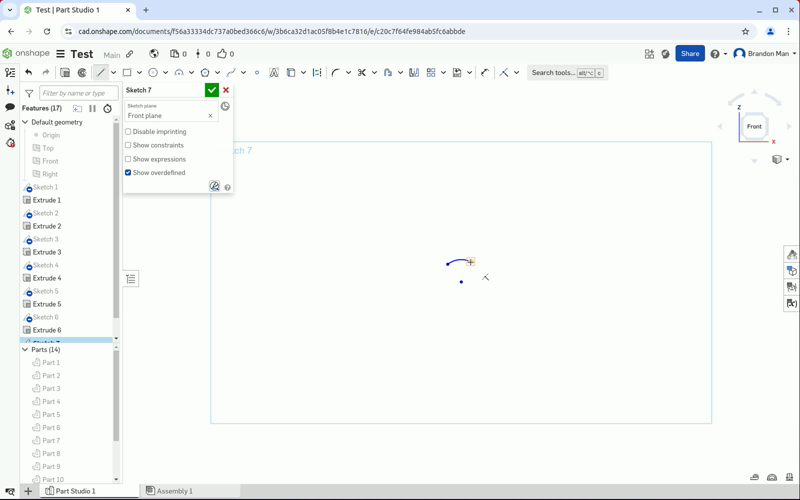
key_down(shift)
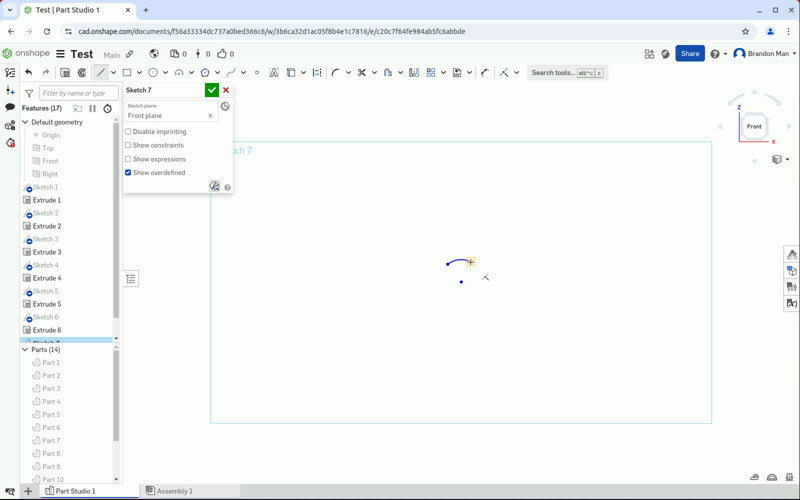
mouse_move(501, 261)
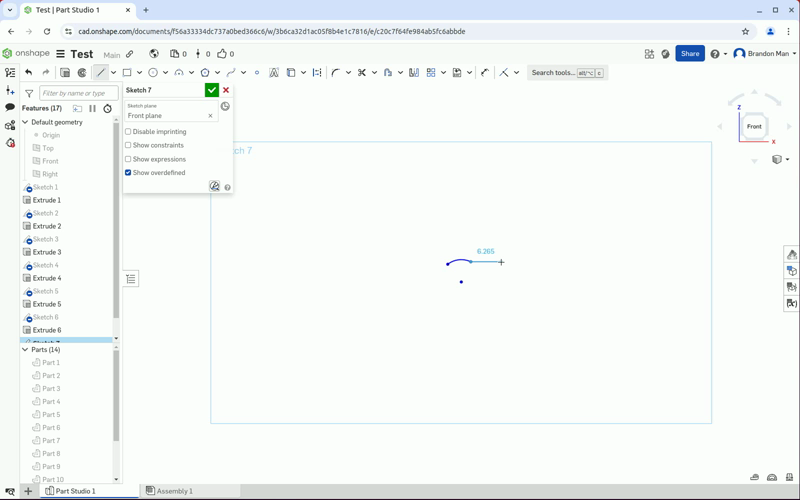
mouse_move(458, 256)
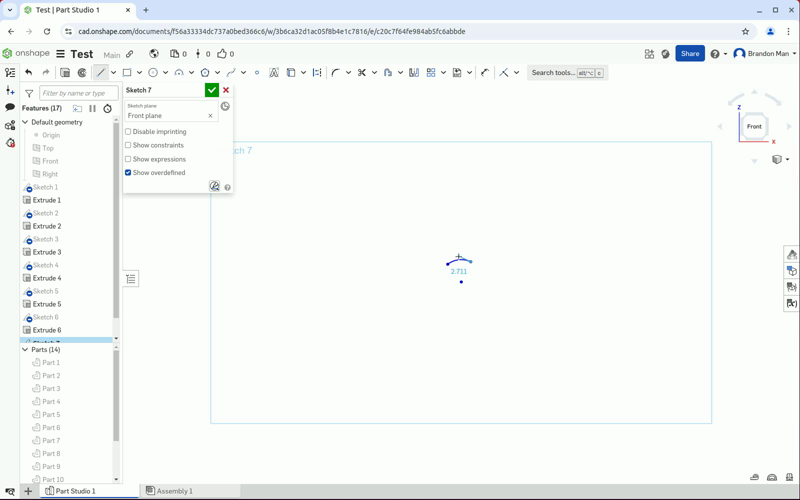
scroll(6)
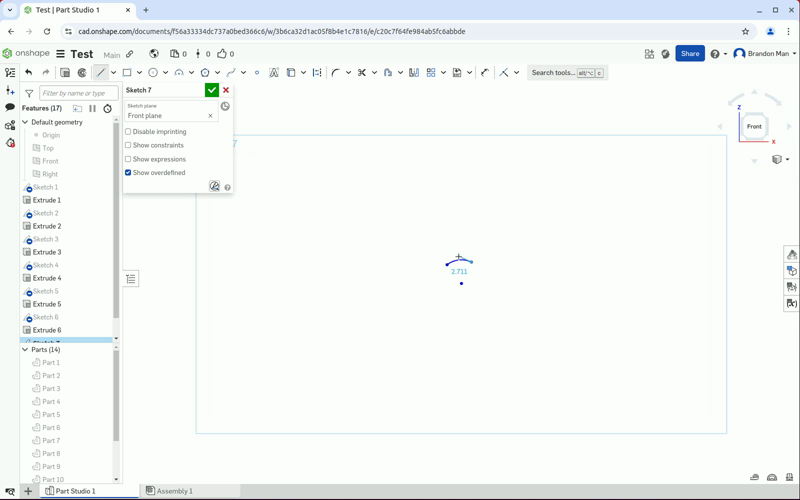
scroll(6)
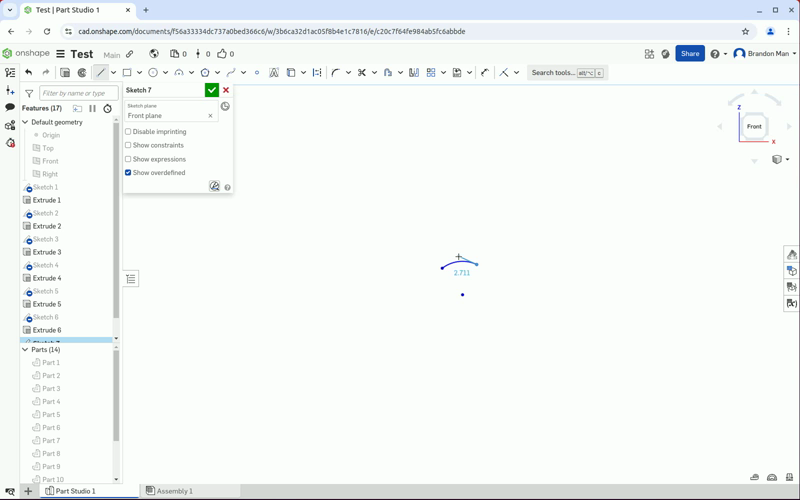
scroll(6)
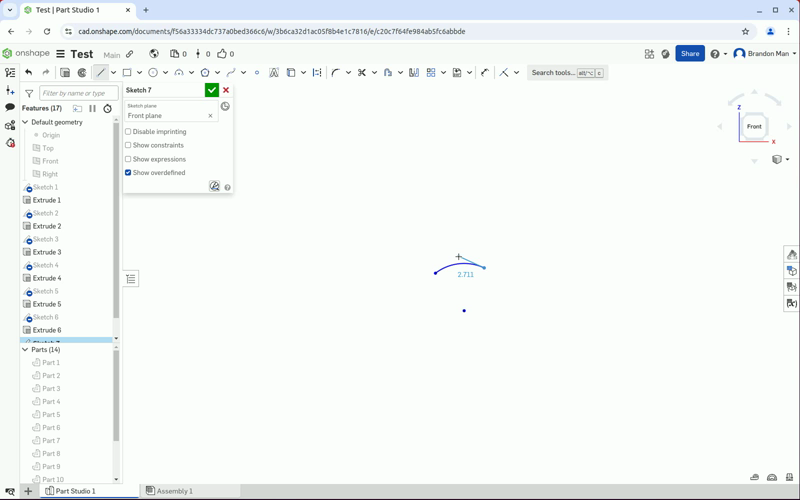
scroll(6)
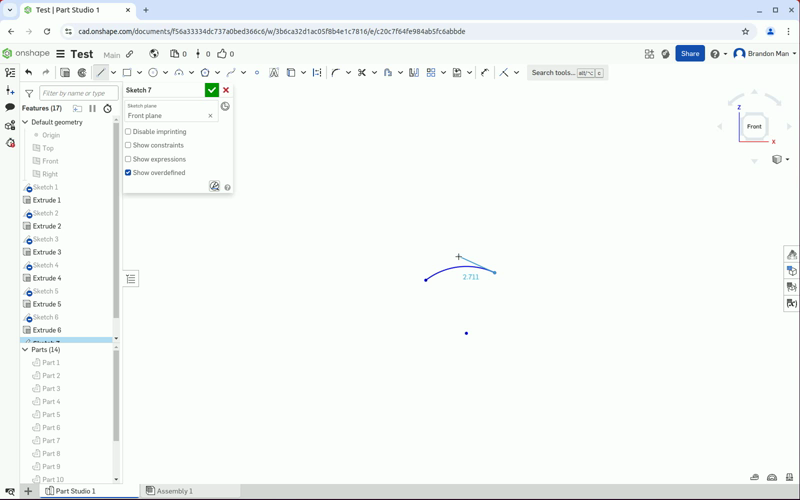
scroll(6)
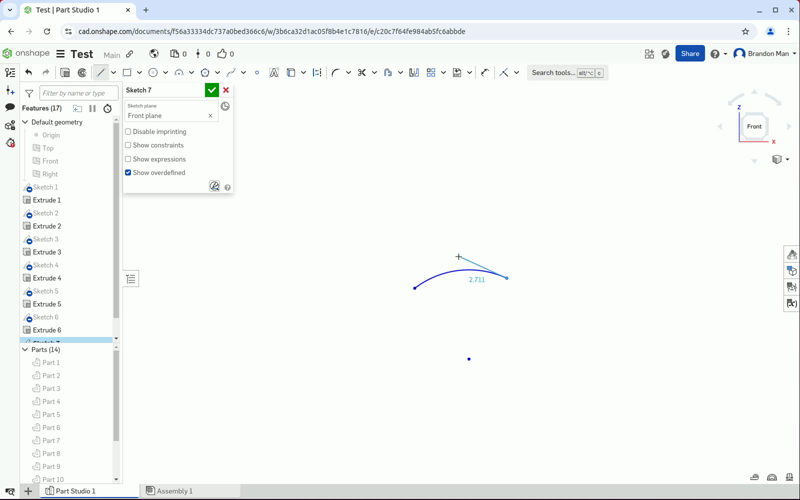
scroll(6)
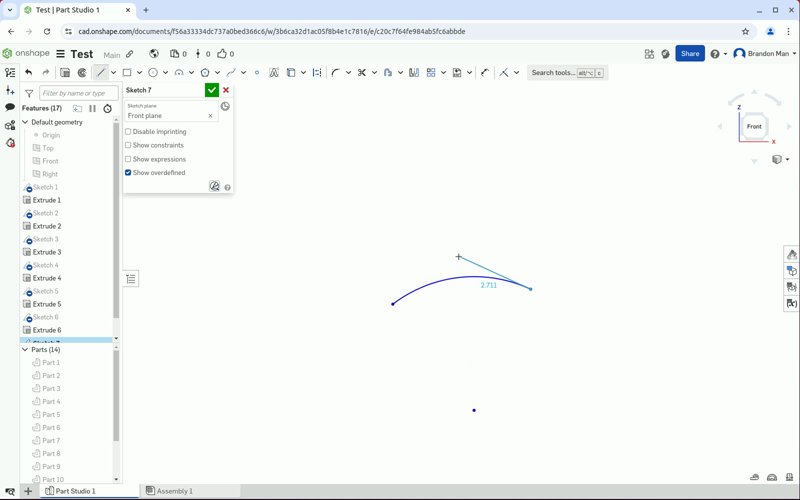
scroll(6)
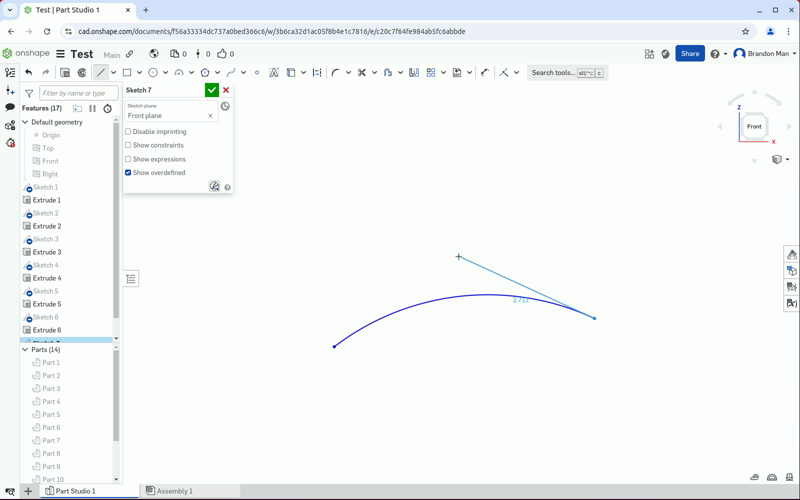
click(458, 256)
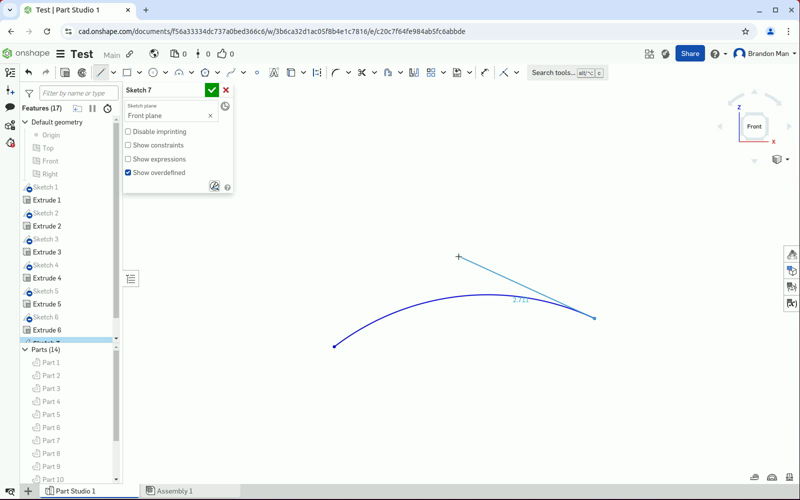
scroll(-6)
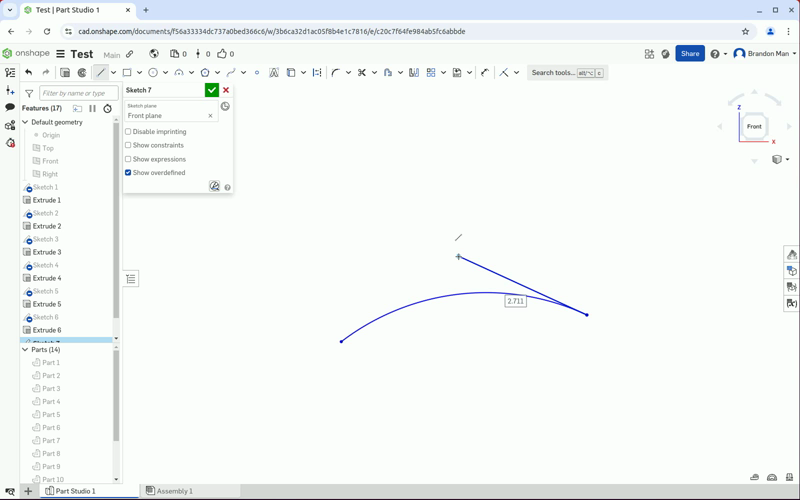
scroll(-6)
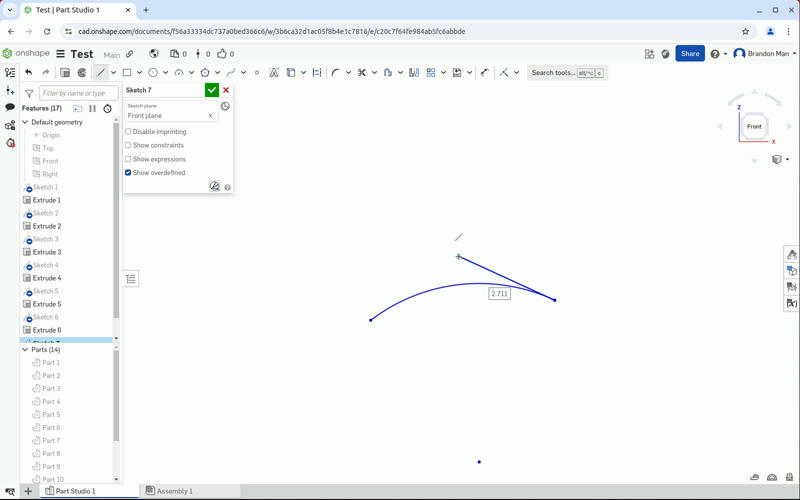
scroll(-6)
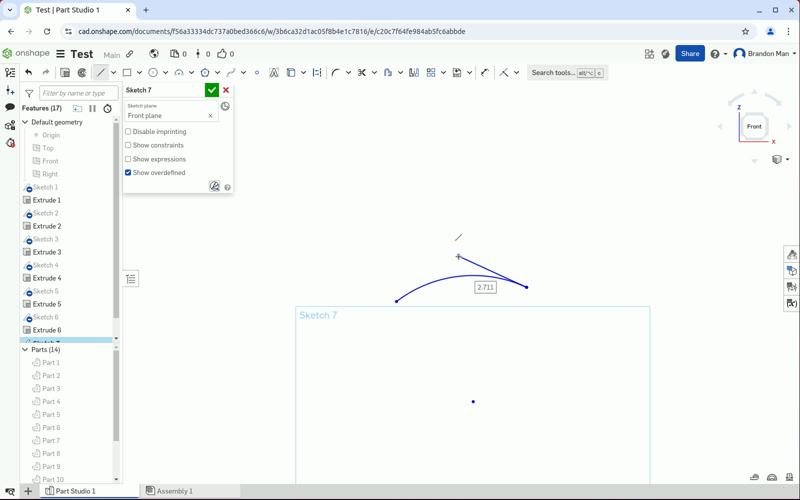
scroll(-6)
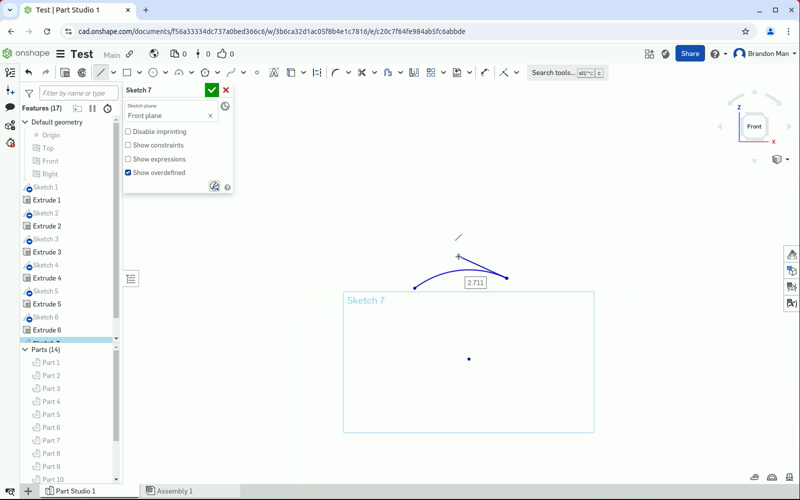
scroll(-6)
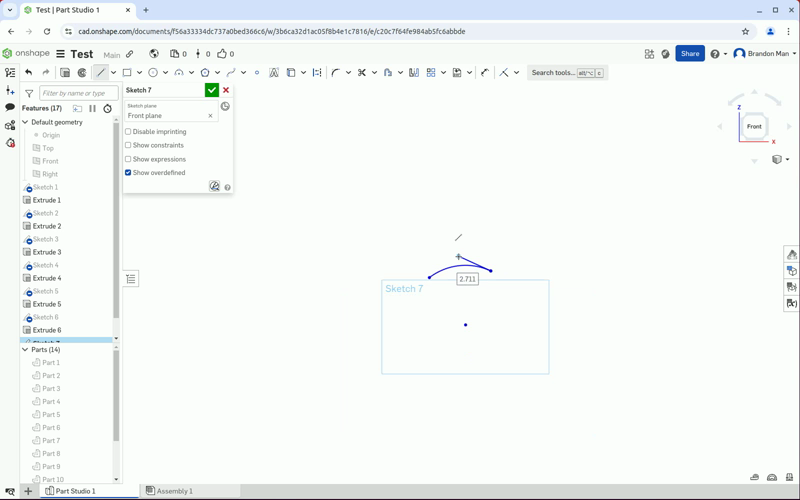
scroll(-6)
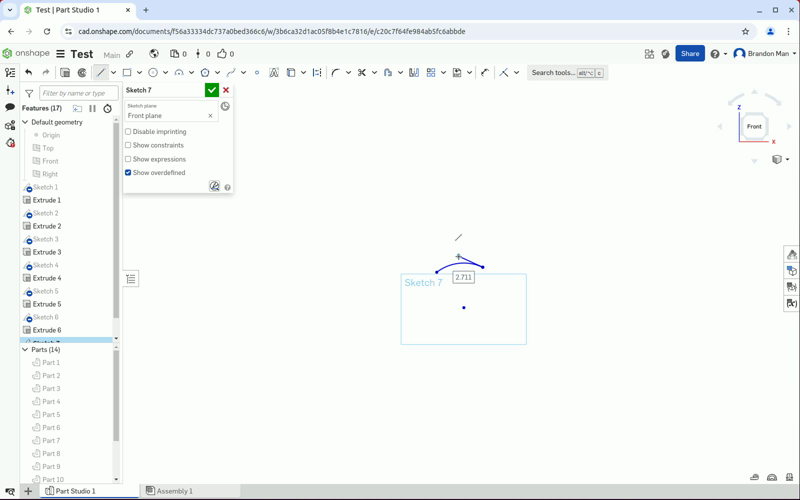
scroll(-6)
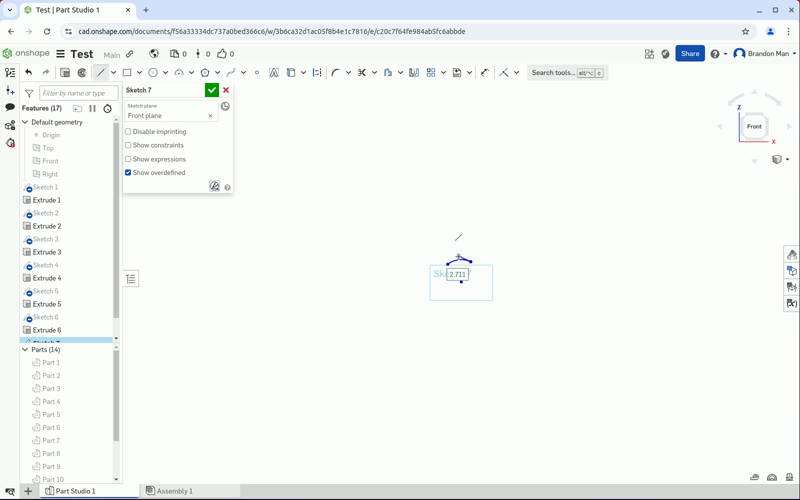
key_up(shift)
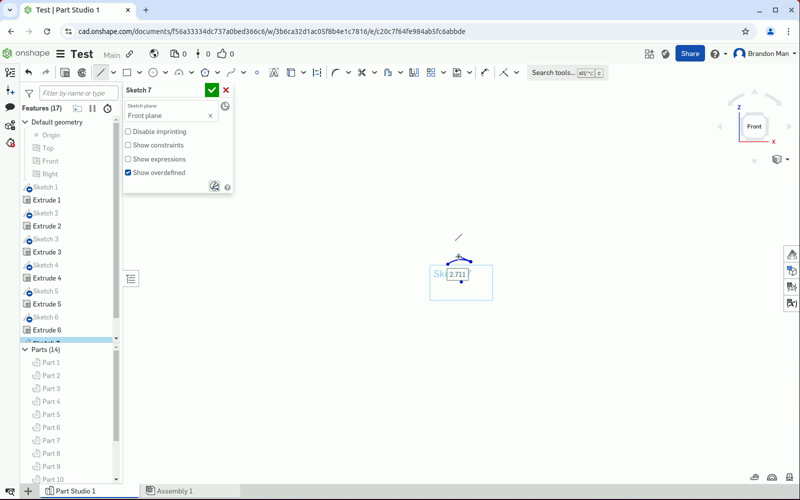
mouse_move(489, 256)
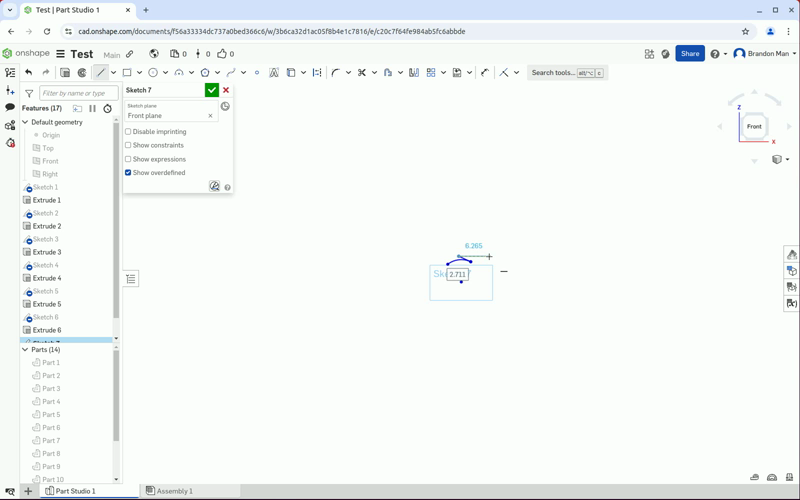
key_down(shift)
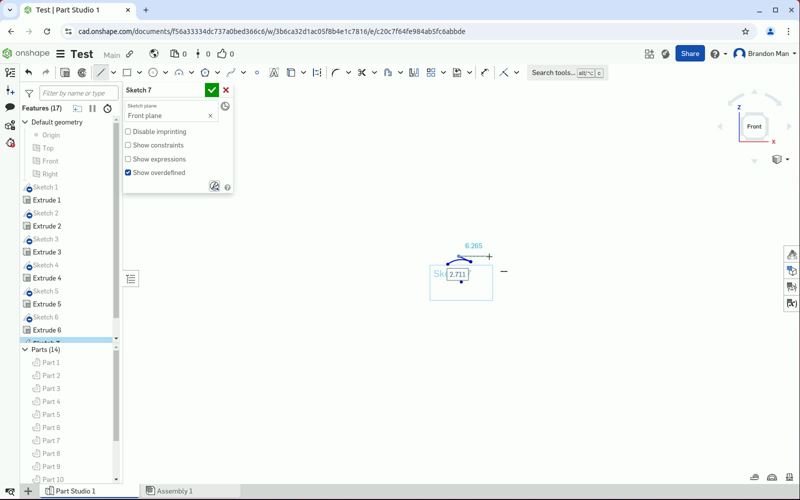
mouse_move(447, 264)
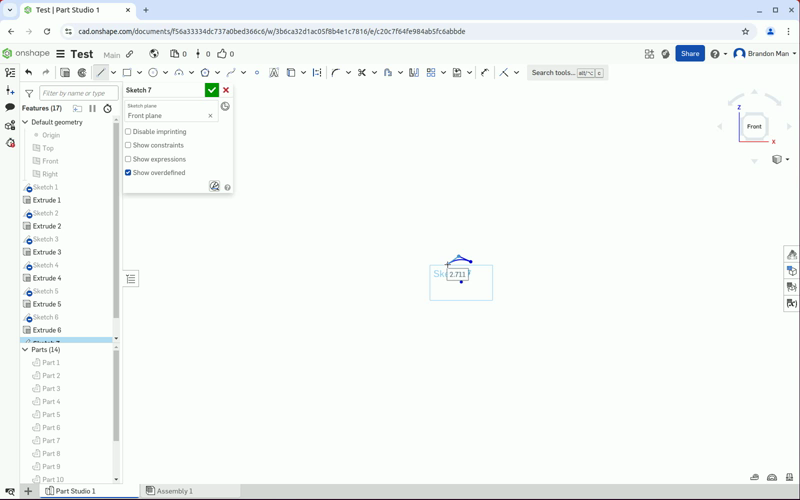
key_up(shift)
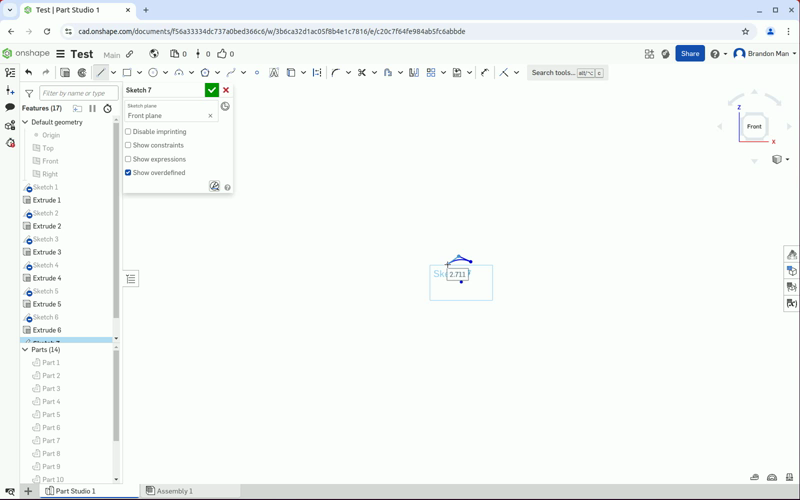
click(447, 264)
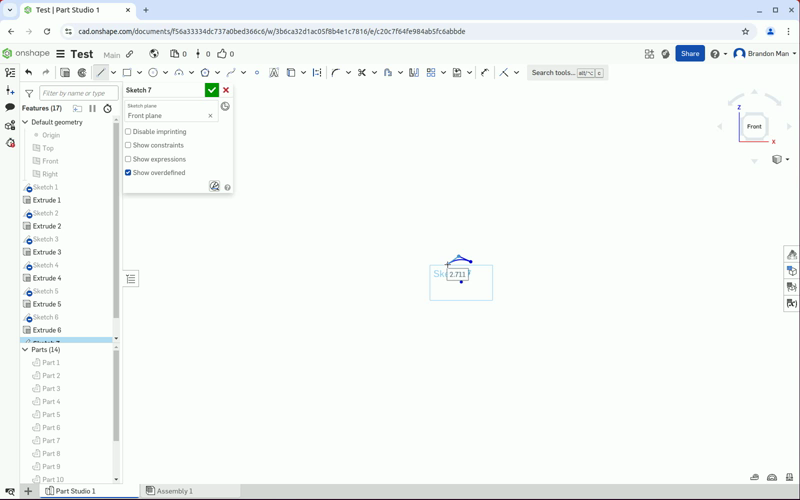
key(esc)
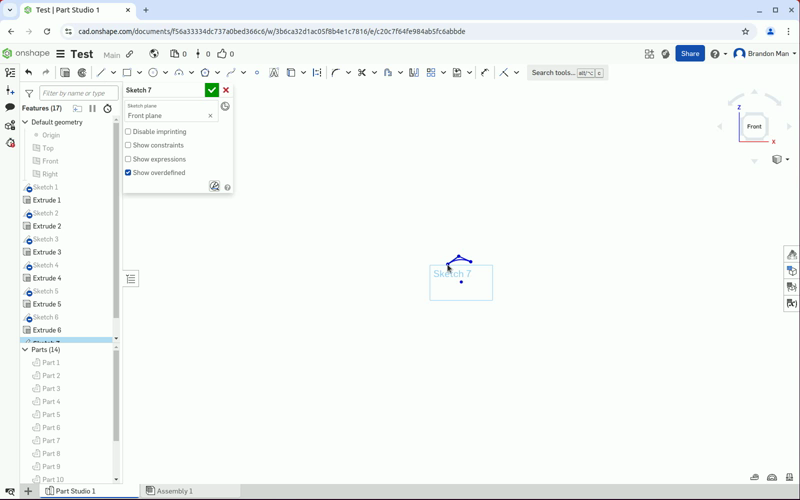
mouse_move(459, 256)
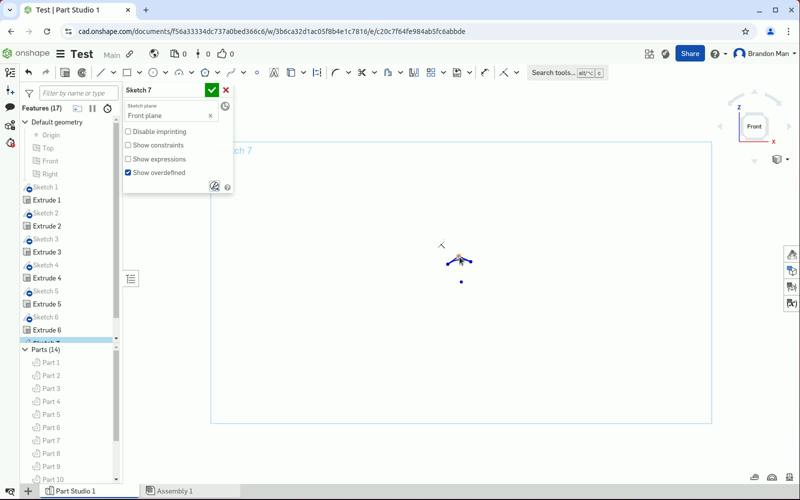
scroll(6)
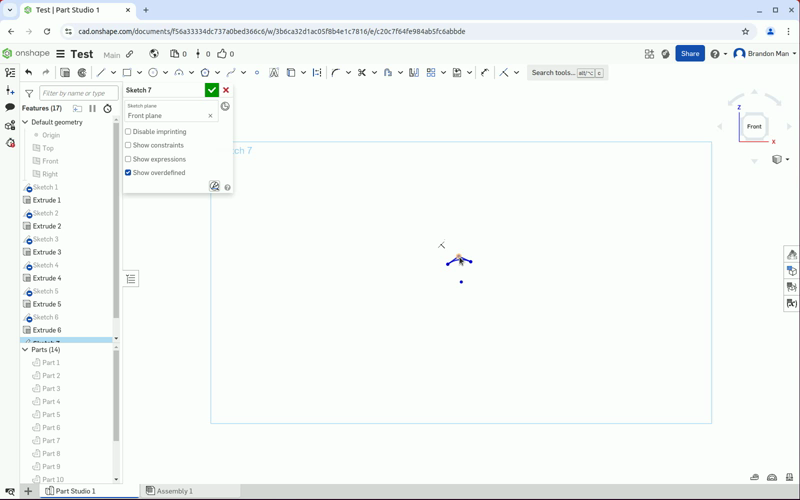
scroll(6)
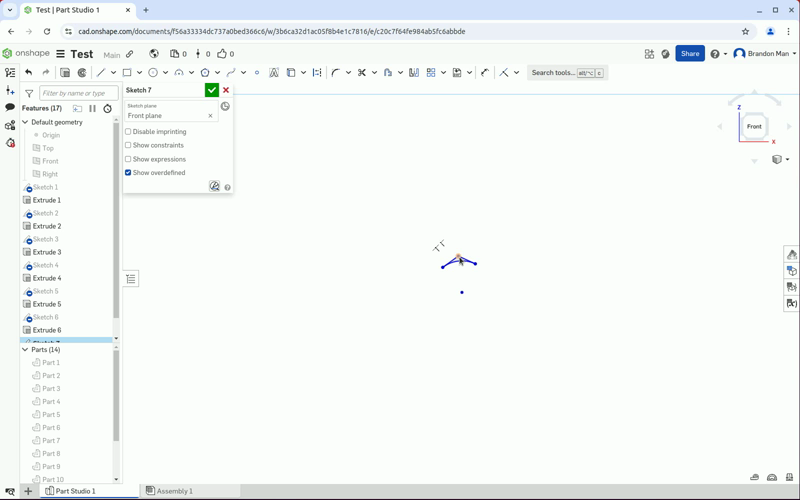
scroll(6)
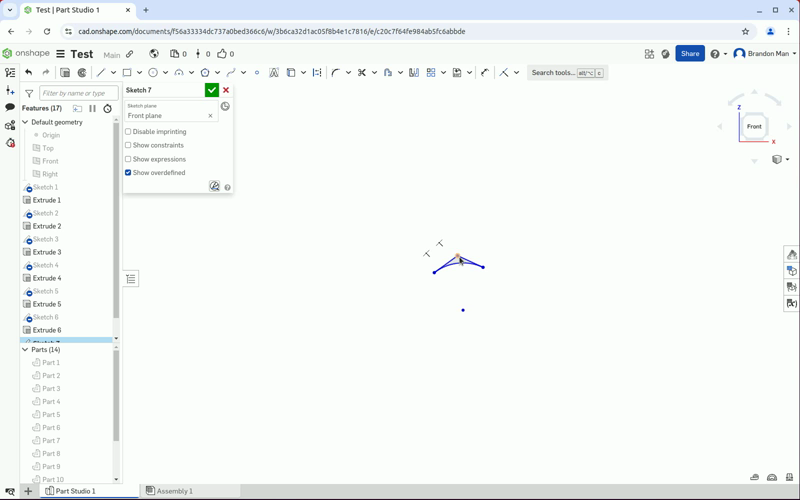
scroll(6)
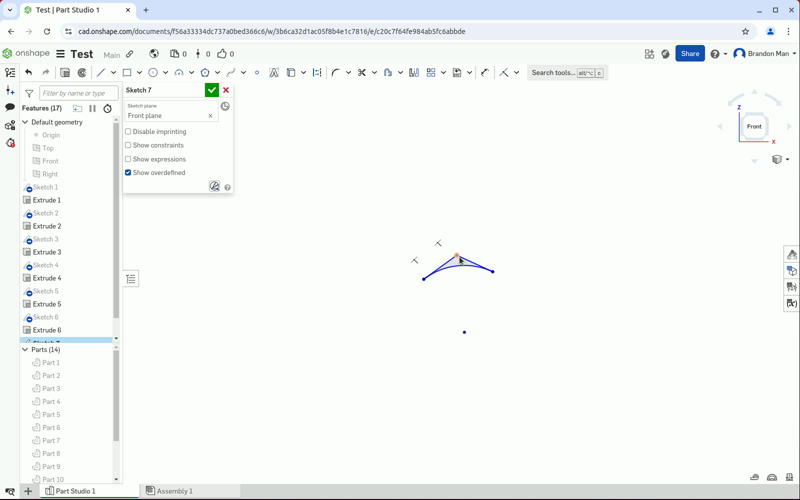
scroll(6)
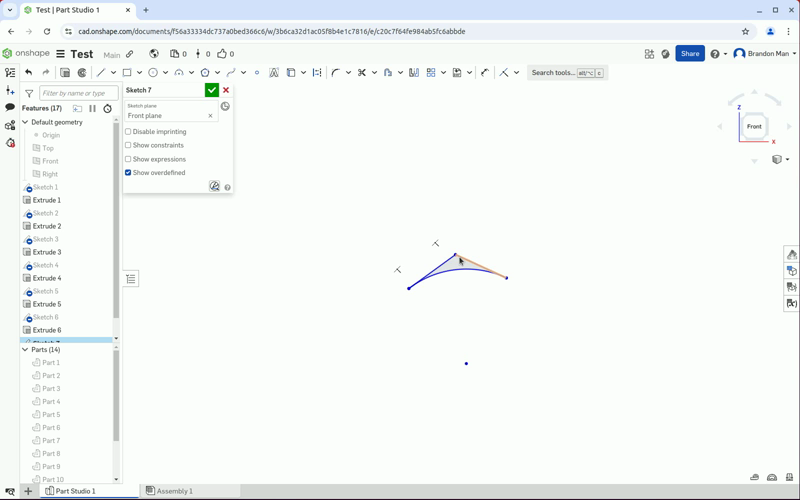
scroll(6)
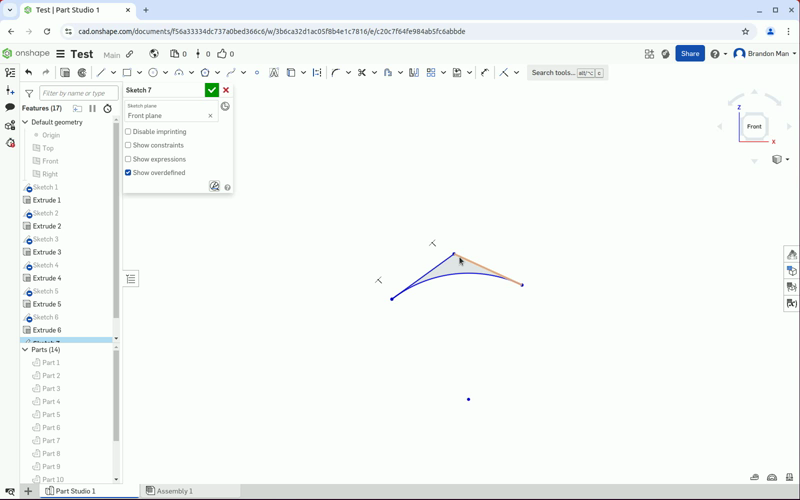
scroll(6)
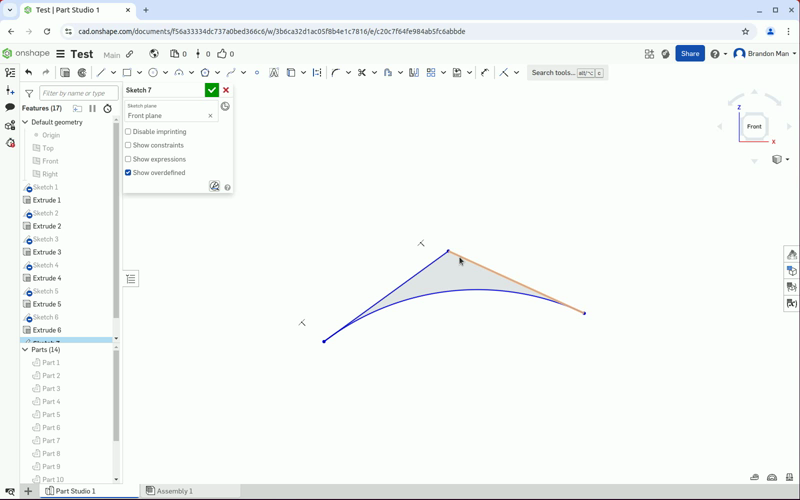
click(459, 256)
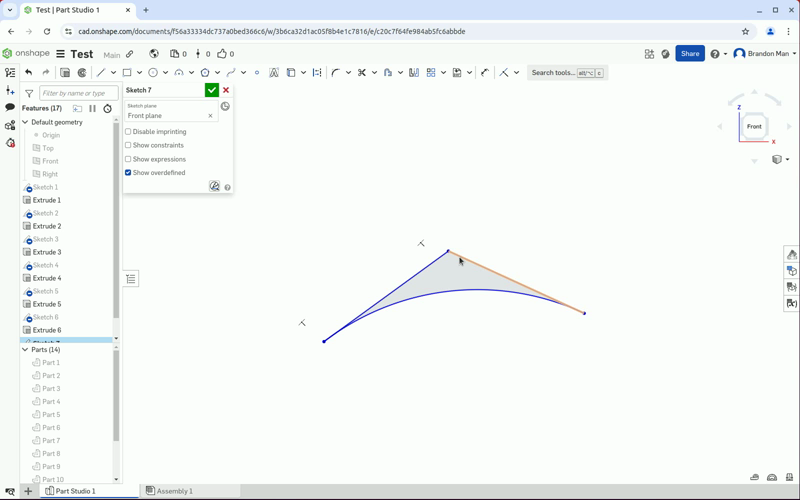
scroll(-6)
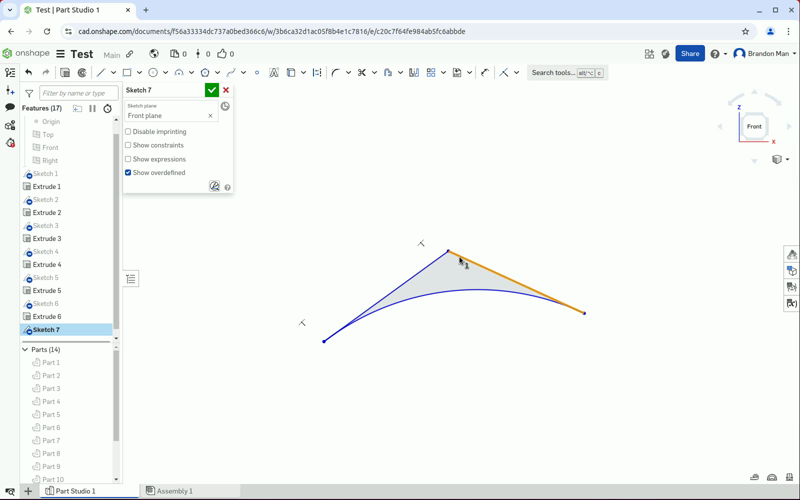
scroll(-6)
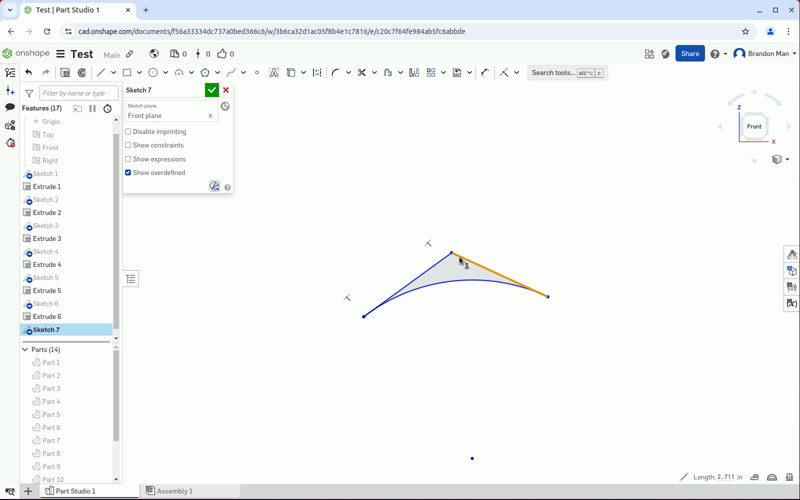
scroll(-6)
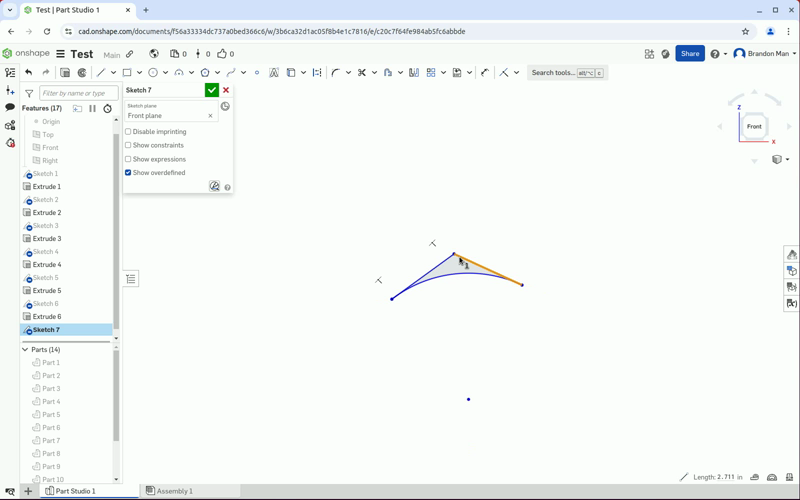
scroll(-6)
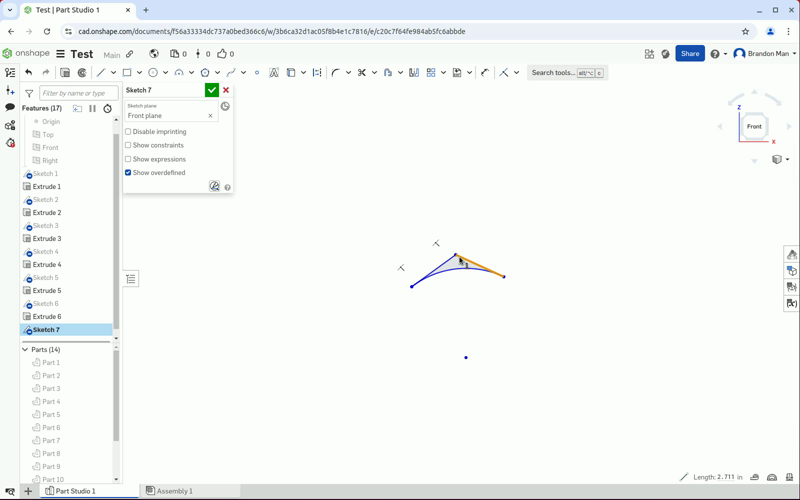
scroll(-6)
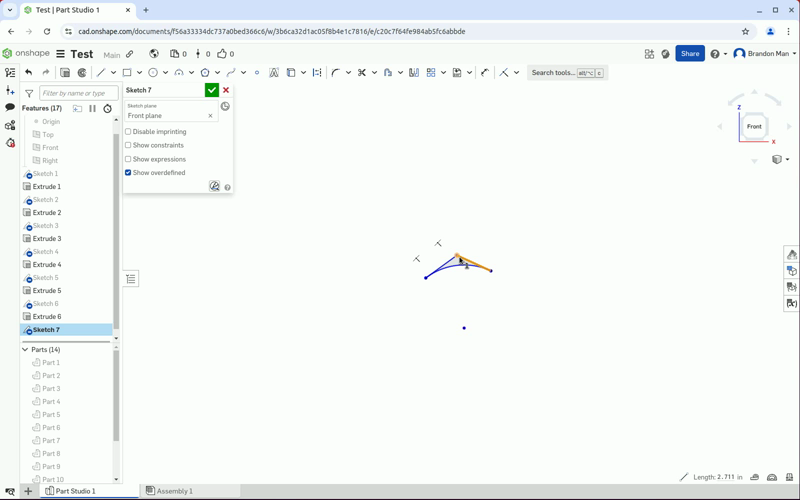
scroll(-6)
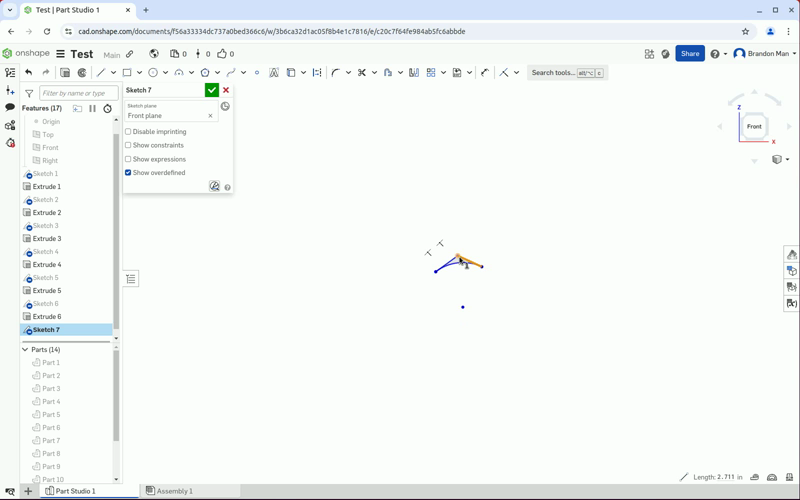
scroll(-6)
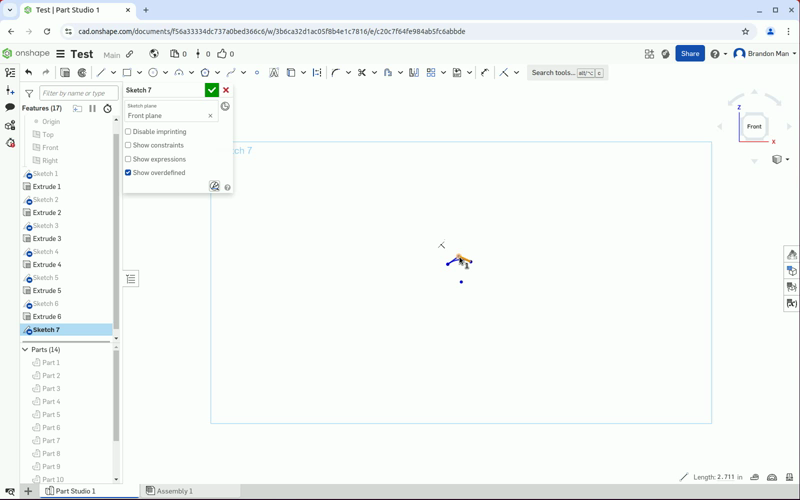
mouse_move(69, 352)
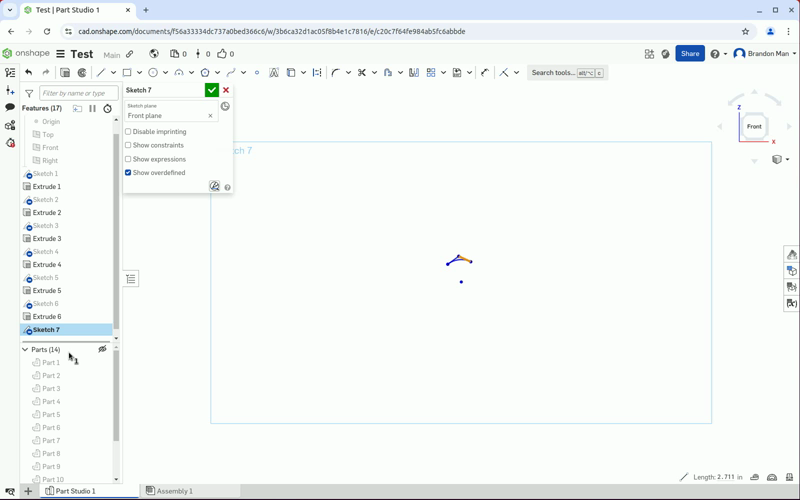
key(shift+y)
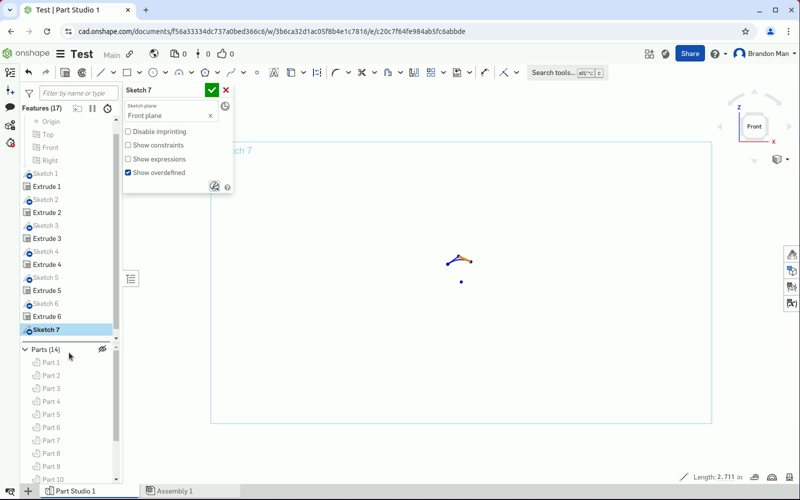
key(shift+e)
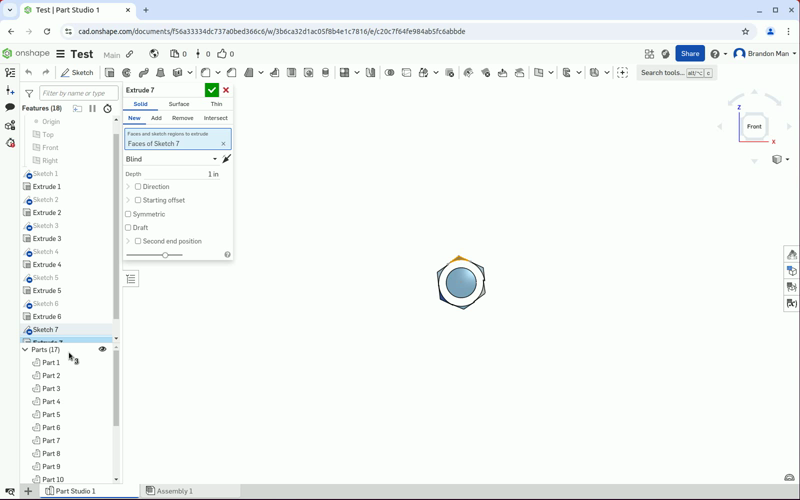
mouse_move(143, 106)
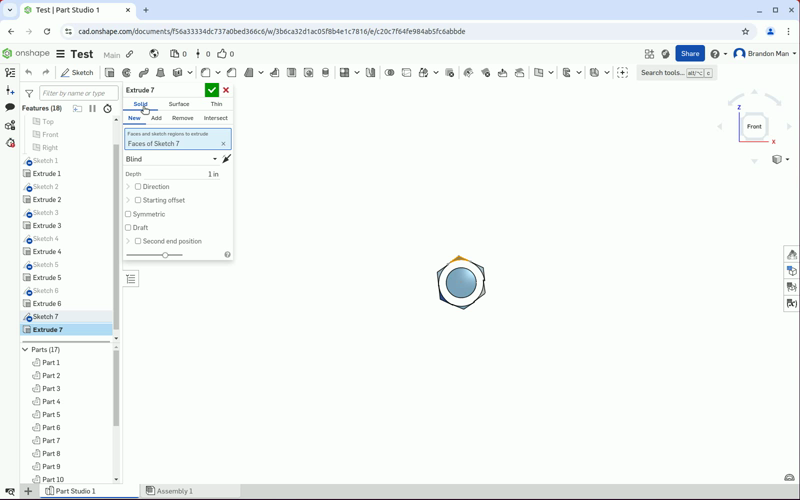
click(143, 106)
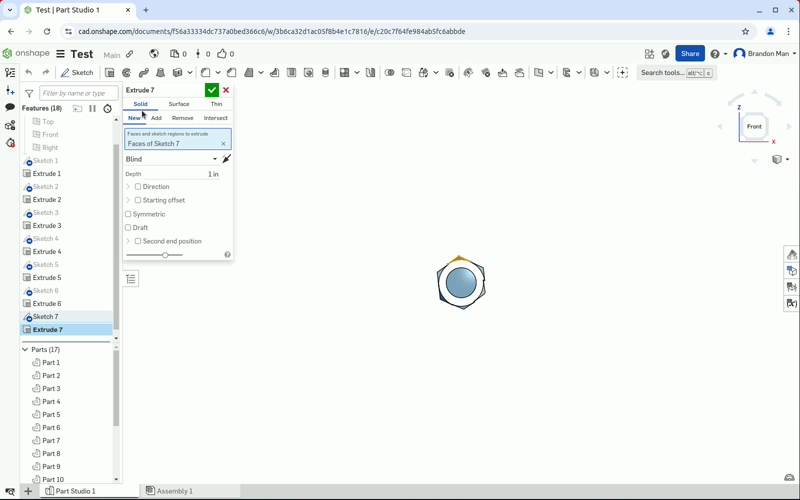
mouse_move(137, 120)
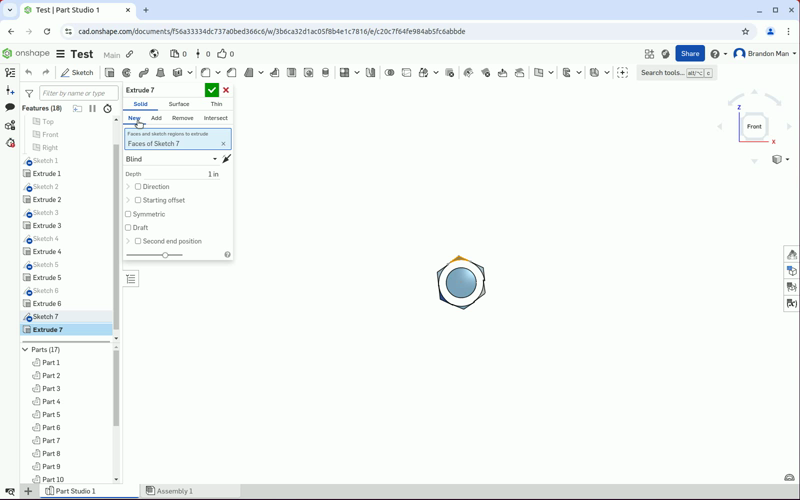
click(137, 120)
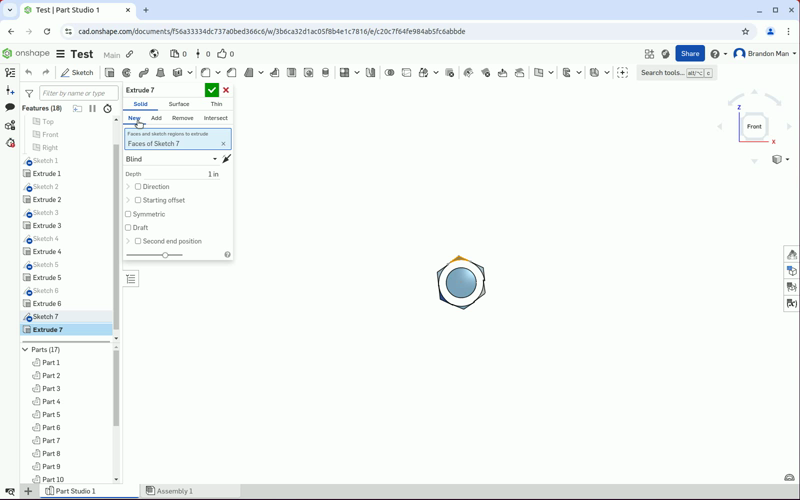
key(tab, 4)
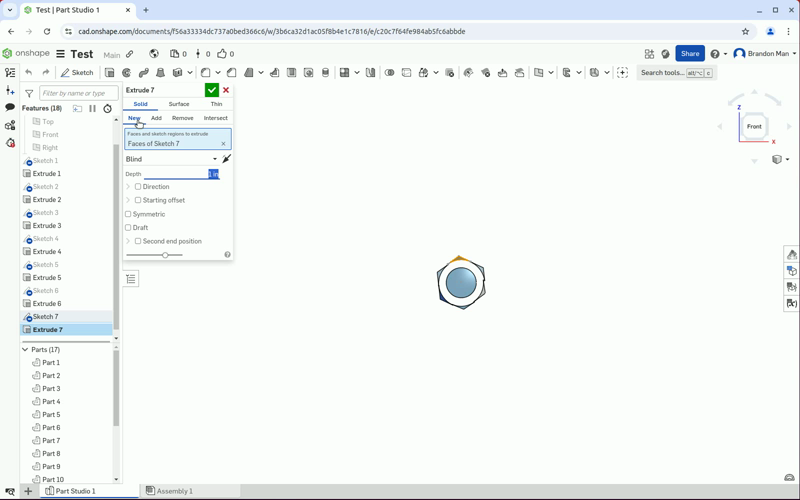
text(3.37)
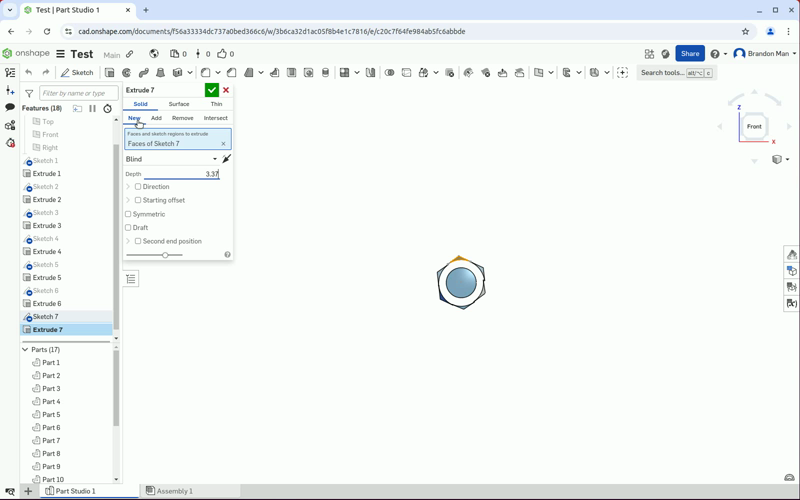
key(enter)
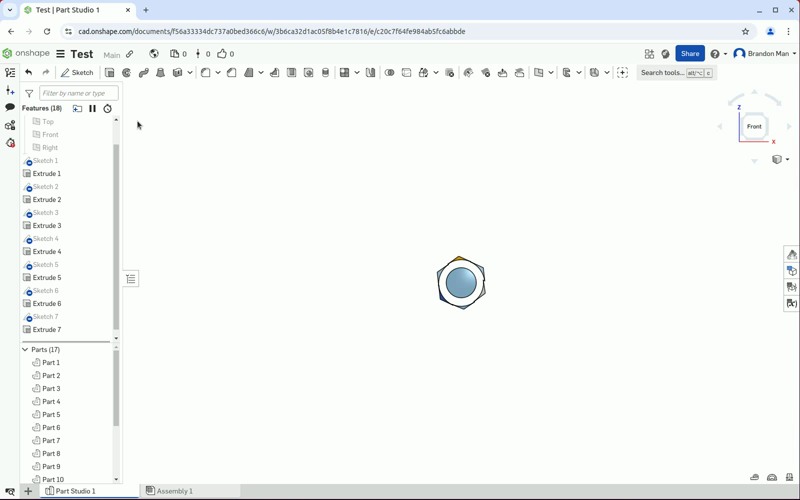
key(shift+h)
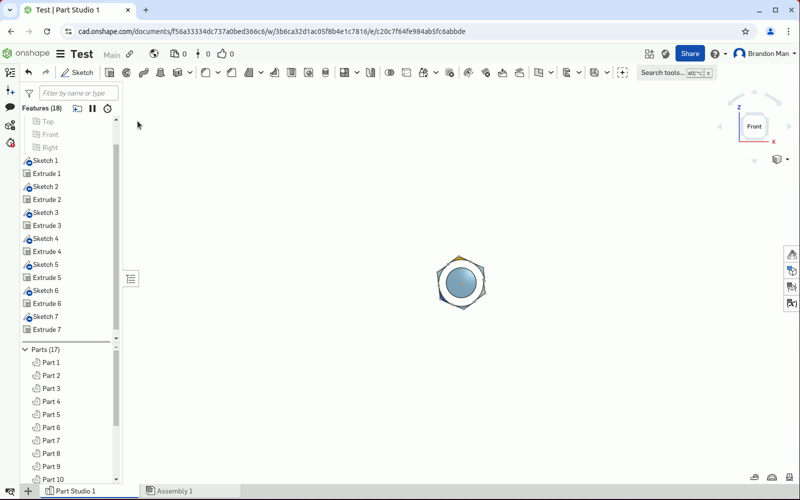
key(shift+h)
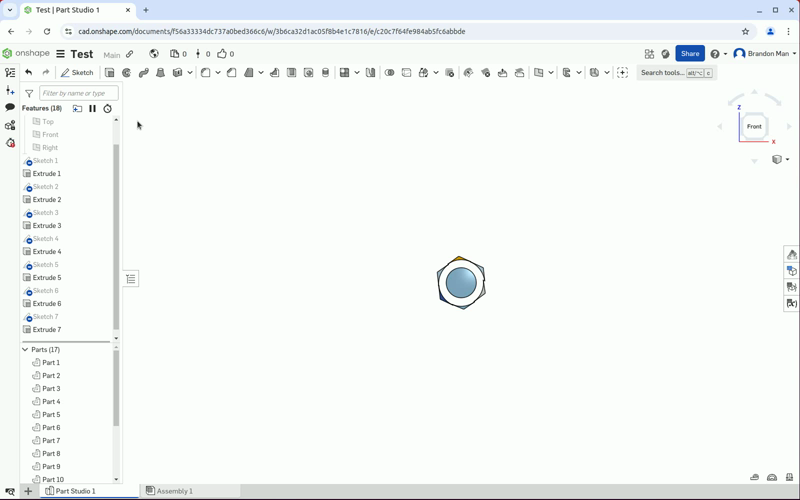
mouse_move(69, 163)
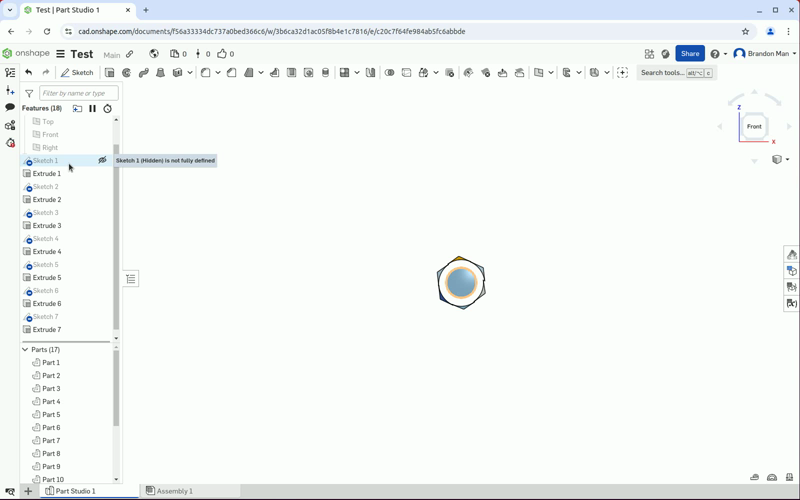
click(69, 163)
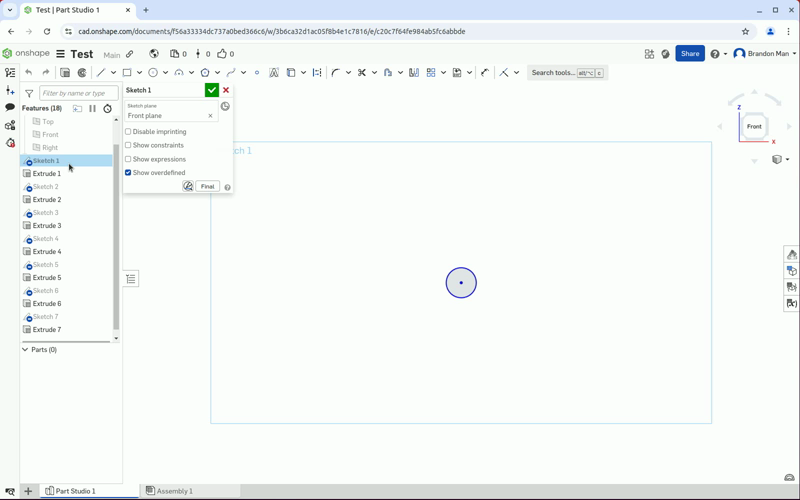
mouse_move(229, 92)
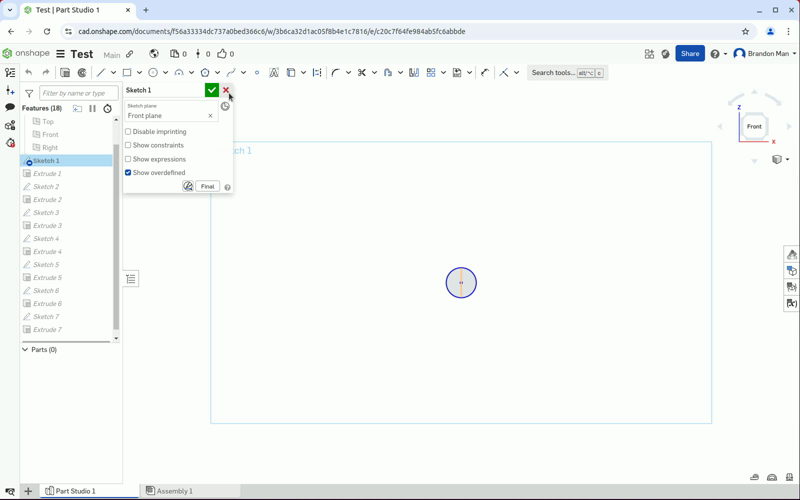
click(229, 92)
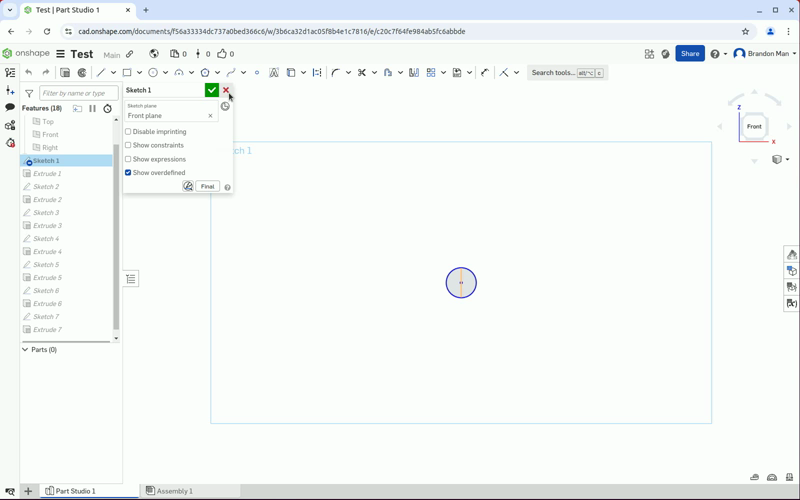
key(shift+s)
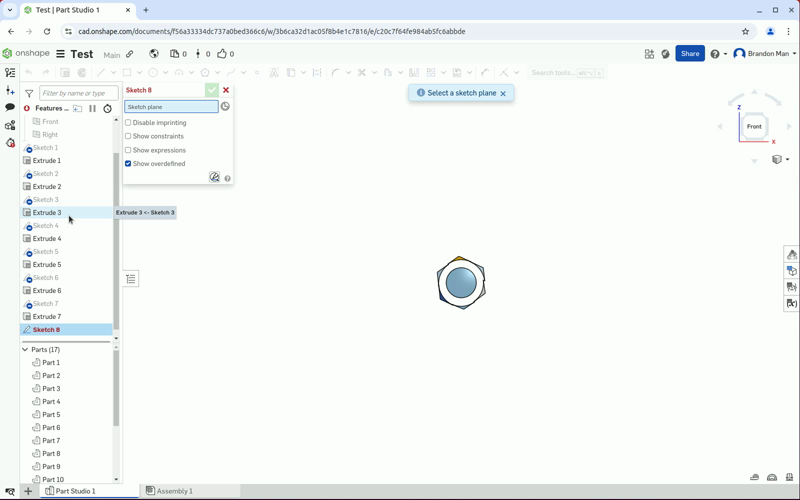
scroll(3)
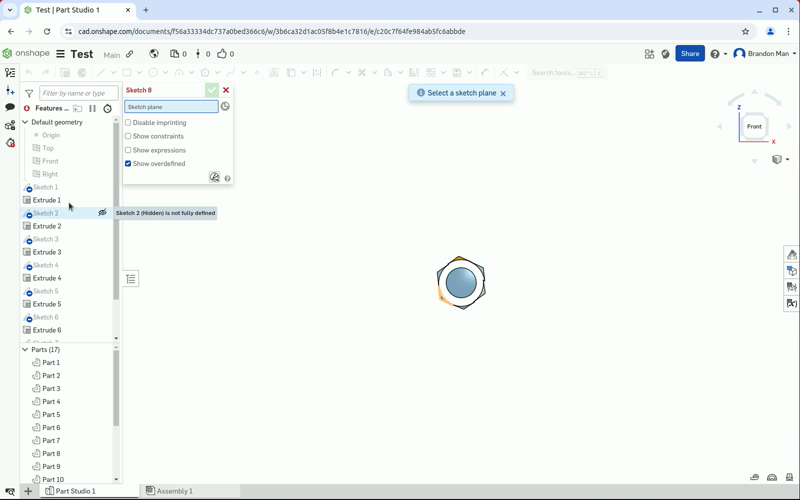
mouse_move(69, 163)
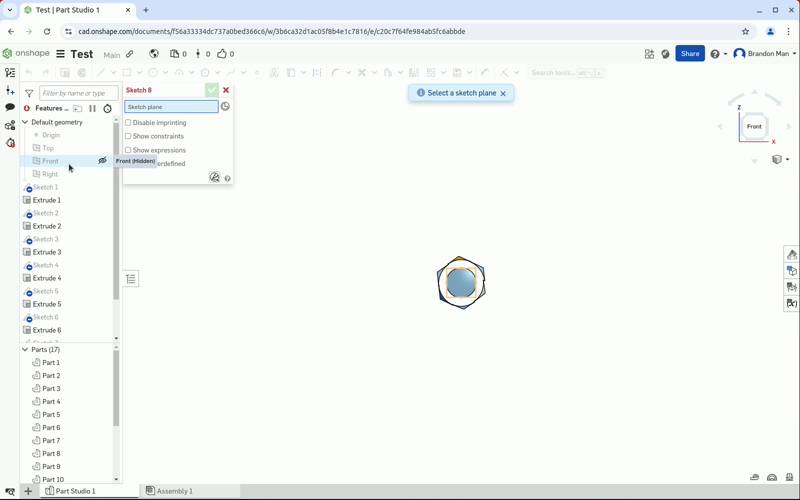
click(69, 163)
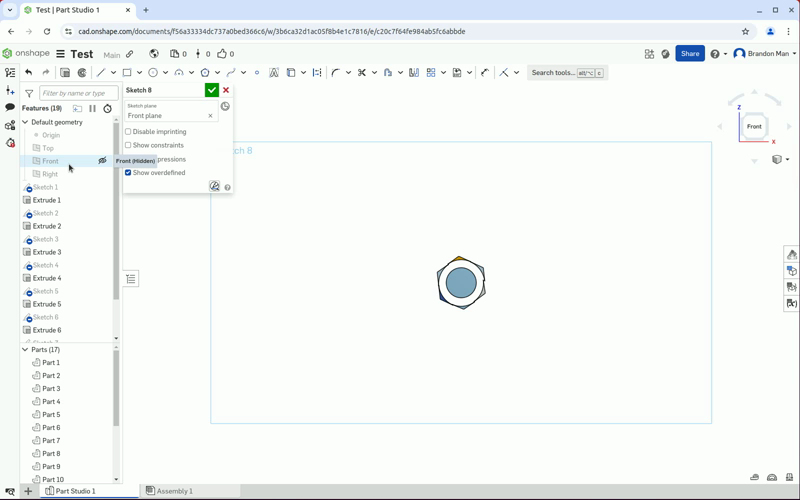
mouse_move(69, 352)
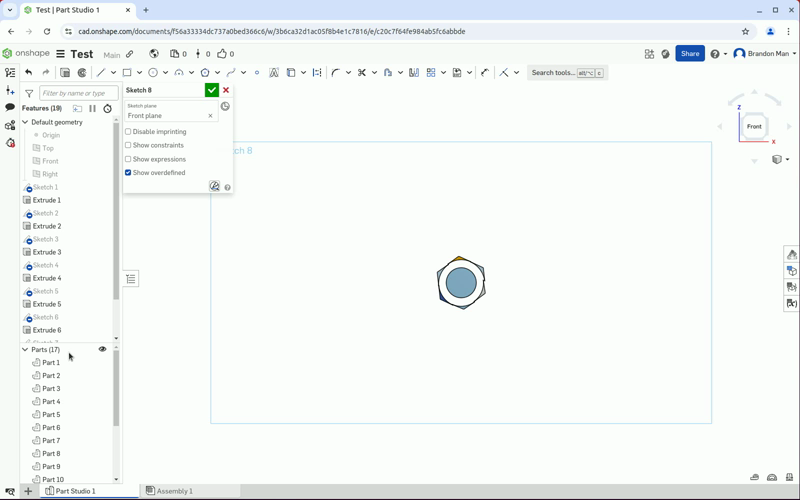
key(y)
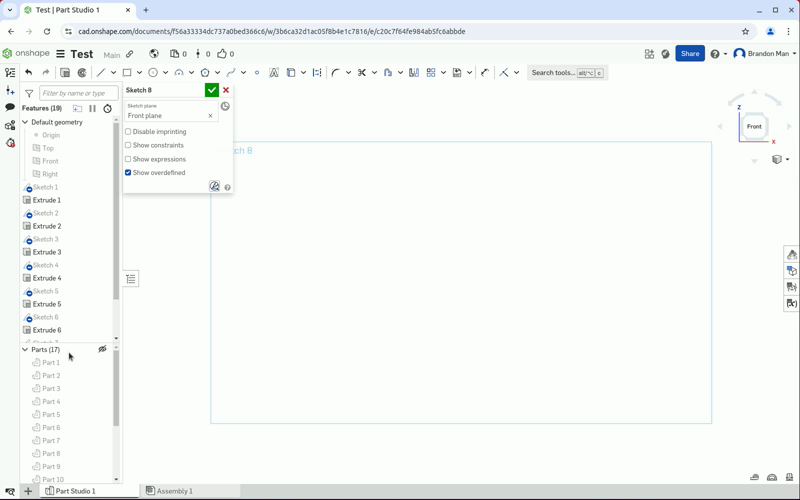
key(c)
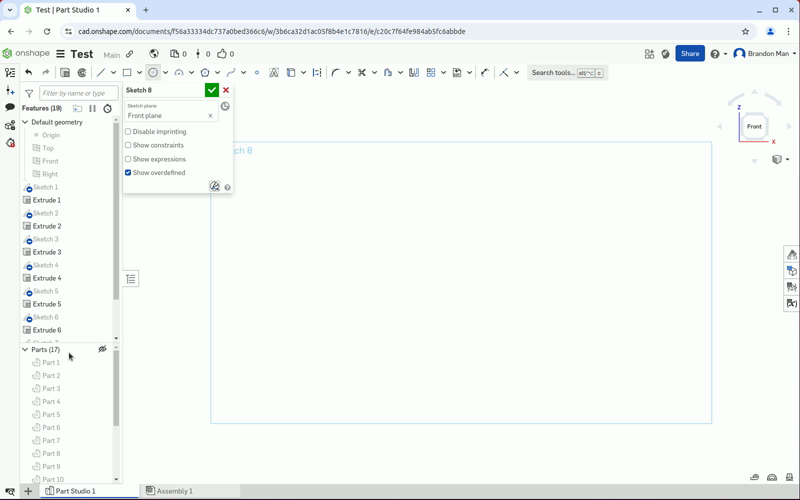
key_down(shift)
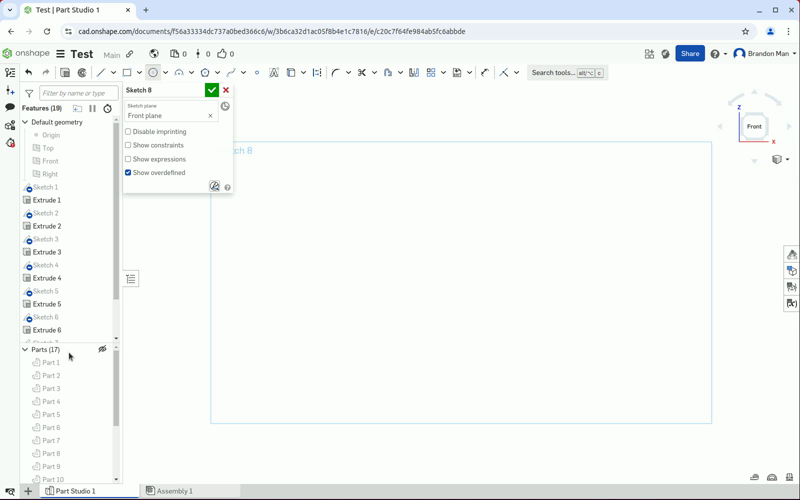
mouse_move(461, 282)
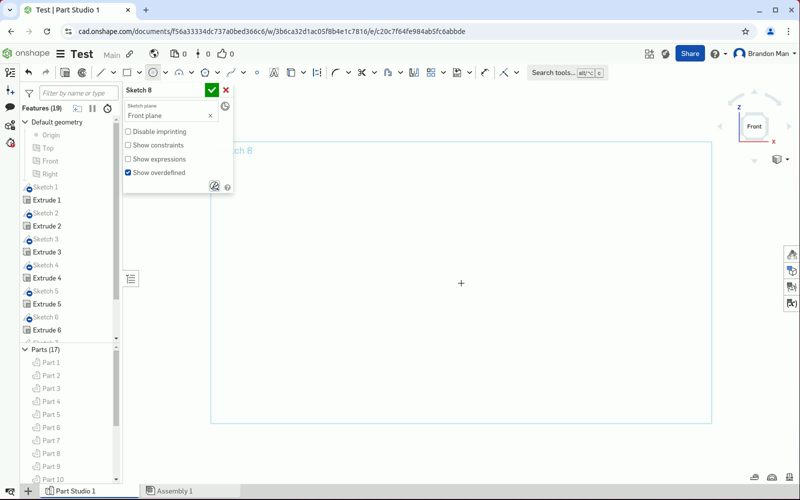
click(461, 282)
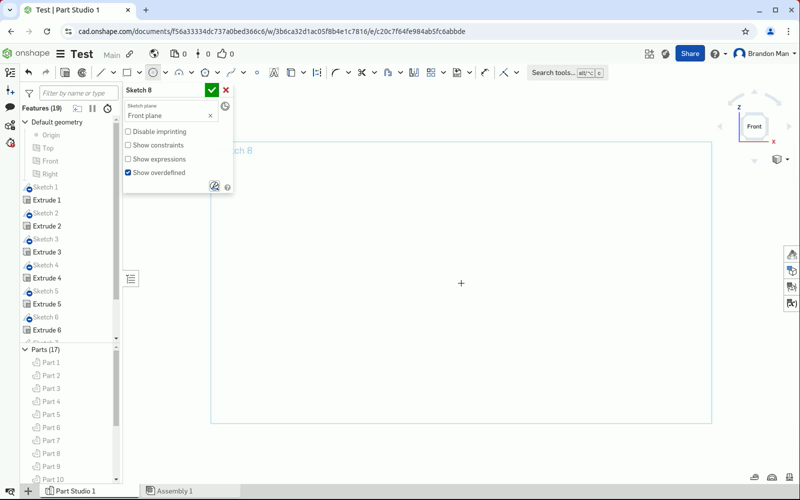
key_up(shift)
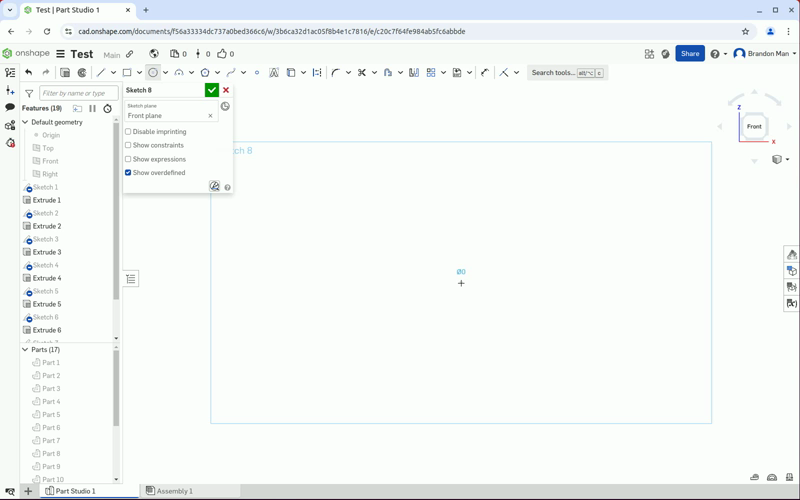
mouse_move(484, 282)
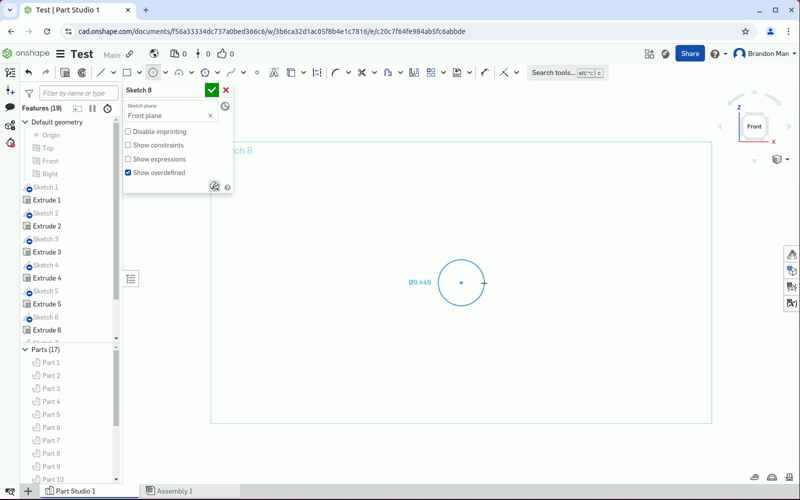
click(484, 282)
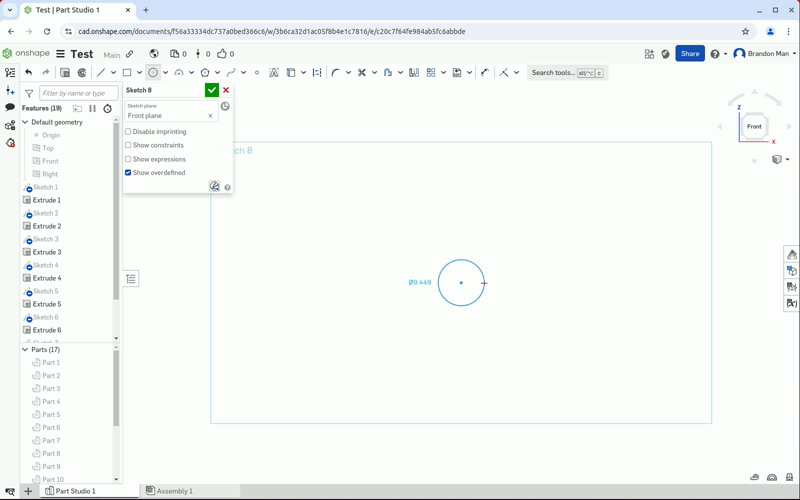
key(esc)
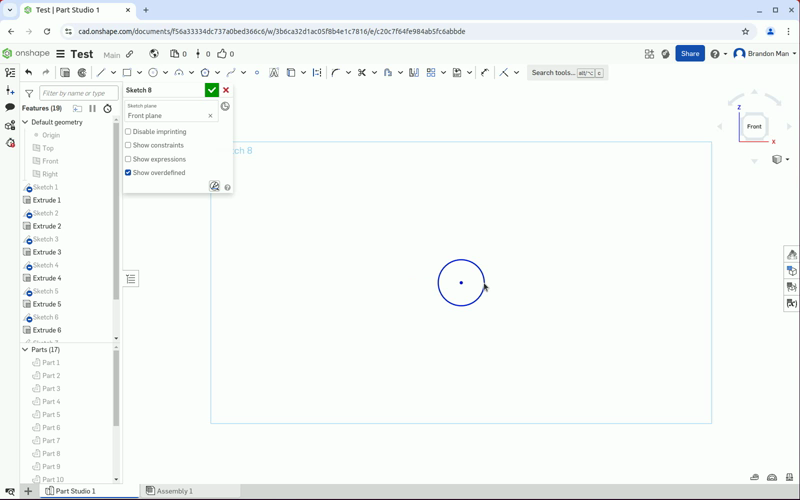
mouse_move(456, 275)
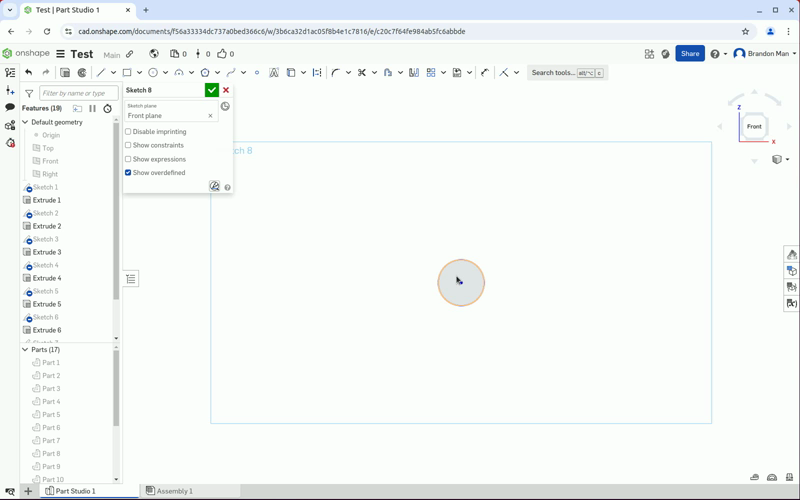
scroll(6)
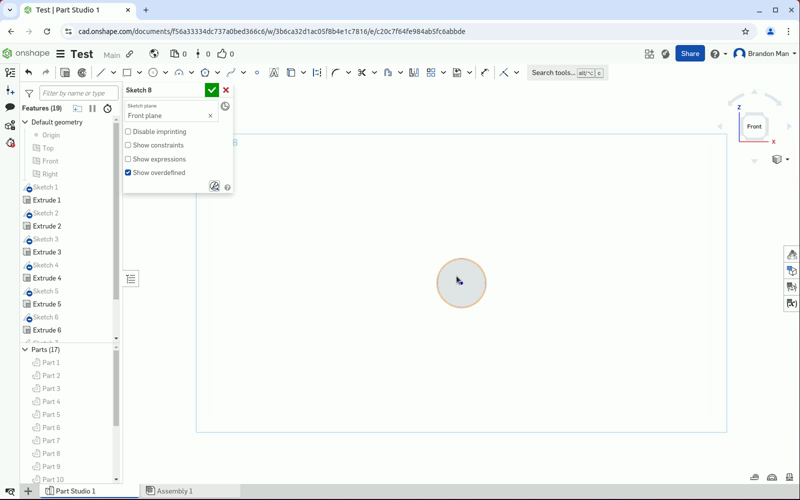
scroll(6)
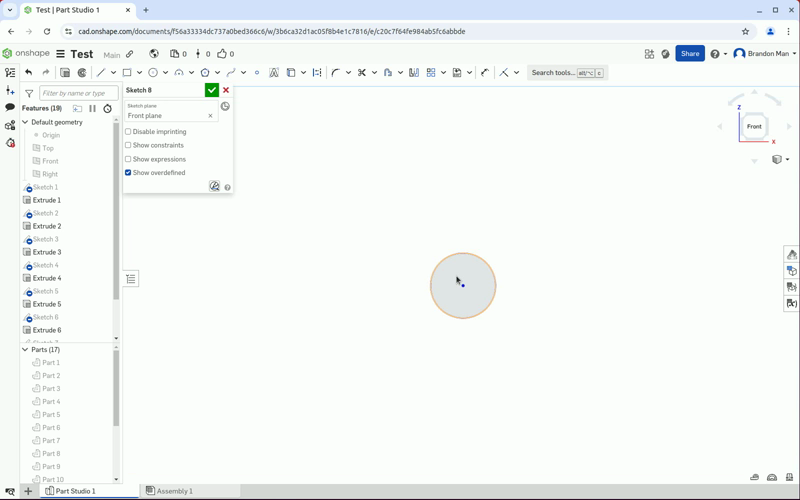
scroll(6)
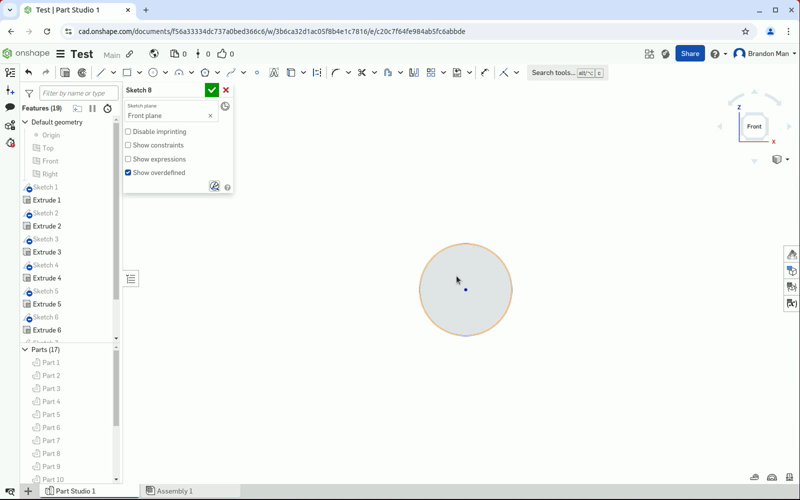
scroll(6)
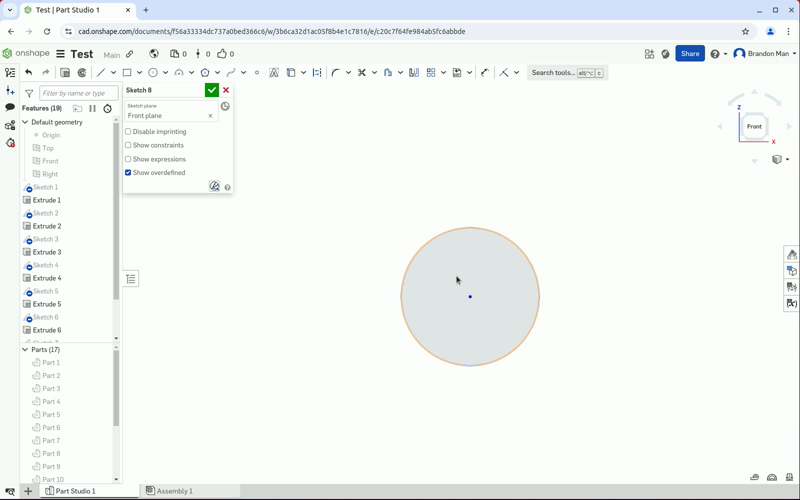
scroll(6)
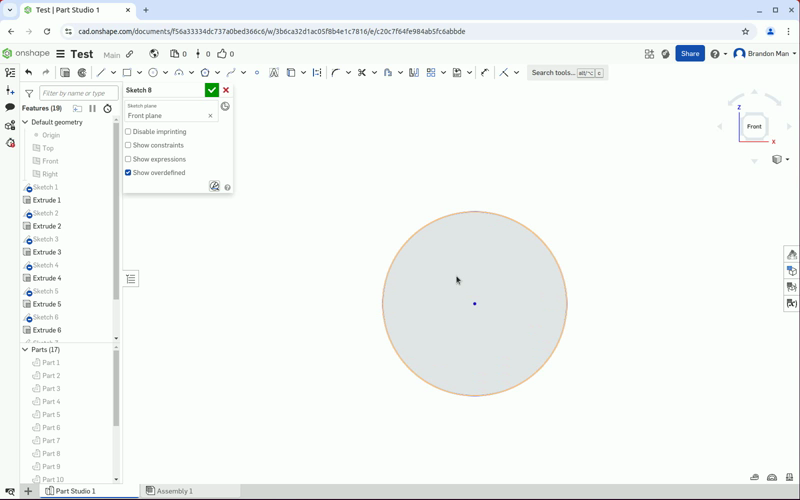
scroll(6)
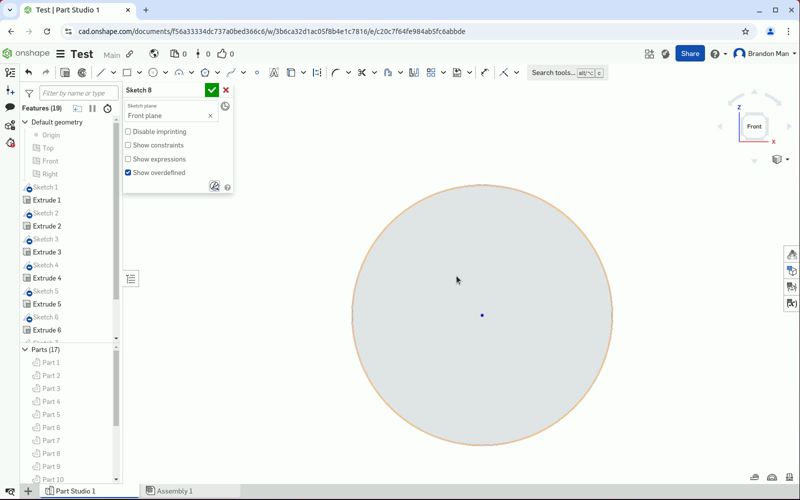
scroll(6)
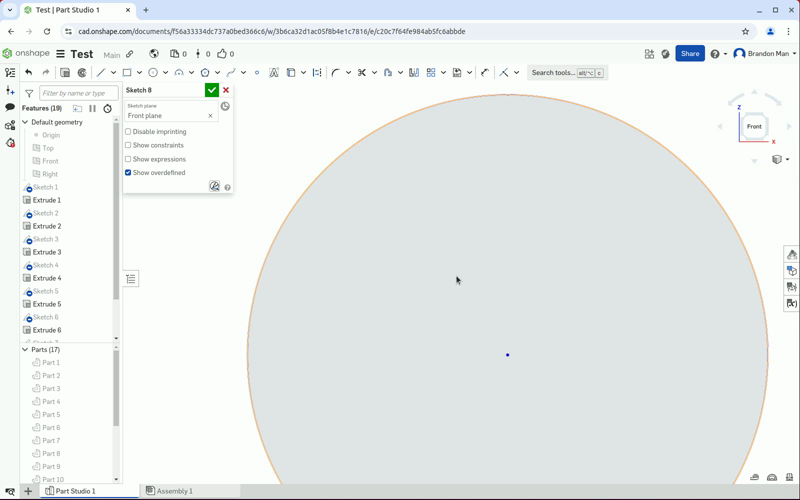
click(456, 275)
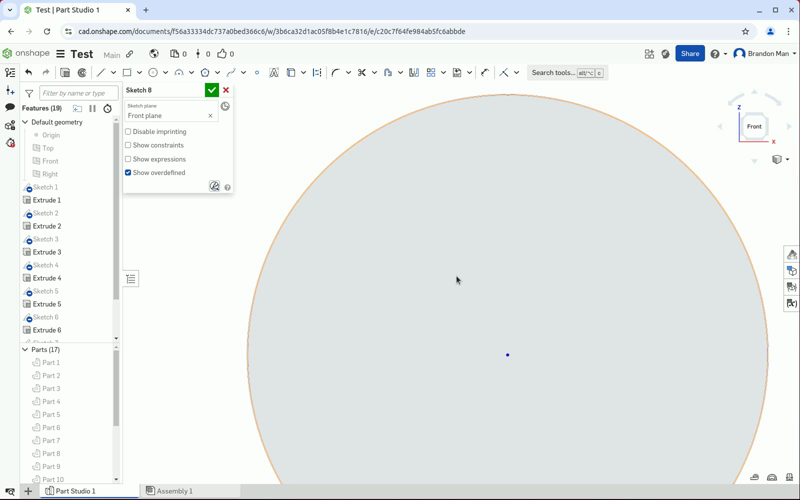
scroll(-6)
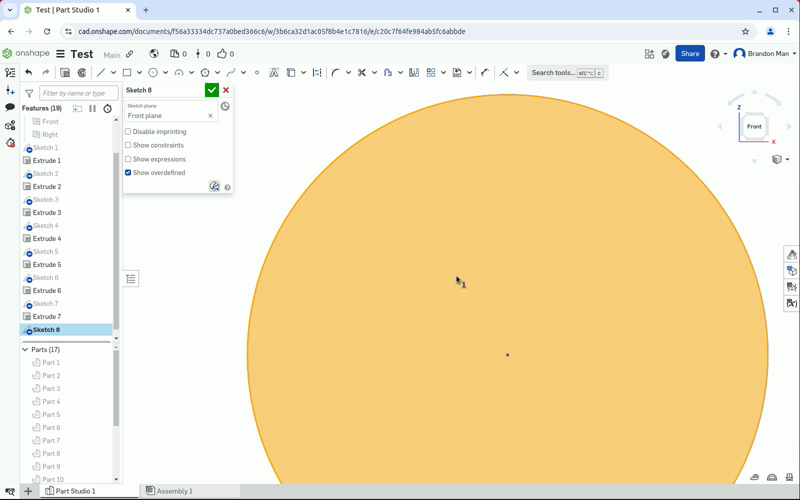
scroll(-6)
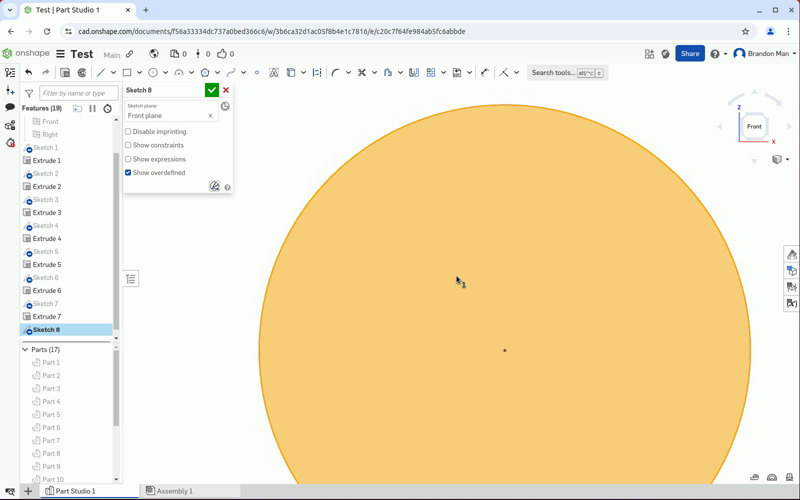
scroll(-6)
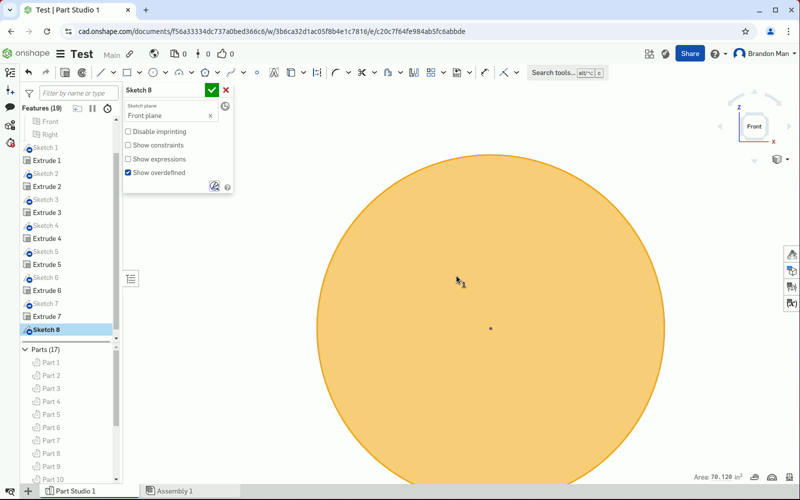
scroll(-6)
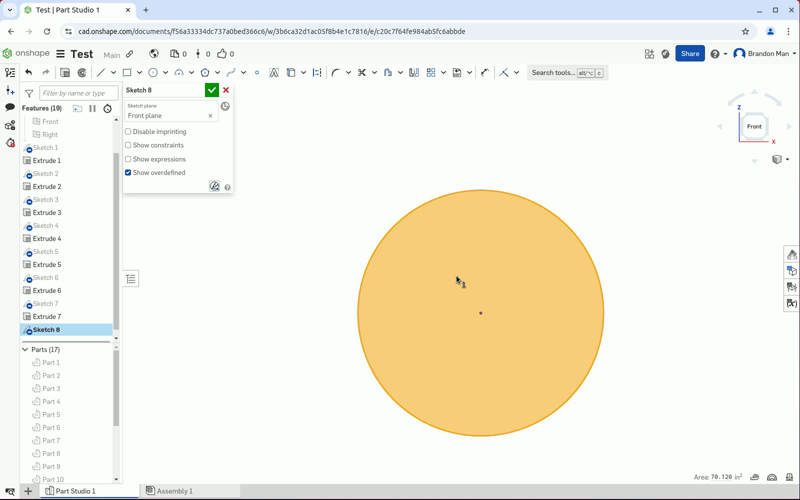
scroll(-6)
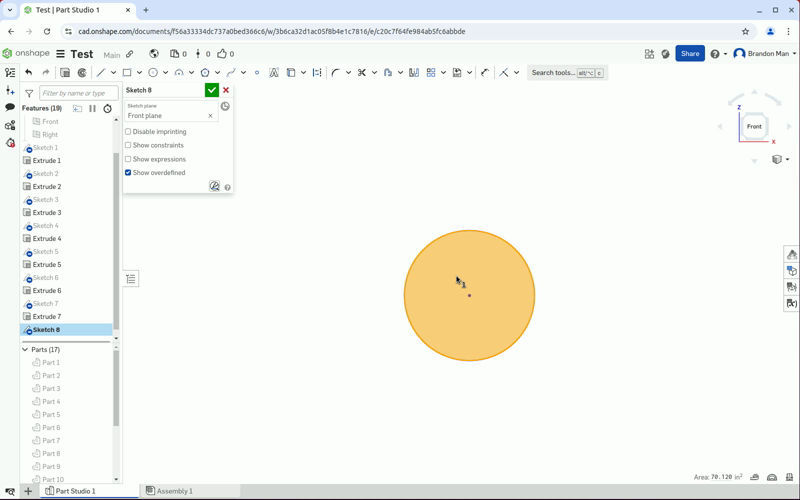
scroll(-6)
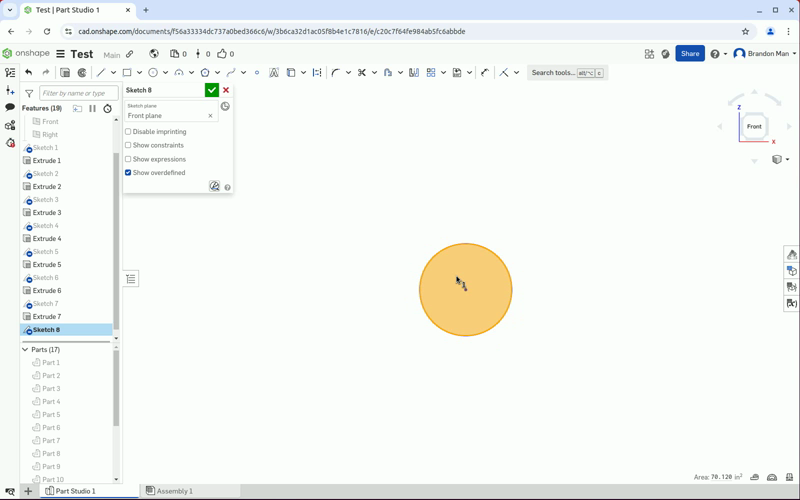
scroll(-6)
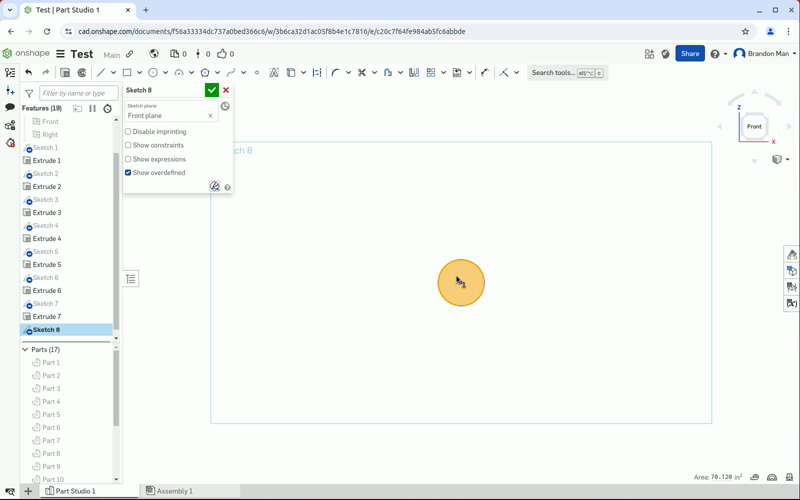
mouse_move(69, 352)
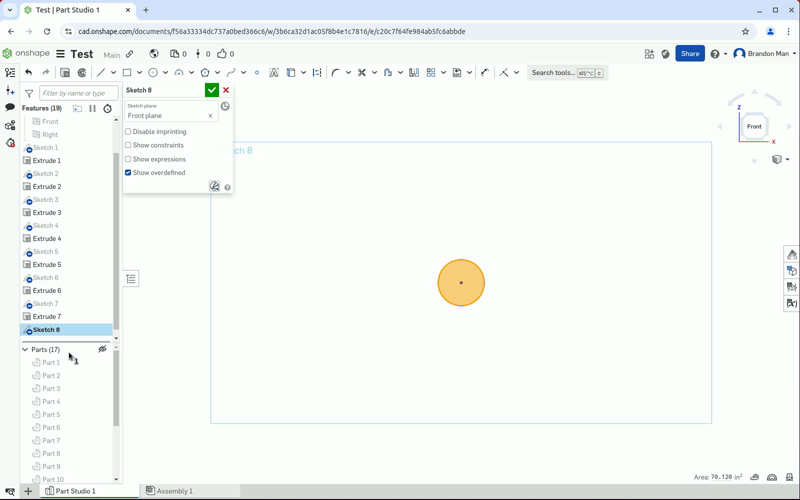
key(shift+y)
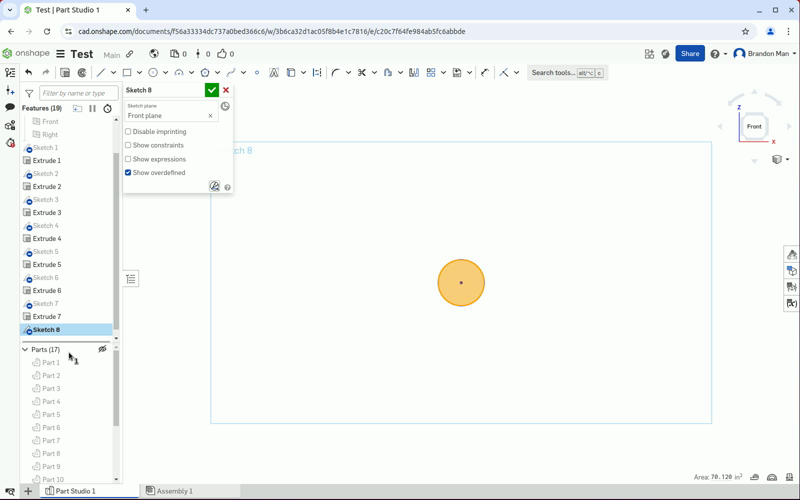
key(shift+e)
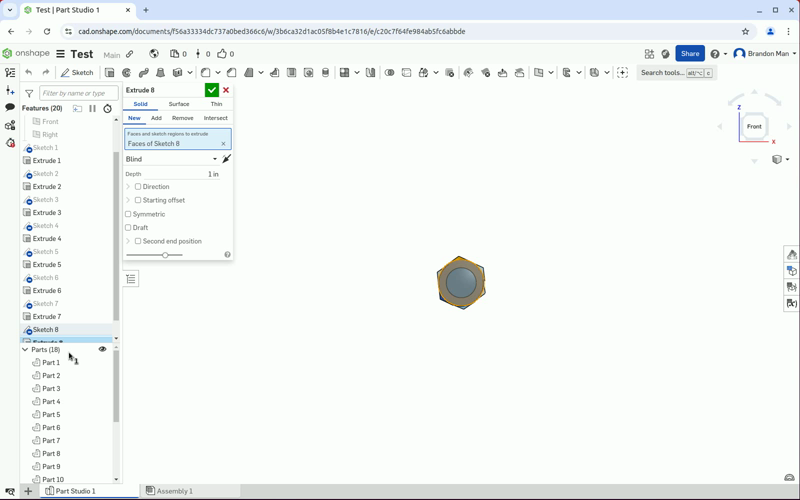
mouse_move(143, 106)
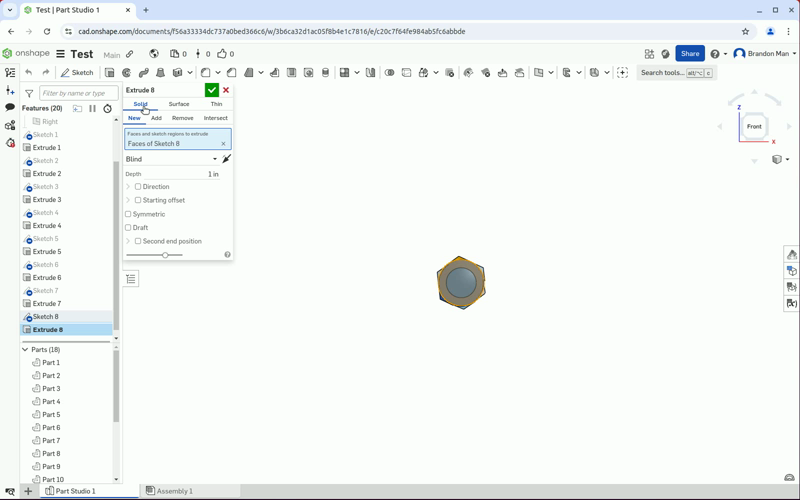
click(143, 106)
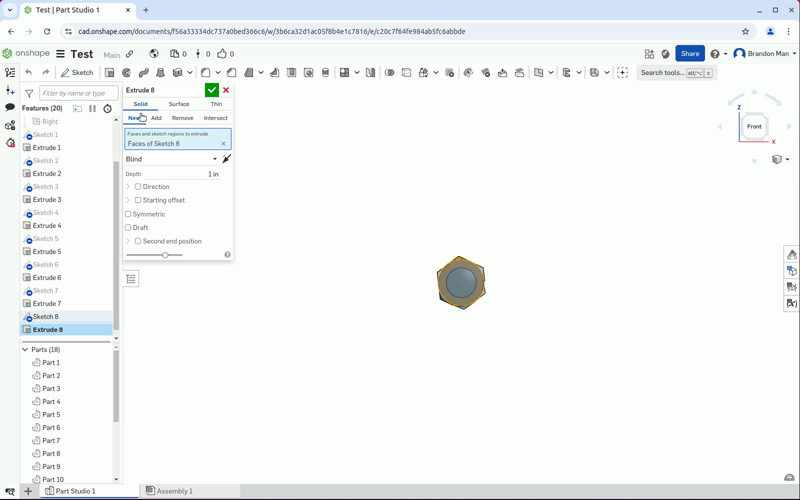
mouse_move(137, 120)
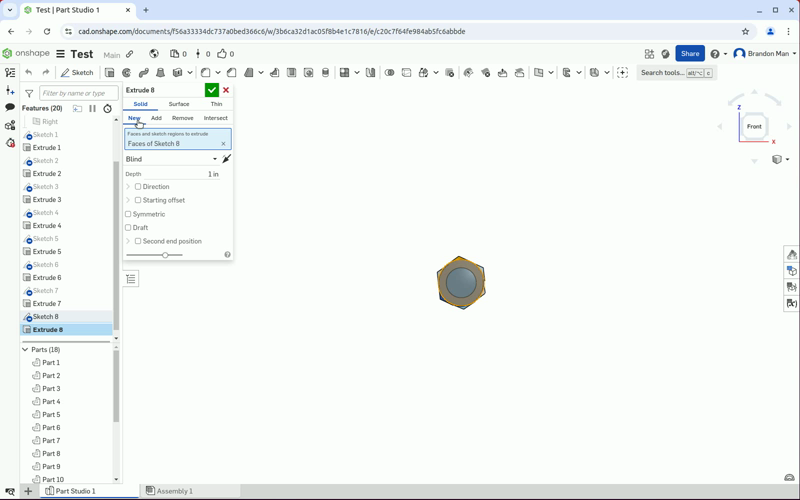
click(137, 120)
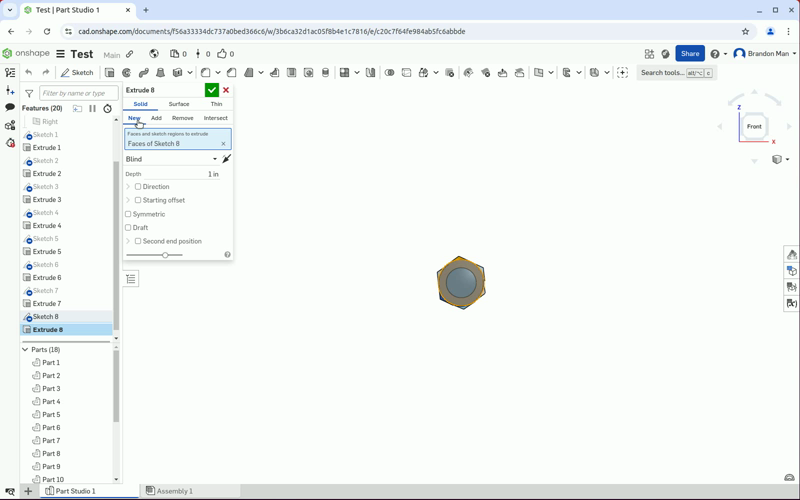
key(tab, 4)
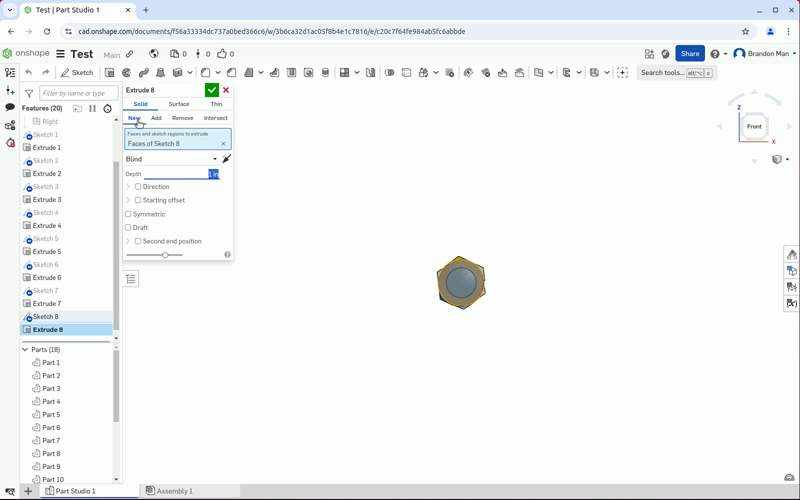
text(3.37)
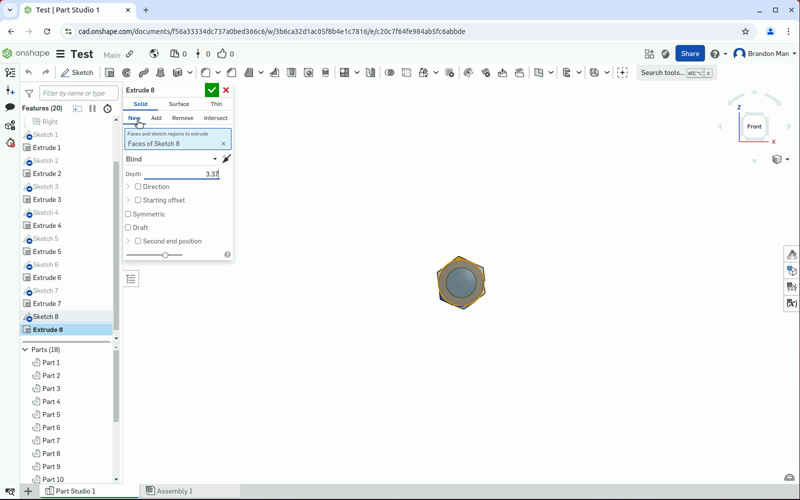
key(enter)
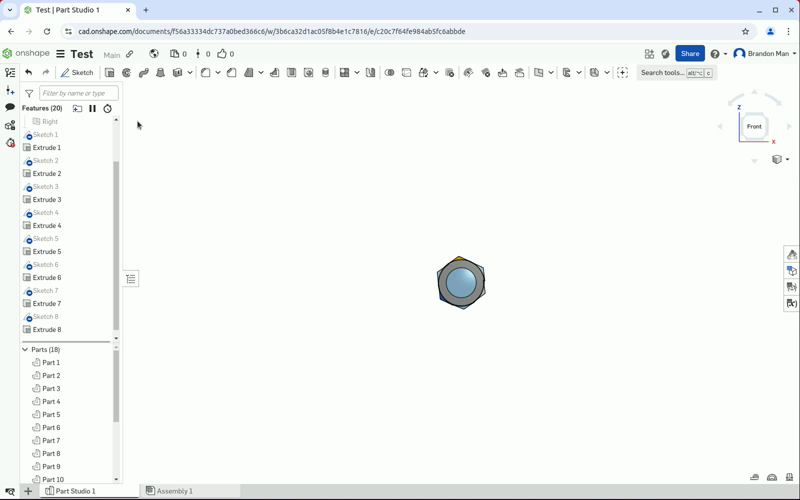
key(shift+h)
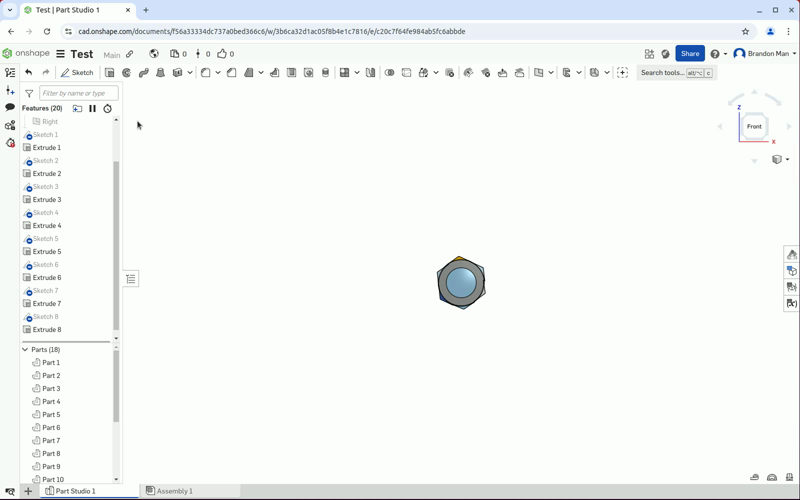
key(shift+h)
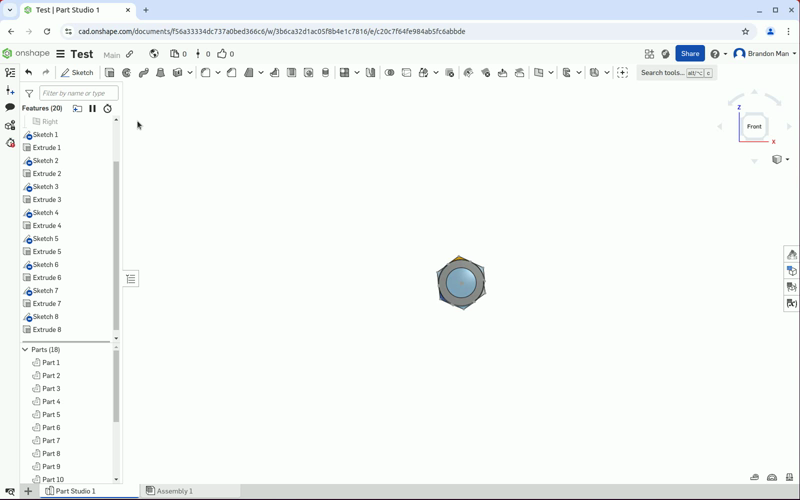
key(shift+7)
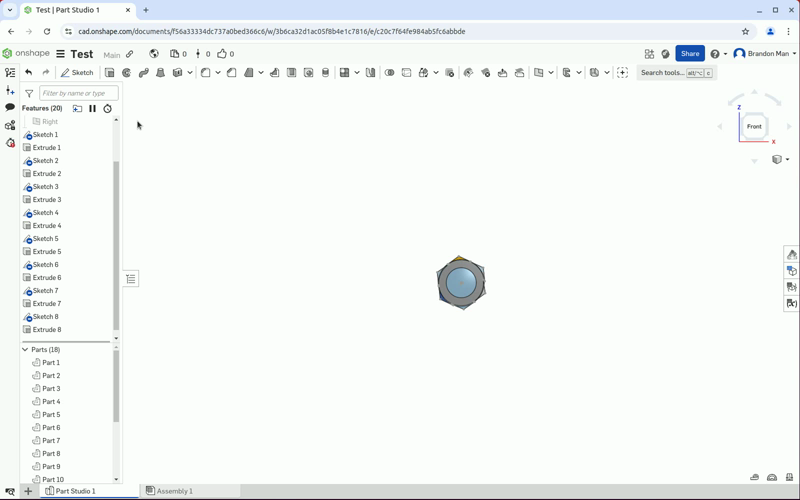
key(left, 2)
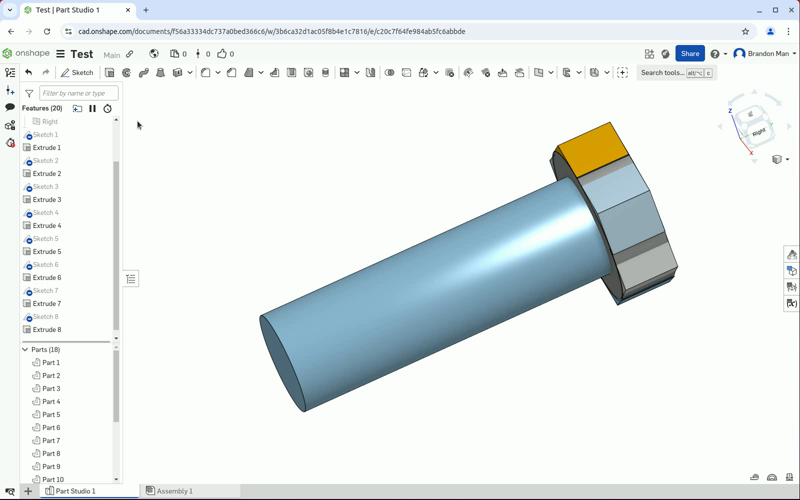
key(down, 2)
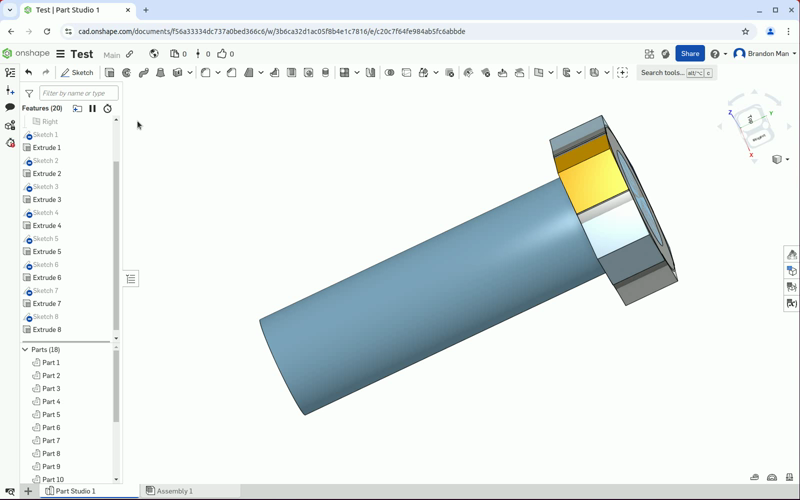
key(up, 2)
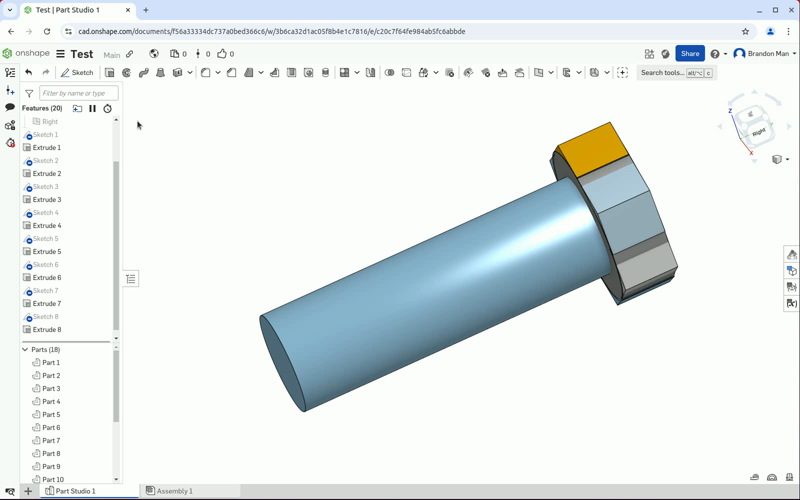
key(right, 2)
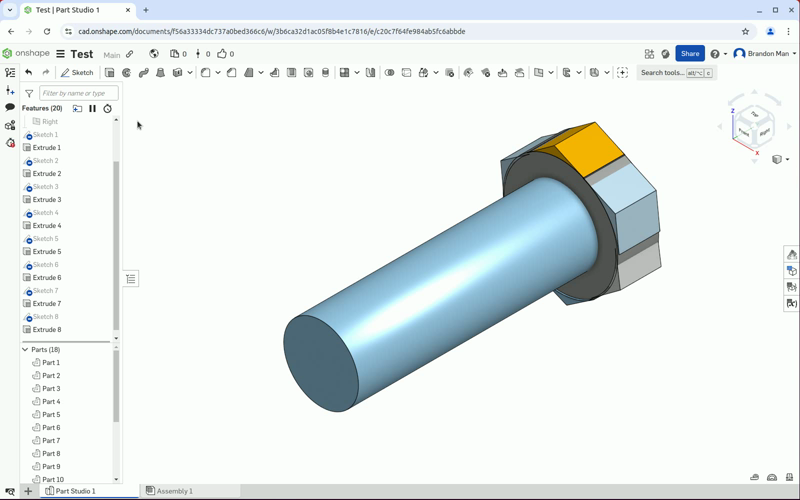
mouse_move(69, 137)
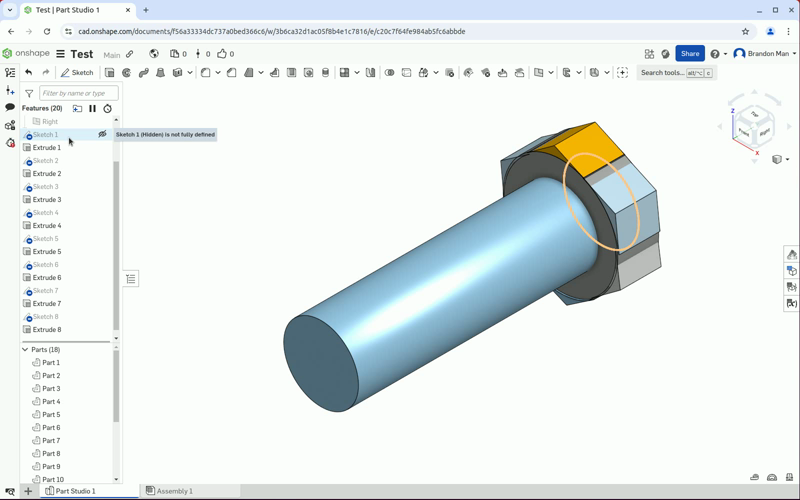
click(69, 137)